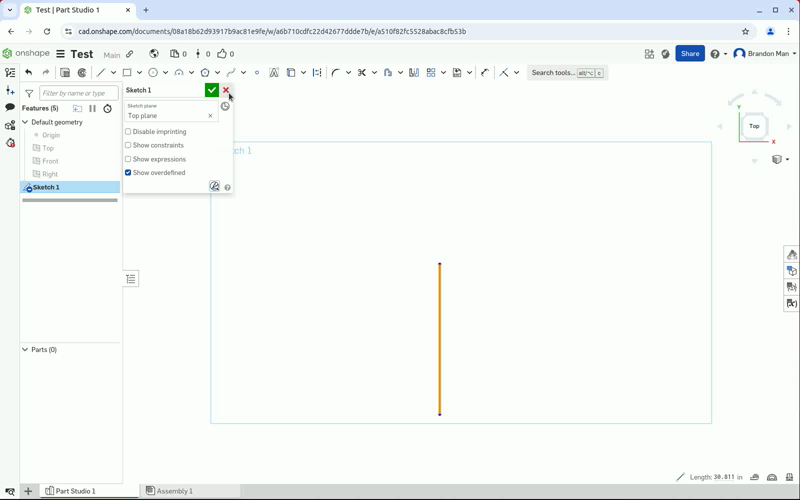
key(shift+h)
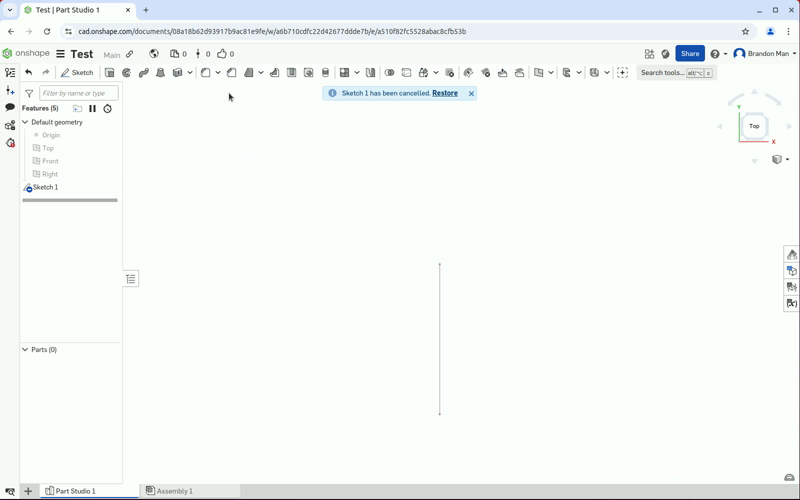
key(shift+s)
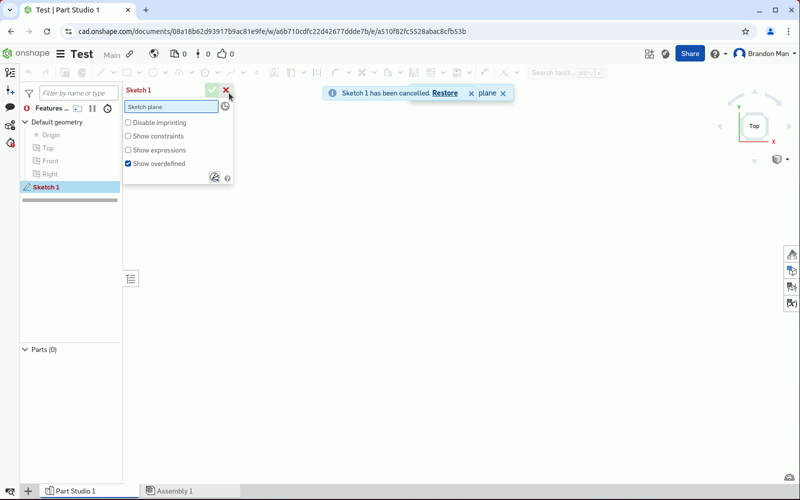
mouse_move(73, 150)
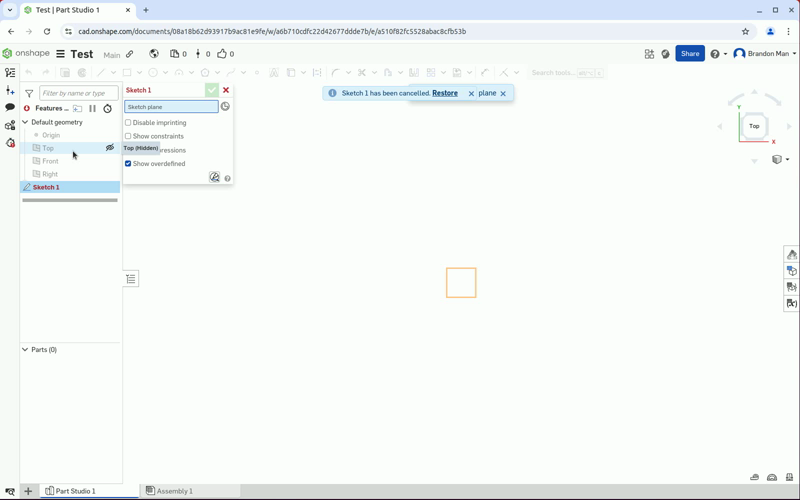
click(73, 150)
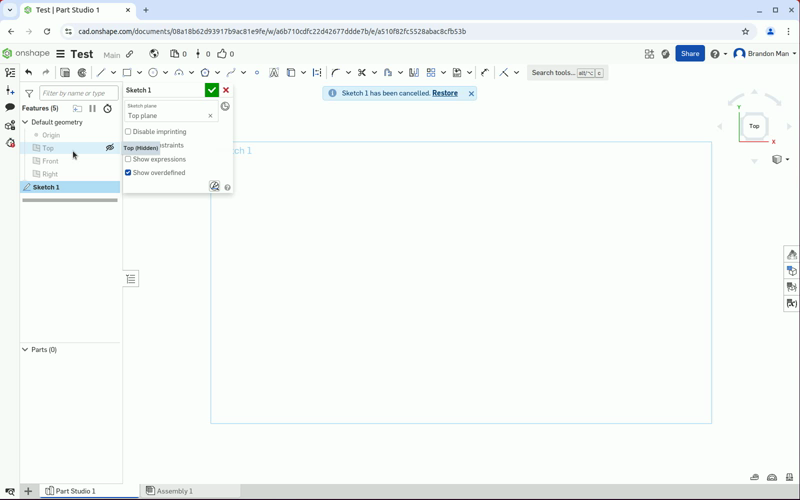
mouse_move(73, 352)
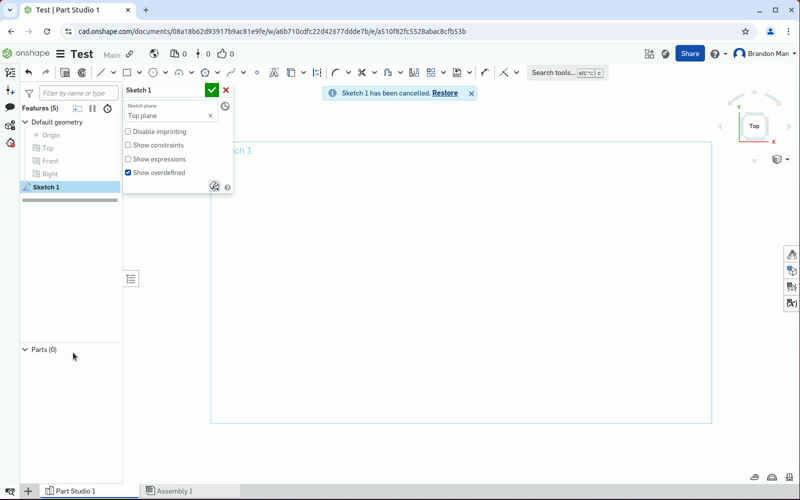
key(y)
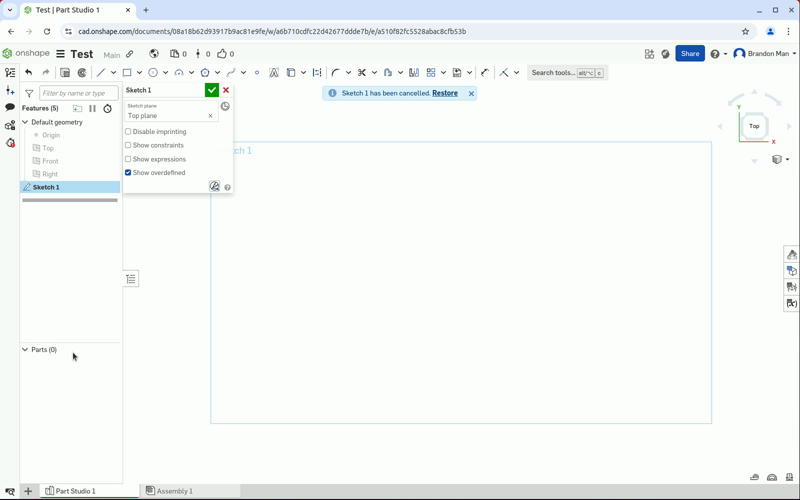
key(l)
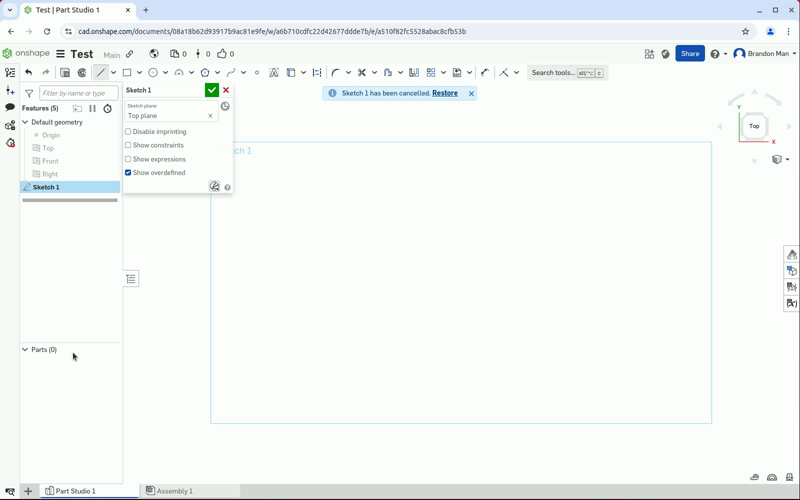
key_down(shift)
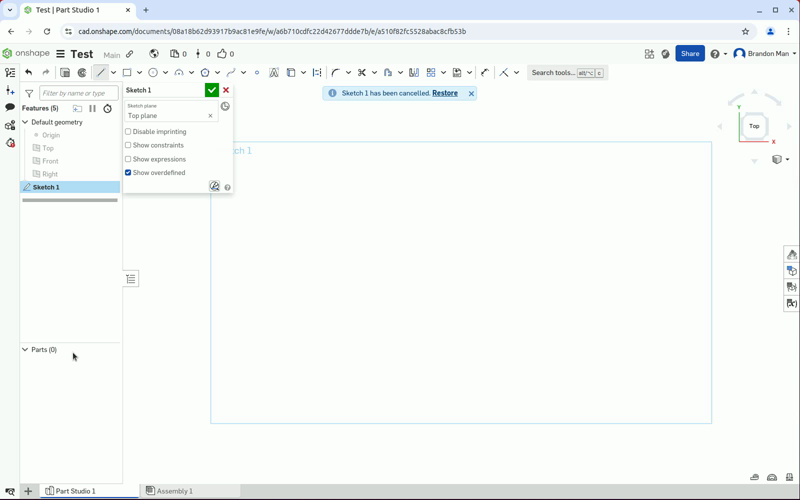
mouse_move(481, 282)
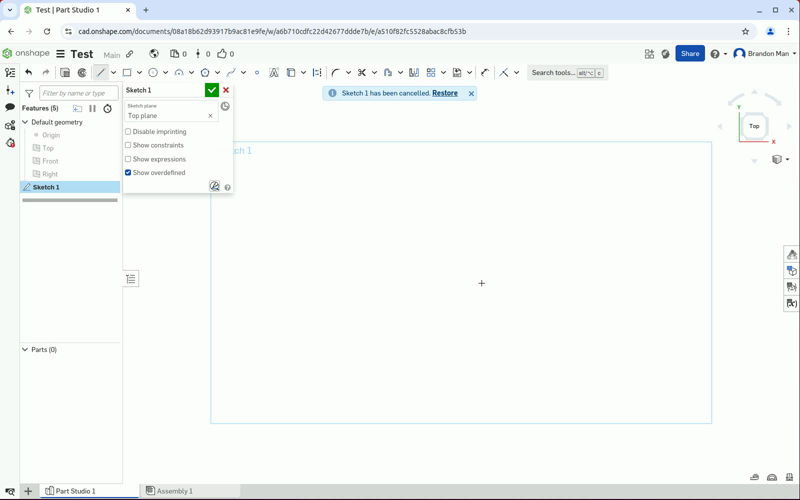
click(481, 282)
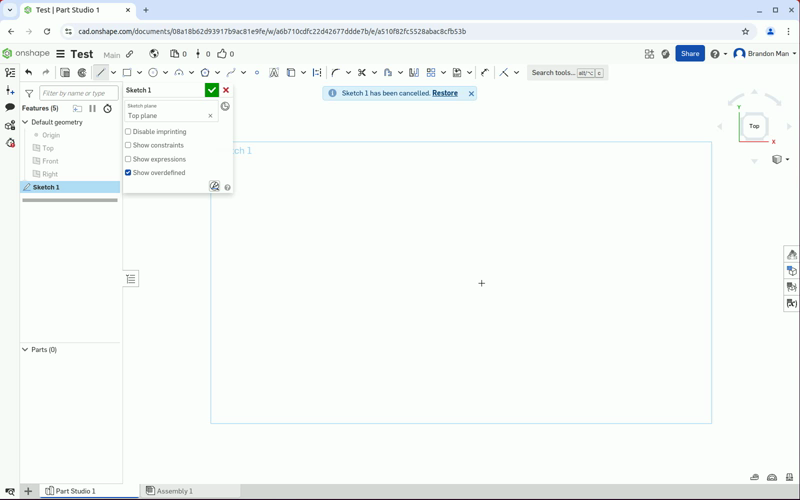
key_up(shift)
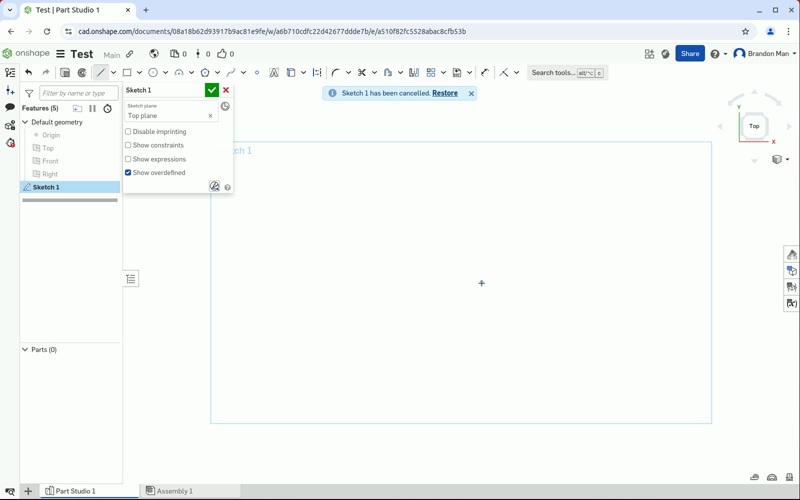
key_down(shift)
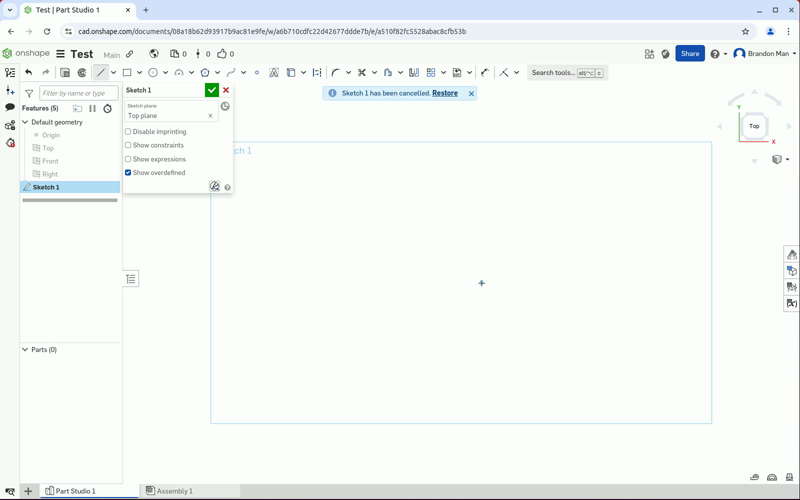
mouse_move(511, 282)
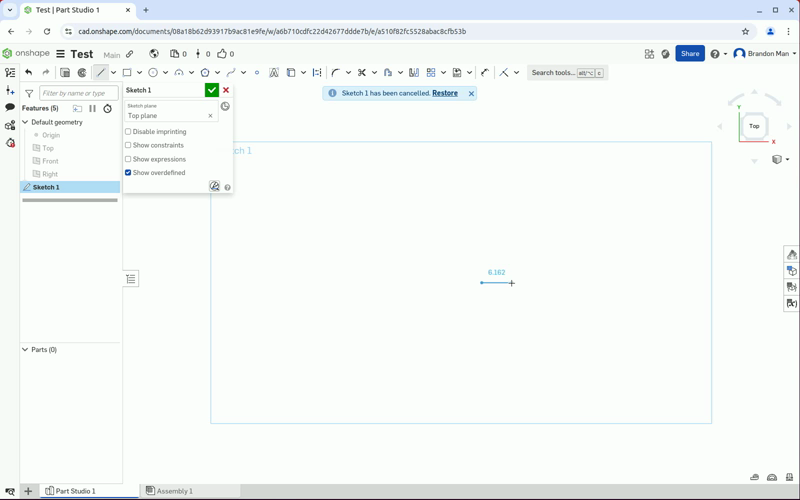
mouse_move(505, 322)
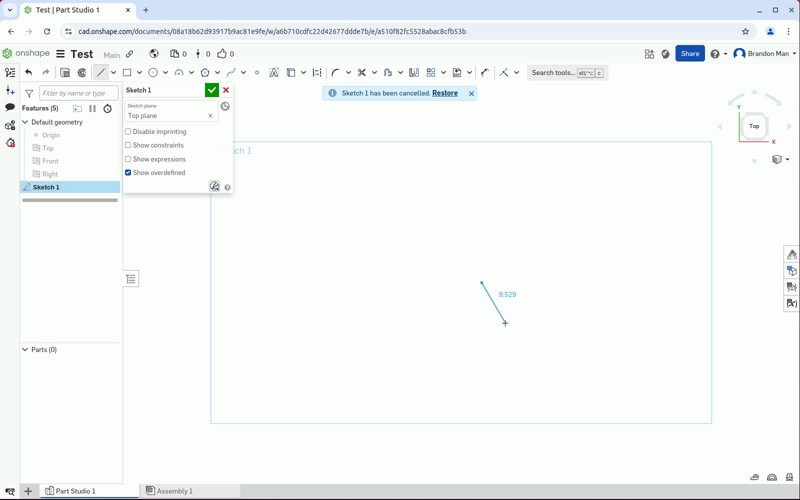
click(505, 322)
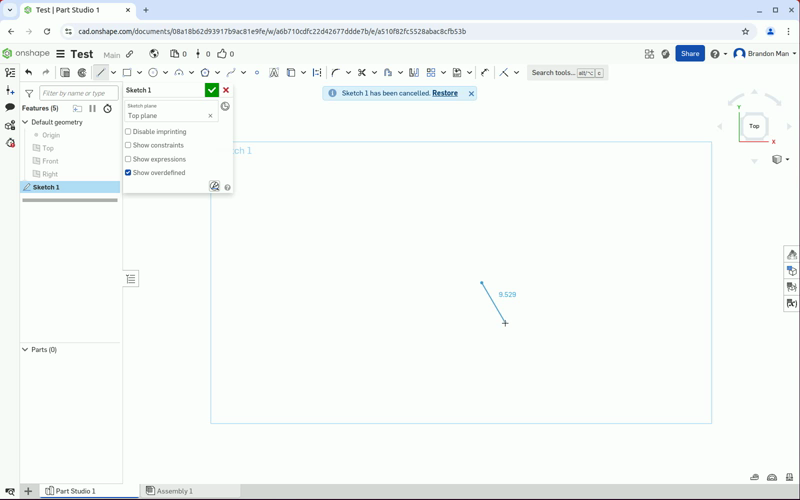
key_up(shift)
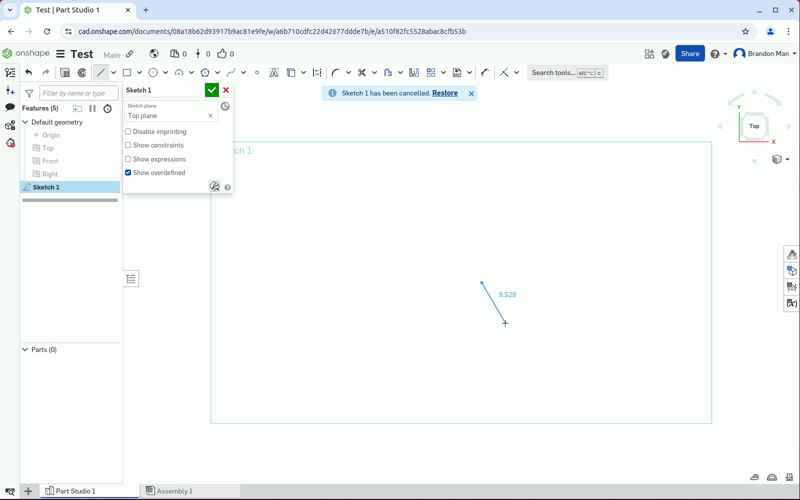
key_down(shift)
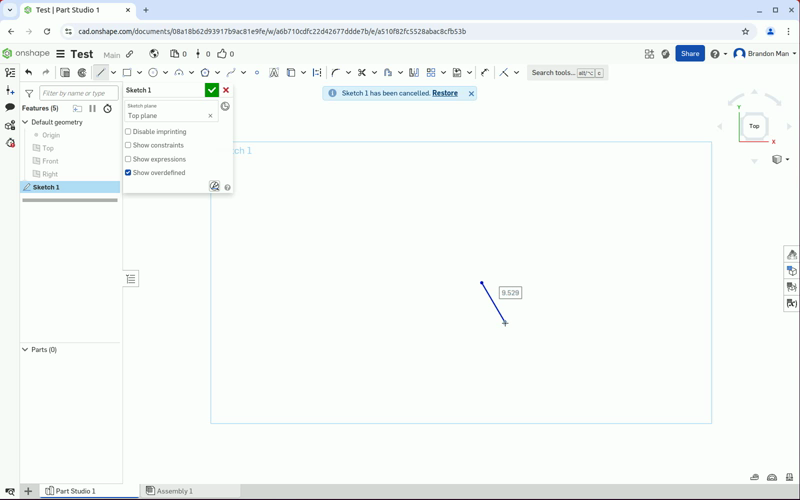
mouse_move(535, 322)
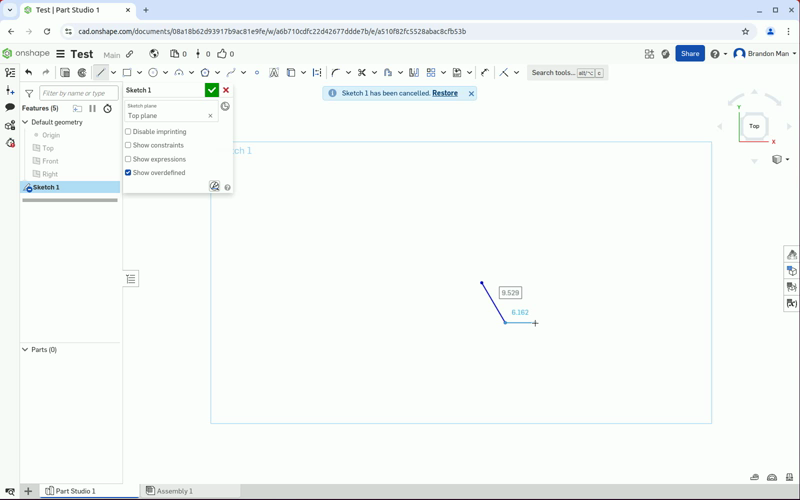
mouse_move(550, 322)
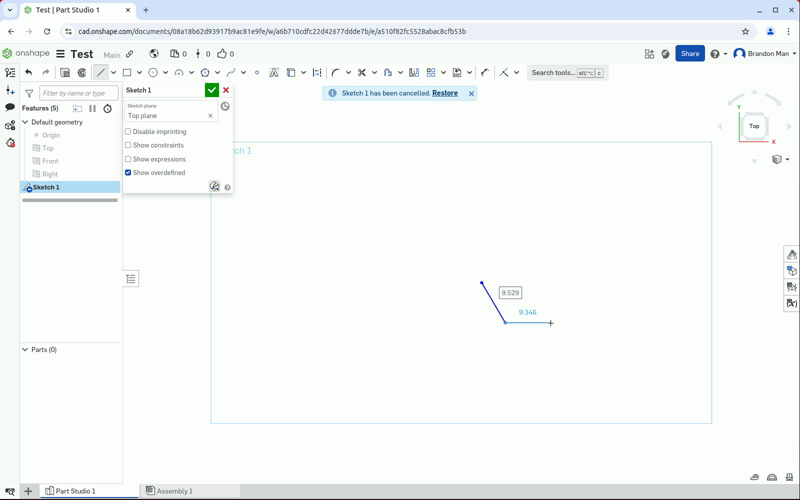
click(550, 322)
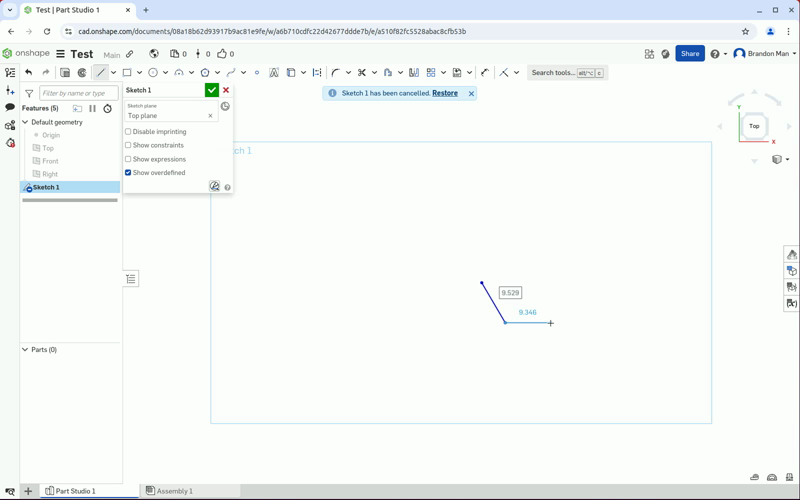
key_up(shift)
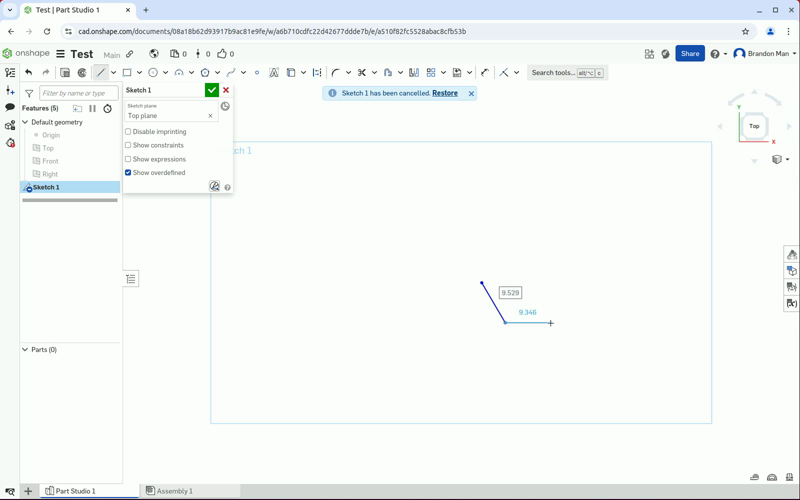
key_down(shift)
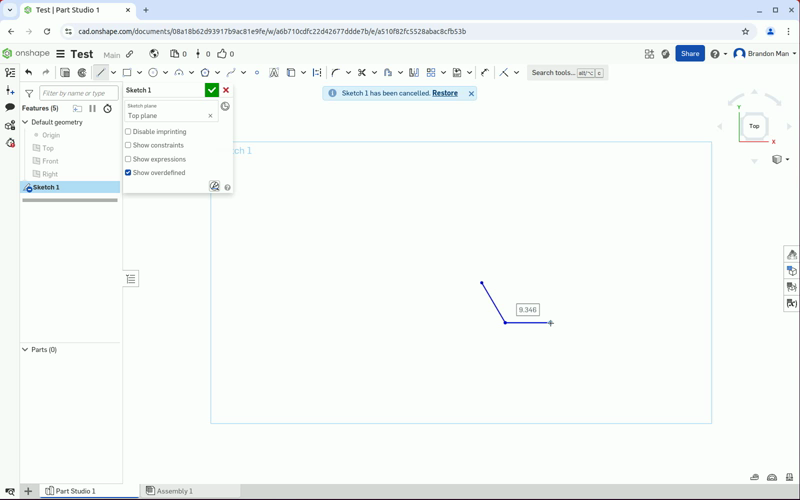
mouse_move(580, 322)
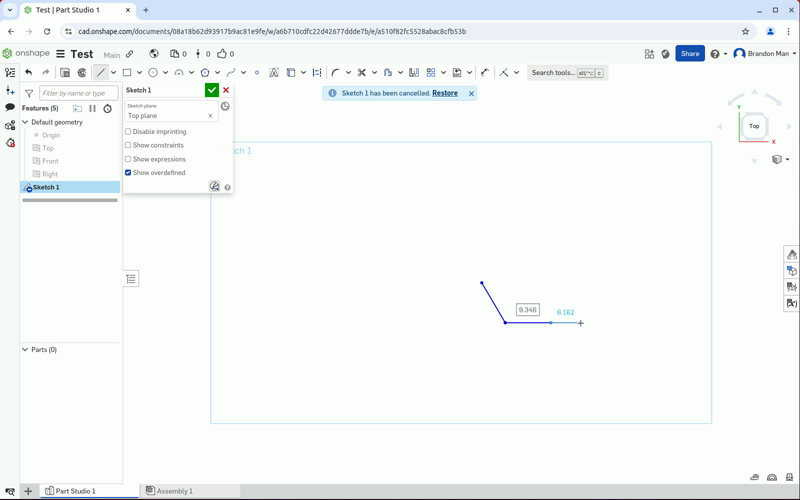
mouse_move(573, 282)
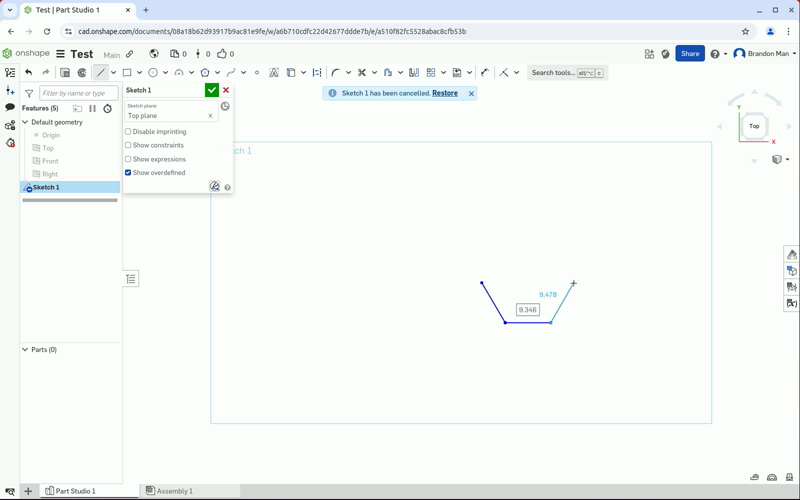
click(573, 282)
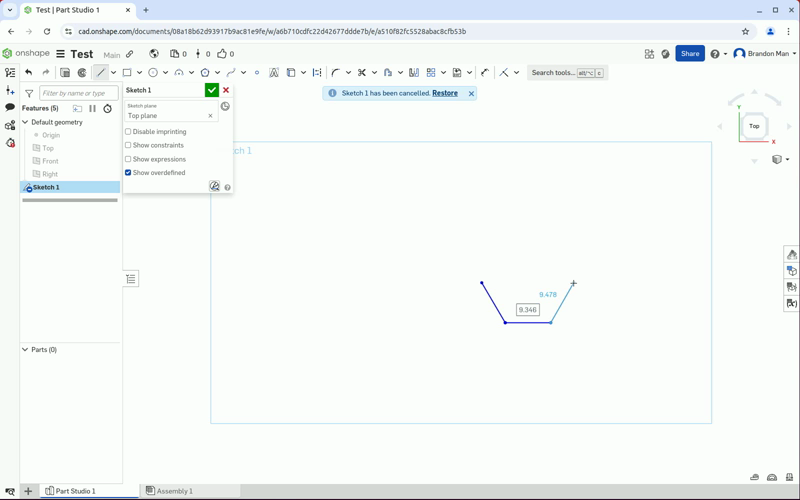
key_up(shift)
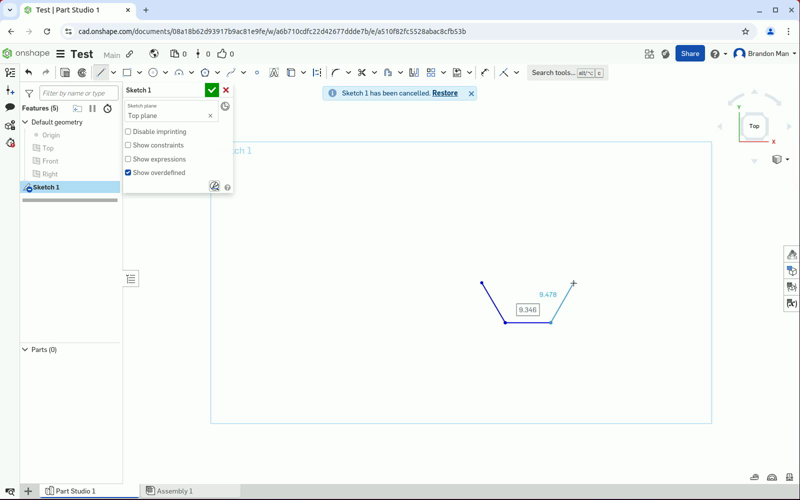
key_down(shift)
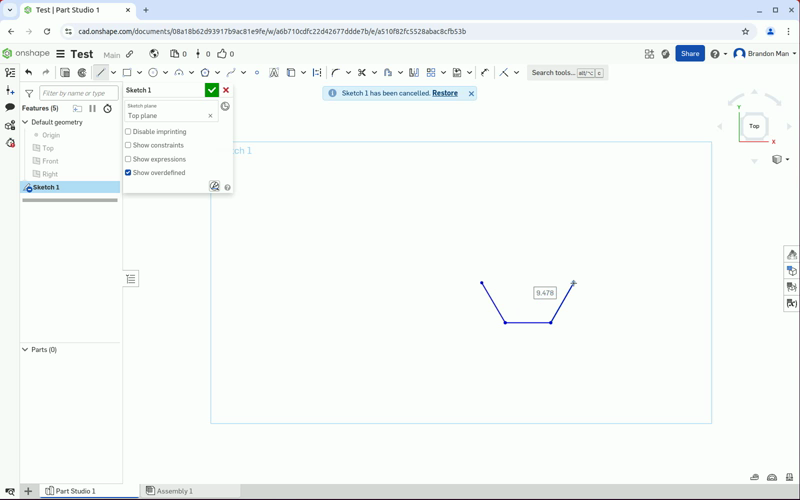
mouse_move(589, 282)
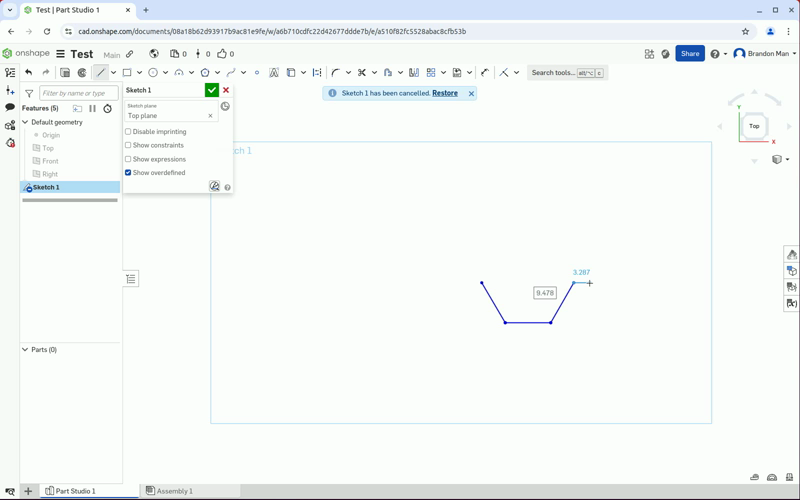
mouse_move(550, 243)
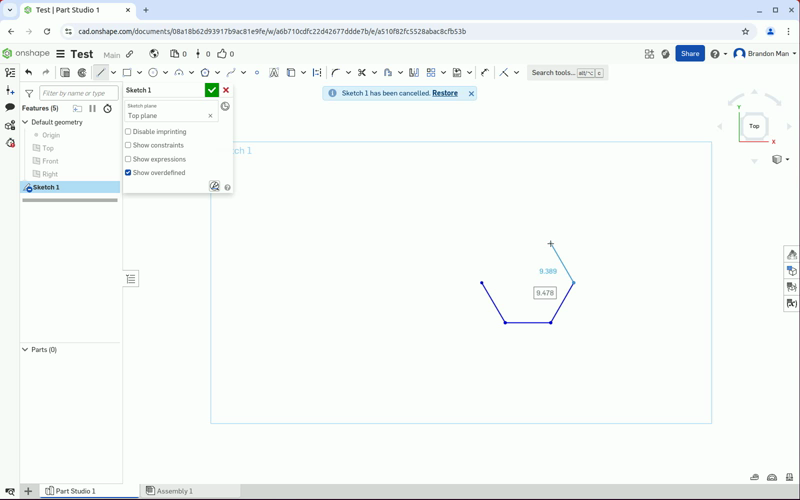
click(550, 243)
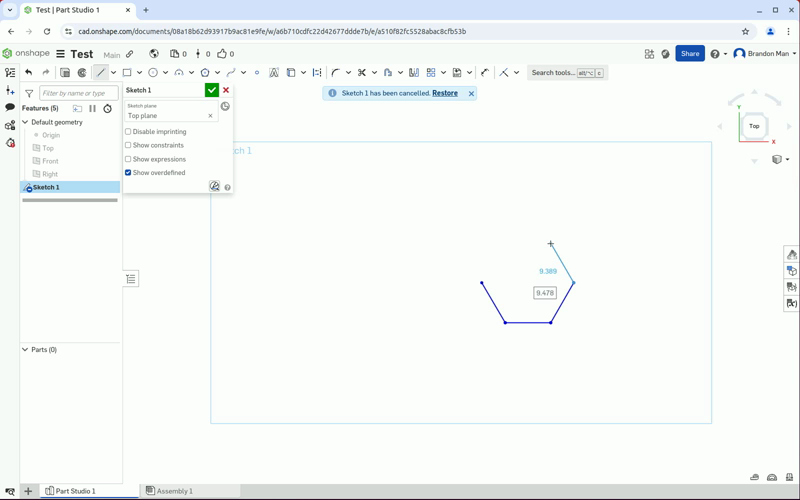
key_up(shift)
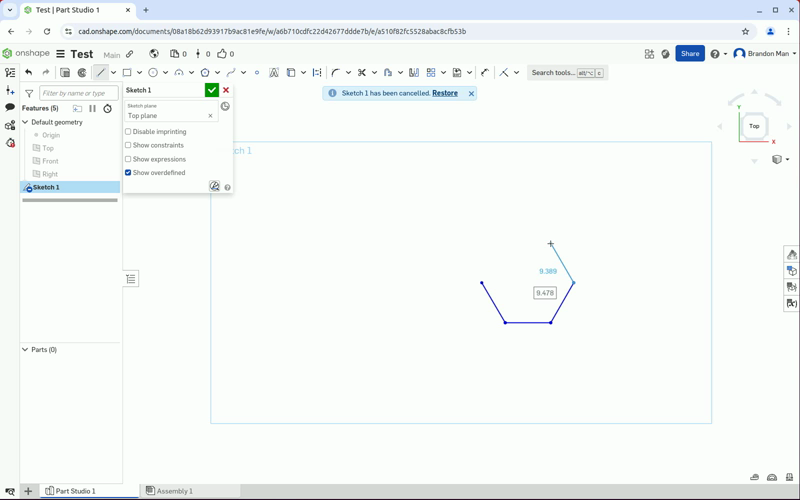
key_down(shift)
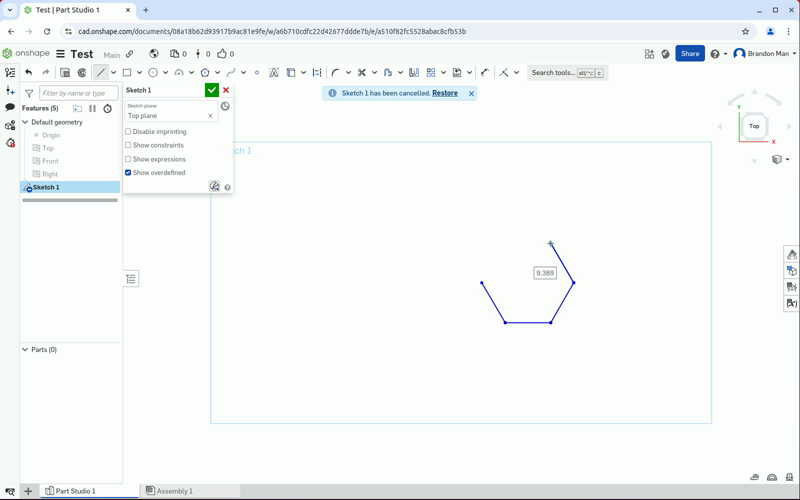
mouse_move(580, 243)
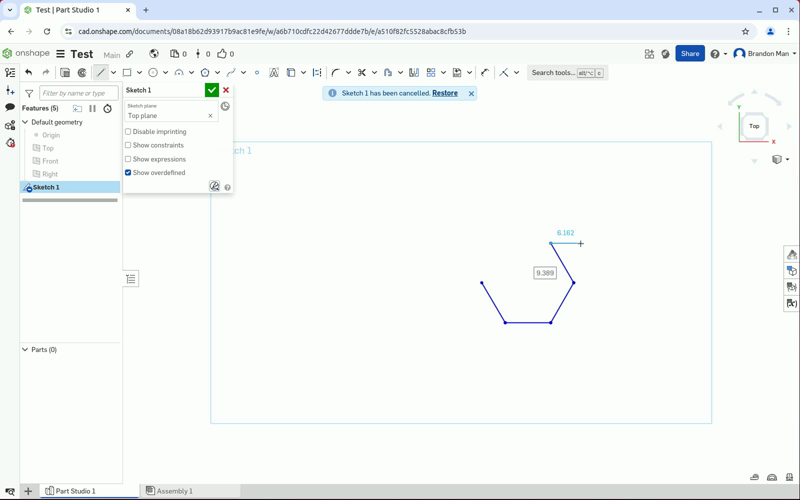
mouse_move(527, 282)
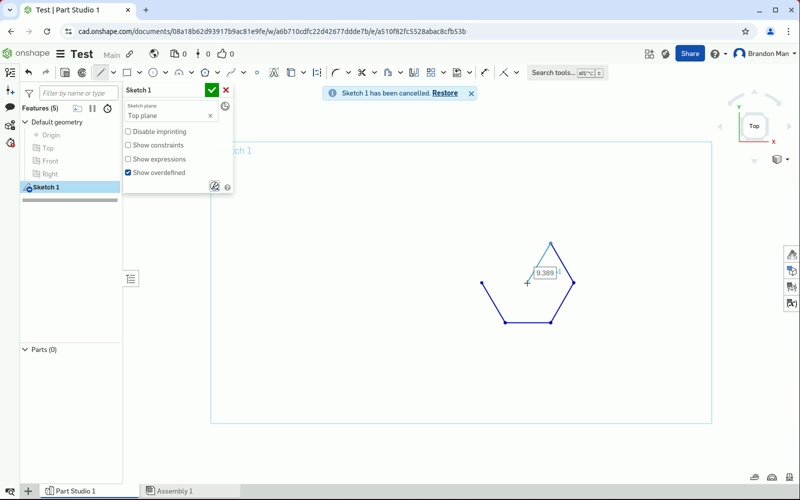
click(527, 282)
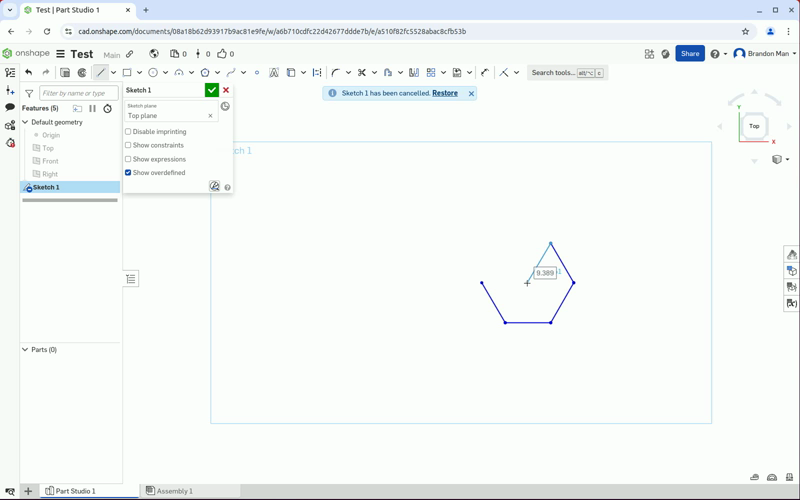
key_up(shift)
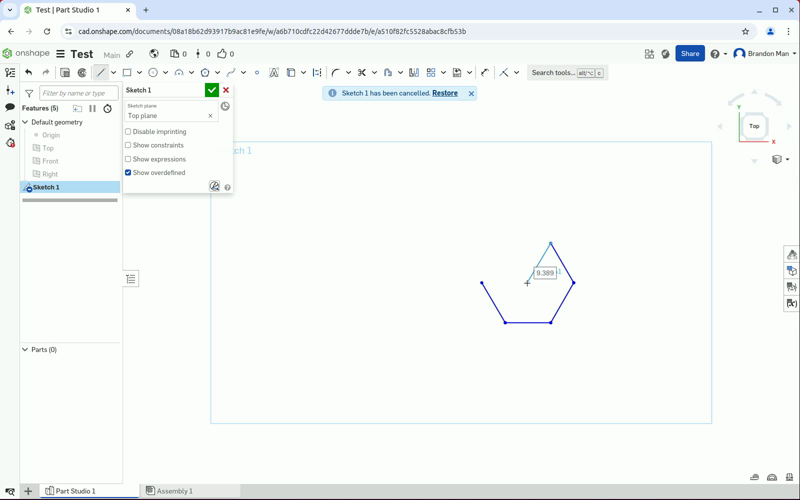
key_down(shift)
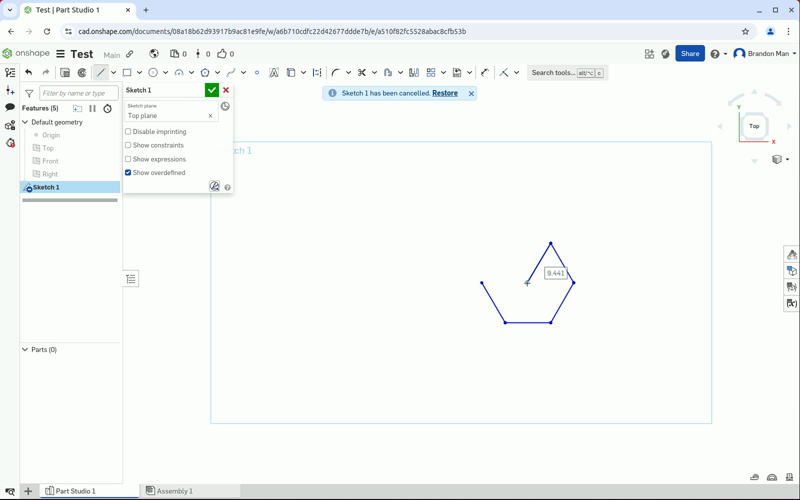
mouse_move(557, 282)
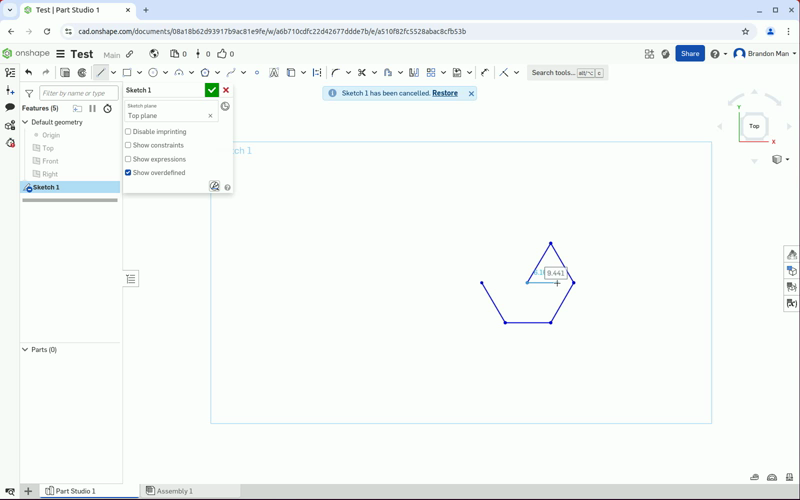
mouse_move(505, 243)
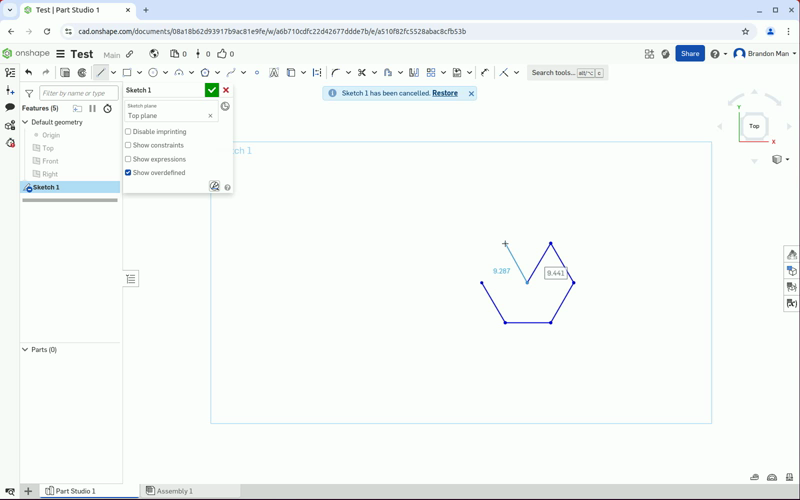
click(505, 243)
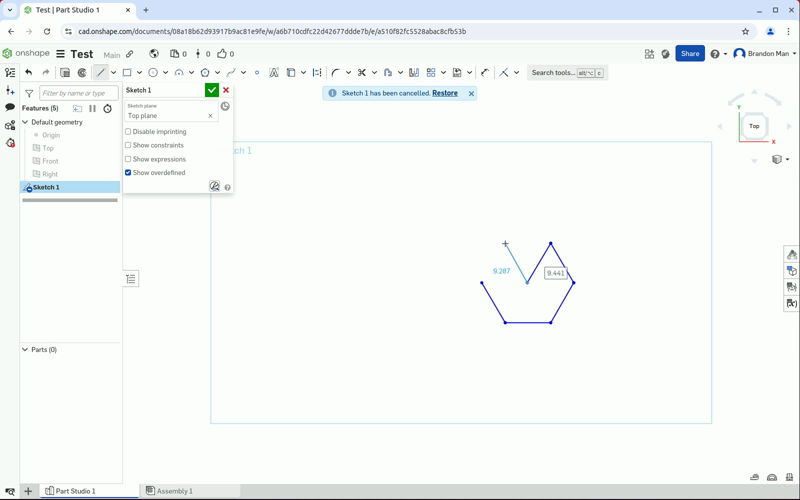
key_up(shift)
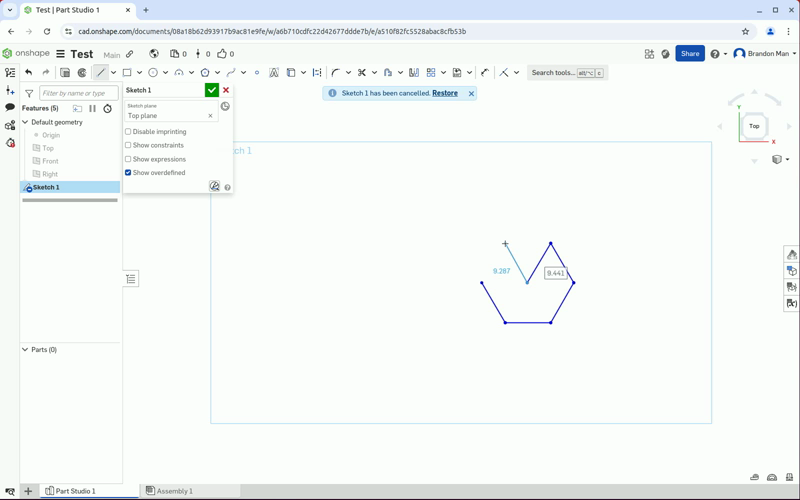
mouse_move(535, 243)
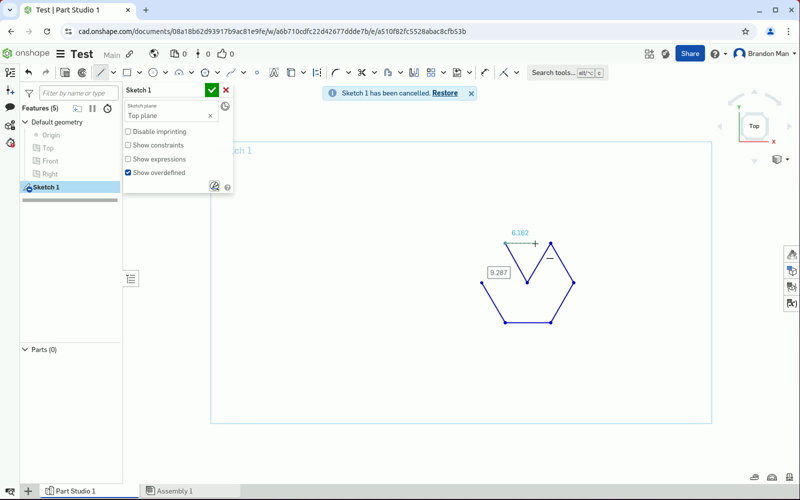
key_down(shift)
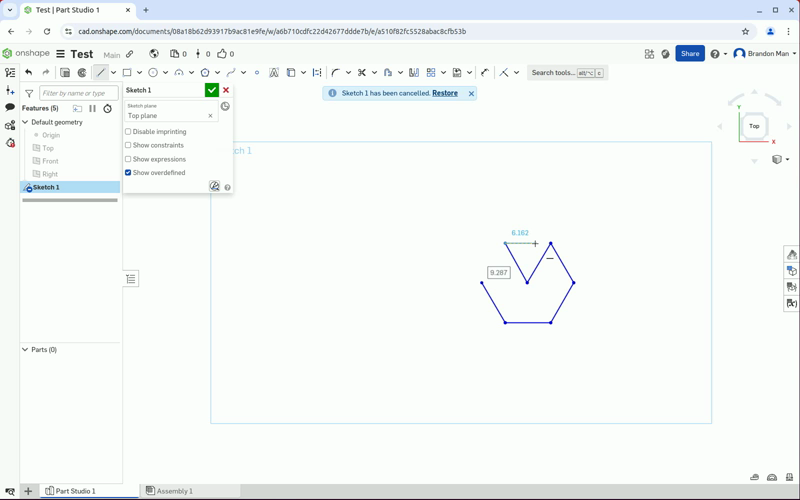
mouse_move(481, 282)
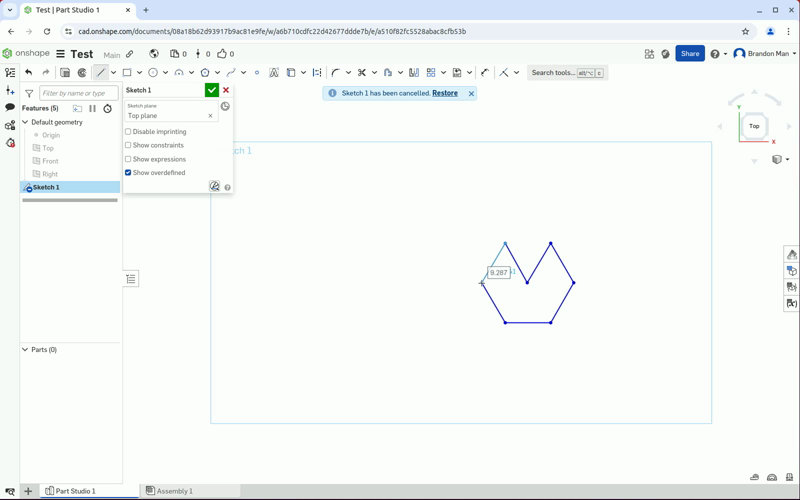
key_up(shift)
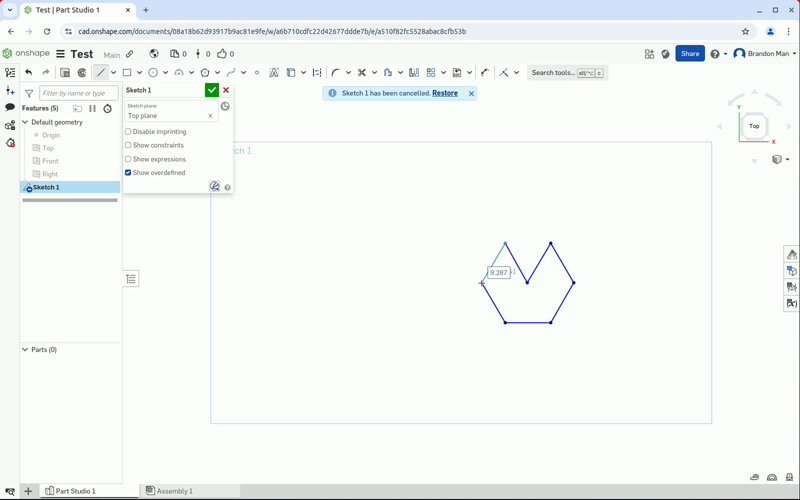
click(481, 282)
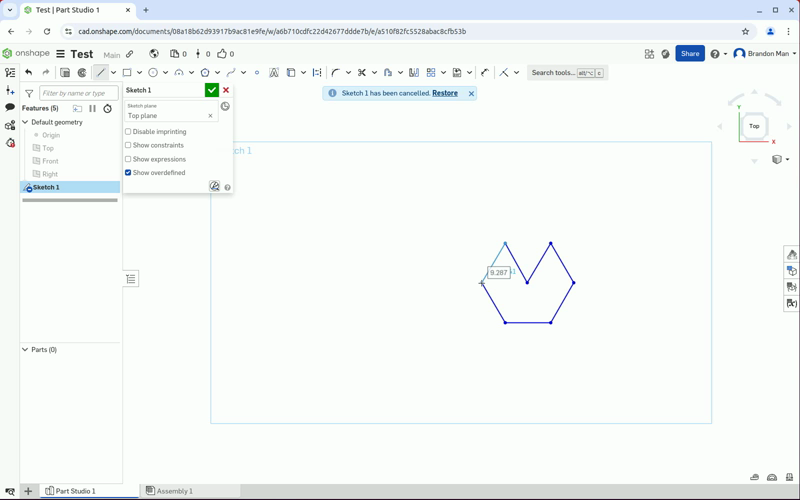
key(esc)
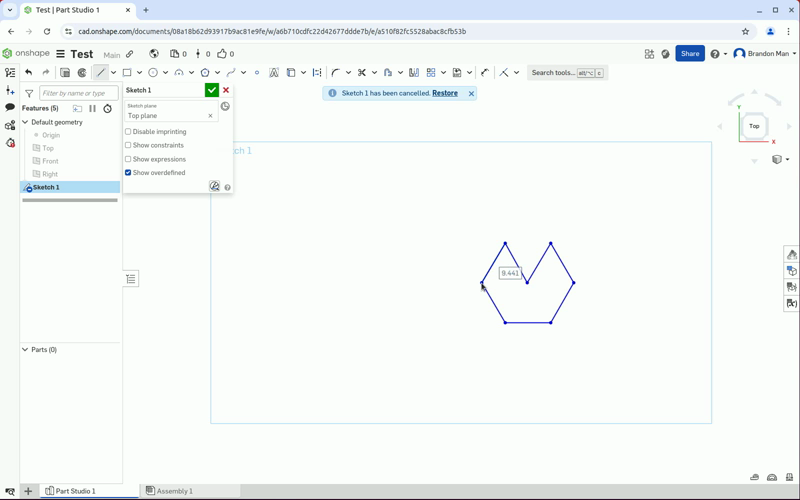
mouse_move(560, 282)
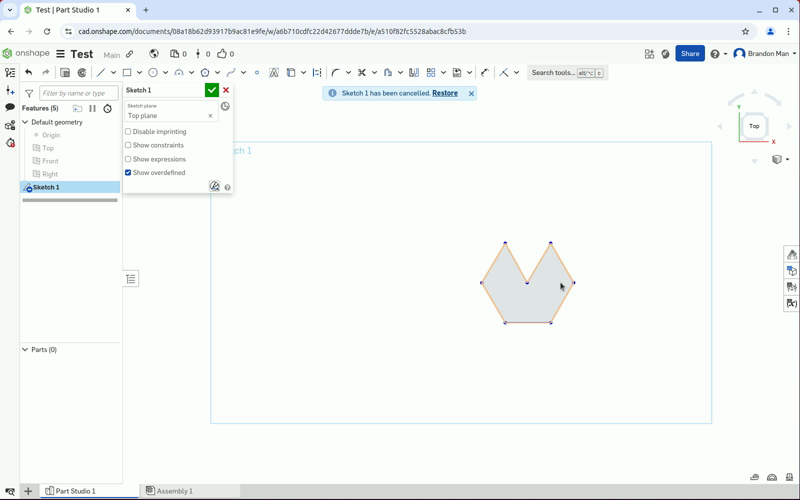
click(560, 282)
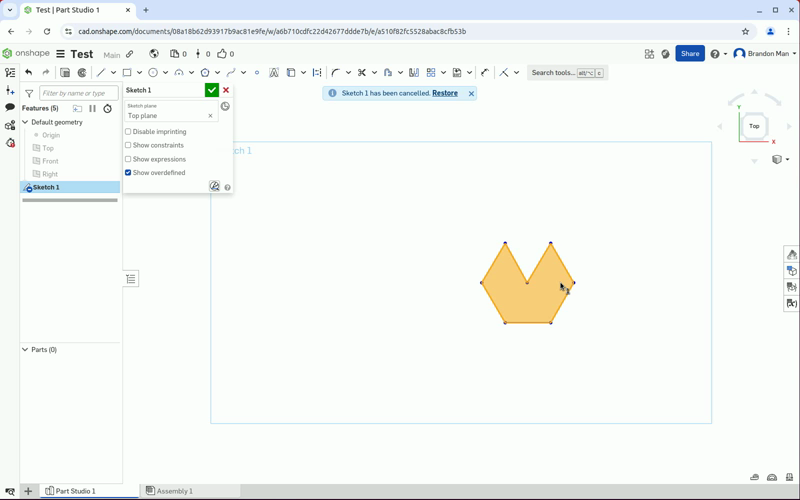
mouse_move(73, 352)
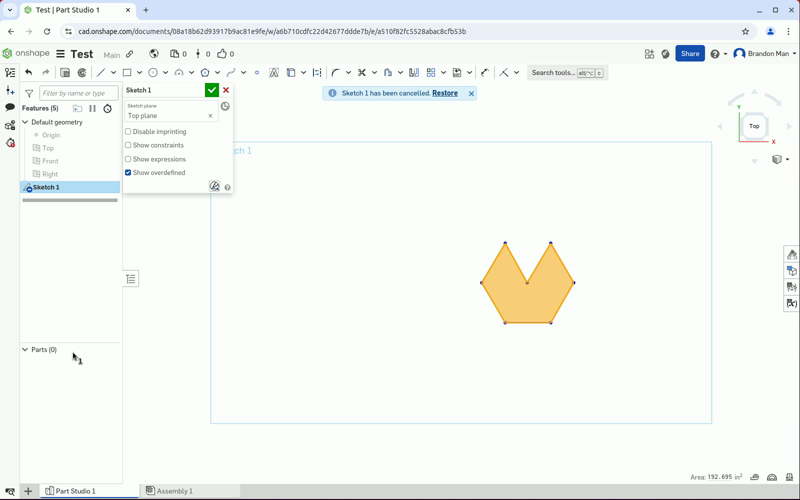
key(shift+y)
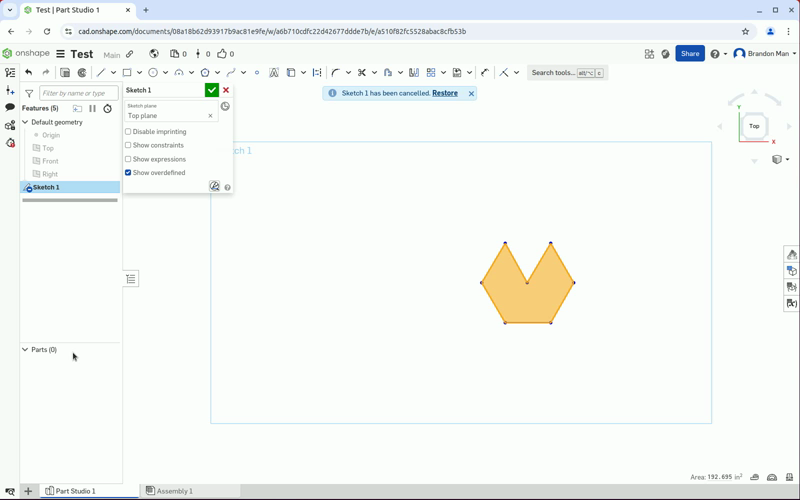
key(shift+e)
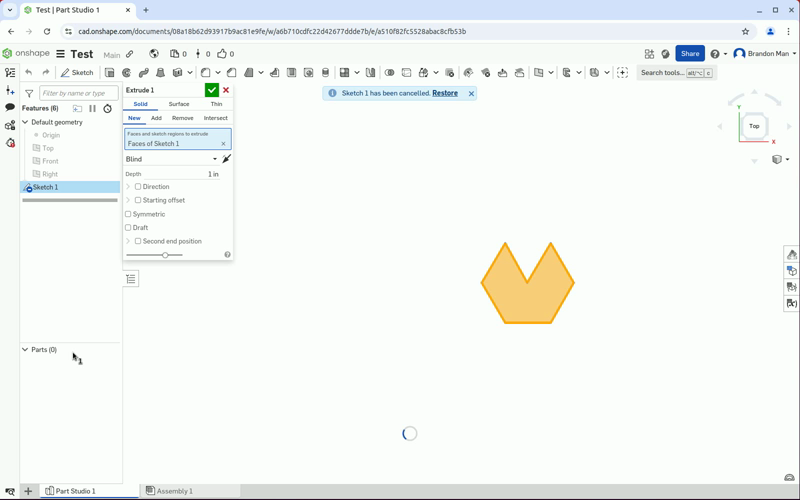
mouse_move(143, 106)
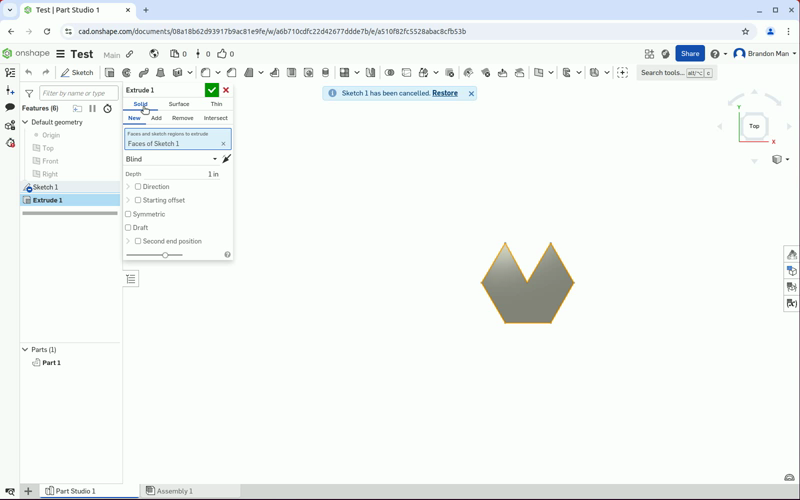
click(143, 106)
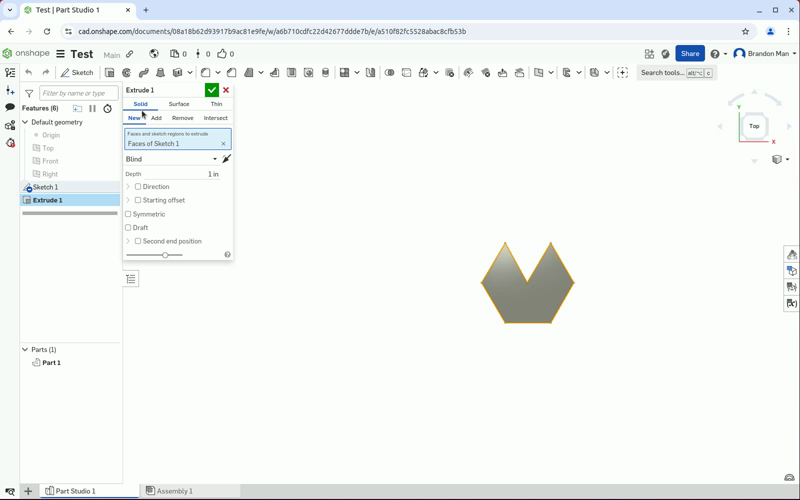
mouse_move(137, 120)
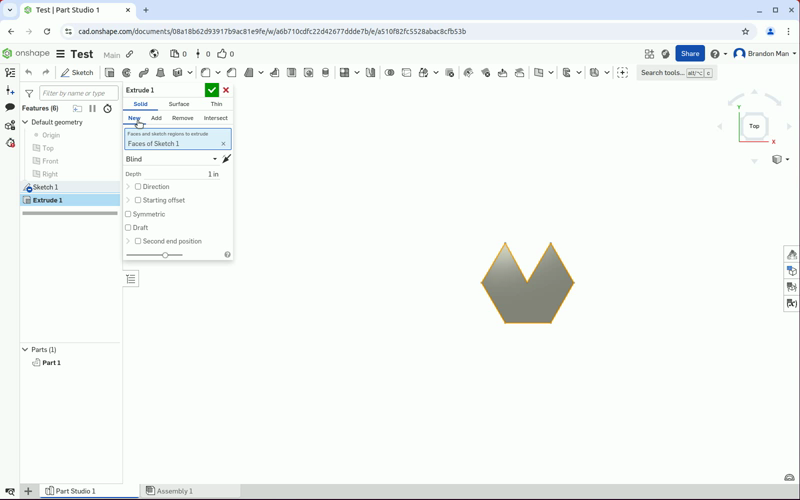
click(137, 120)
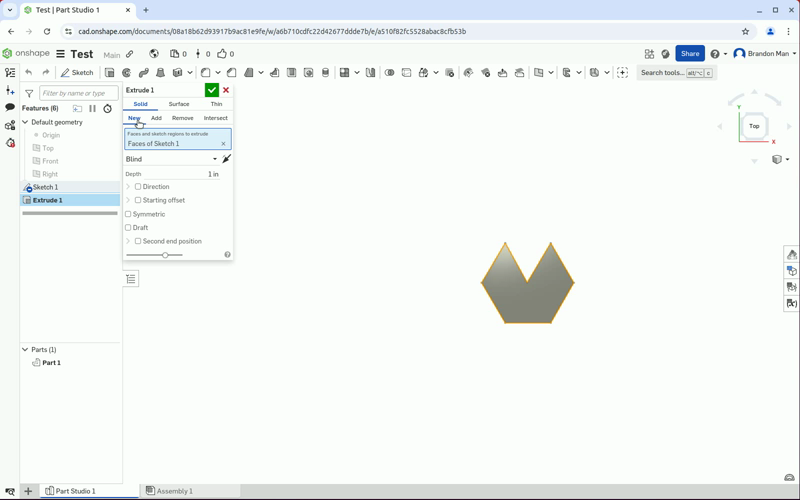
key(tab, 4)
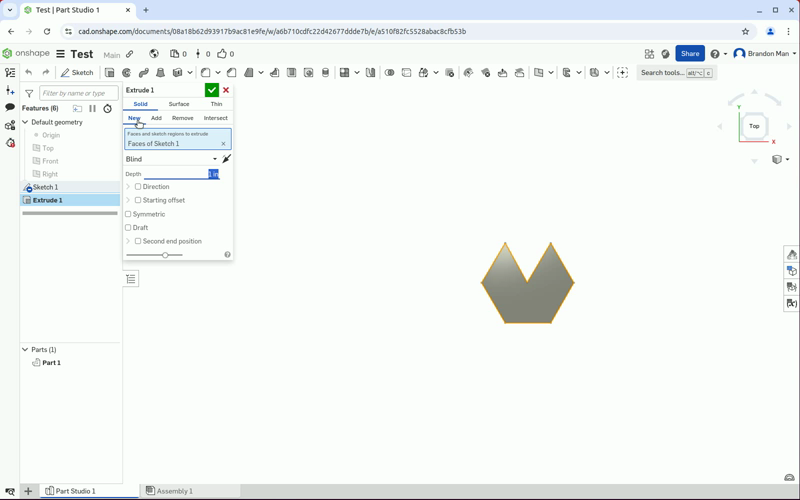
text(1.685)
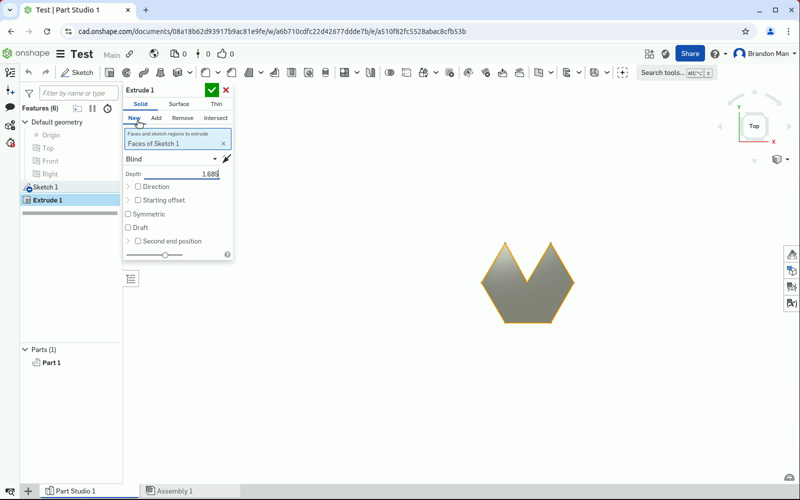
key(enter)
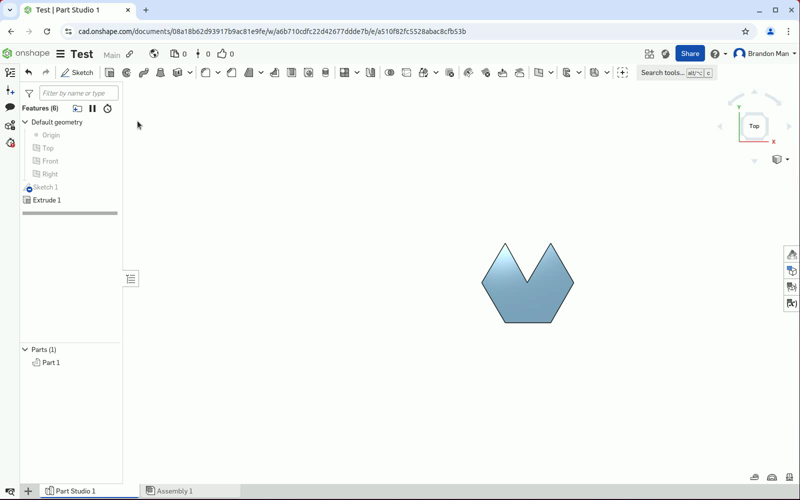
key(shift+h)
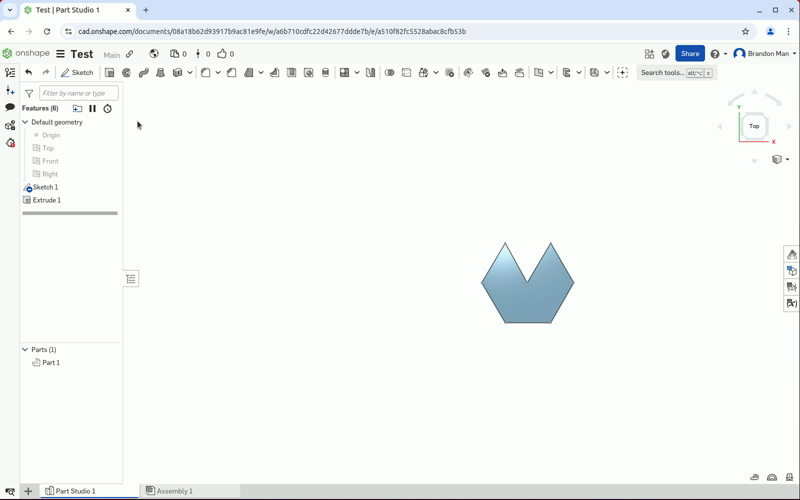
key(shift+h)
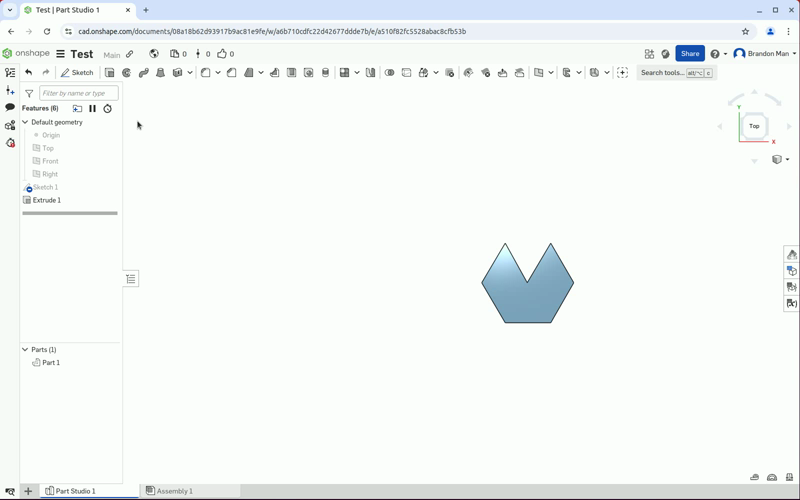
mouse_move(73, 189)
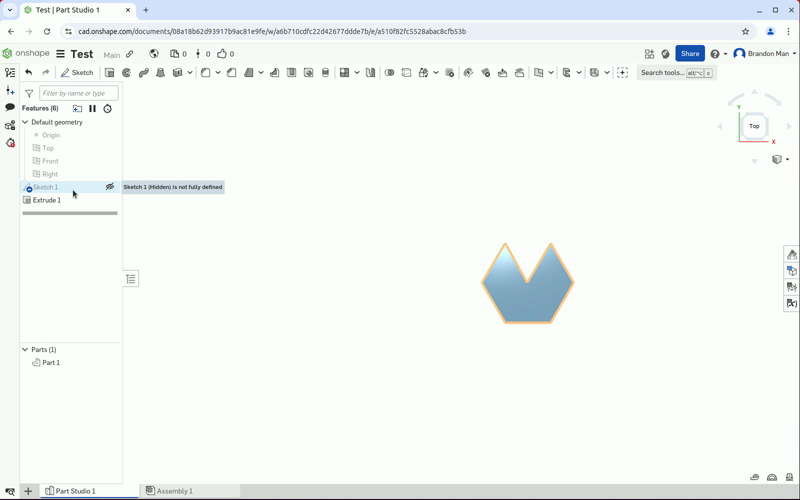
click(73, 189)
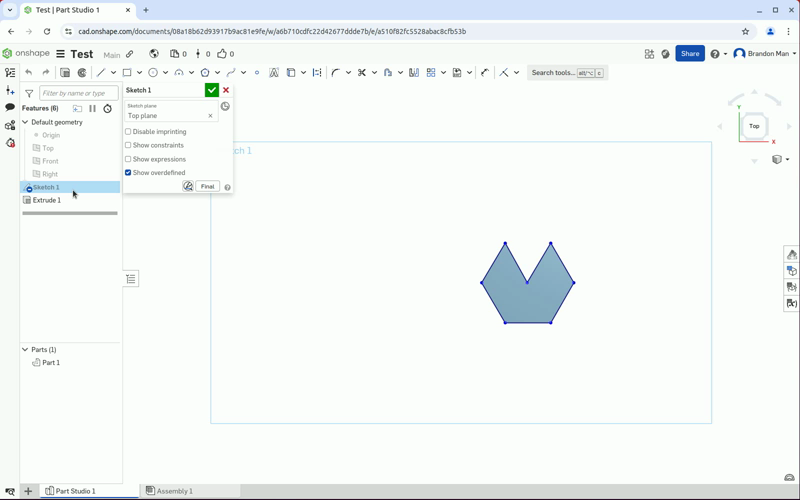
mouse_move(229, 92)
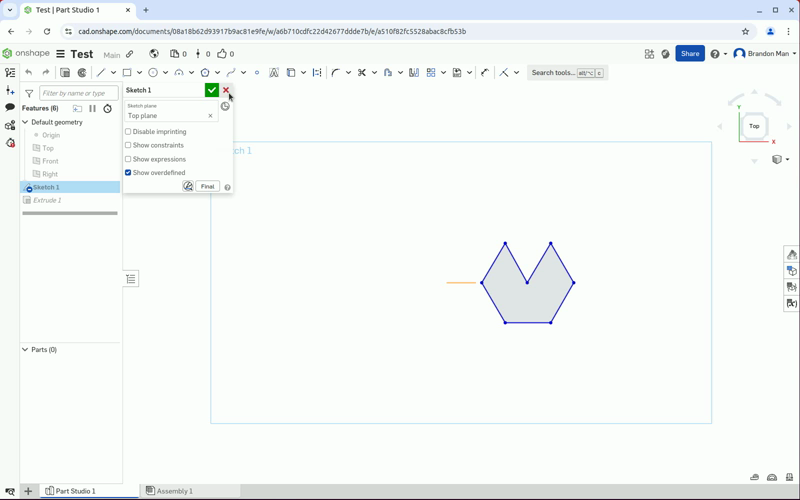
click(229, 92)
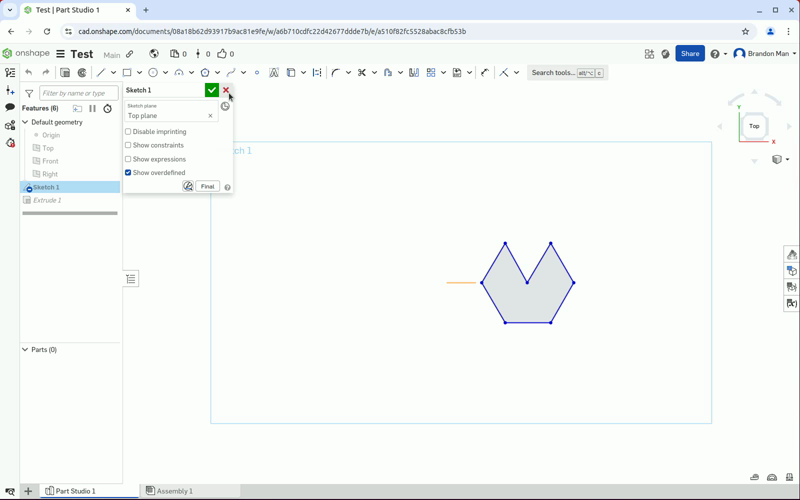
key(shift+s)
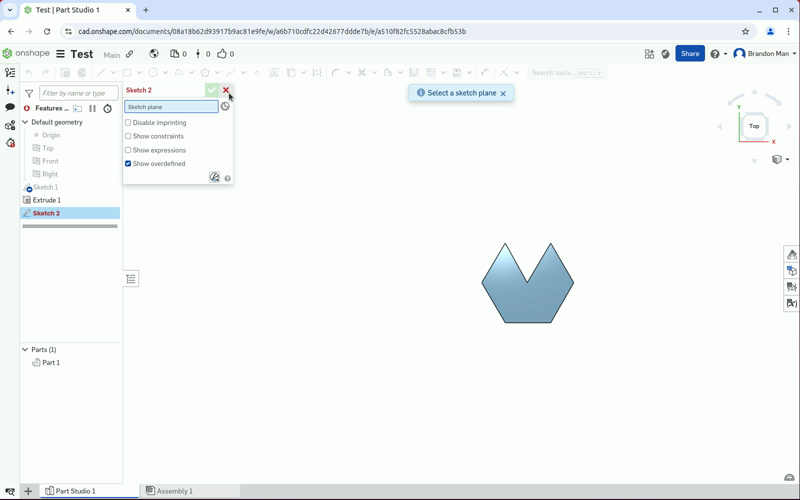
mouse_move(73, 150)
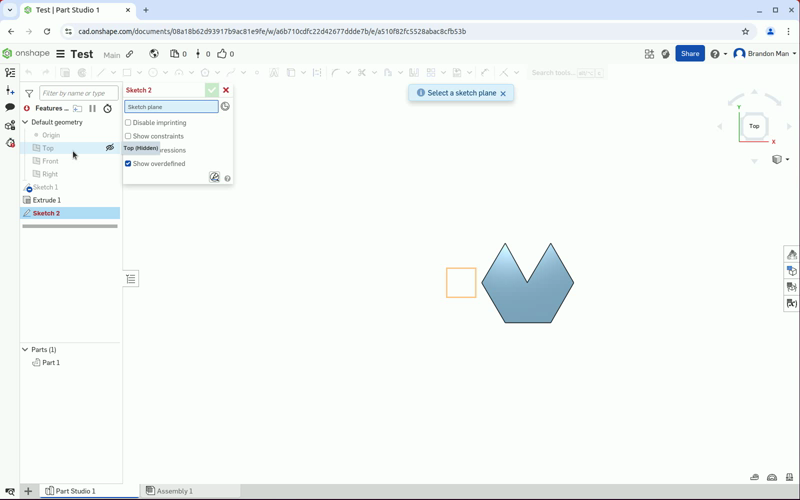
click(73, 150)
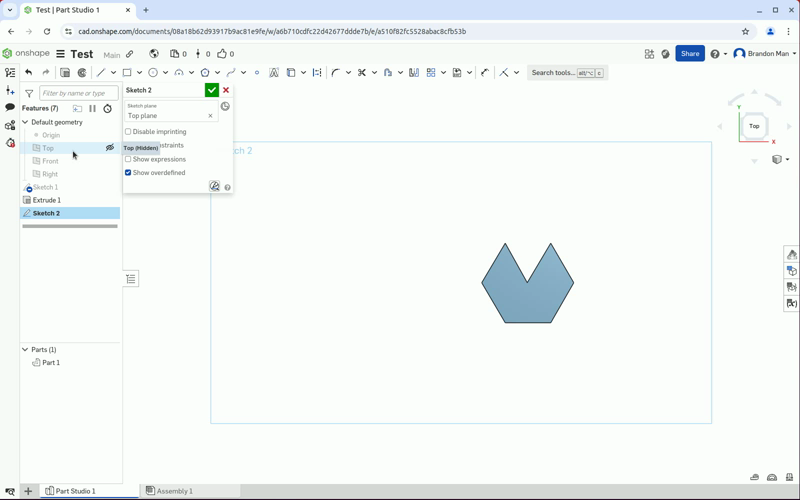
mouse_move(73, 352)
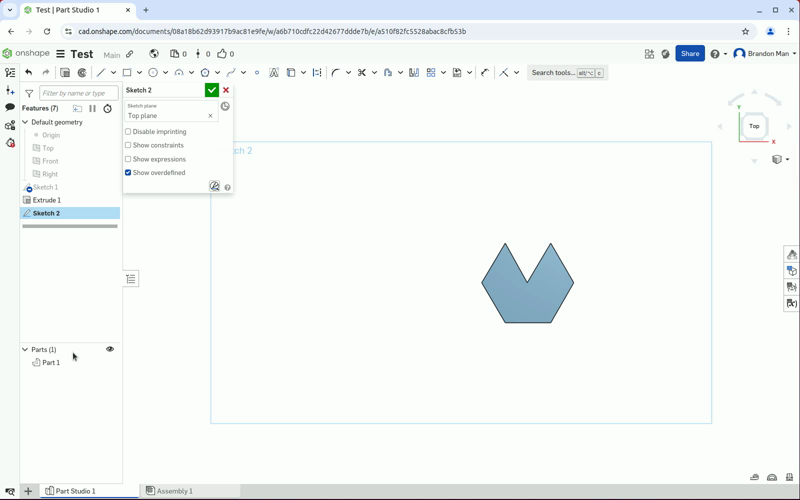
key(y)
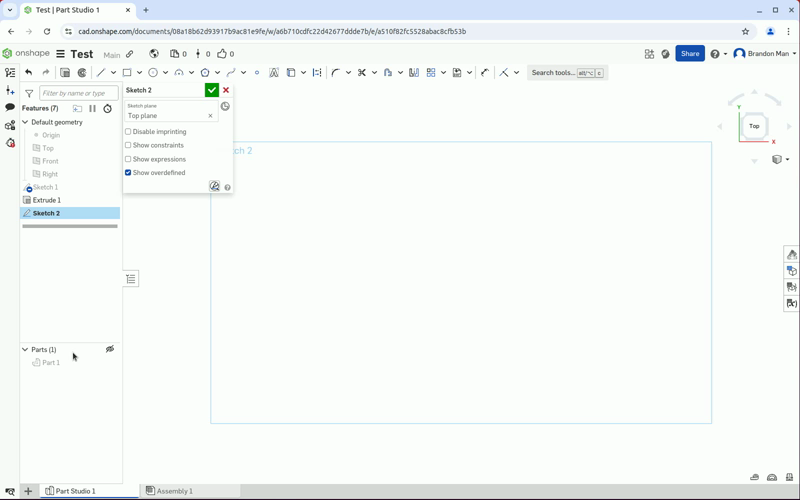
key(l)
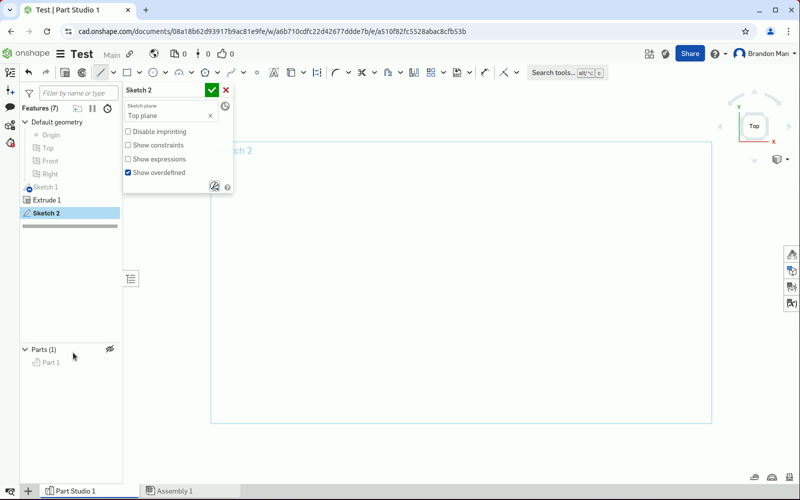
key_down(shift)
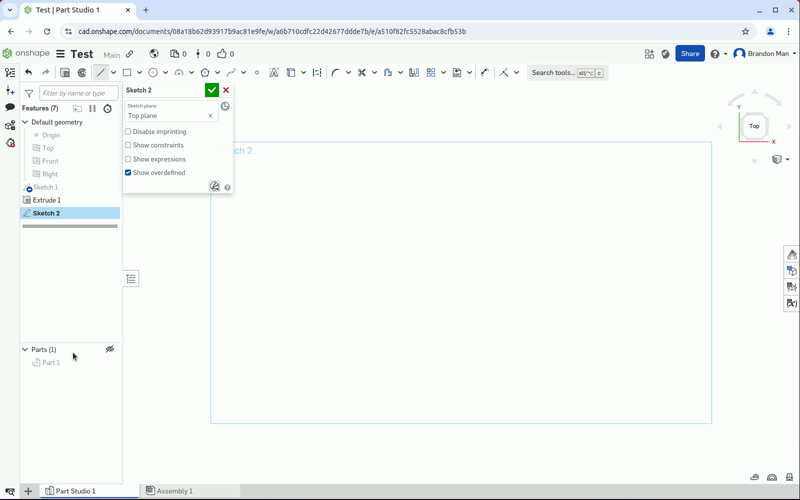
mouse_move(512, 375)
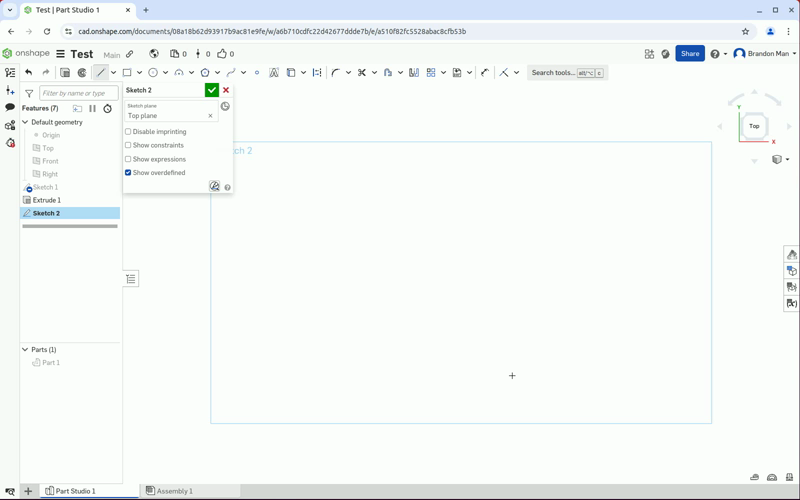
click(512, 375)
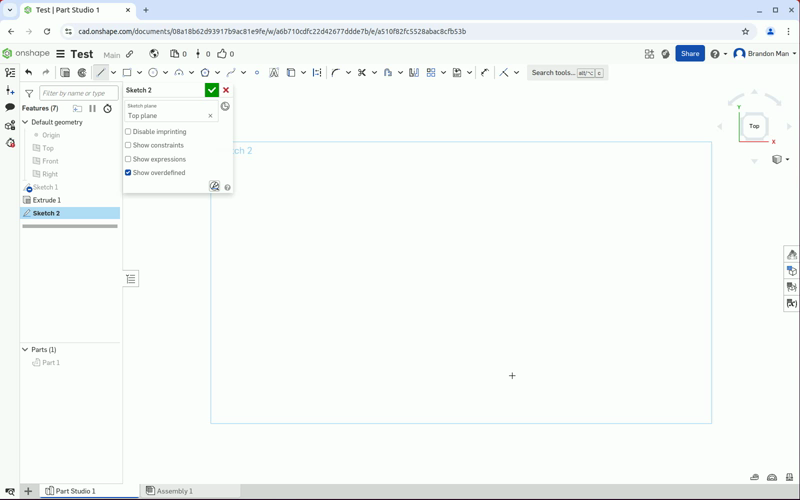
key_up(shift)
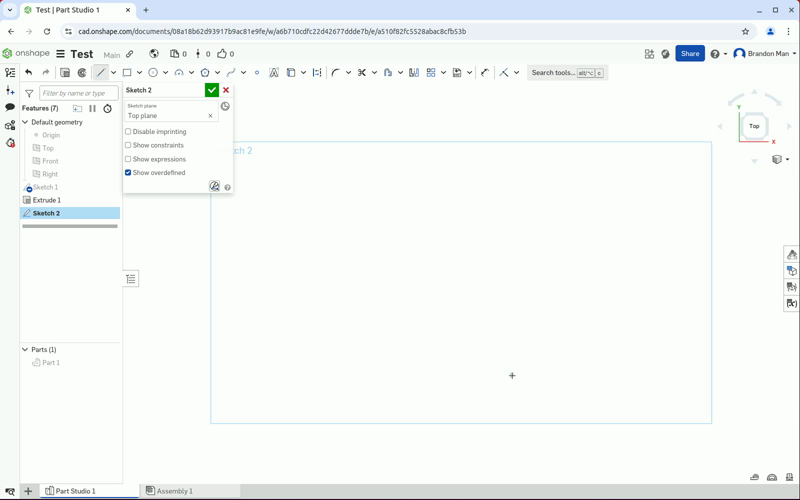
key_down(shift)
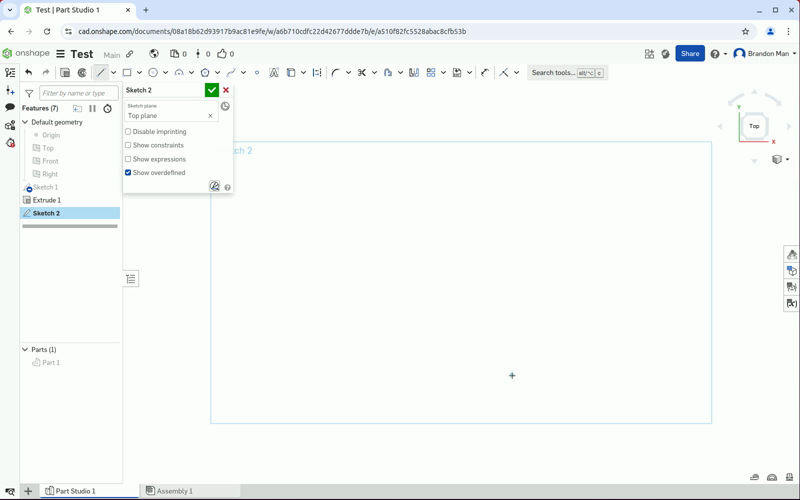
mouse_move(542, 375)
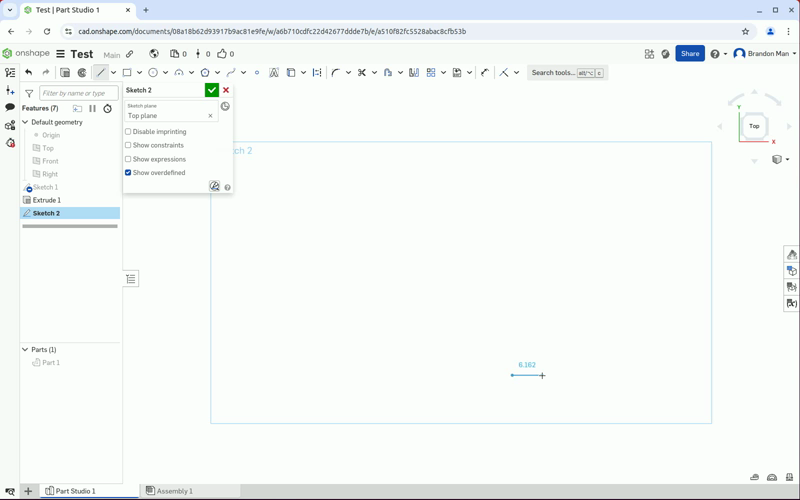
mouse_move(544, 375)
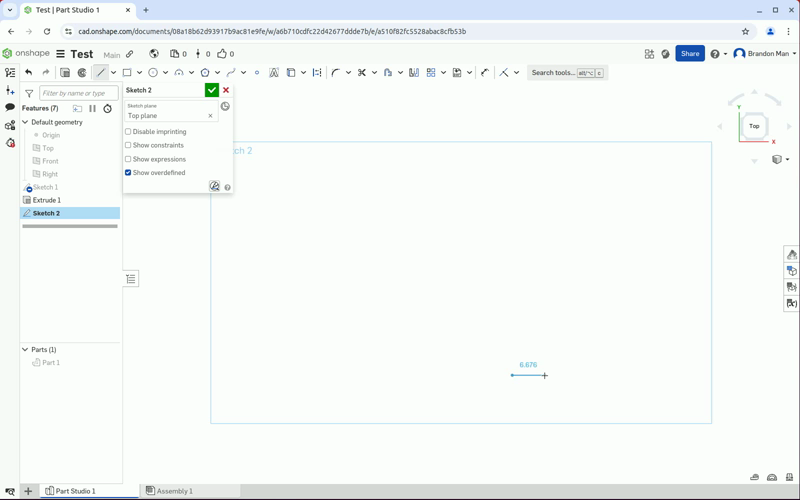
click(544, 375)
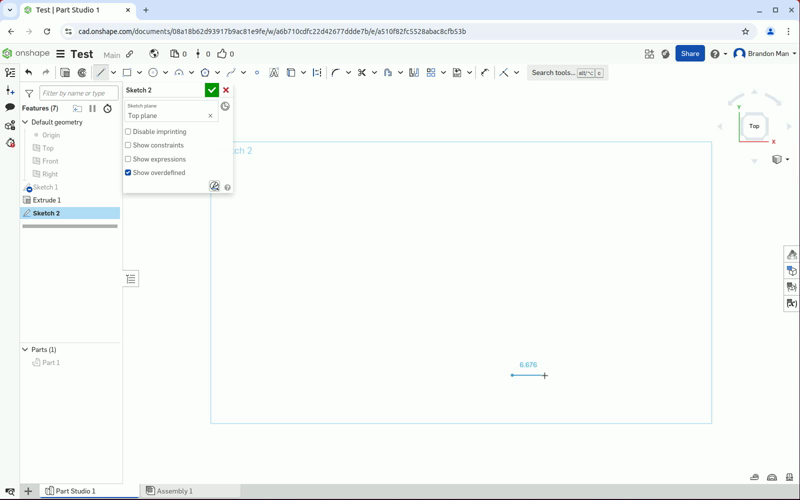
key_up(shift)
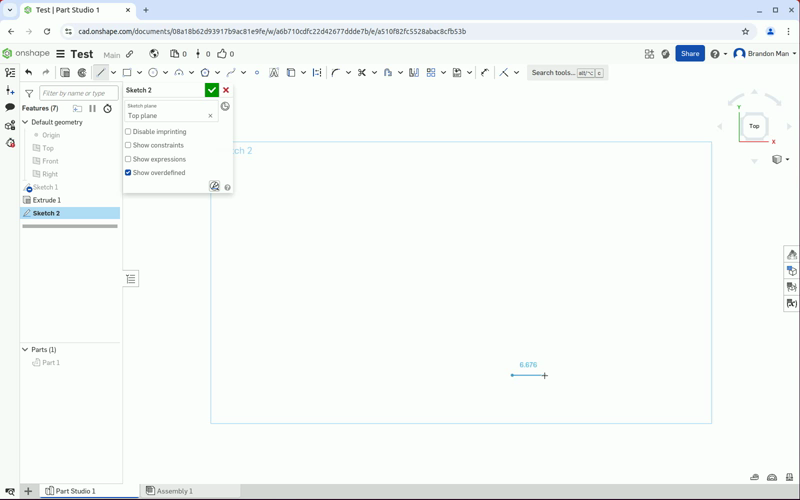
key_down(shift)
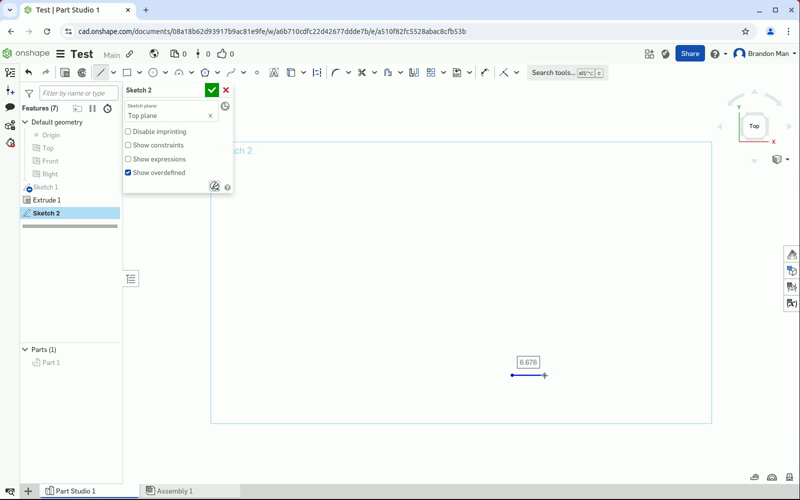
mouse_move(574, 375)
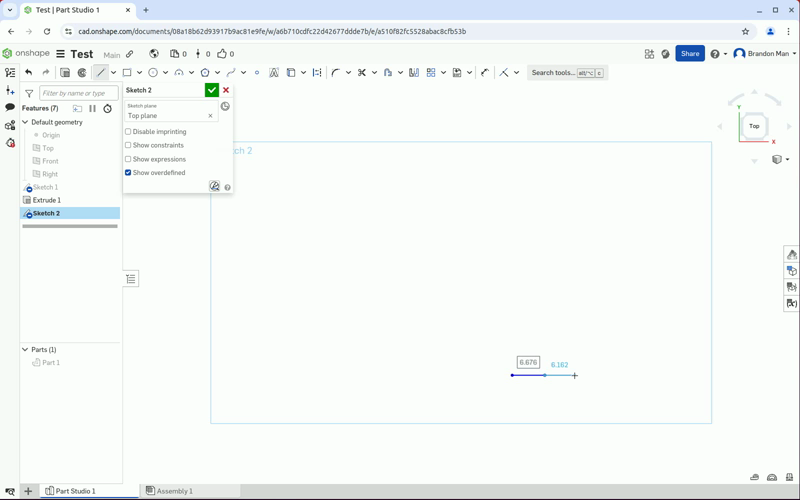
mouse_move(544, 372)
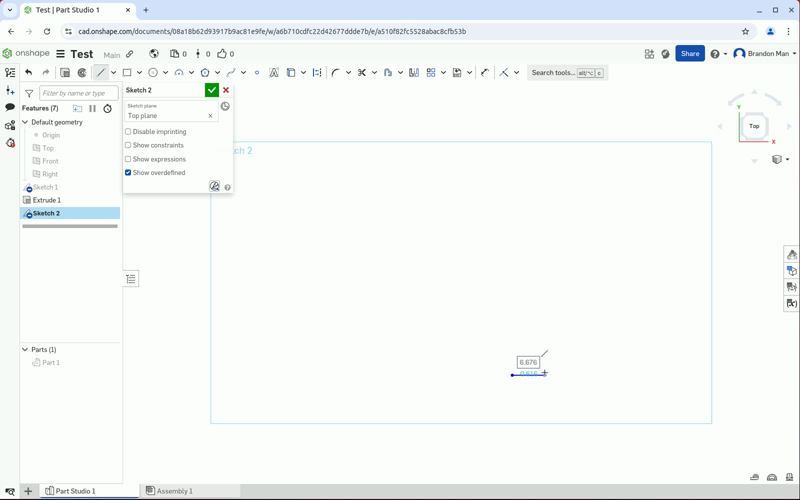
scroll(6)
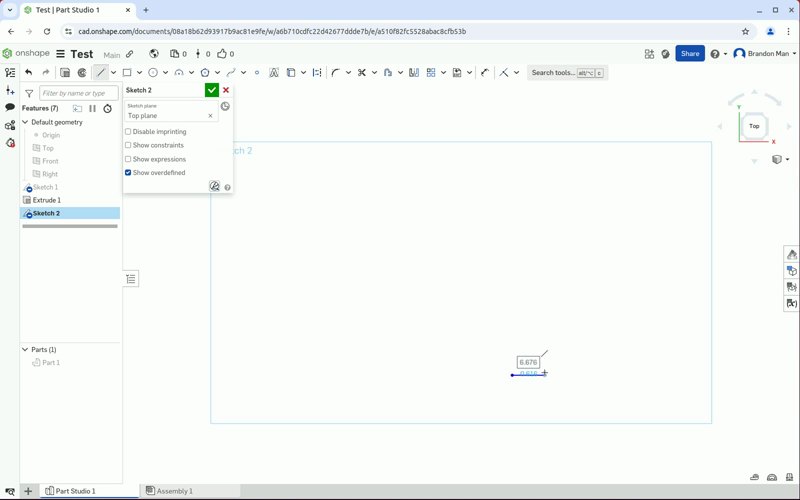
scroll(6)
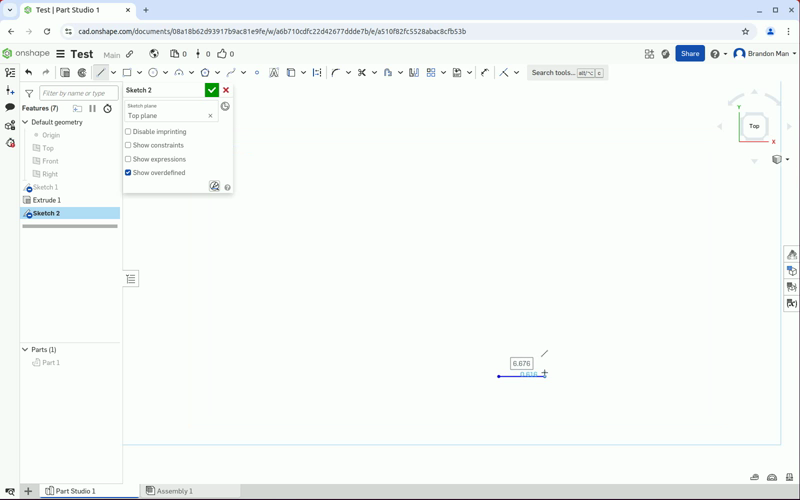
scroll(6)
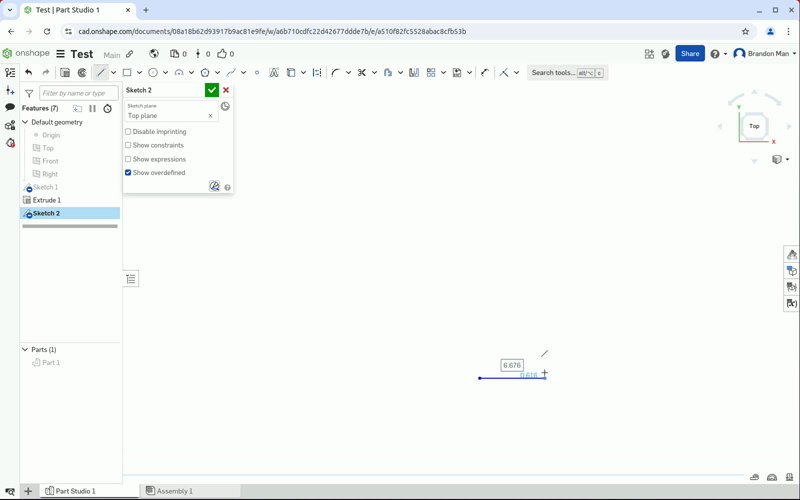
scroll(6)
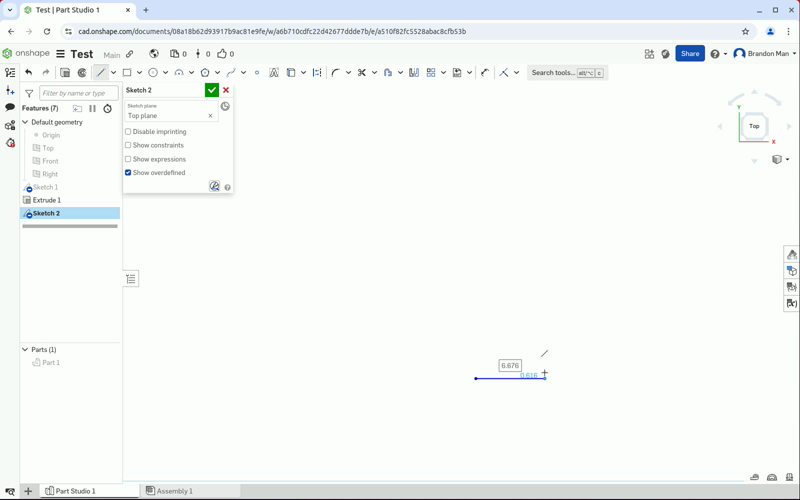
scroll(6)
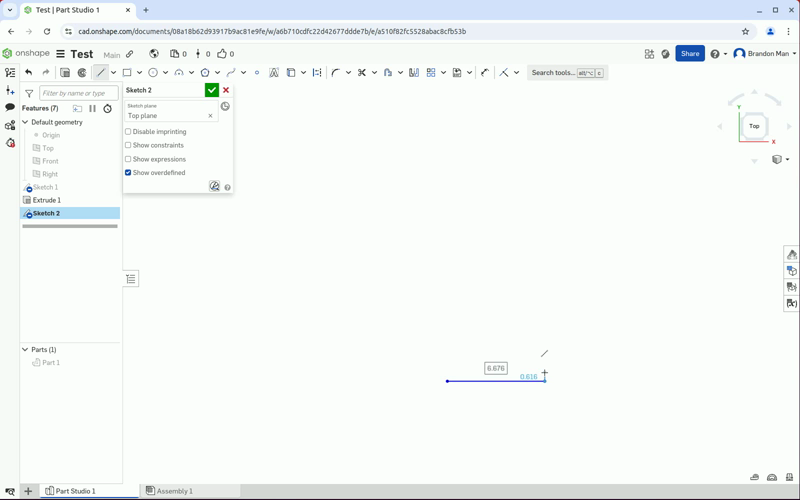
scroll(6)
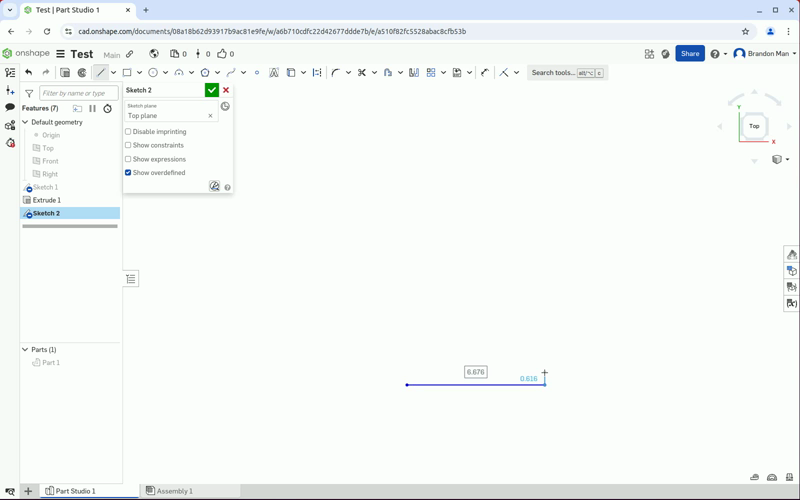
scroll(6)
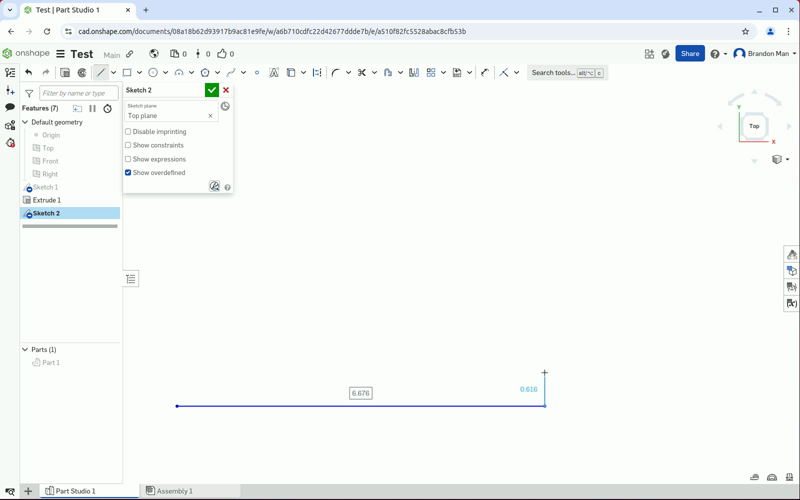
click(544, 372)
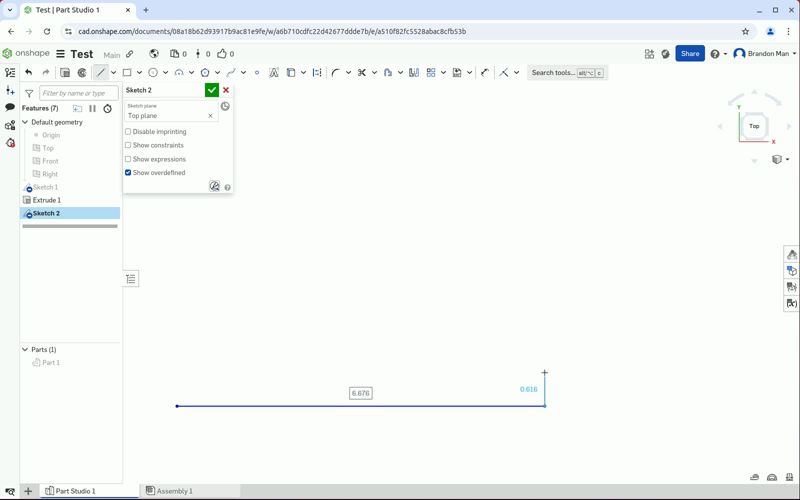
scroll(-6)
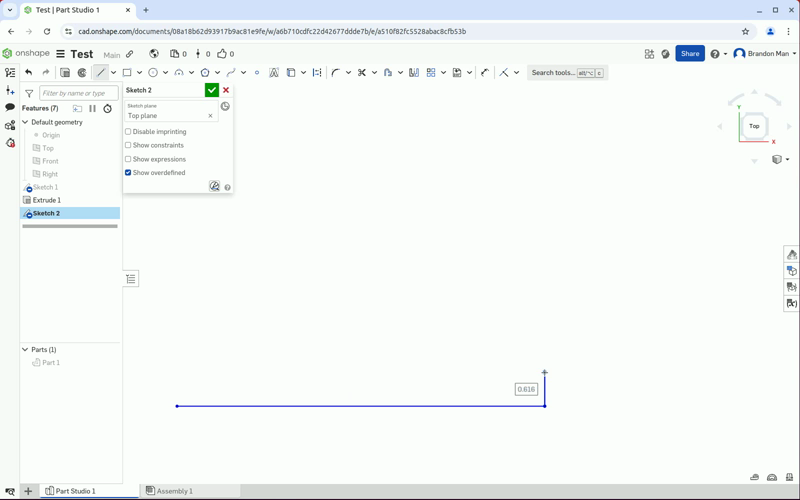
scroll(-6)
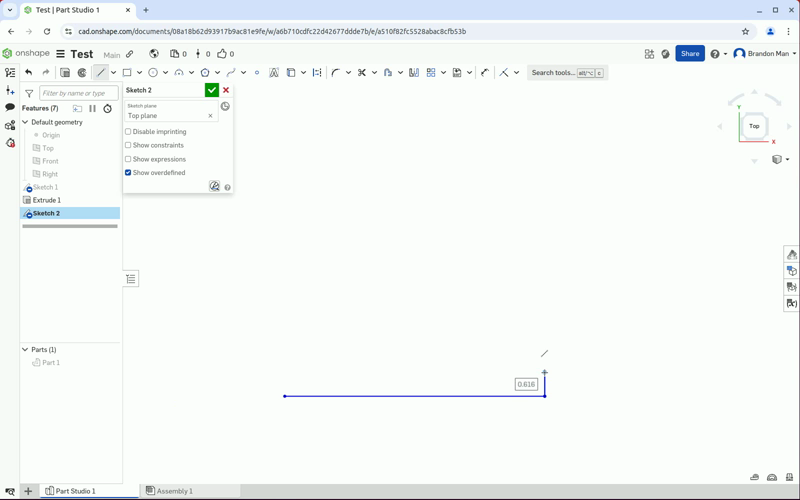
scroll(-6)
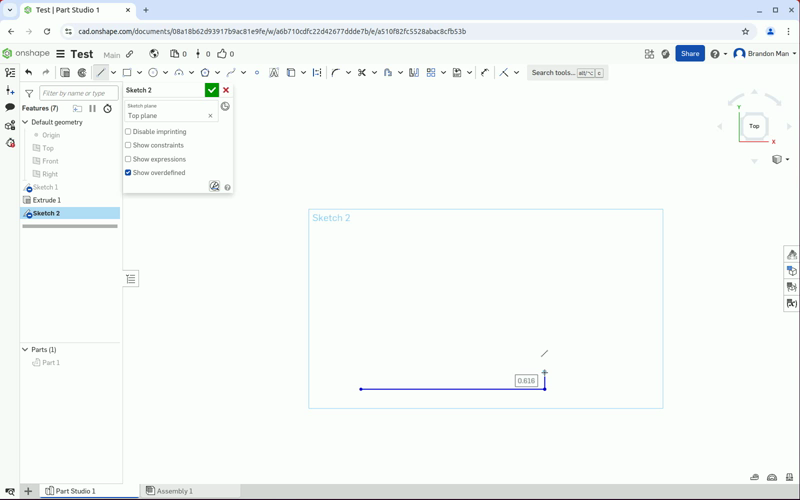
scroll(-6)
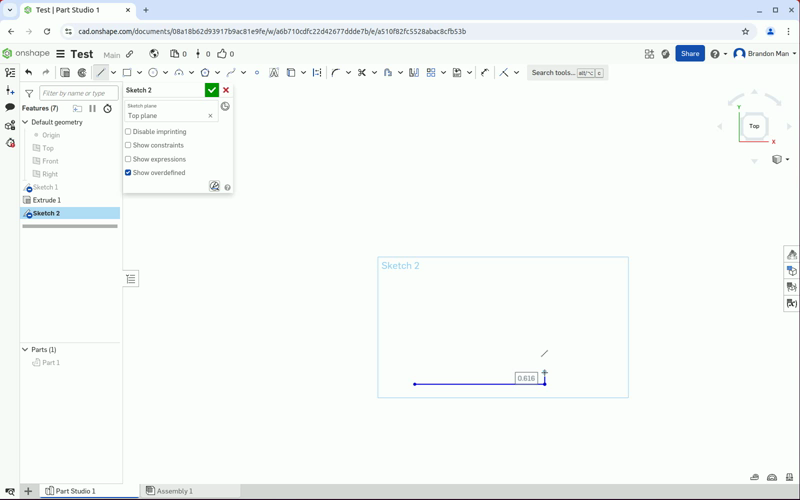
scroll(-6)
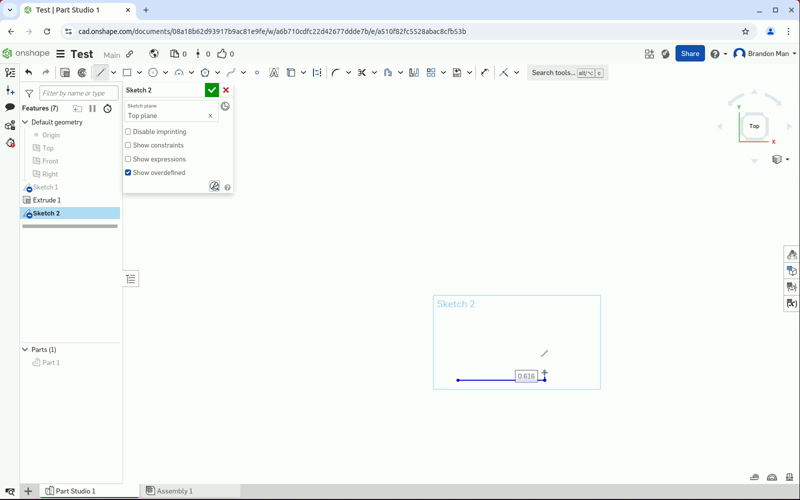
scroll(-6)
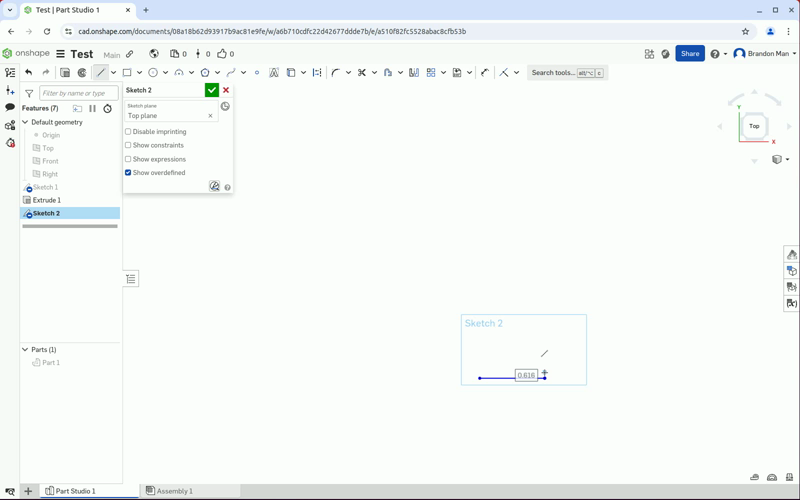
scroll(-6)
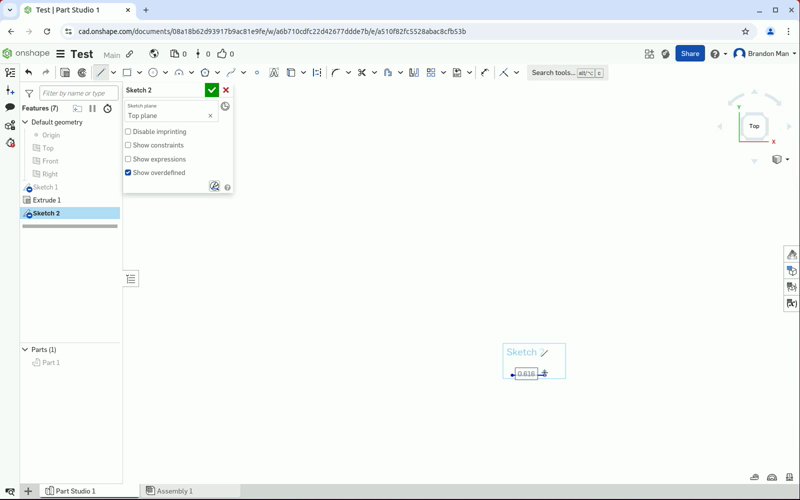
key_up(shift)
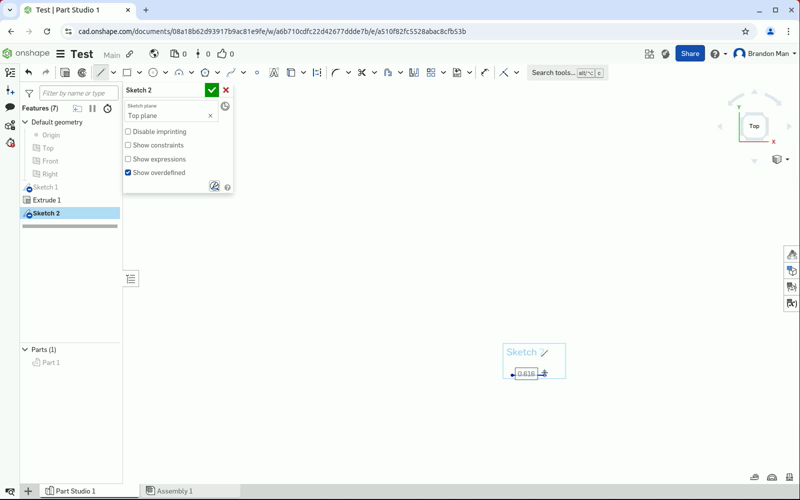
key_down(shift)
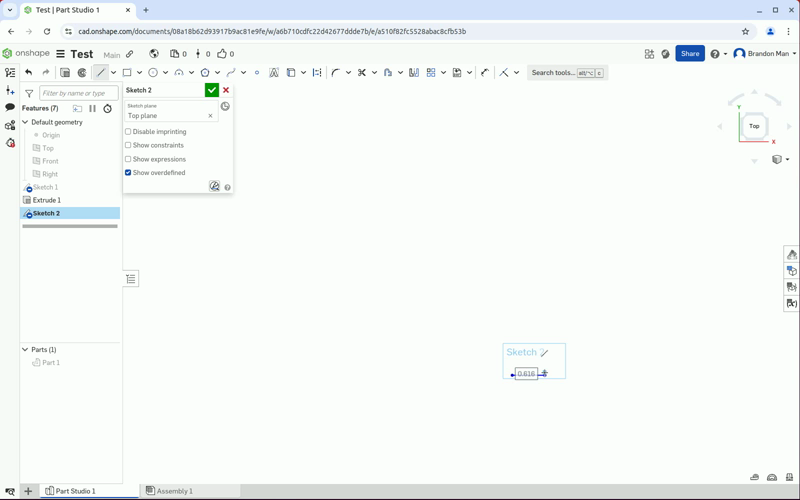
mouse_move(574, 372)
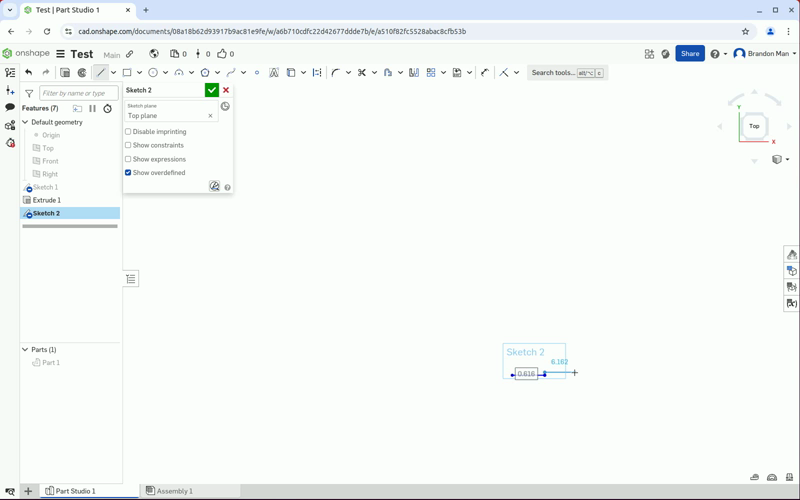
mouse_move(512, 372)
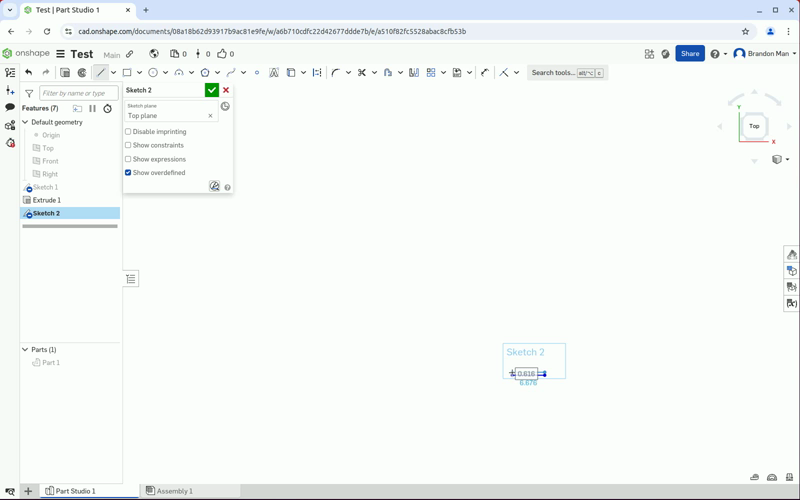
scroll(6)
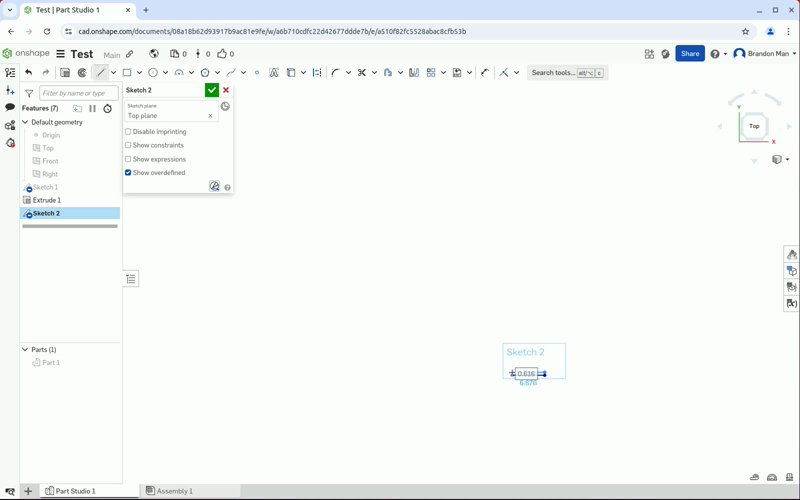
scroll(6)
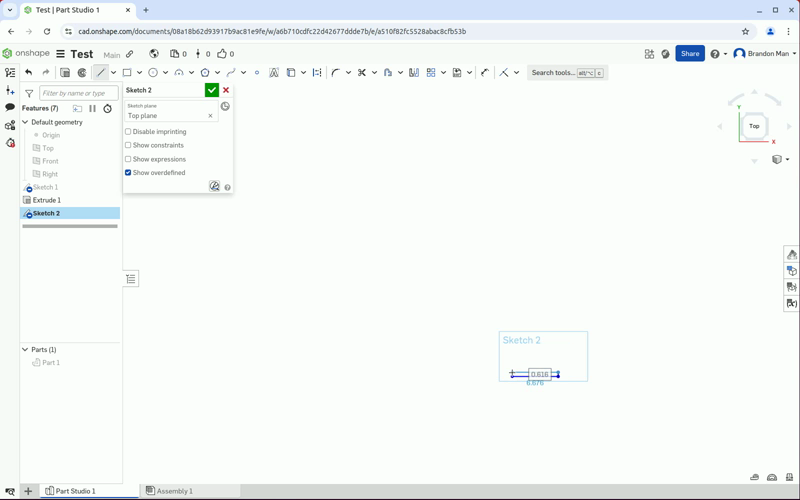
scroll(6)
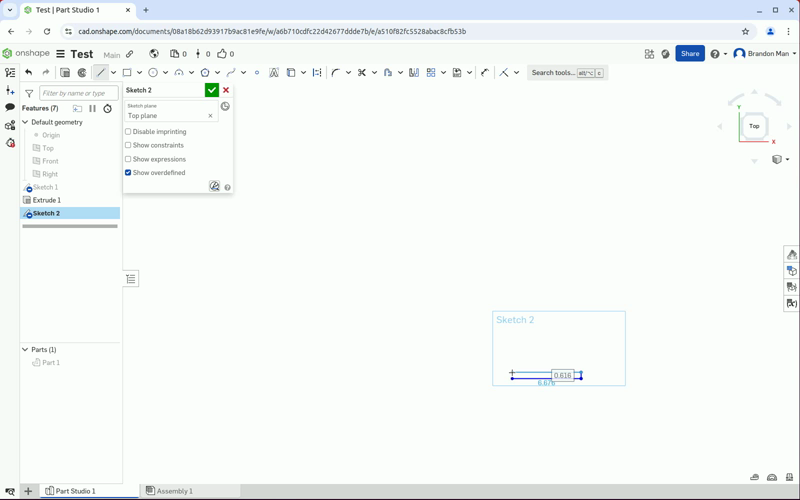
scroll(6)
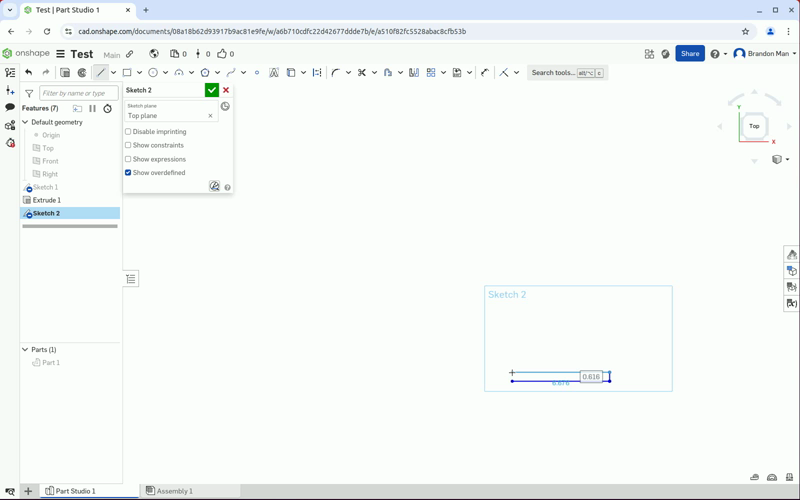
scroll(6)
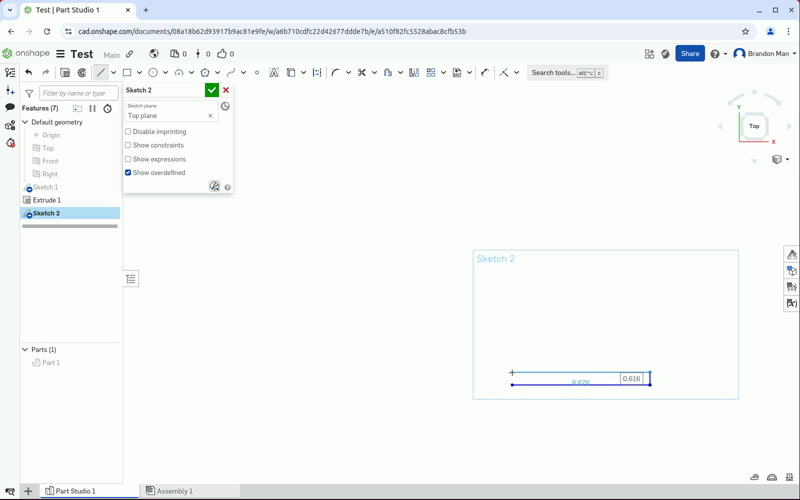
scroll(6)
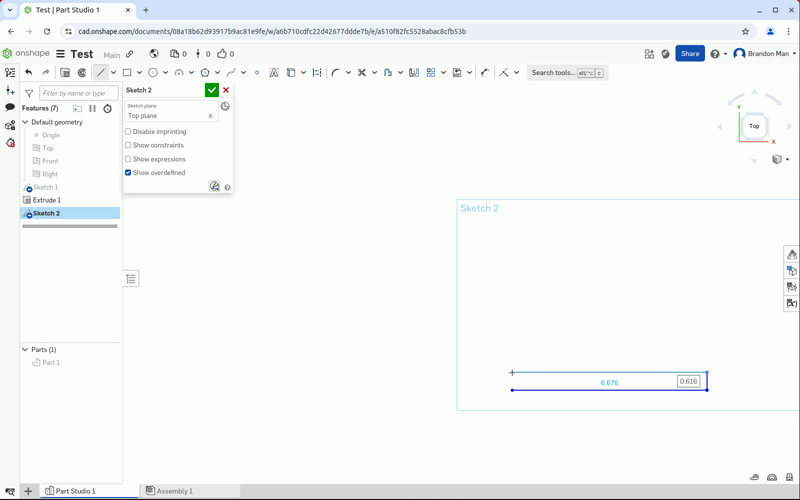
scroll(6)
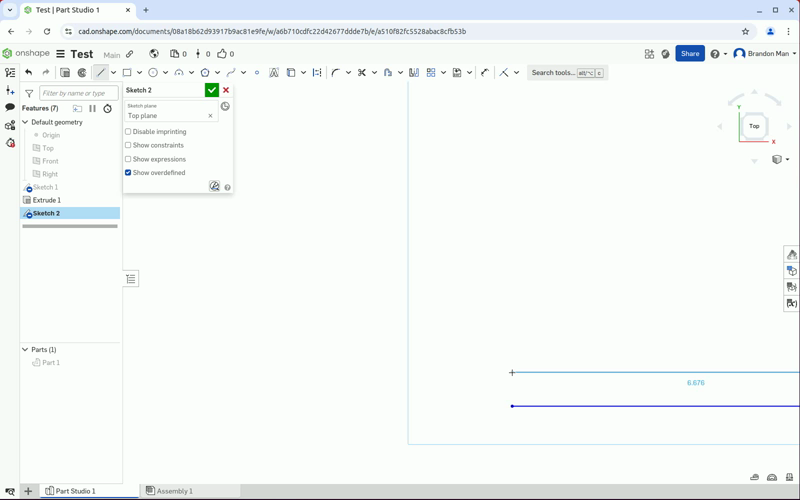
click(512, 372)
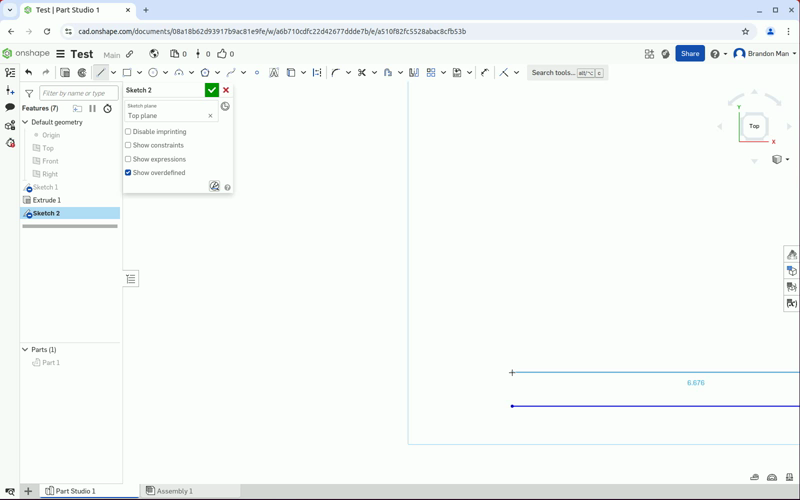
scroll(-6)
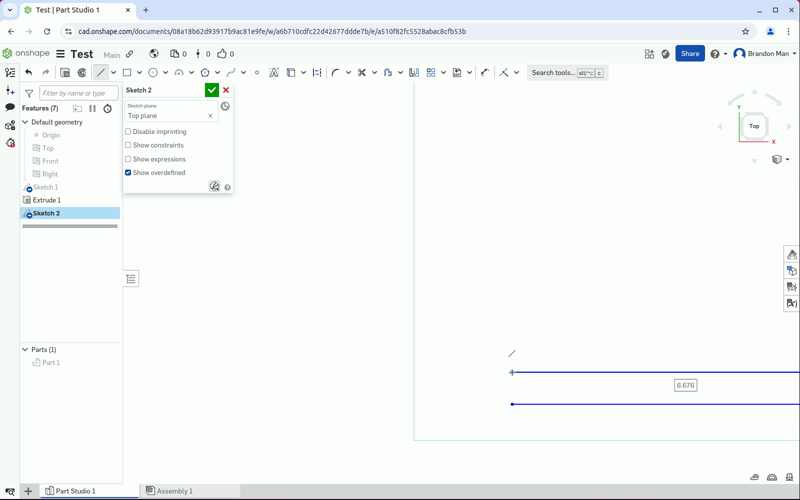
scroll(-6)
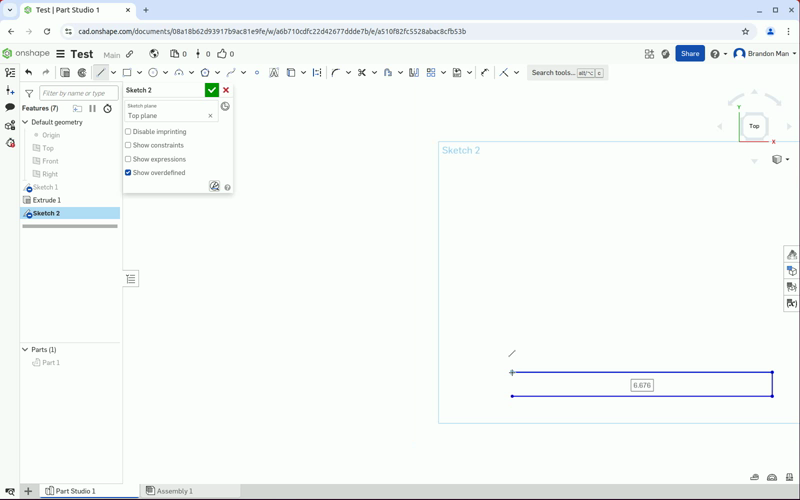
scroll(-6)
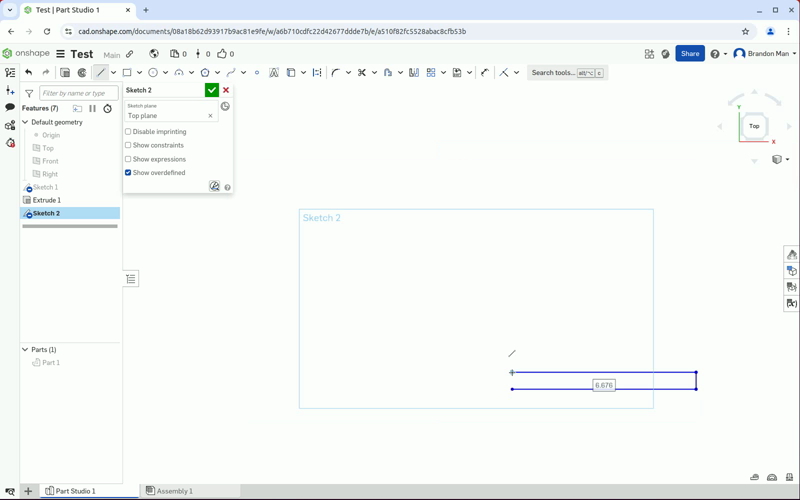
scroll(-6)
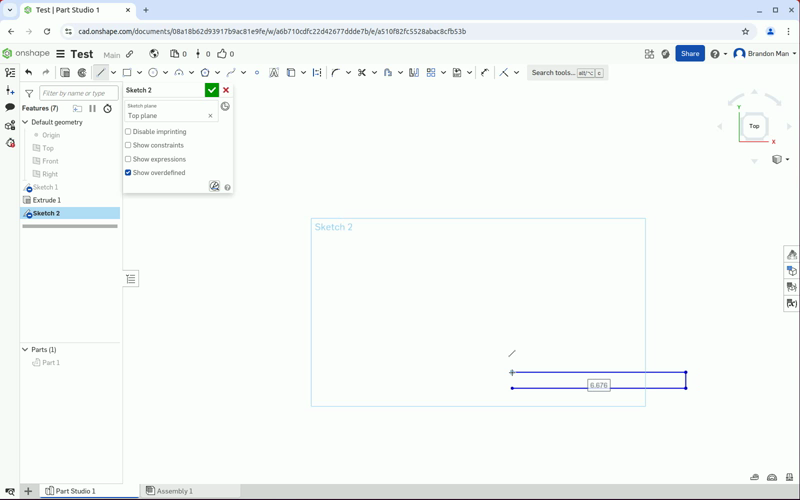
scroll(-6)
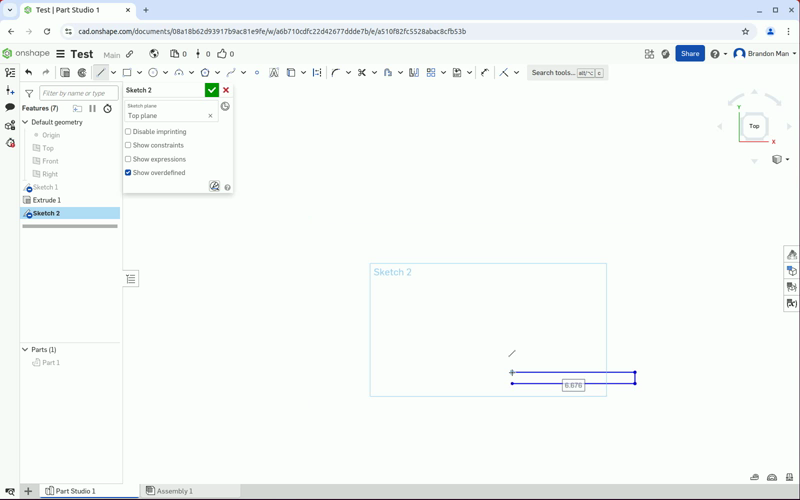
scroll(-6)
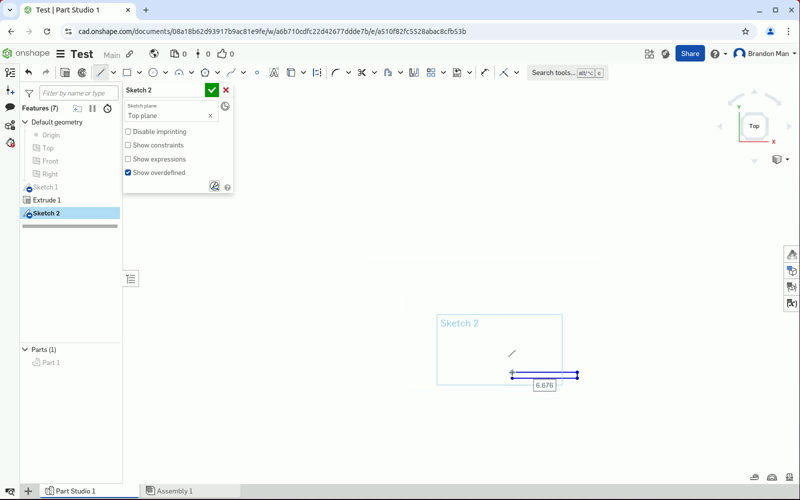
scroll(-6)
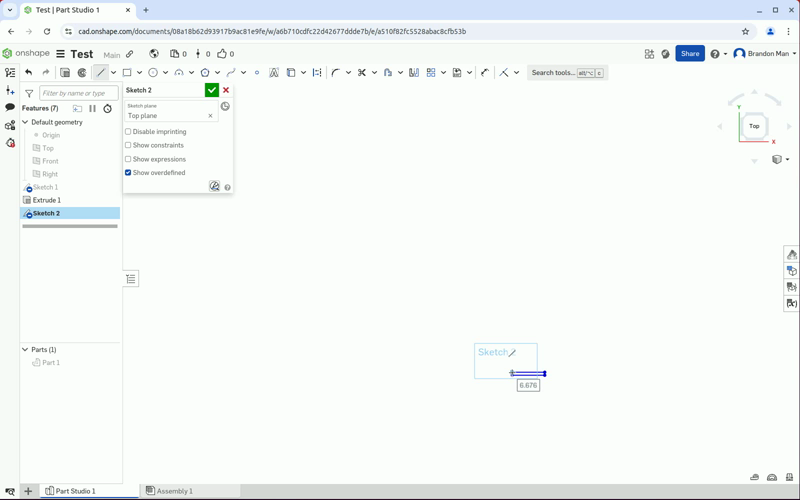
key_up(shift)
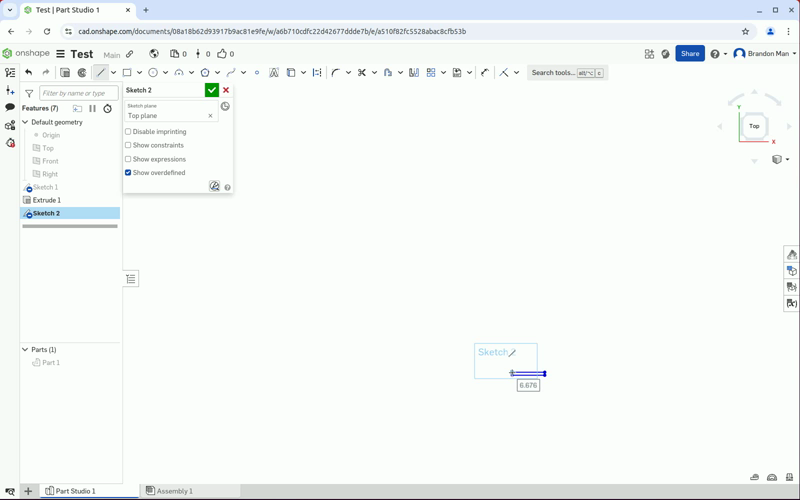
mouse_move(542, 372)
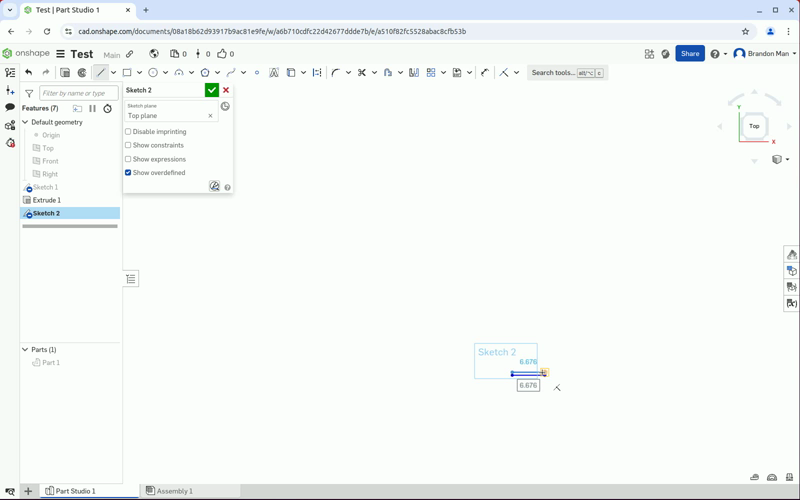
key_down(shift)
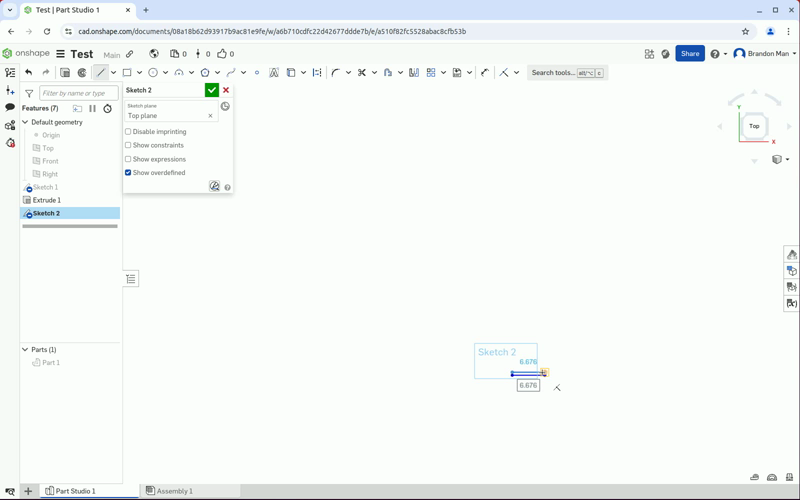
mouse_move(512, 375)
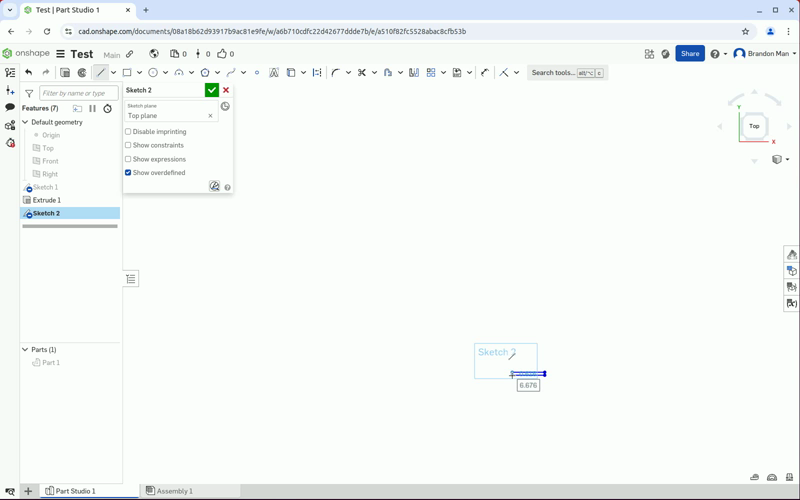
scroll(6)
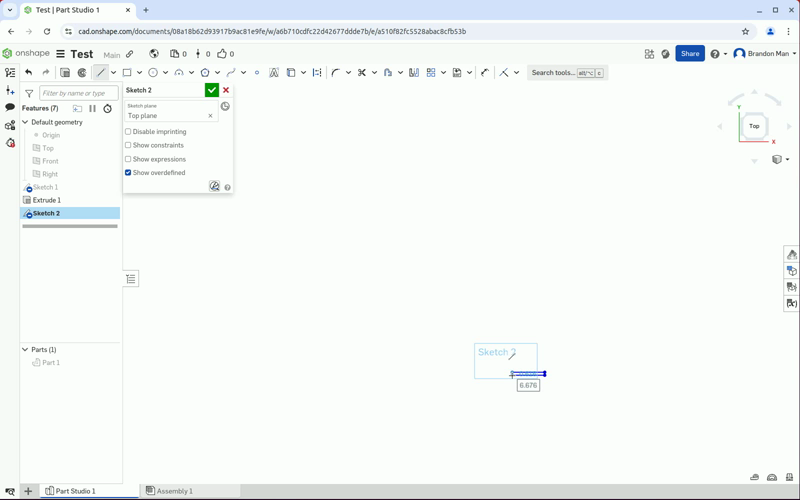
scroll(6)
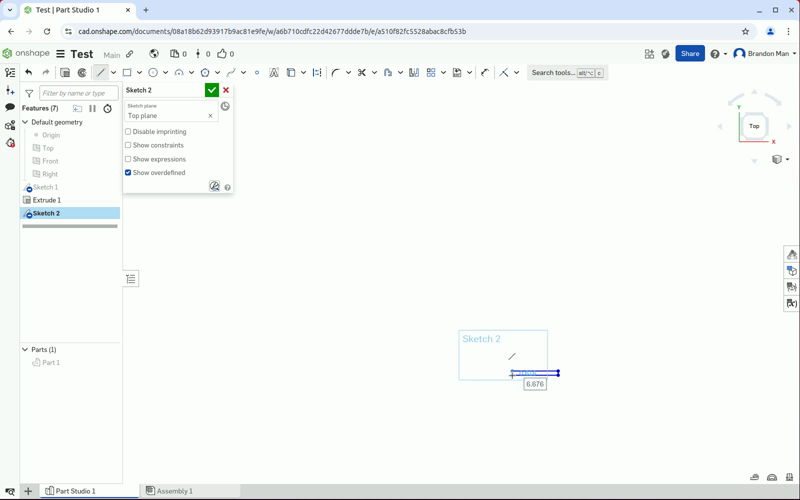
scroll(6)
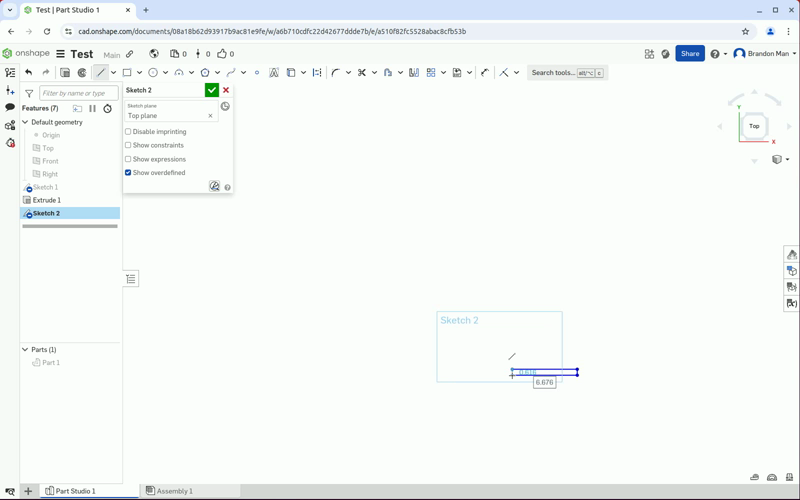
scroll(6)
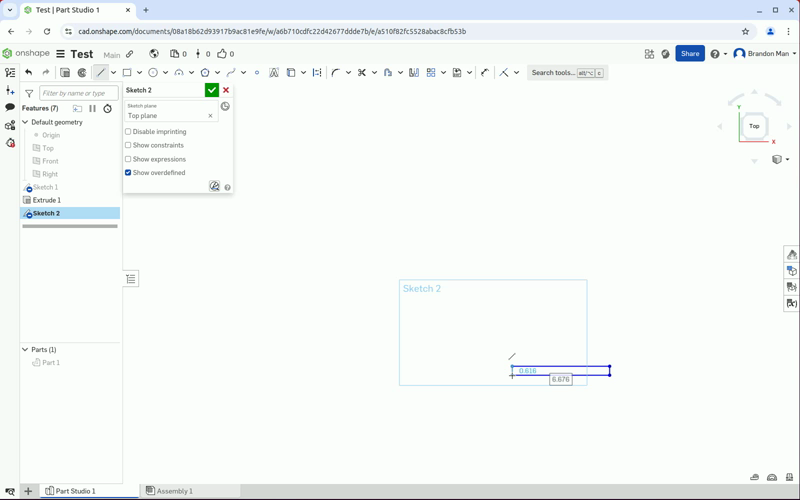
scroll(6)
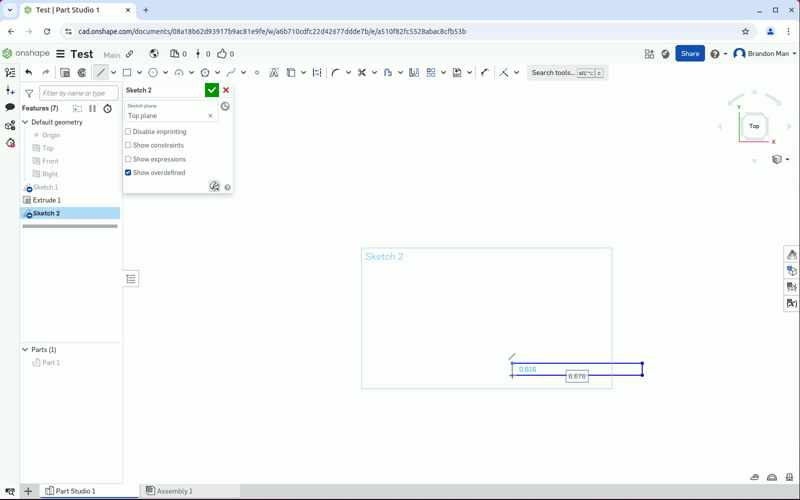
scroll(6)
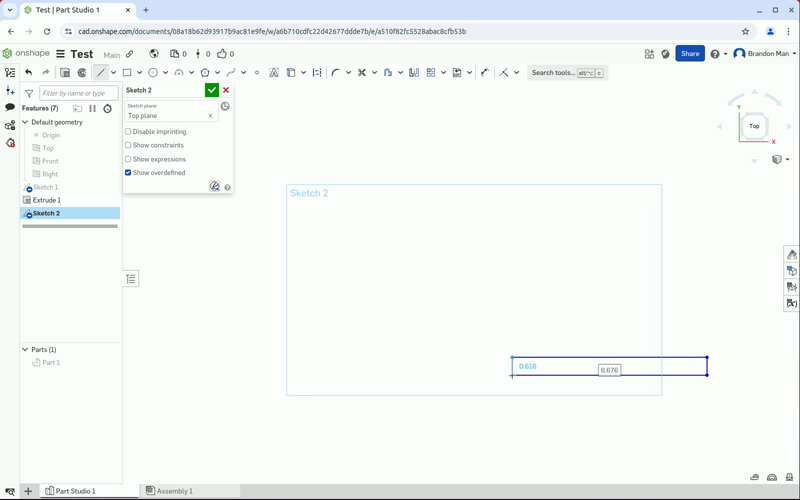
scroll(6)
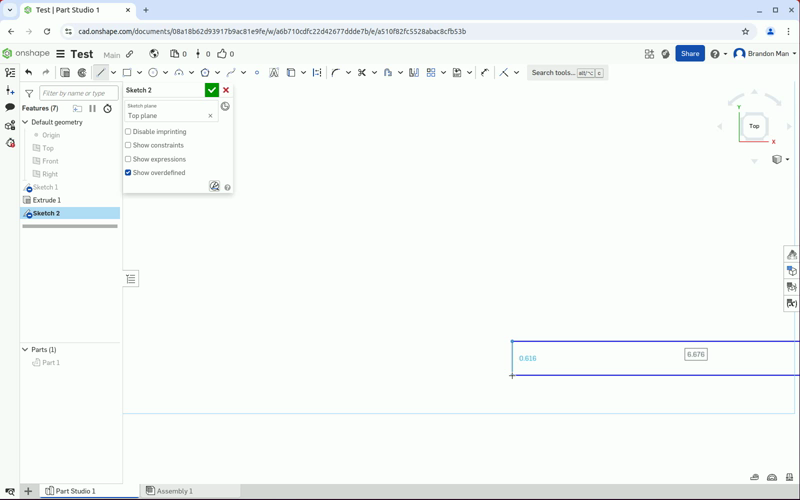
key_up(shift)
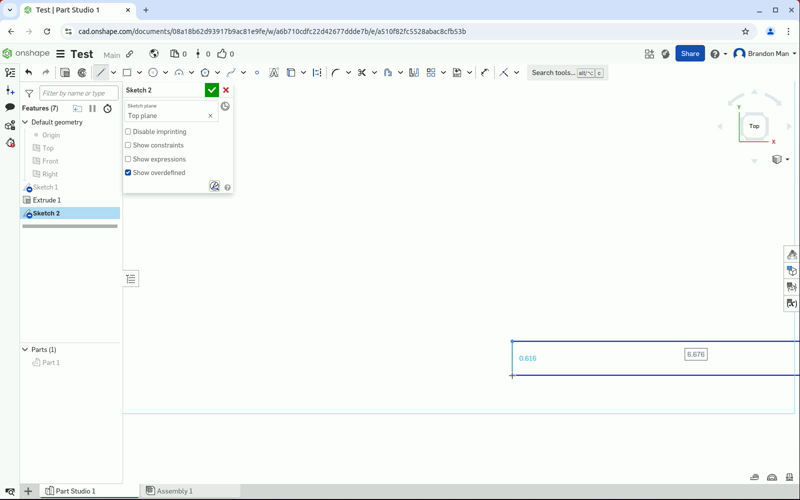
click(512, 375)
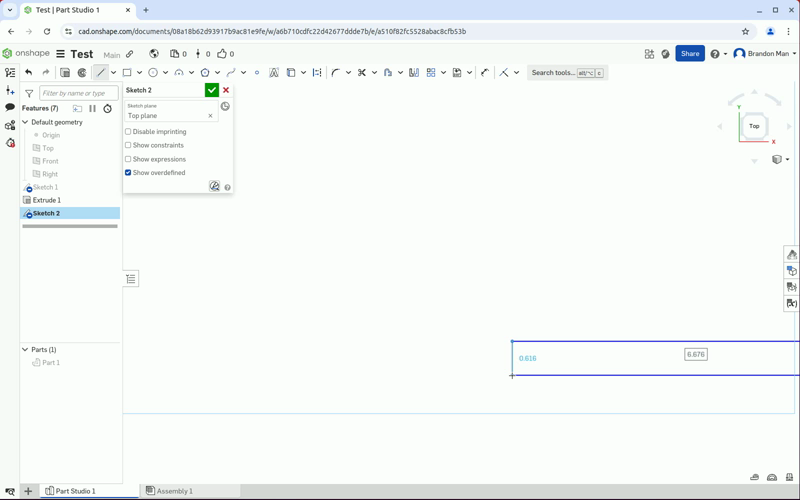
scroll(-6)
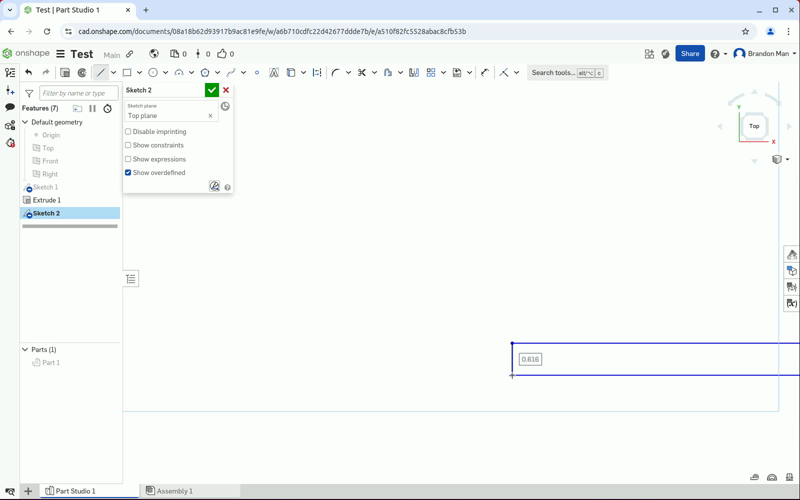
scroll(-6)
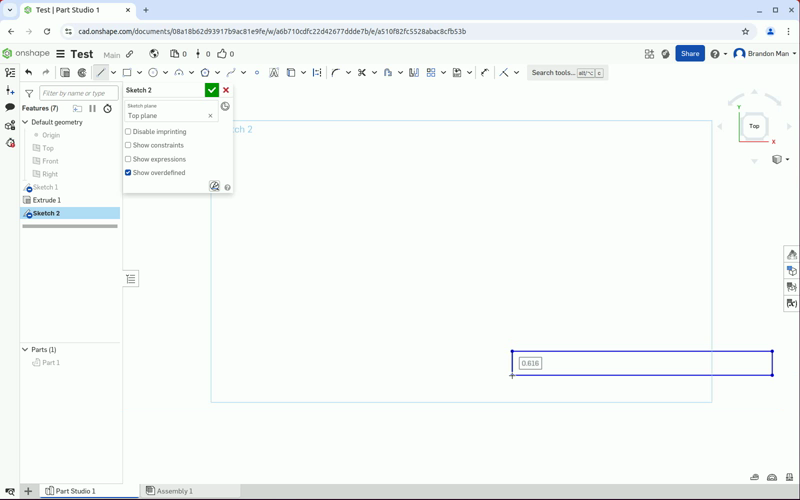
scroll(-6)
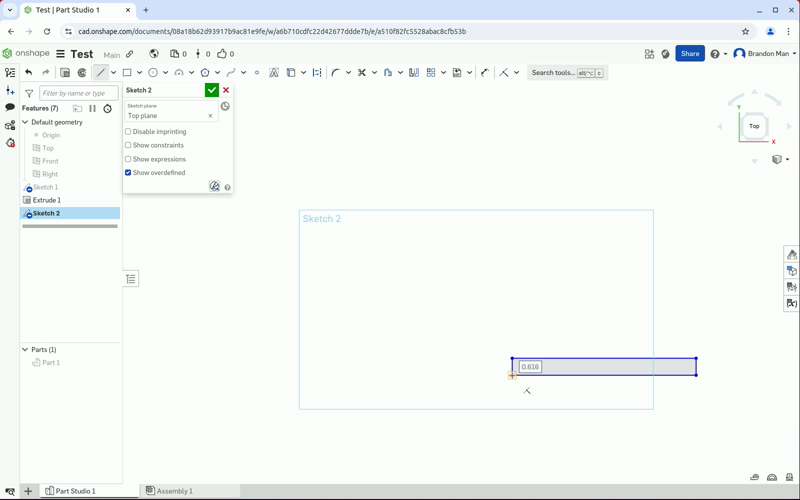
scroll(-6)
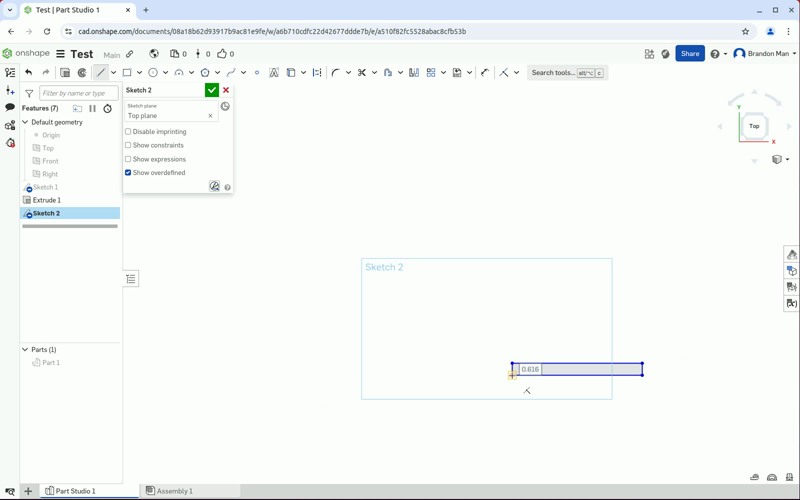
scroll(-6)
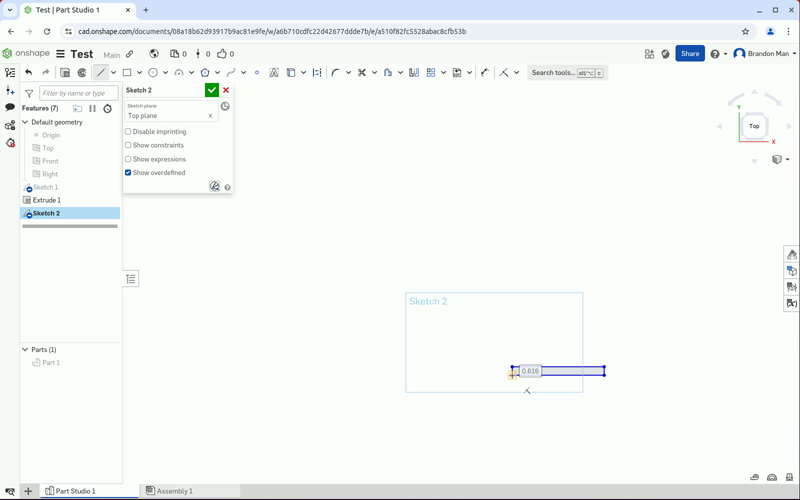
scroll(-6)
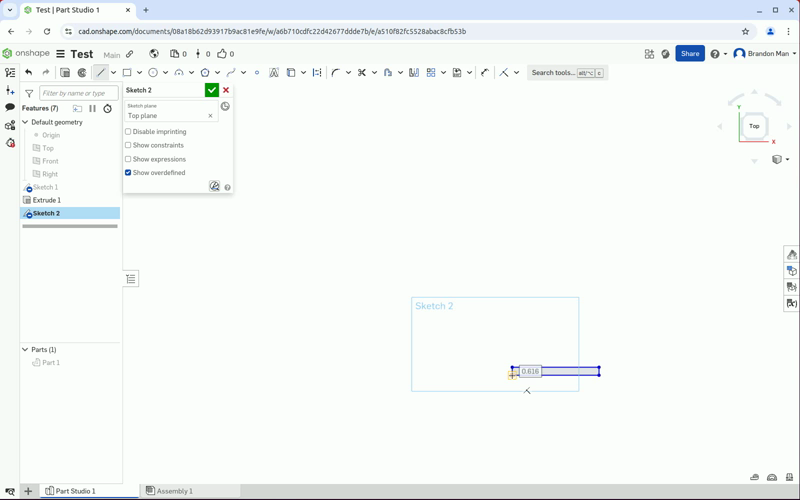
scroll(-6)
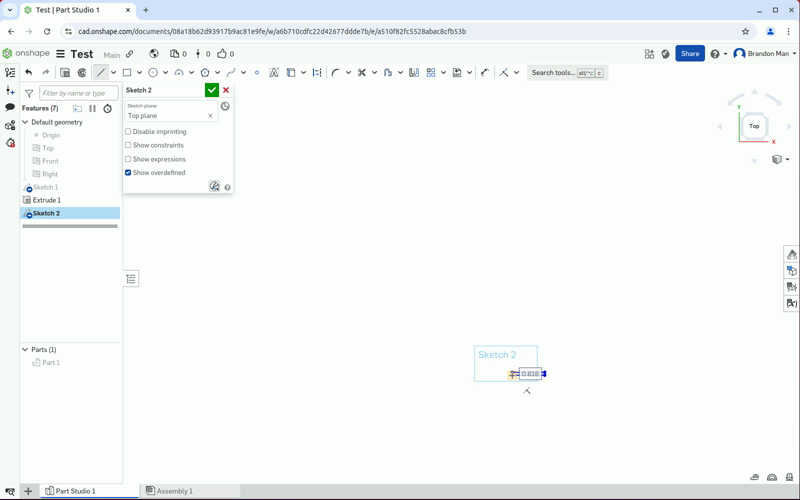
key(esc)
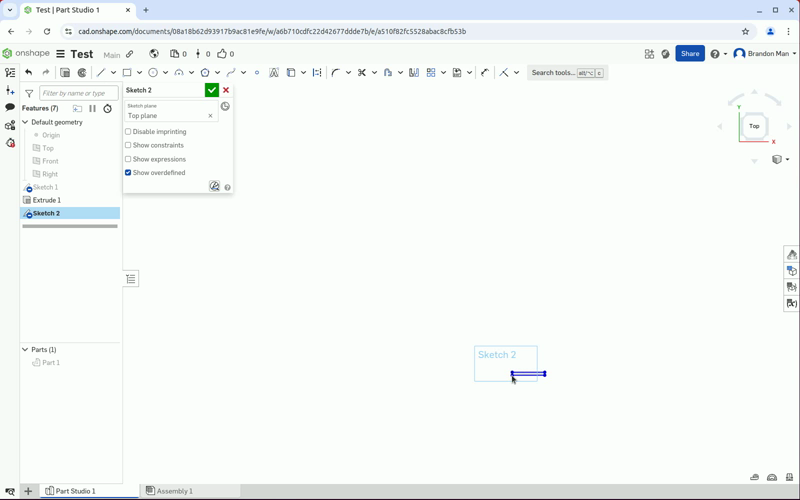
mouse_move(520, 373)
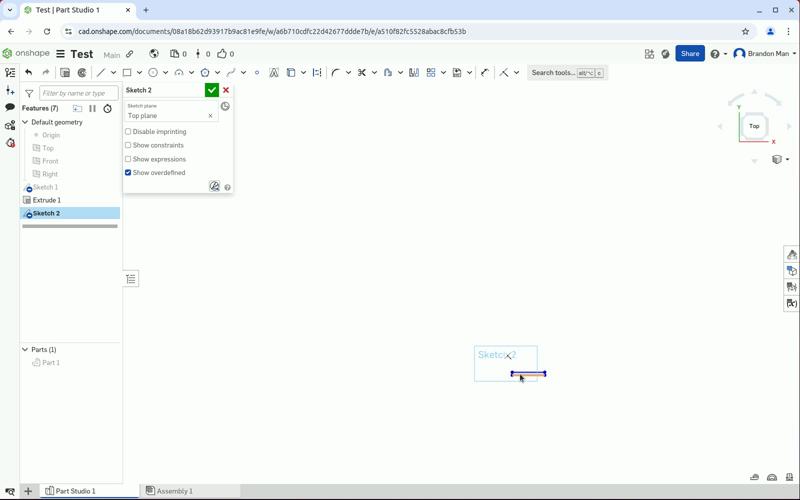
scroll(6)
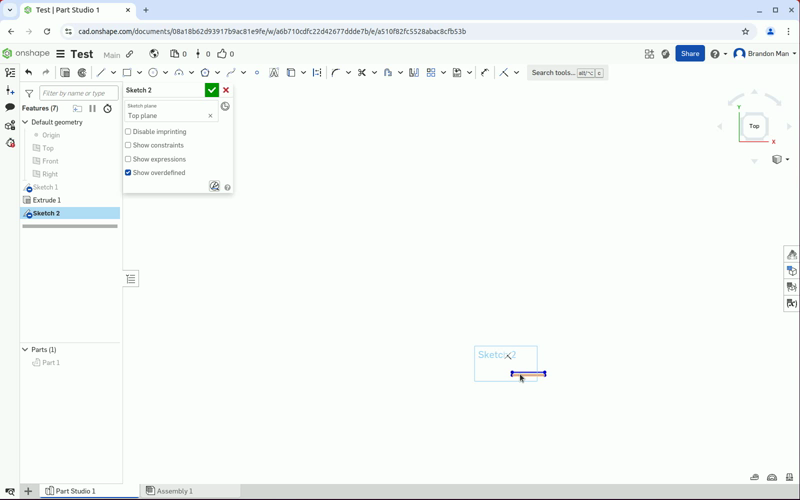
scroll(6)
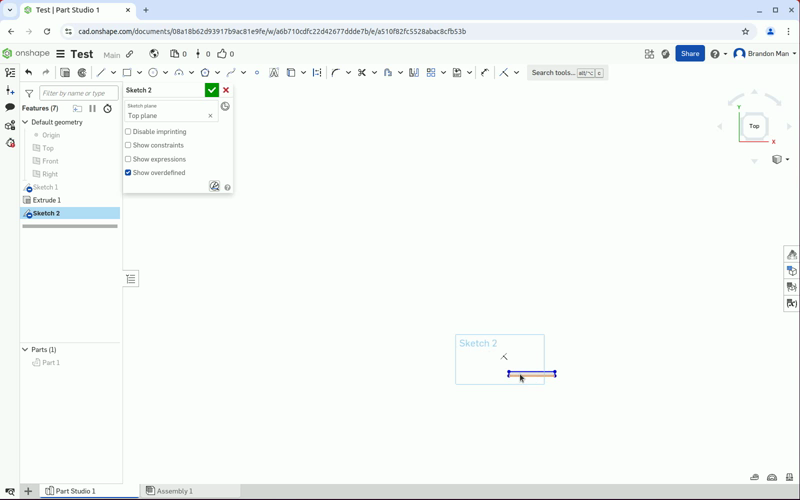
scroll(6)
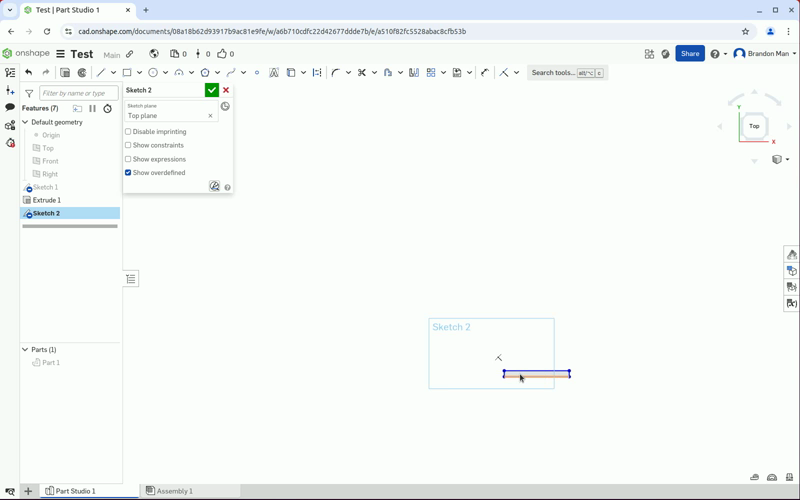
scroll(6)
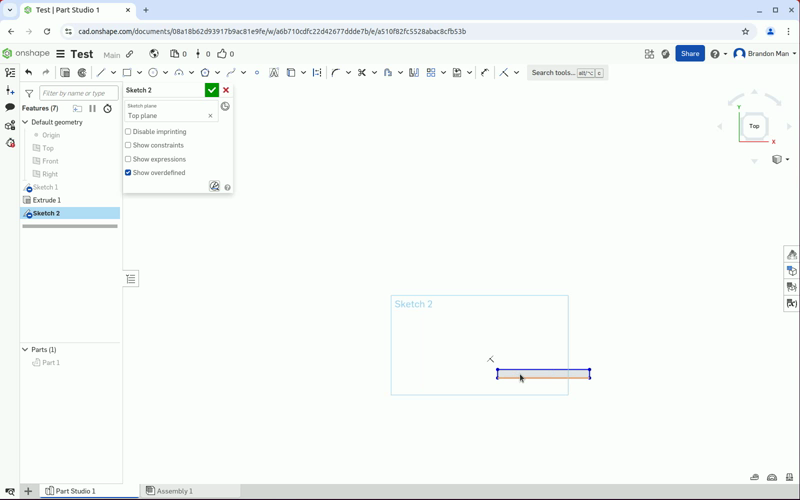
scroll(6)
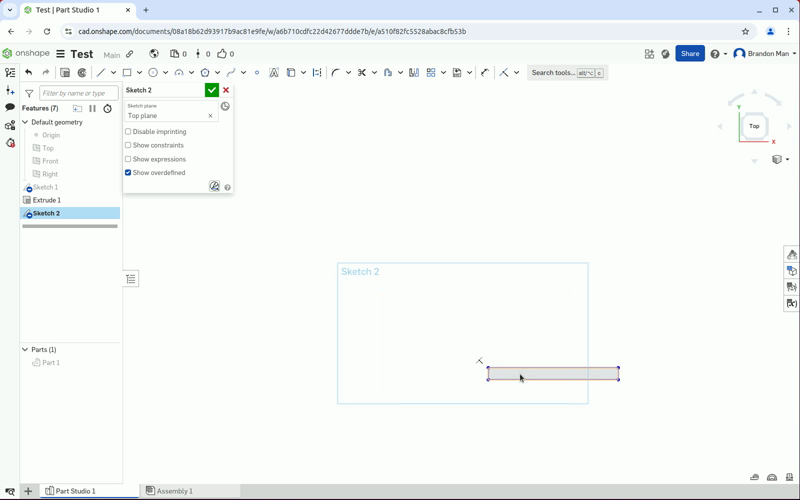
scroll(6)
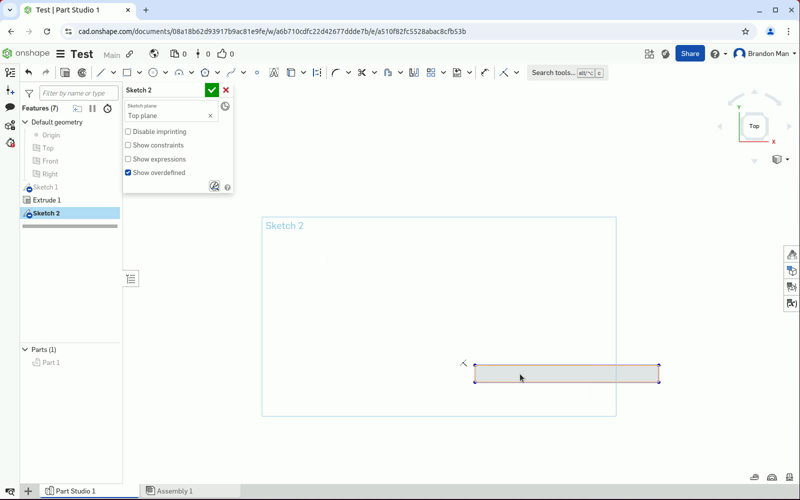
scroll(6)
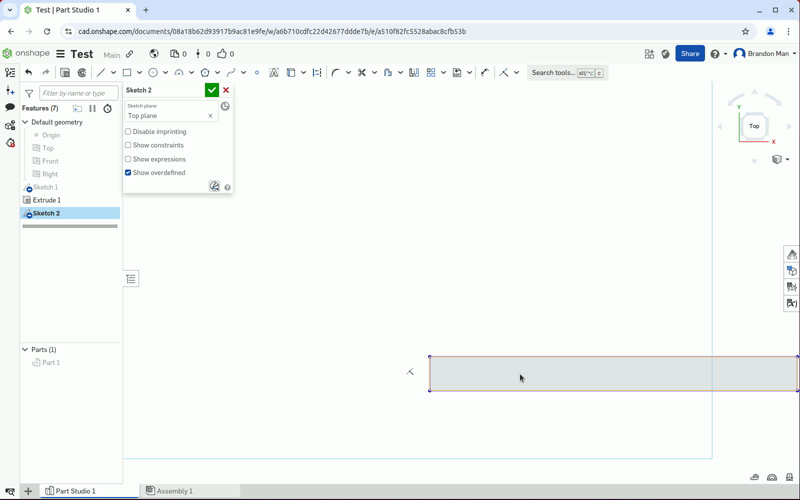
click(520, 373)
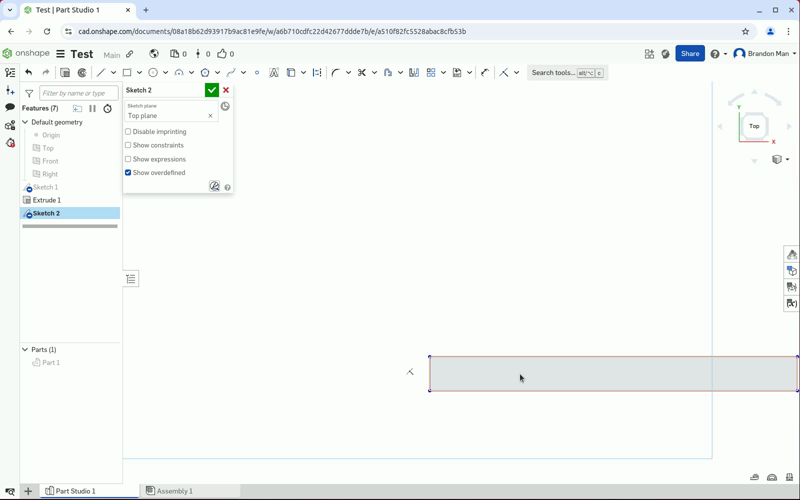
scroll(-6)
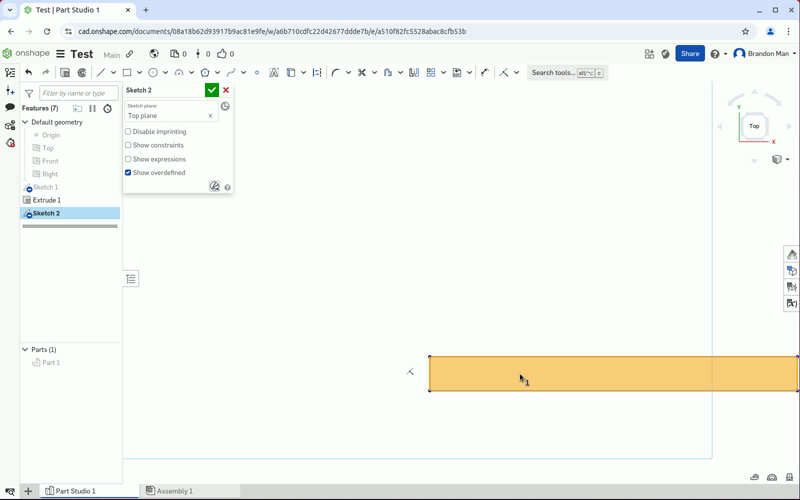
scroll(-6)
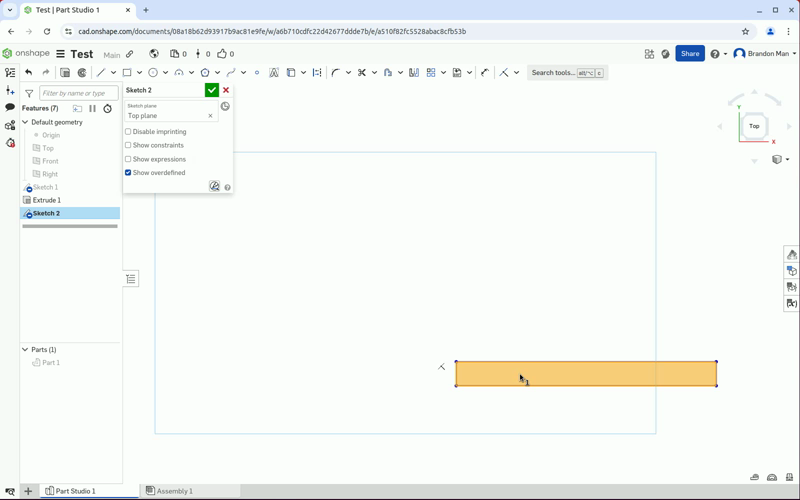
scroll(-6)
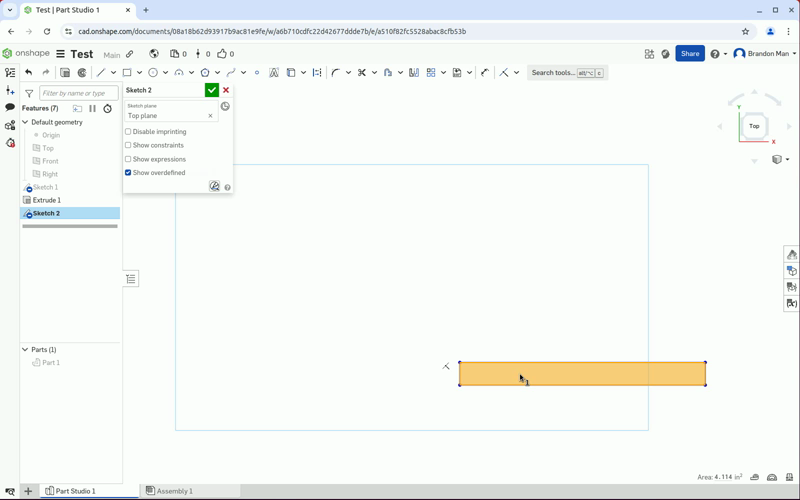
scroll(-6)
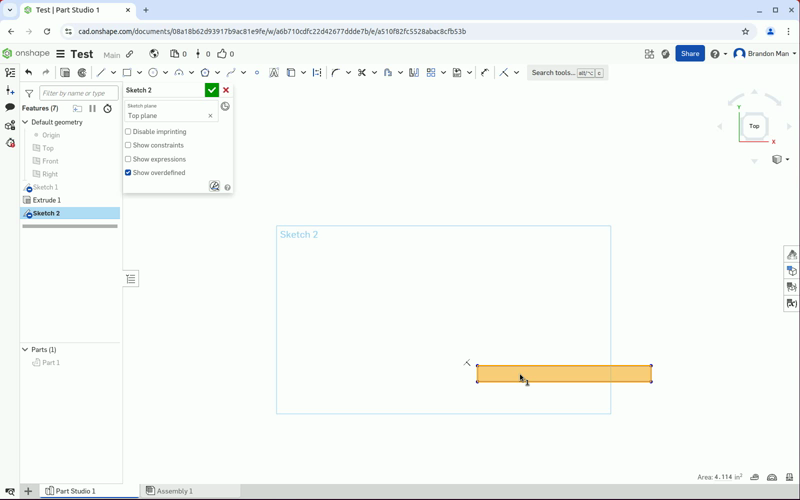
scroll(-6)
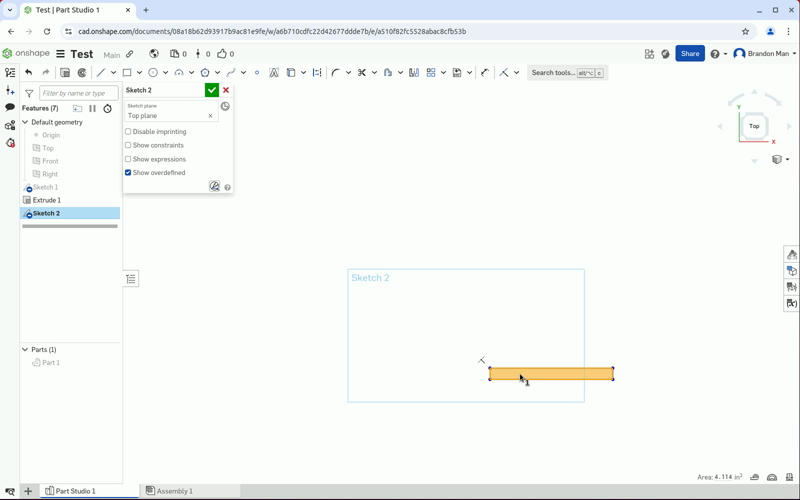
scroll(-6)
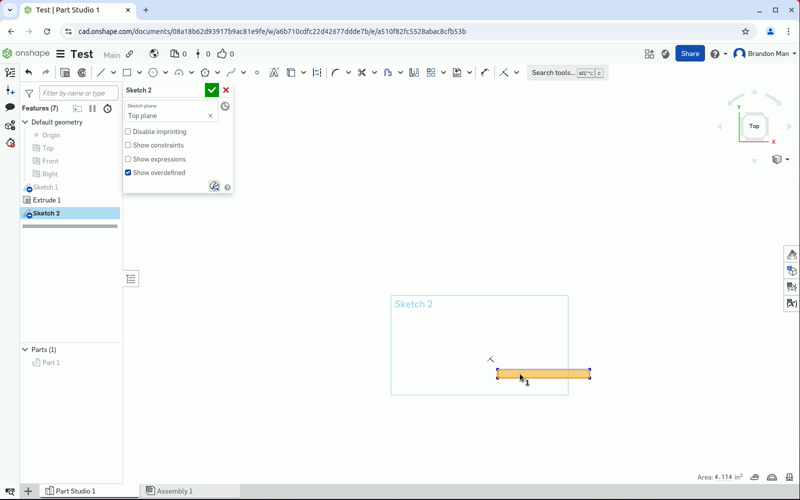
scroll(-6)
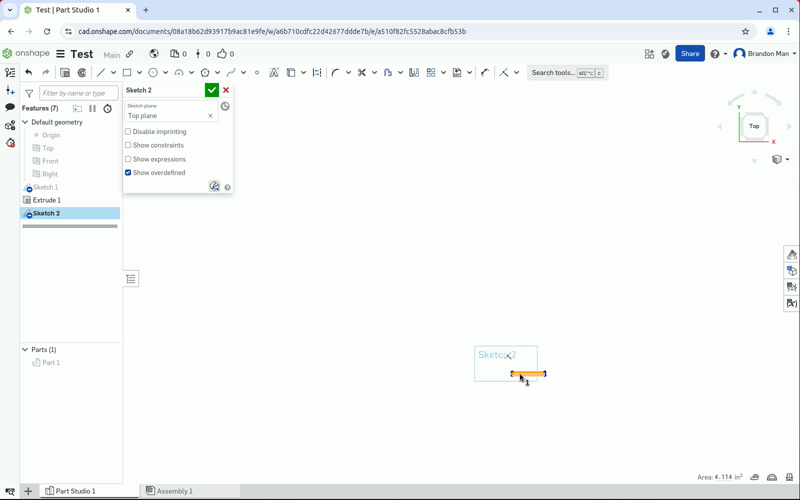
mouse_move(73, 352)
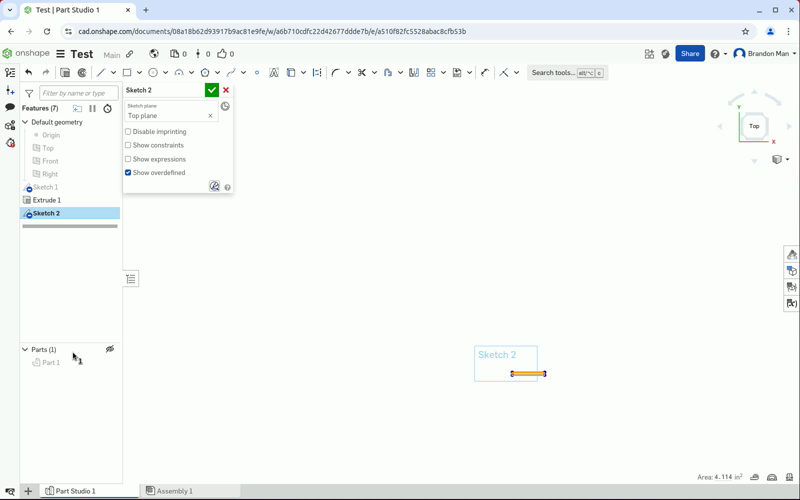
key(shift+y)
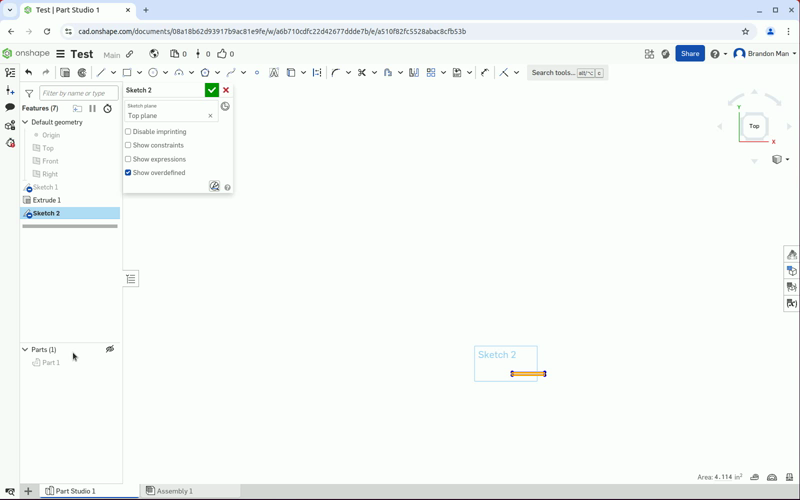
key(shift+e)
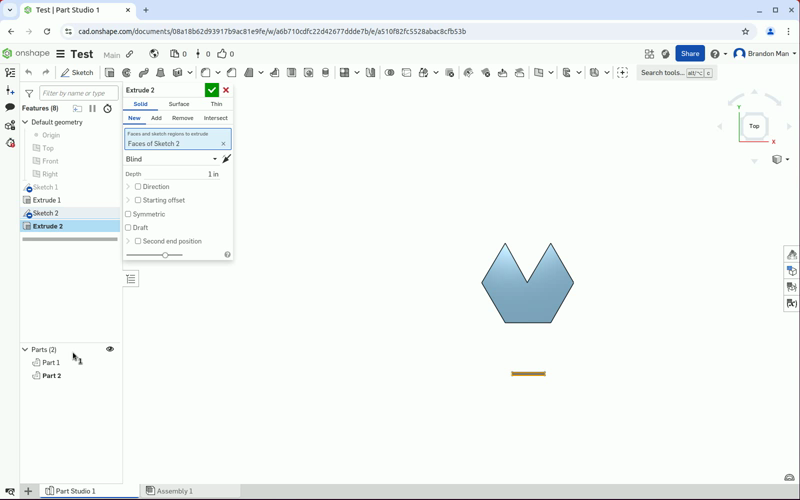
mouse_move(143, 106)
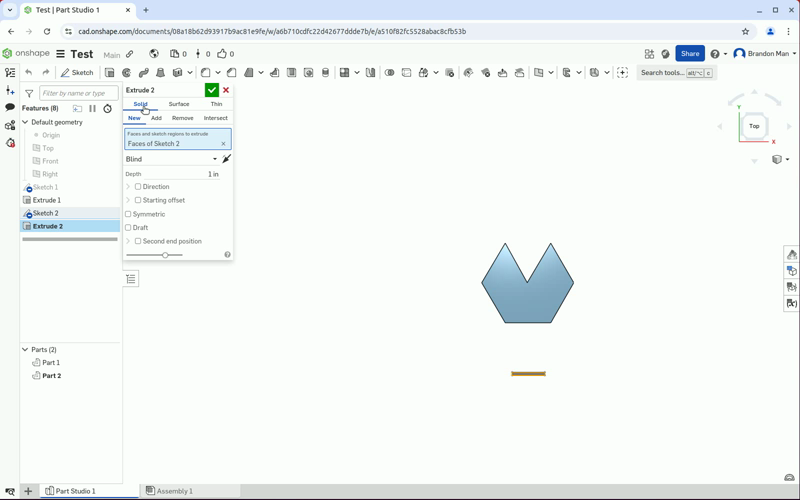
click(143, 106)
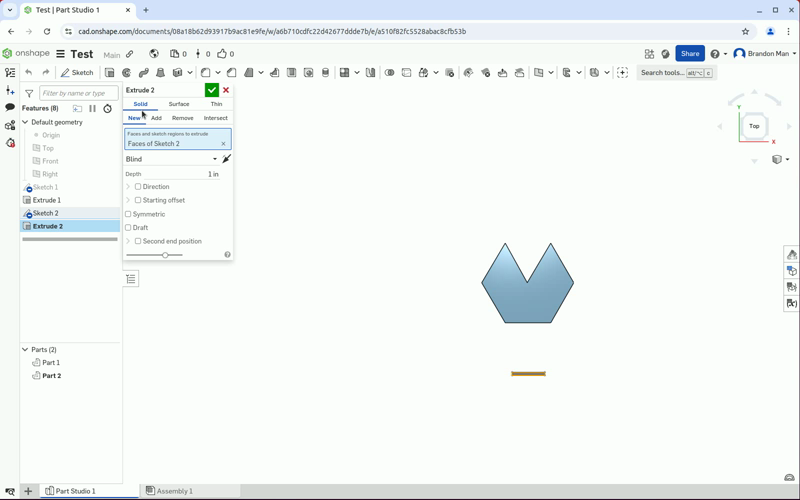
mouse_move(137, 120)
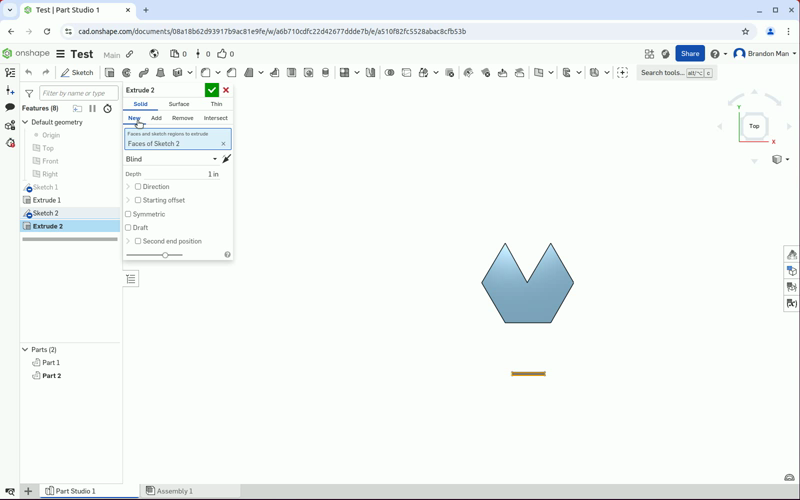
click(137, 120)
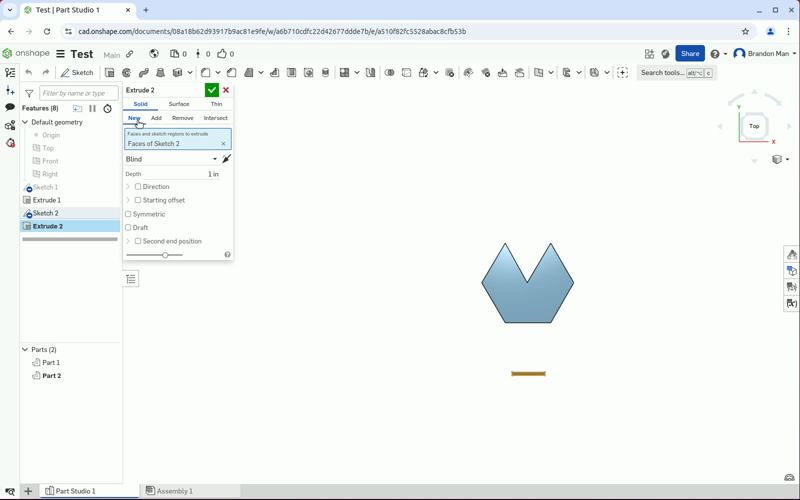
key(tab, 4)
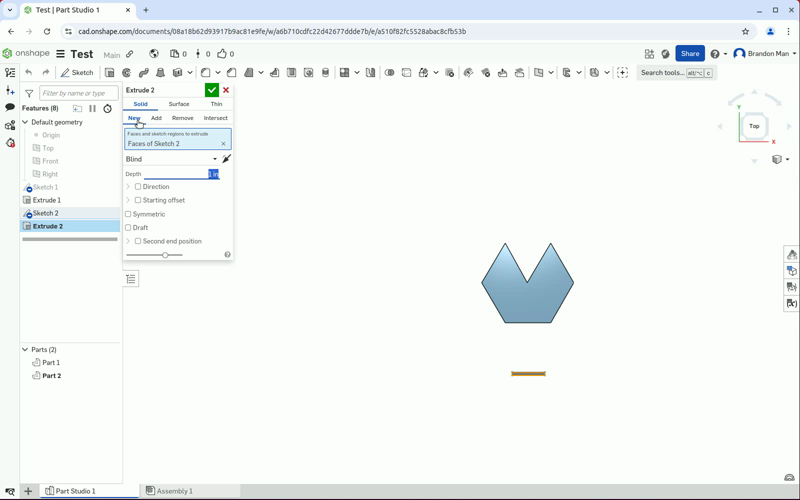
text(1.685)
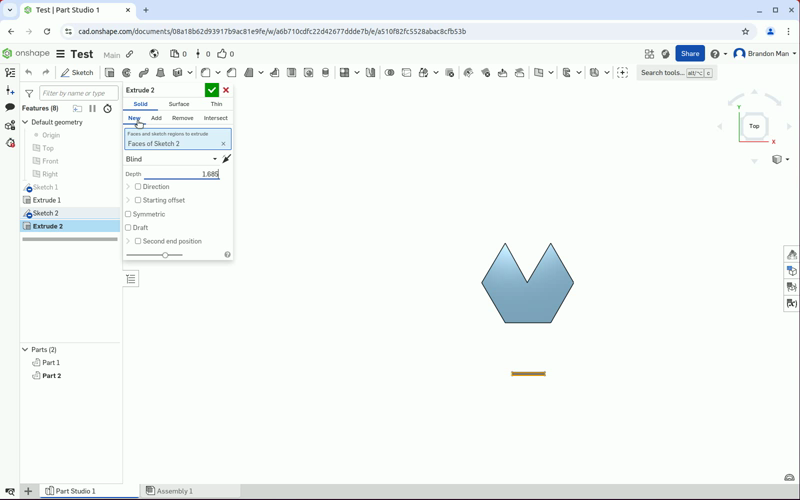
key(enter)
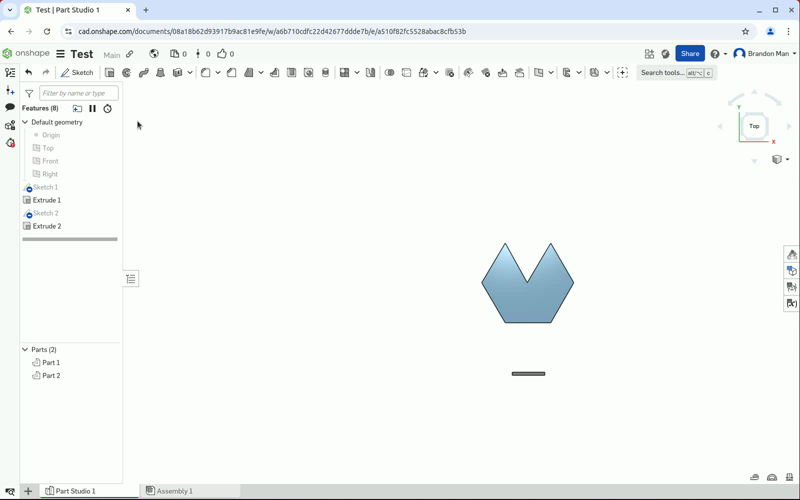
key(shift+h)
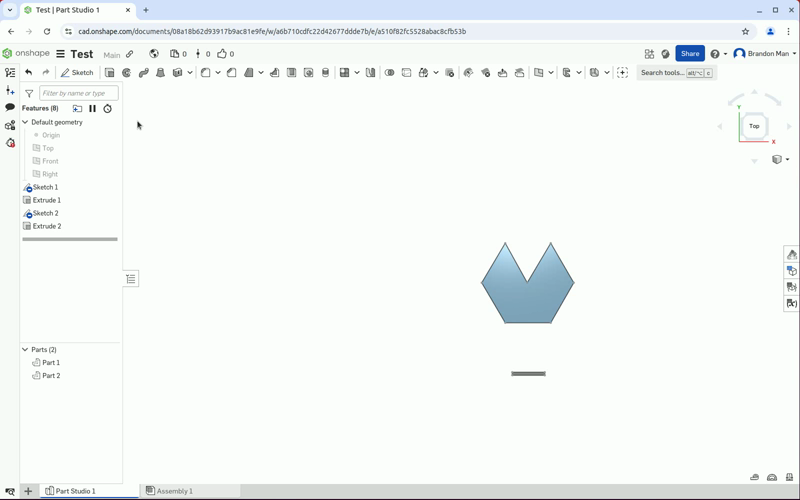
key(shift+h)
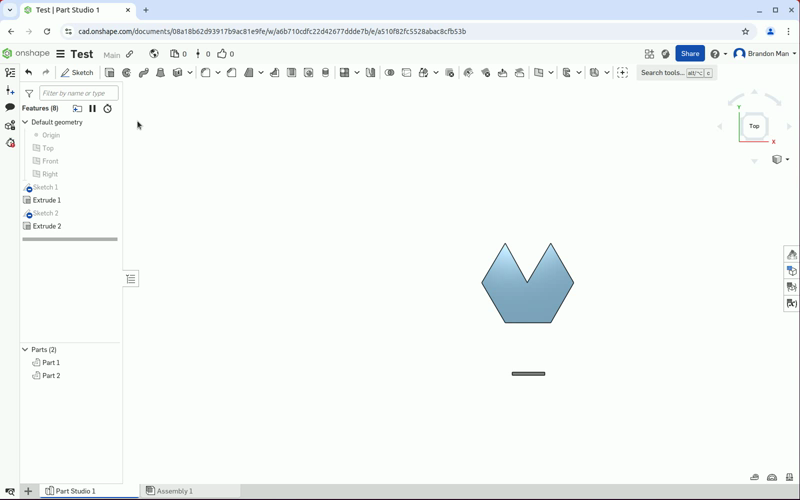
mouse_move(73, 189)
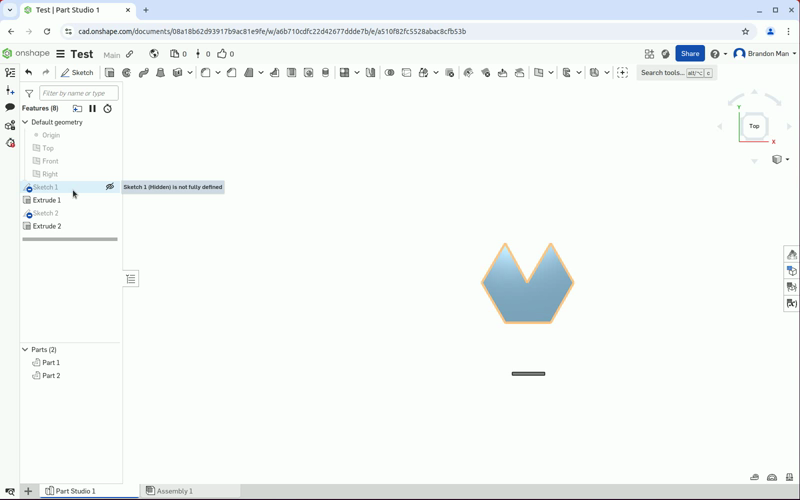
click(73, 189)
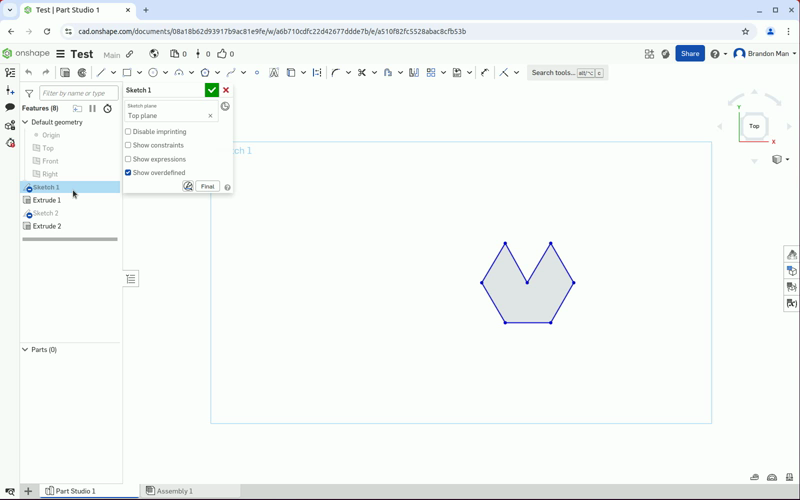
mouse_move(229, 92)
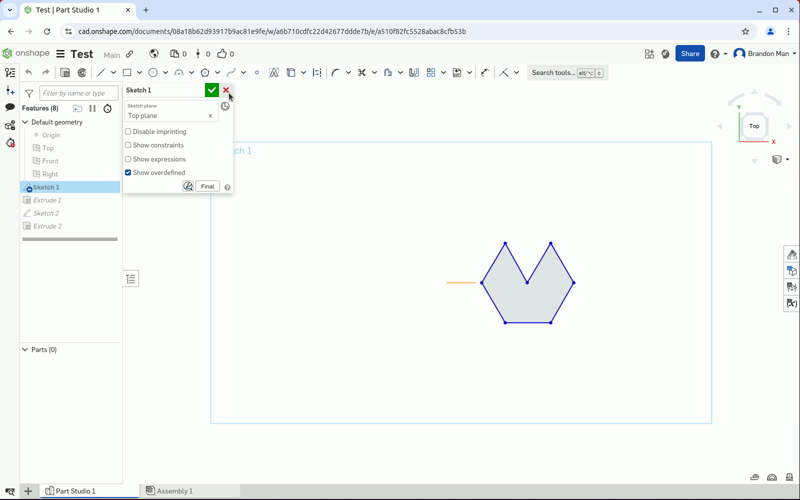
click(229, 92)
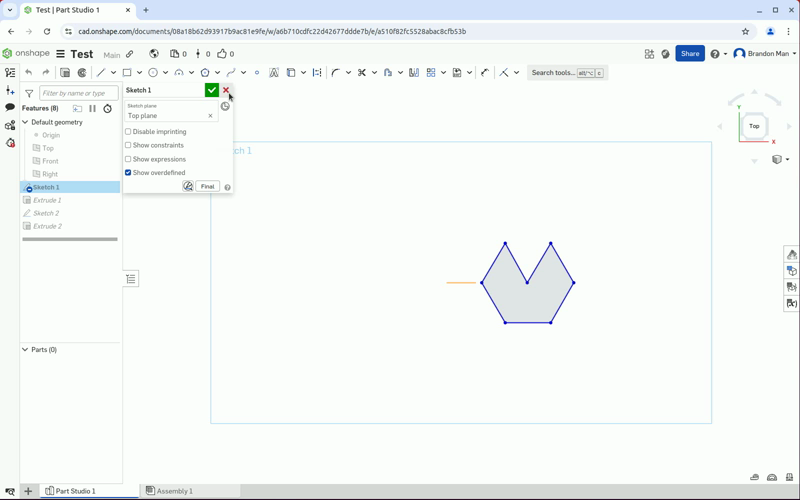
key(shift+s)
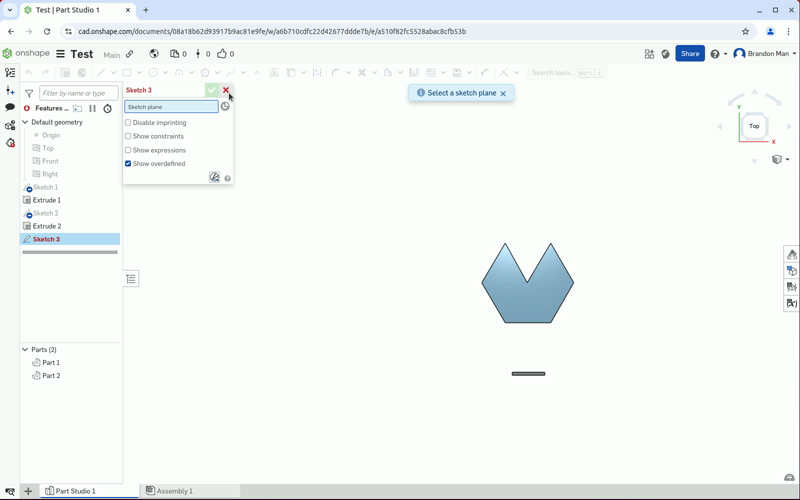
mouse_move(73, 150)
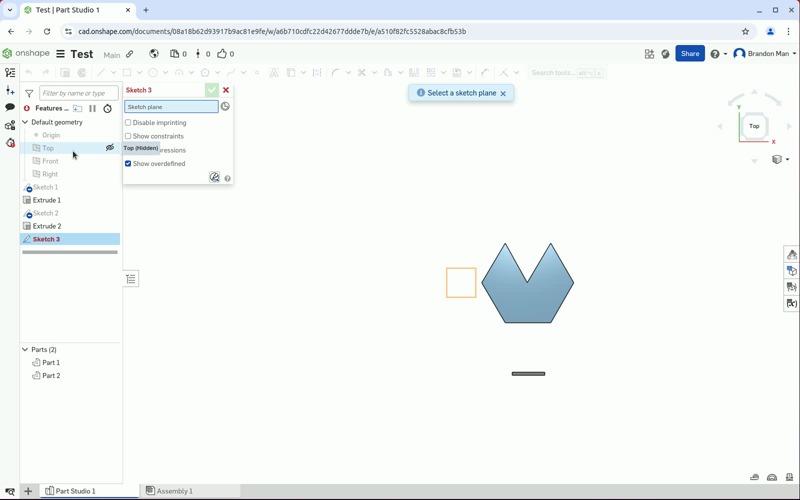
click(73, 150)
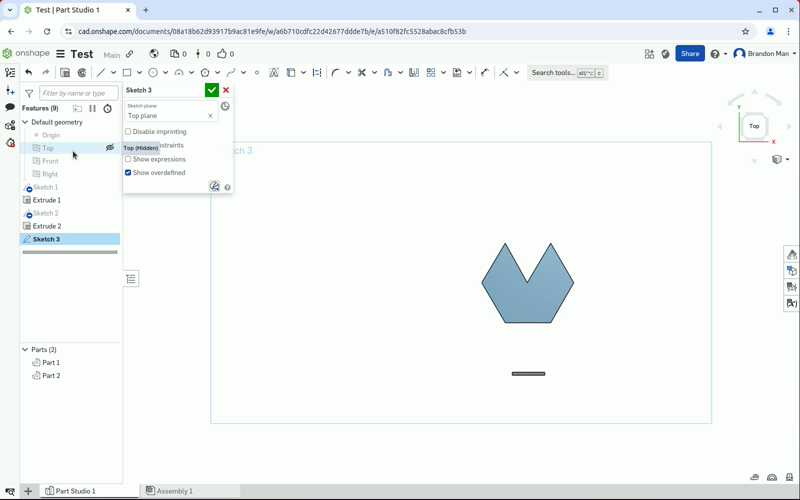
mouse_move(73, 352)
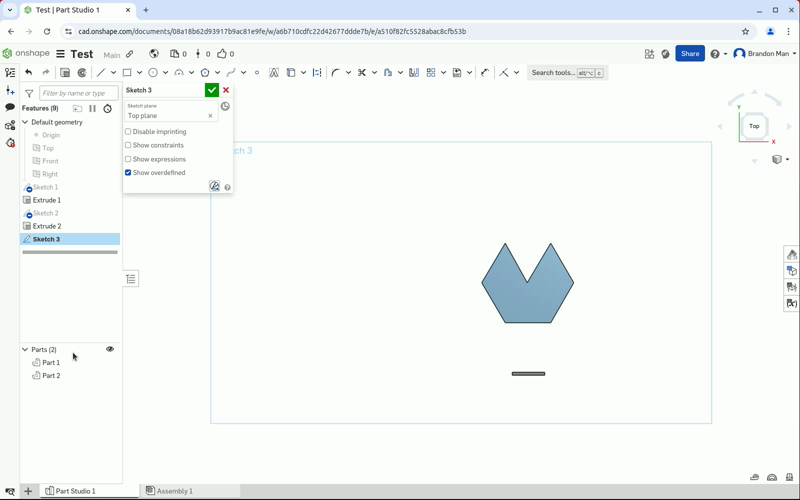
key(y)
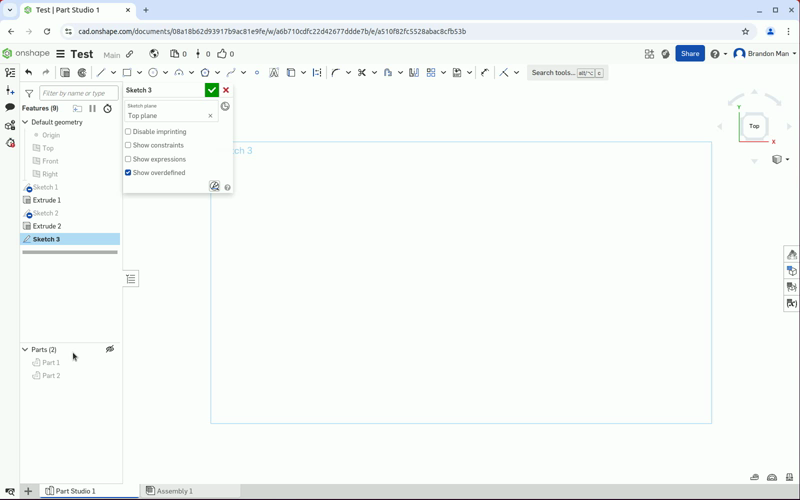
key(l)
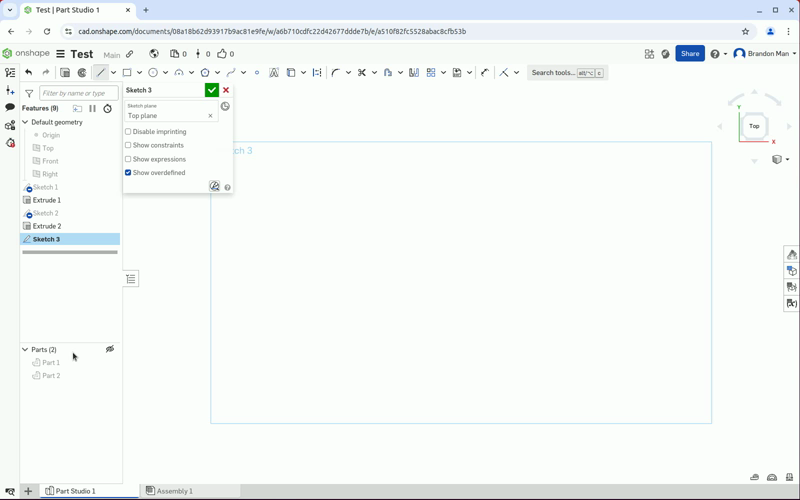
key_down(shift)
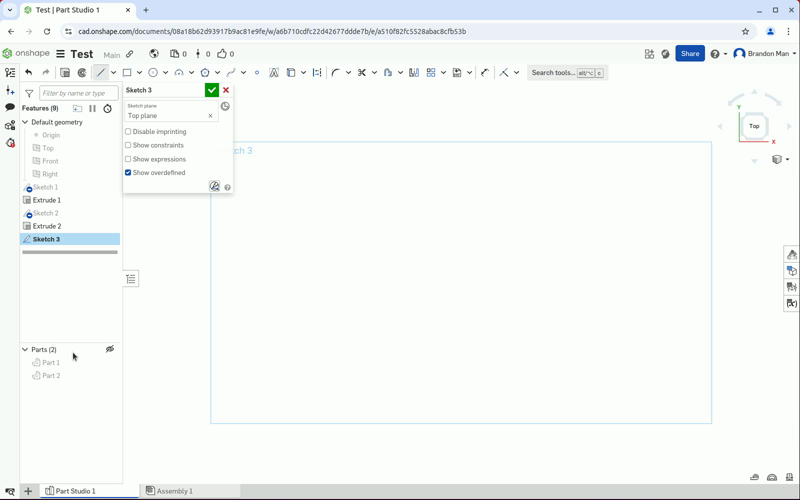
mouse_move(489, 353)
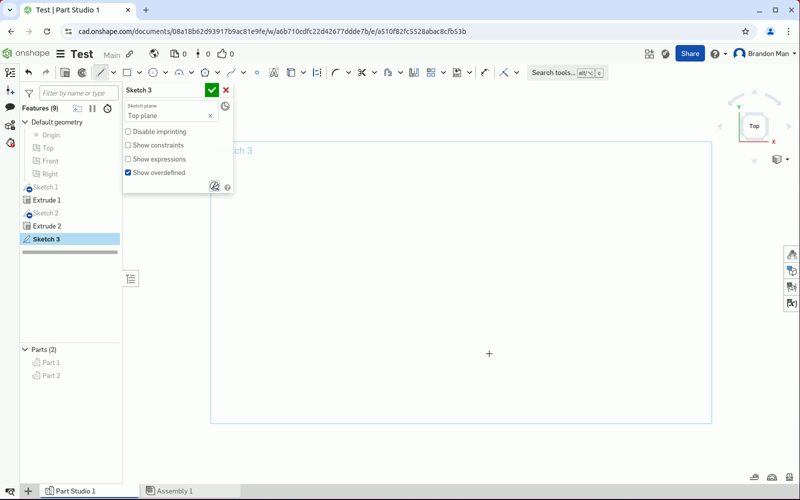
click(489, 353)
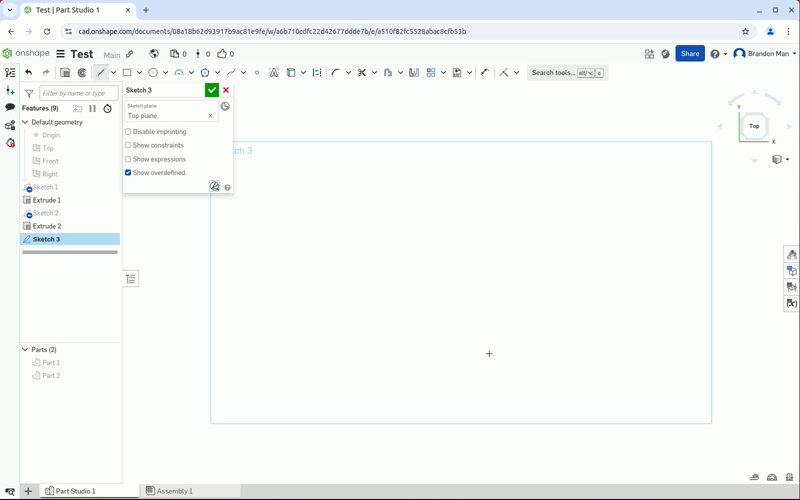
key_up(shift)
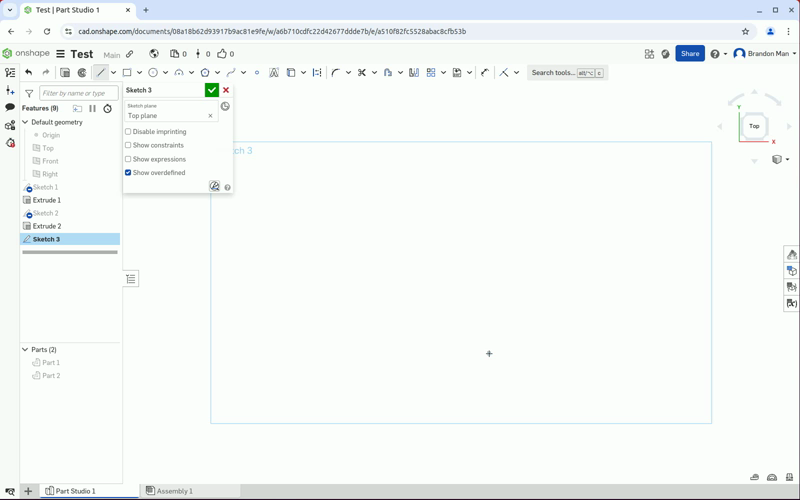
key_down(shift)
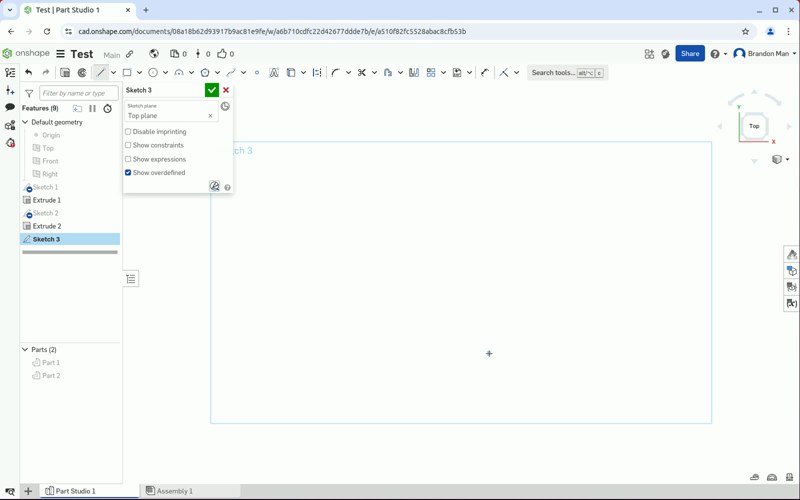
mouse_move(519, 353)
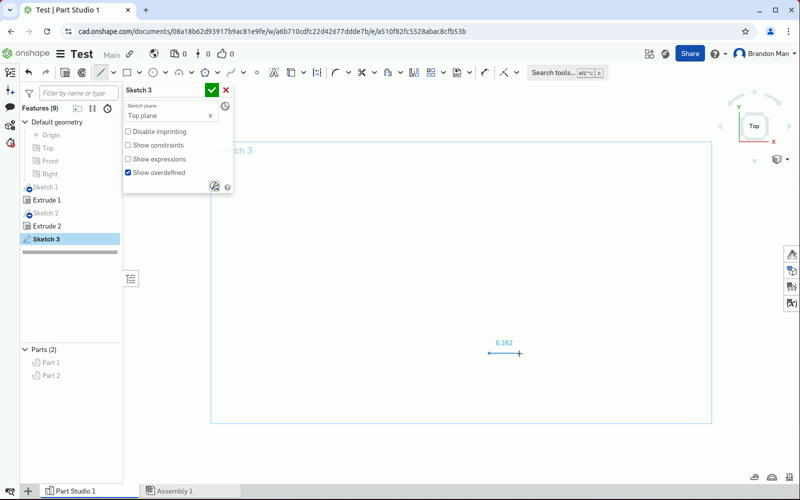
mouse_move(511, 353)
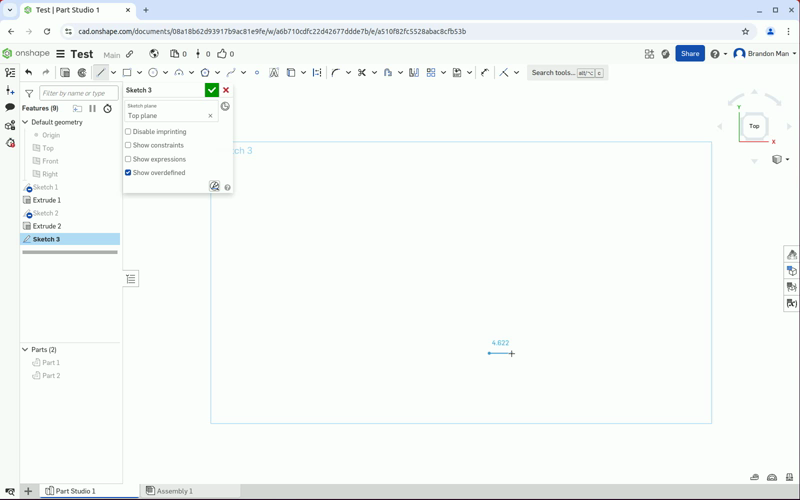
click(511, 353)
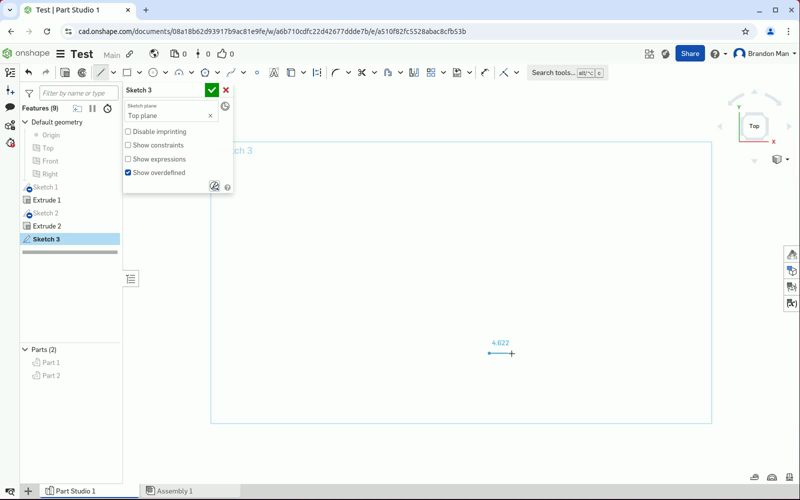
key_up(shift)
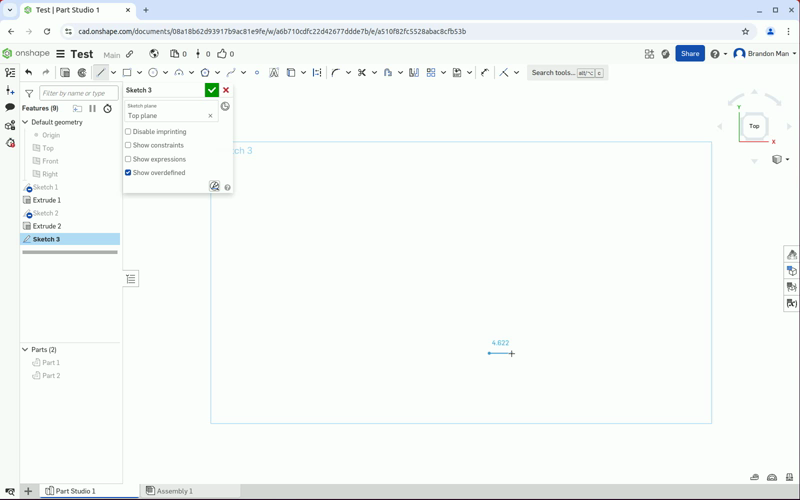
key_down(shift)
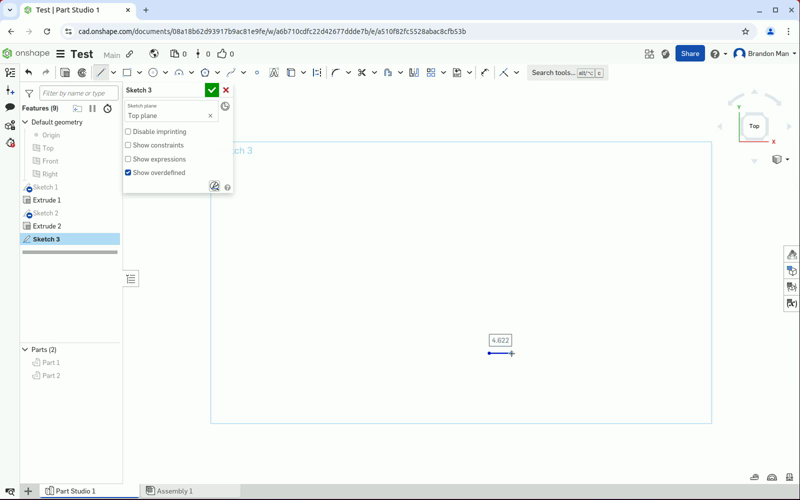
mouse_move(541, 353)
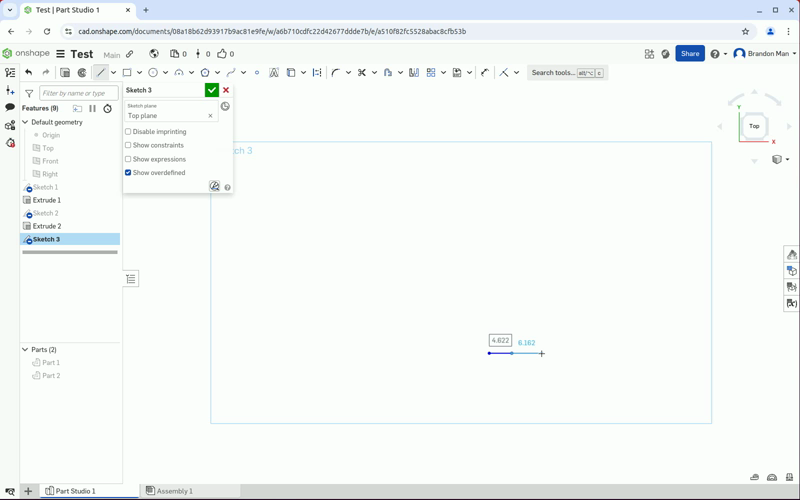
mouse_move(511, 372)
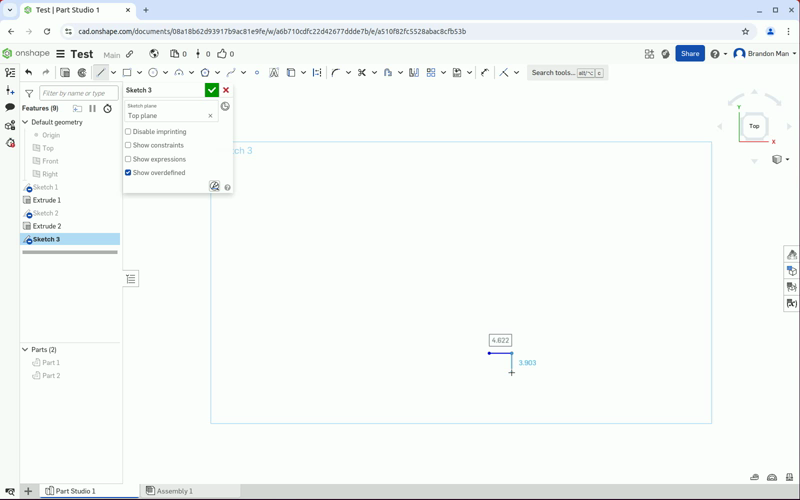
click(511, 372)
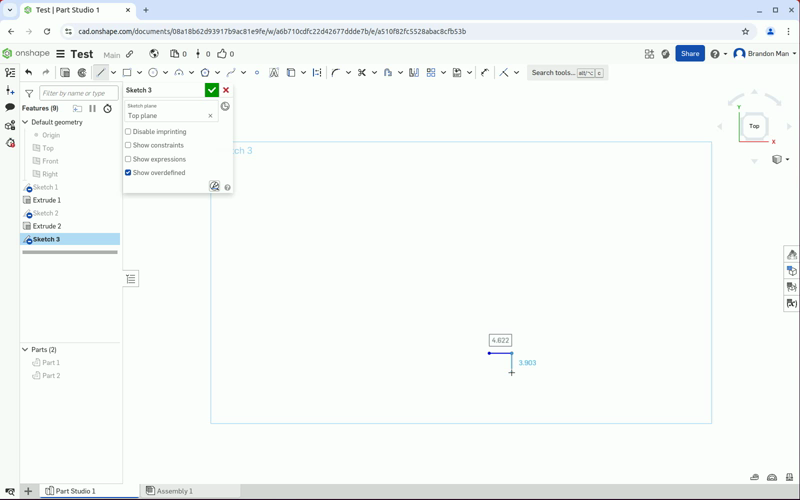
key_up(shift)
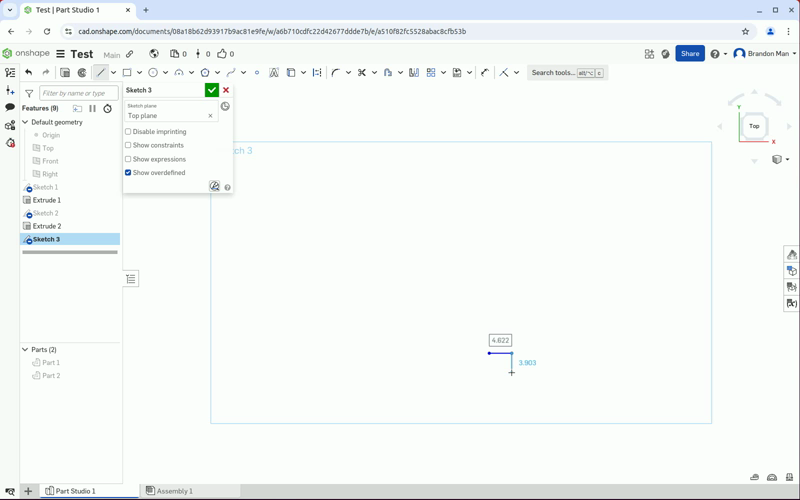
key_down(shift)
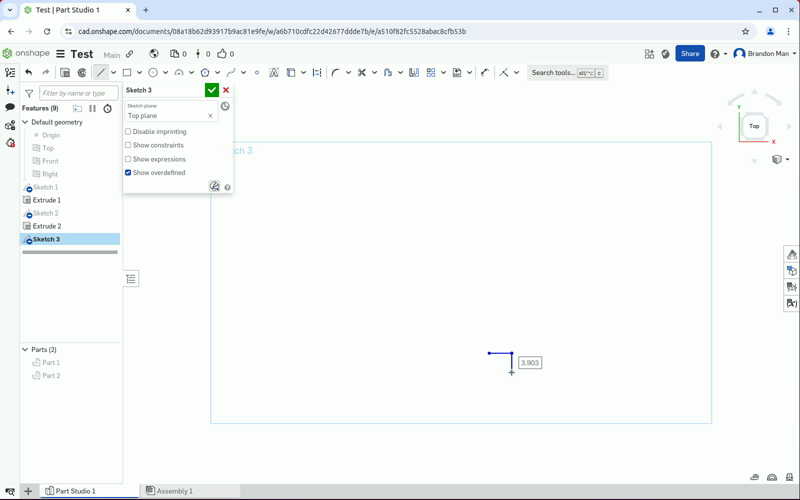
mouse_move(541, 372)
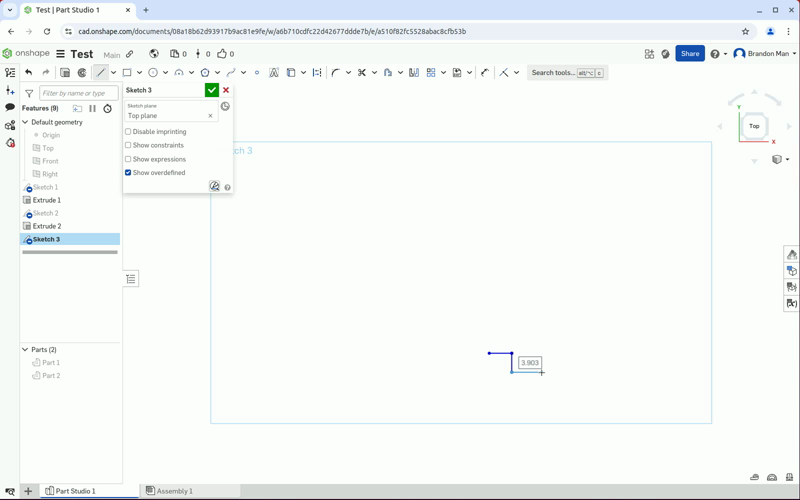
mouse_move(512, 372)
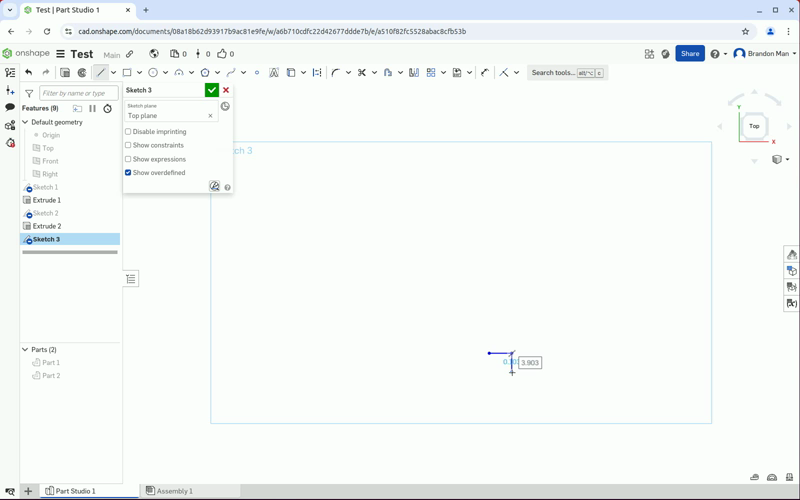
scroll(6)
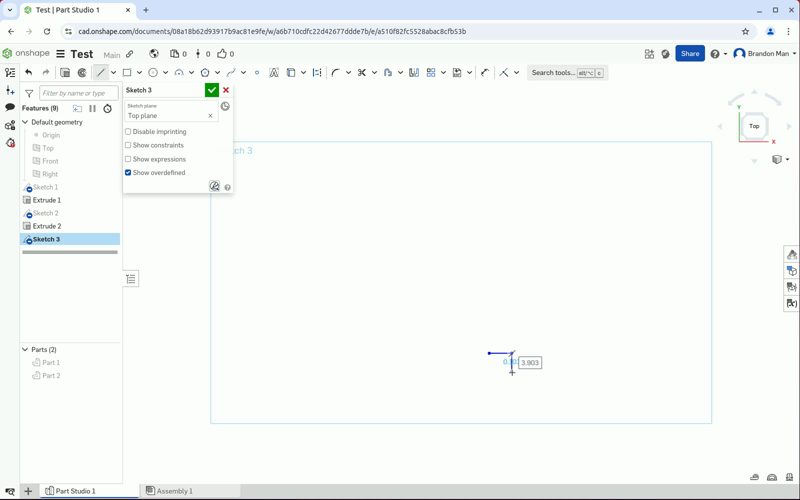
scroll(6)
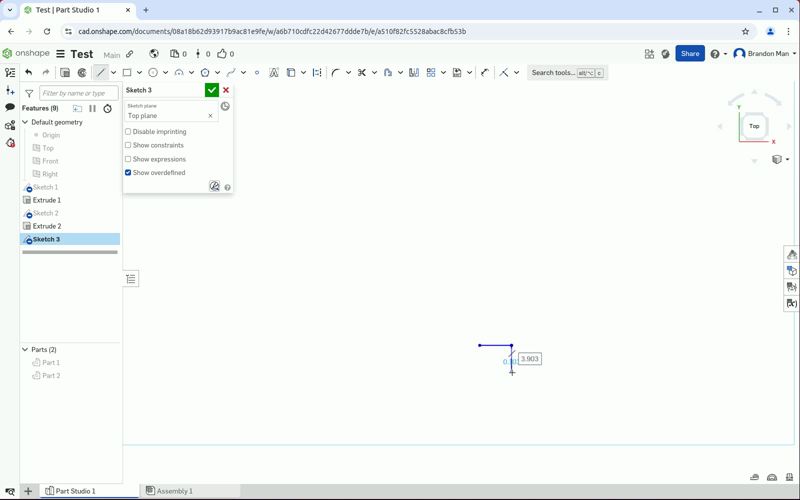
scroll(6)
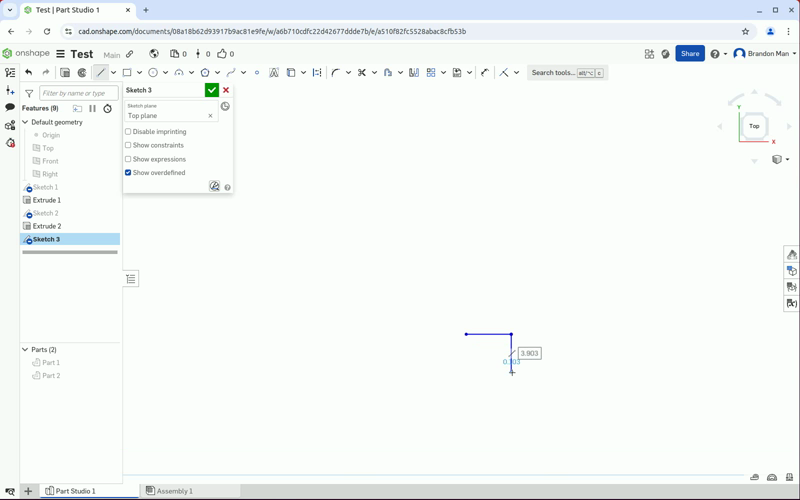
scroll(6)
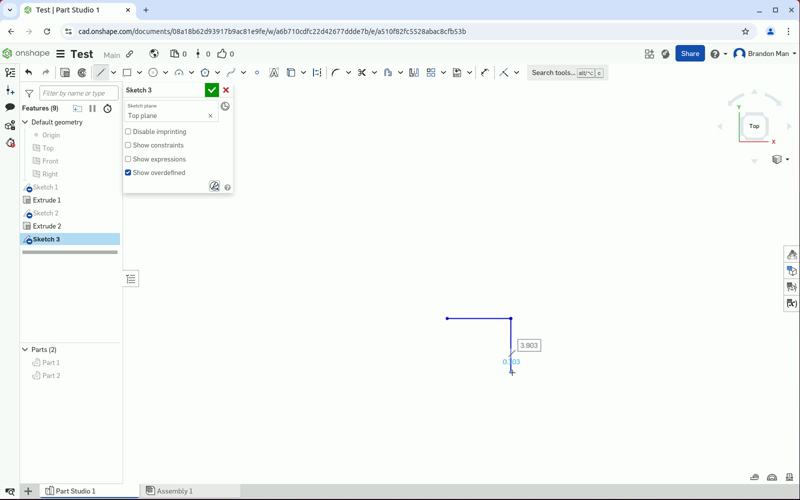
scroll(6)
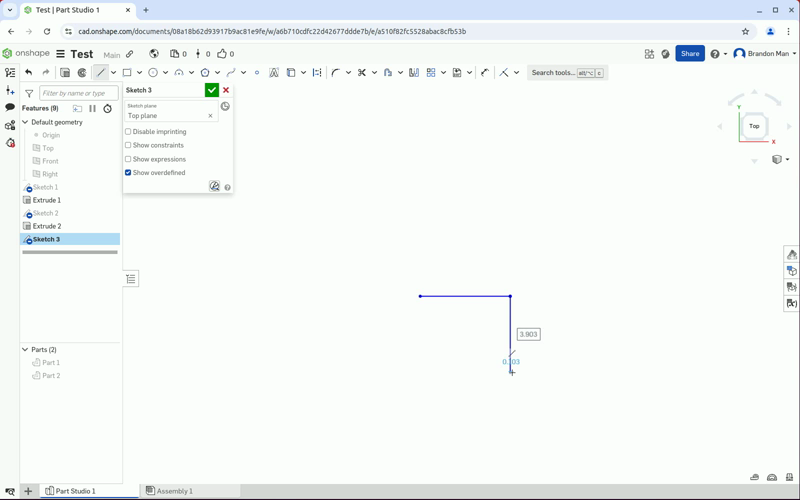
scroll(6)
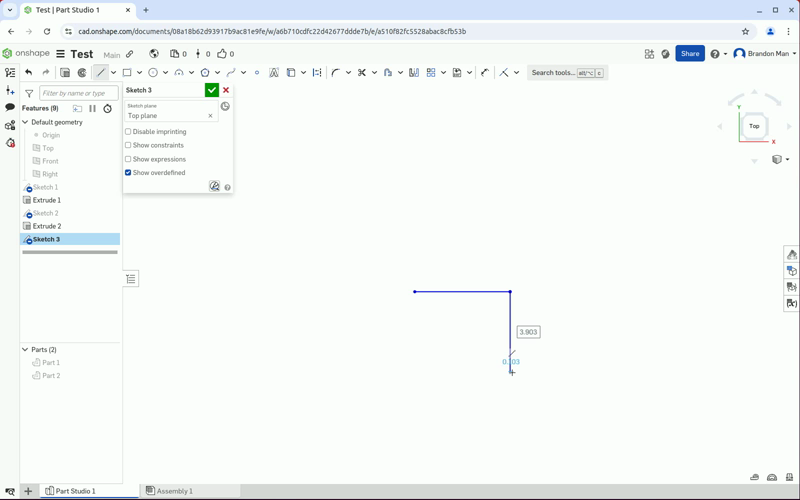
scroll(6)
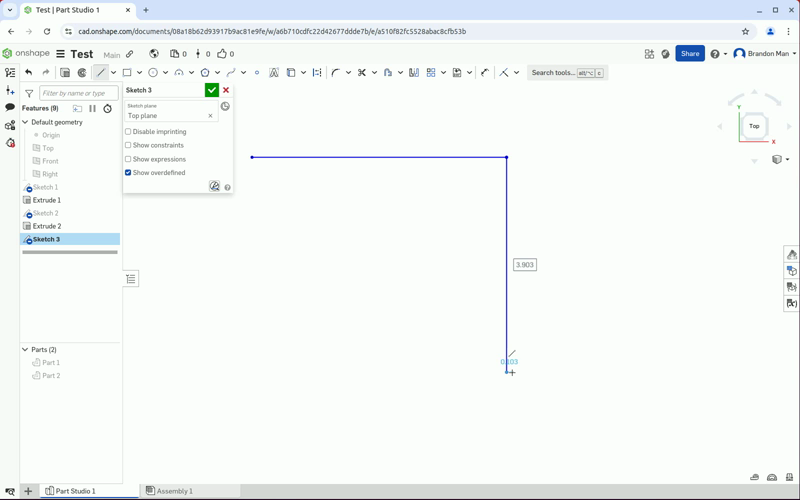
click(512, 372)
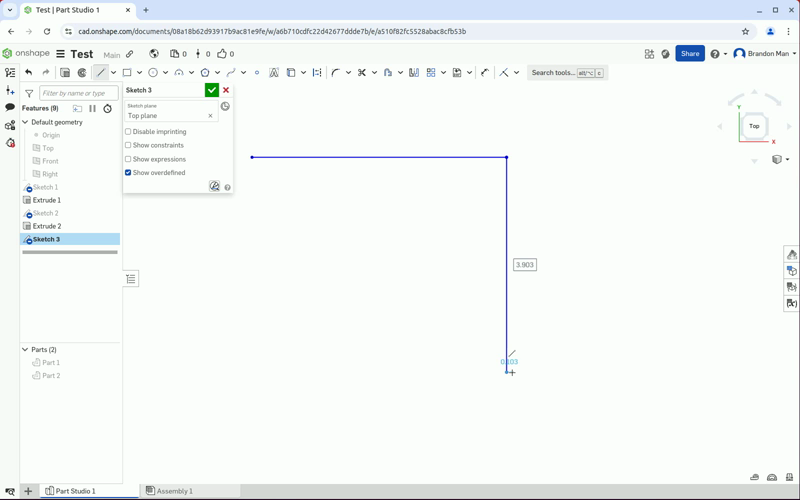
scroll(-6)
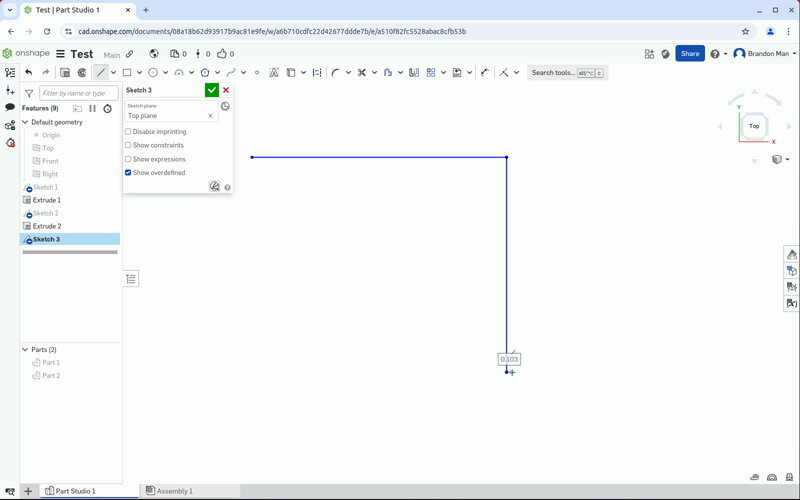
scroll(-6)
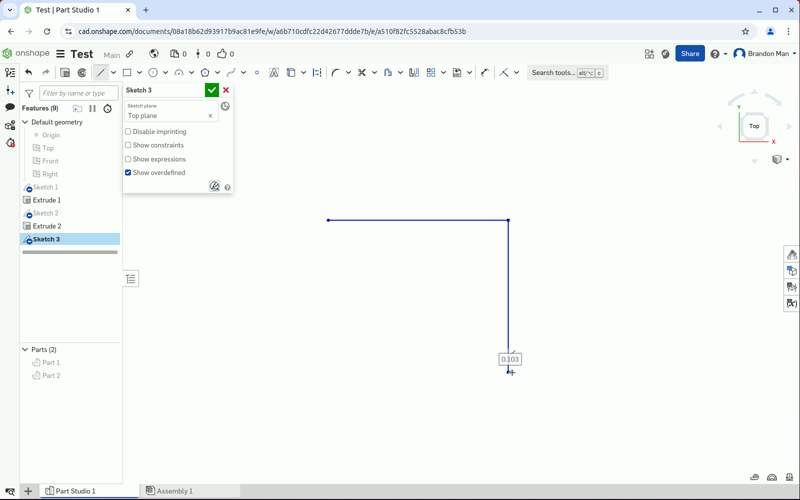
scroll(-6)
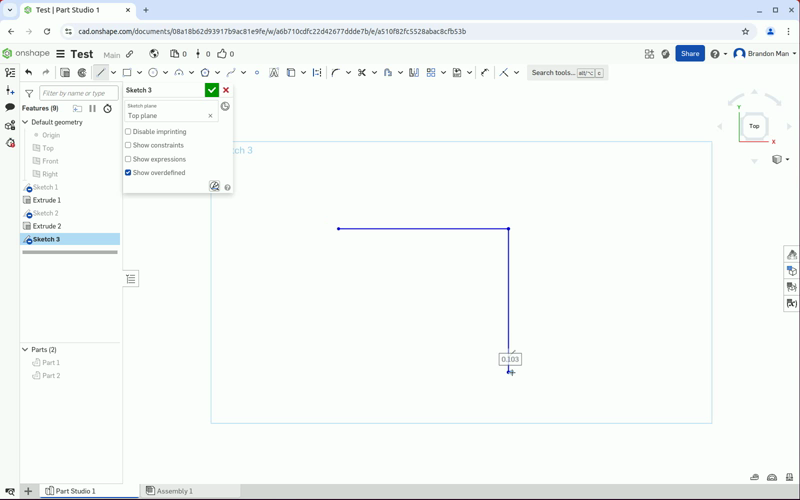
scroll(-6)
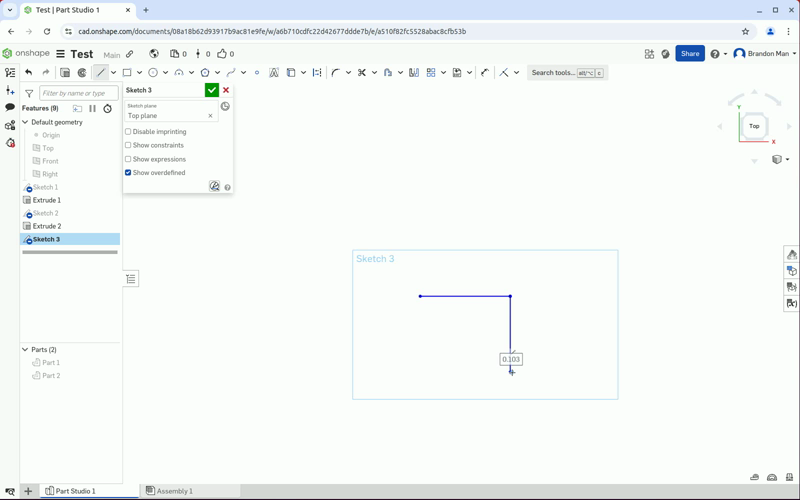
scroll(-6)
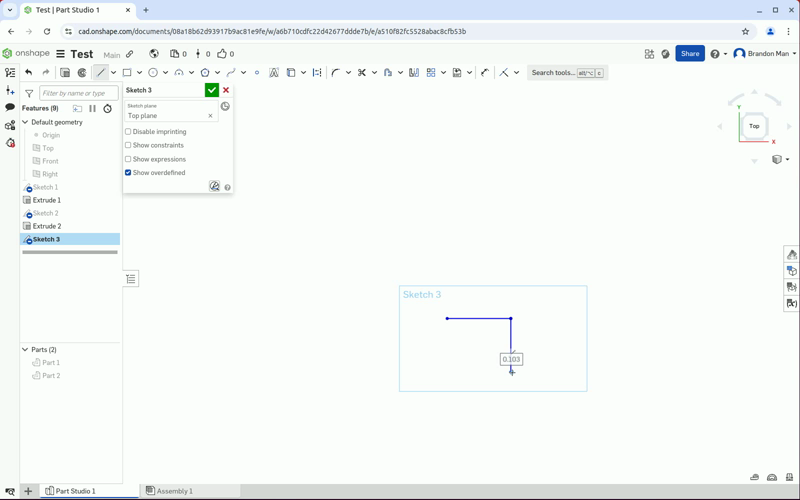
scroll(-6)
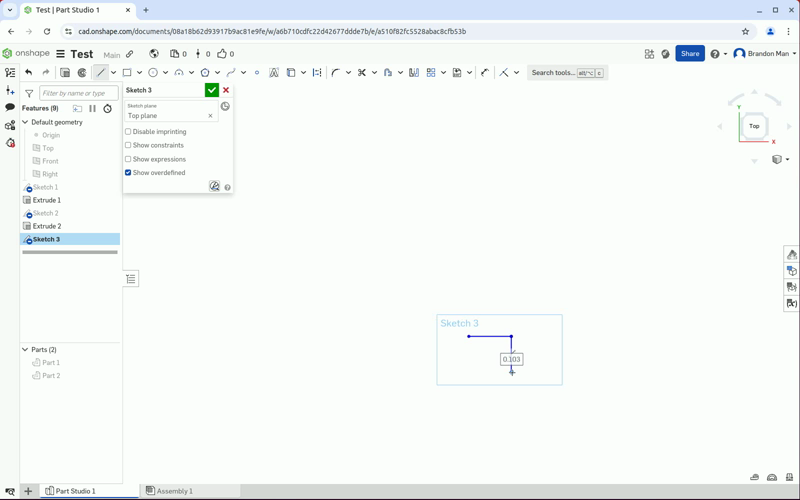
scroll(-6)
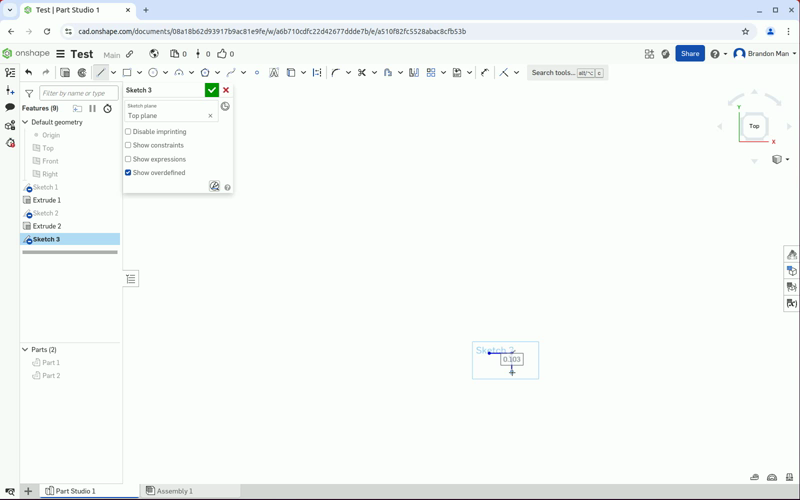
key_up(shift)
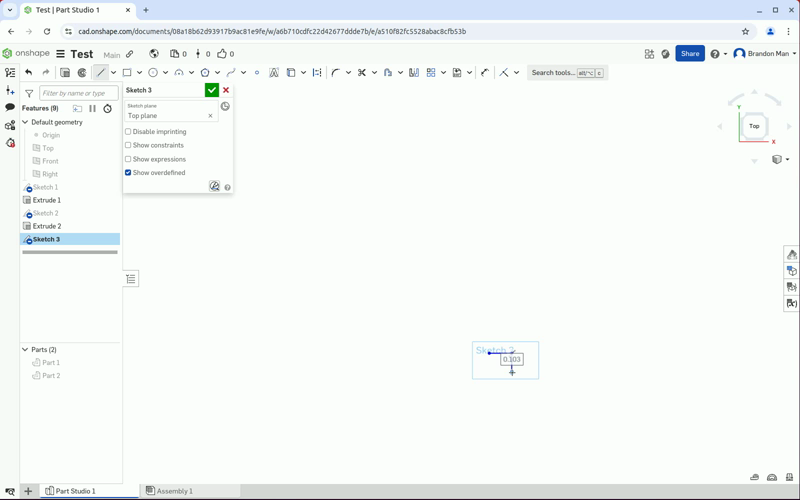
key_down(shift)
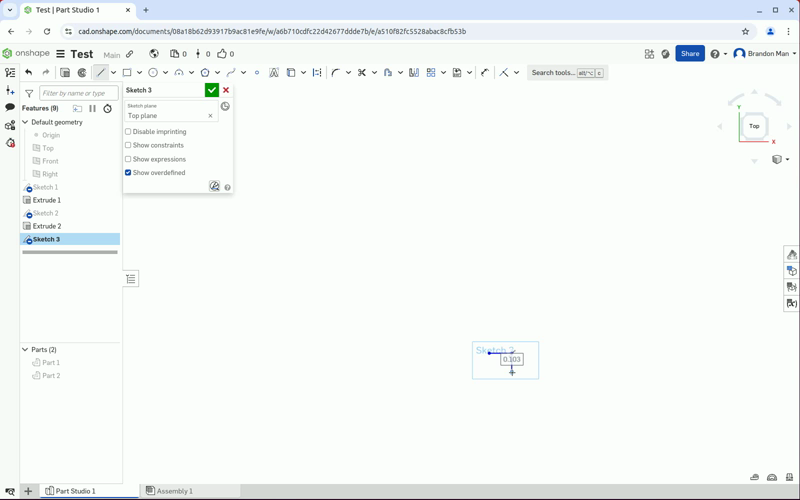
mouse_move(542, 372)
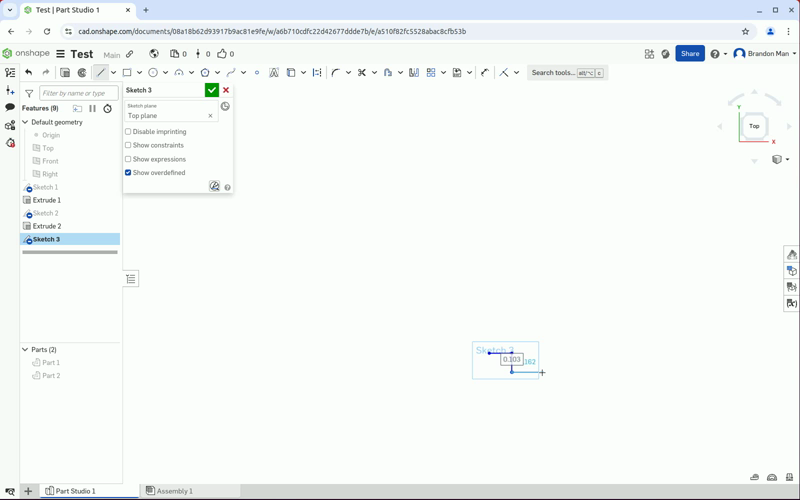
mouse_move(543, 372)
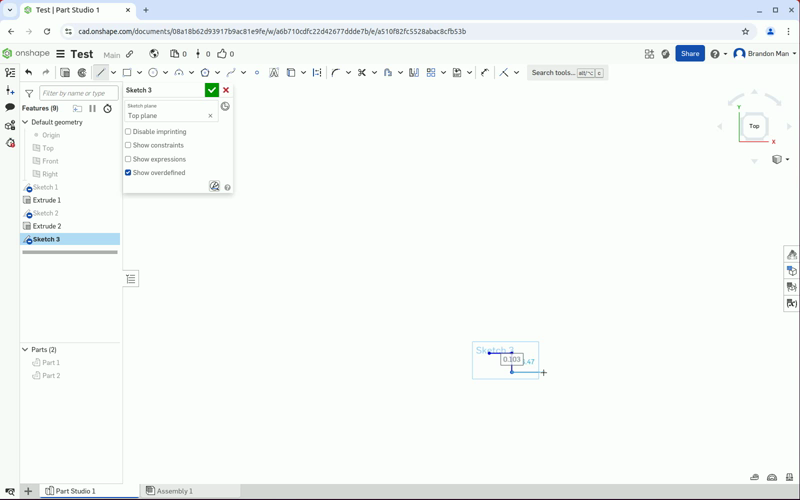
click(543, 372)
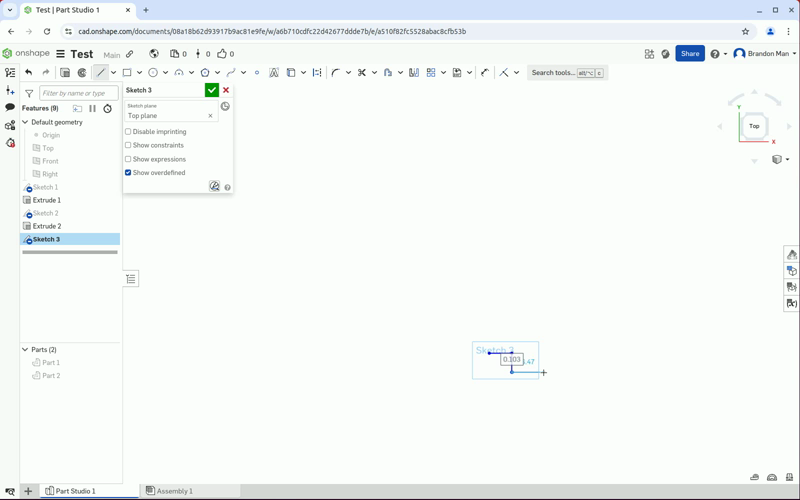
key_up(shift)
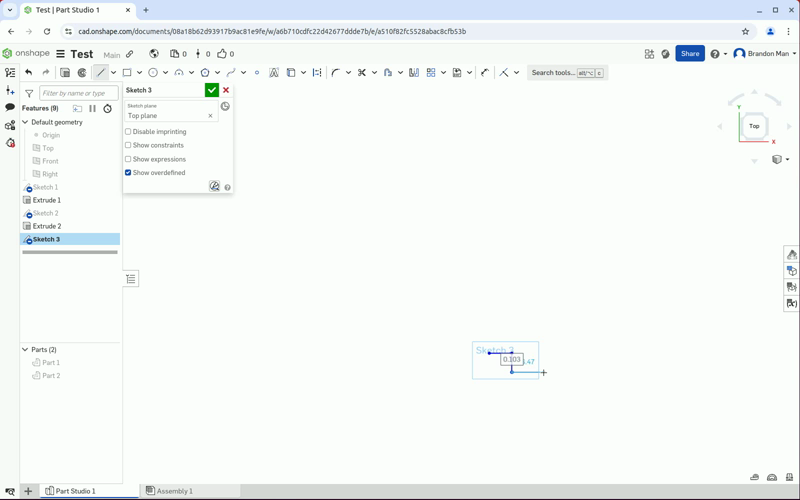
key_down(shift)
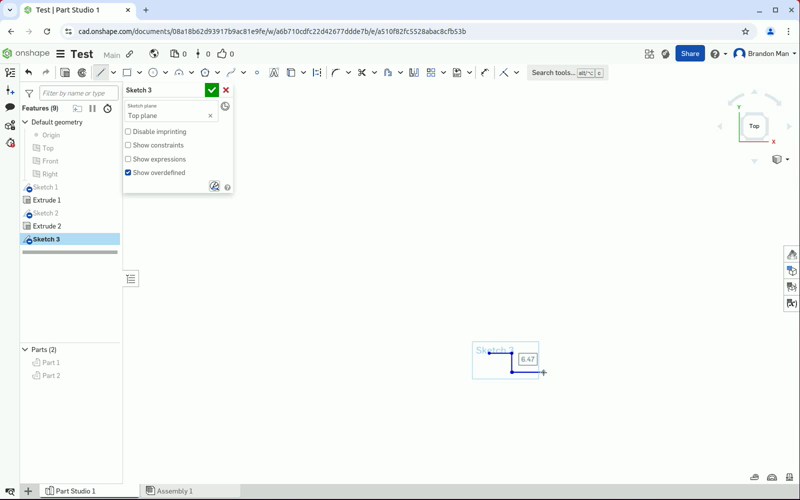
mouse_move(573, 372)
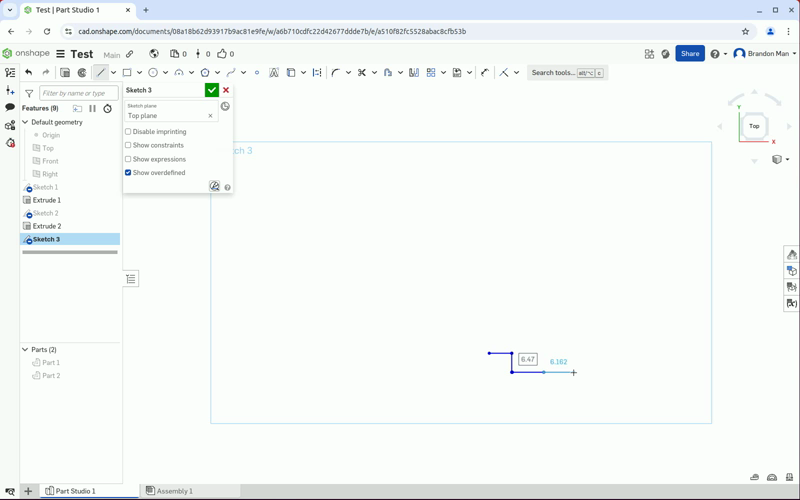
mouse_move(545, 372)
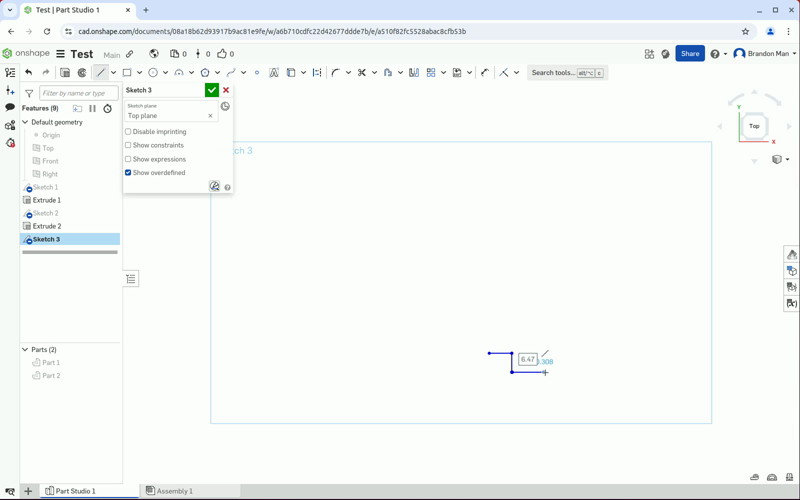
scroll(6)
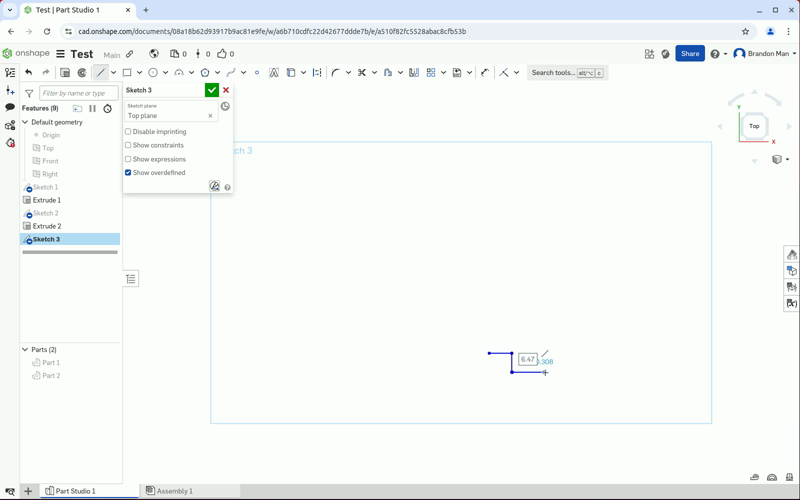
scroll(6)
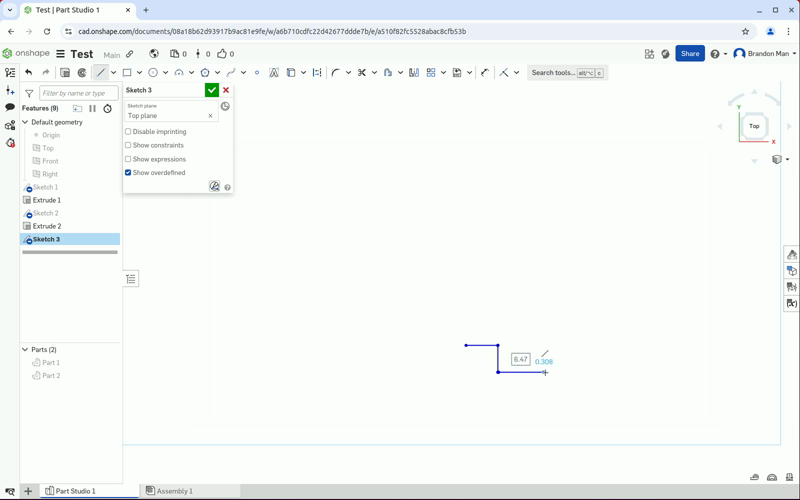
scroll(6)
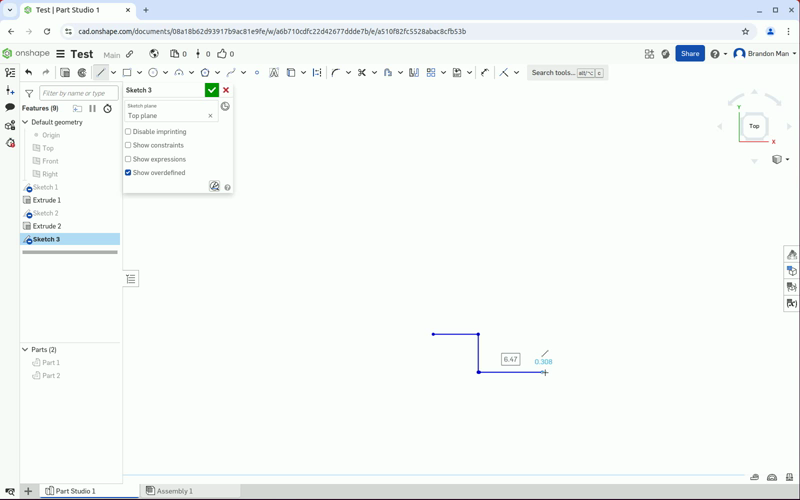
scroll(6)
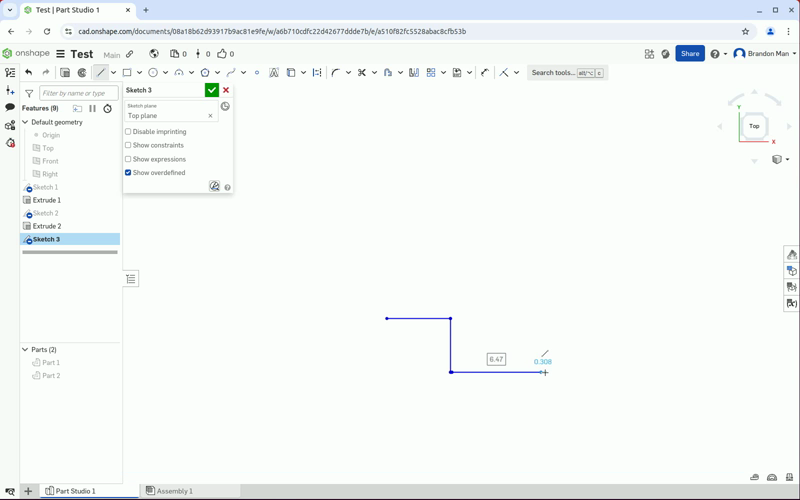
scroll(6)
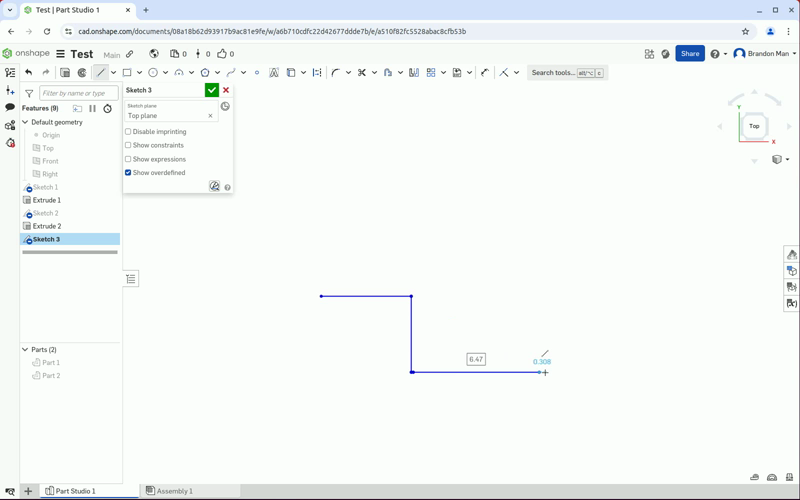
scroll(6)
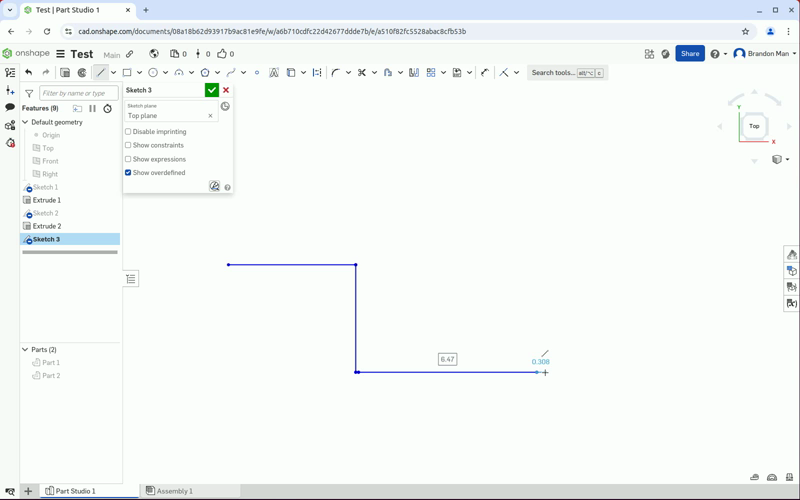
scroll(6)
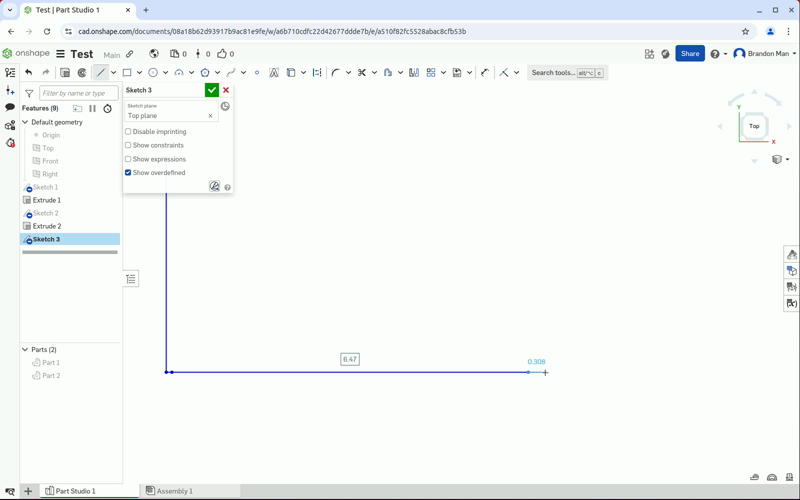
click(545, 372)
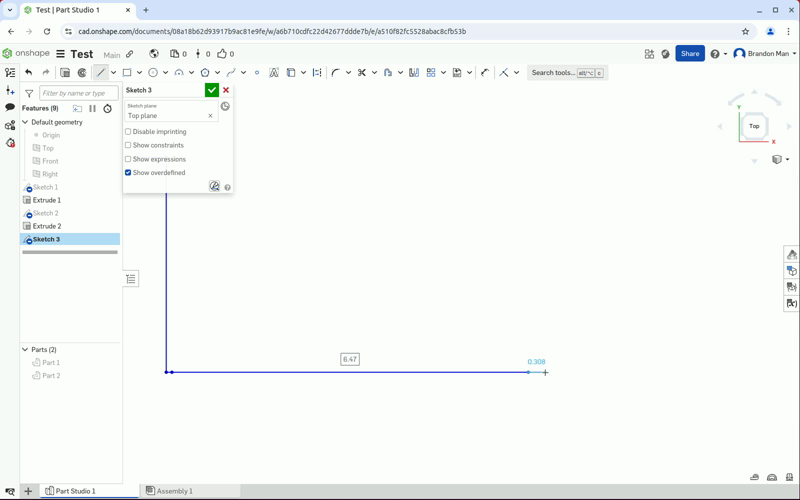
scroll(-6)
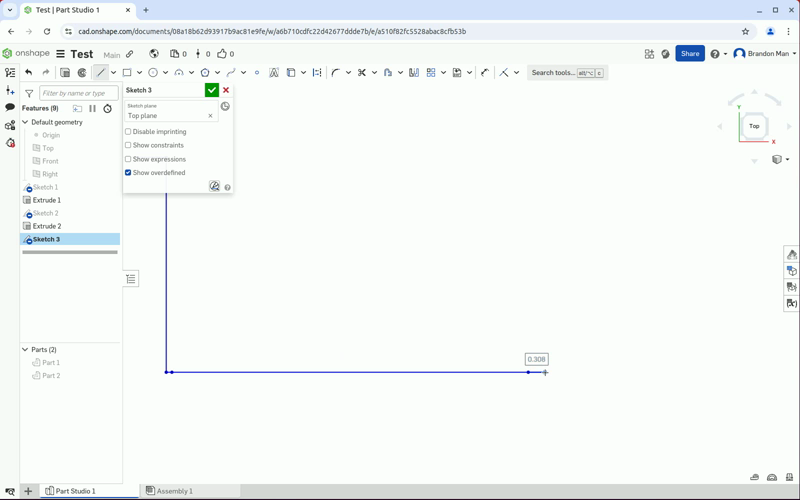
scroll(-6)
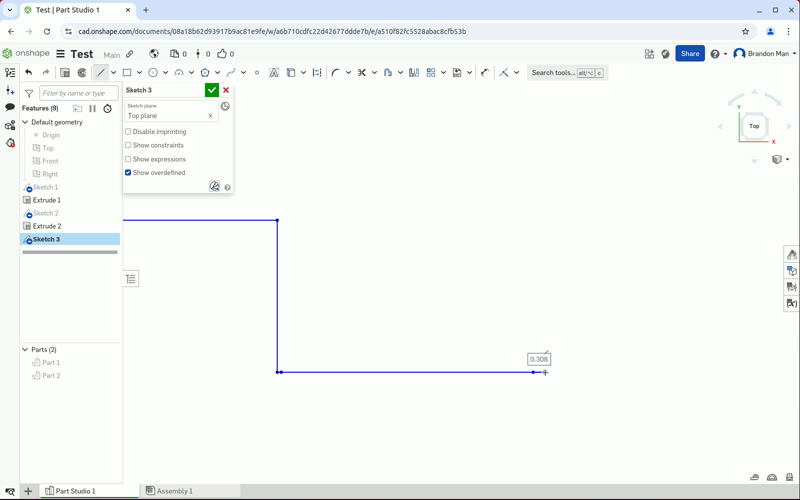
scroll(-6)
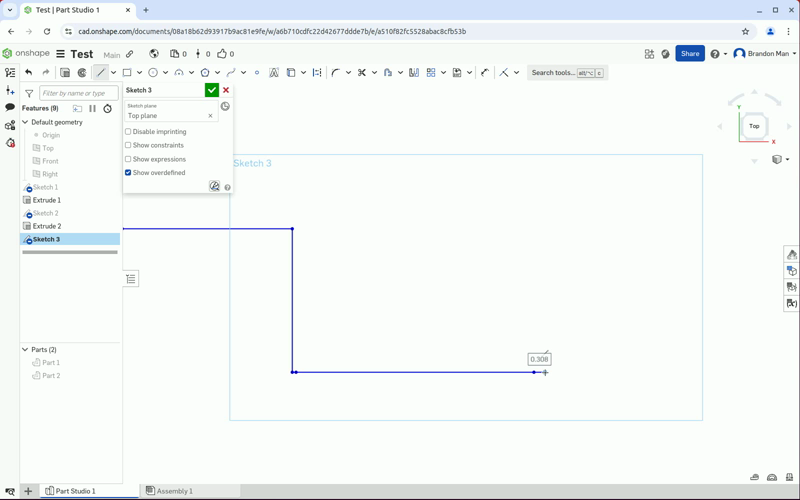
scroll(-6)
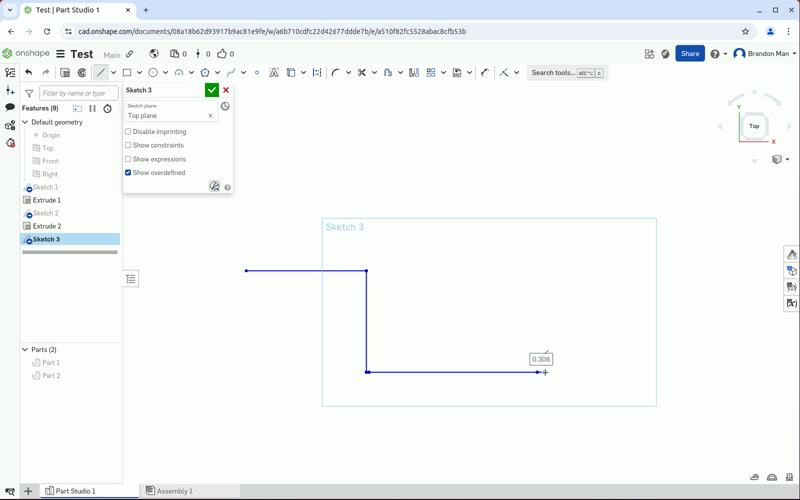
scroll(-6)
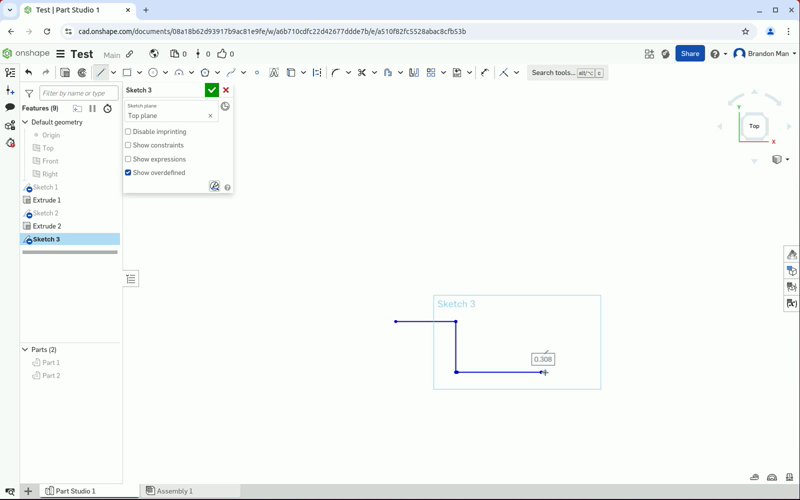
scroll(-6)
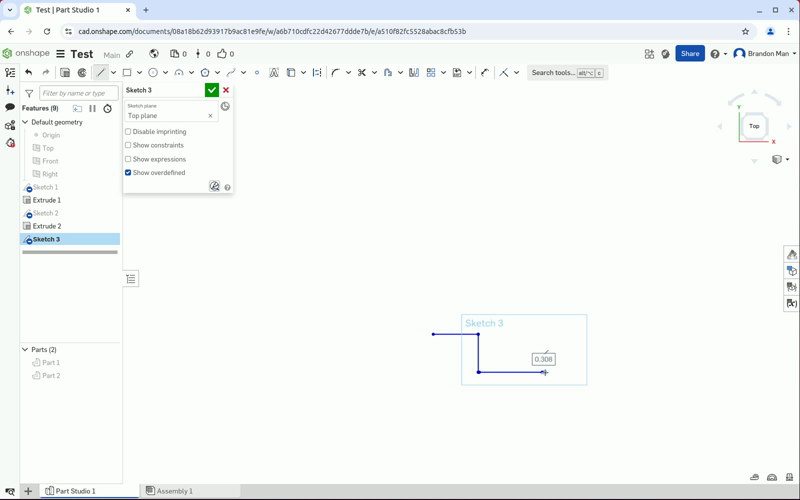
scroll(-6)
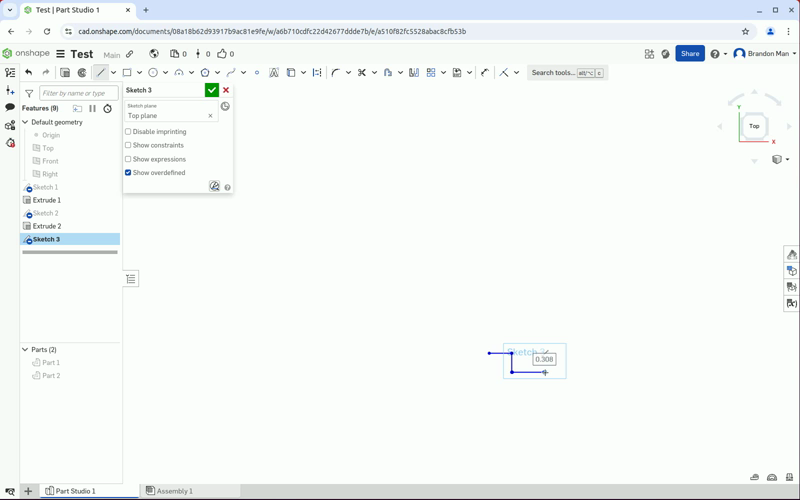
key_up(shift)
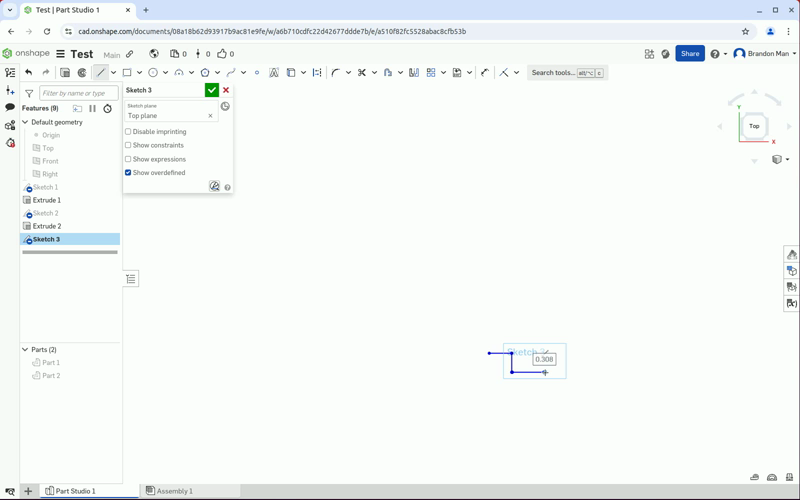
key_down(shift)
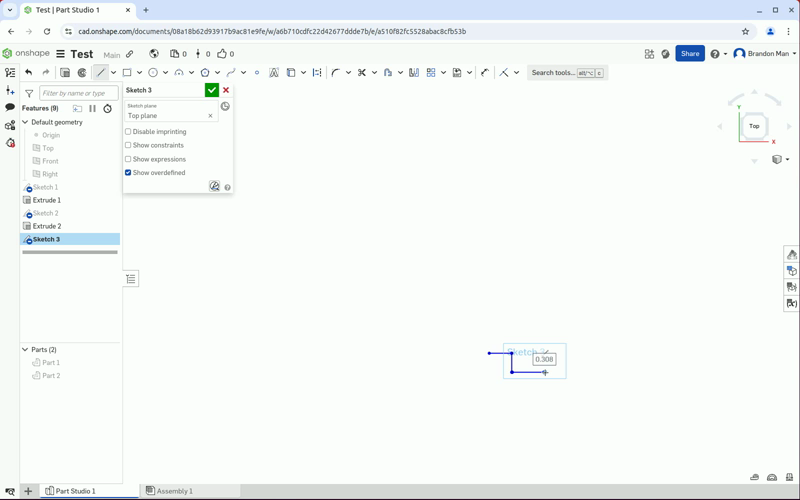
mouse_move(575, 372)
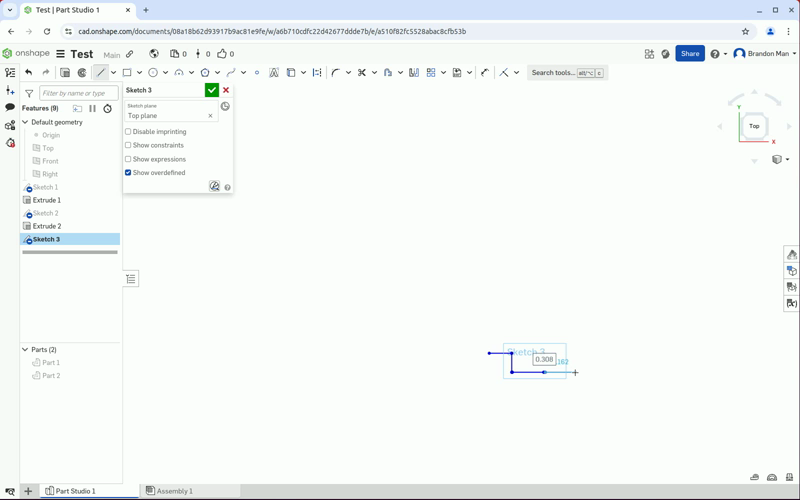
mouse_move(545, 353)
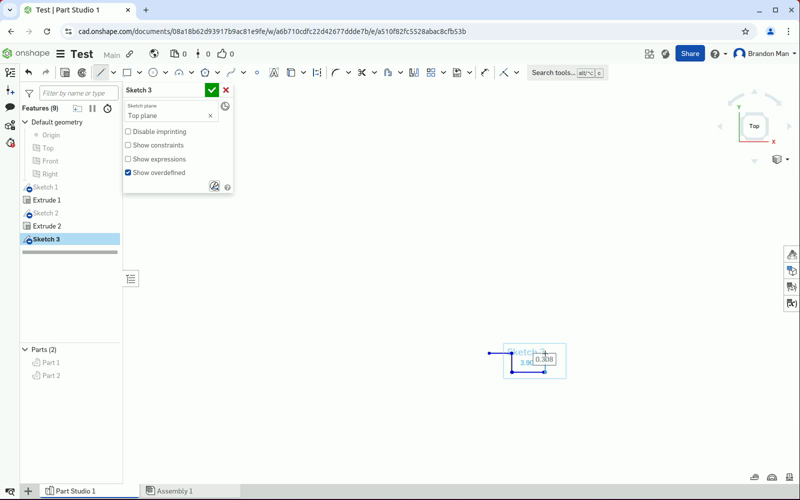
click(545, 353)
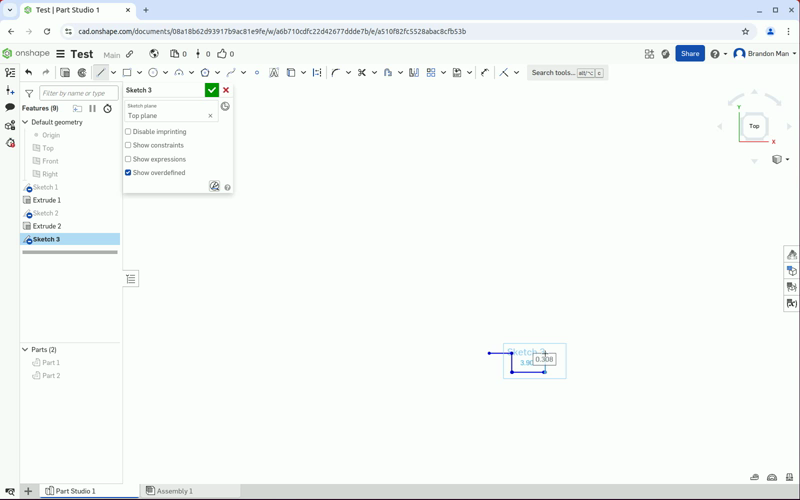
key_up(shift)
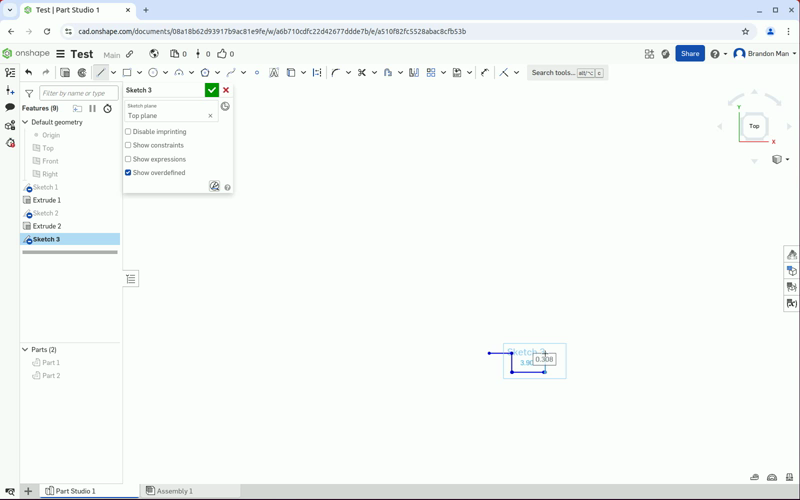
key_down(shift)
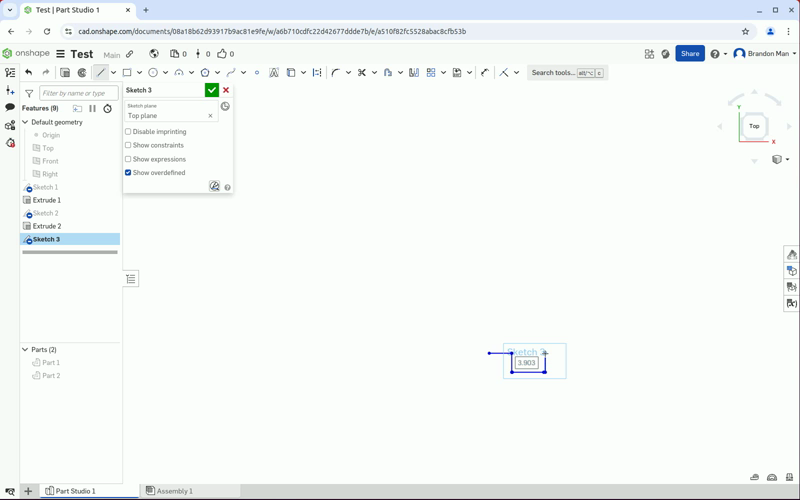
mouse_move(575, 353)
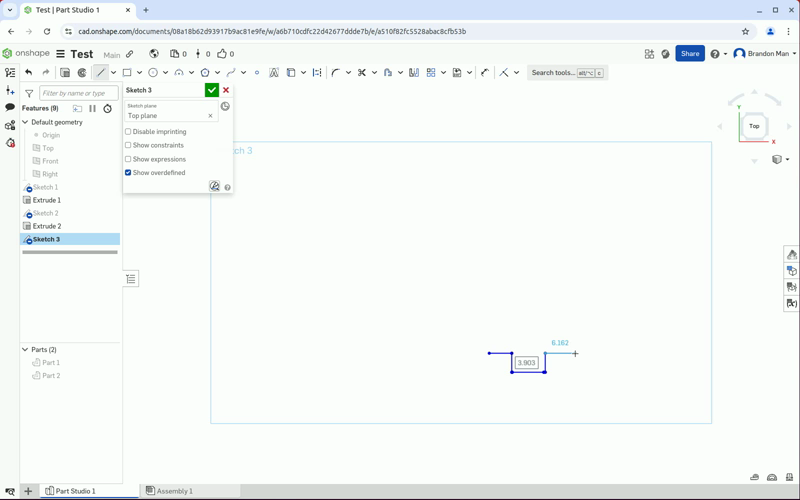
mouse_move(567, 353)
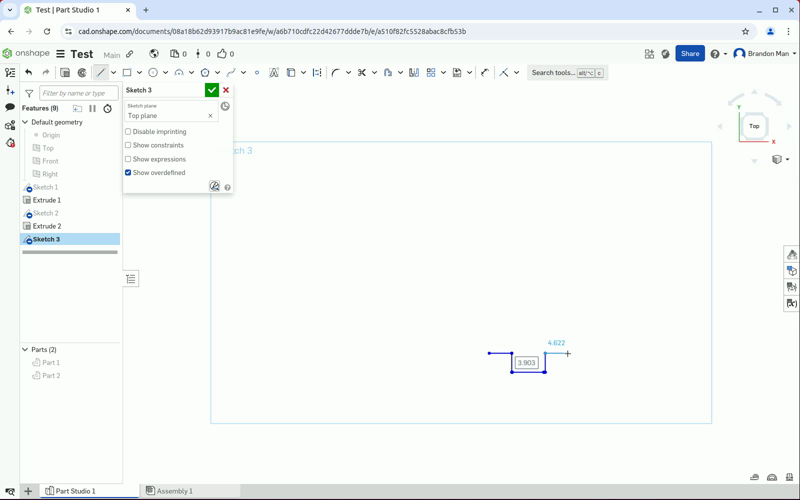
click(567, 353)
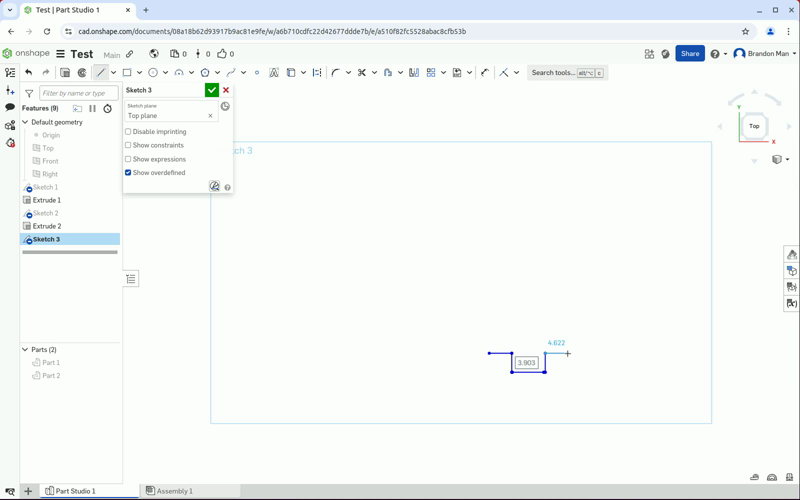
key_up(shift)
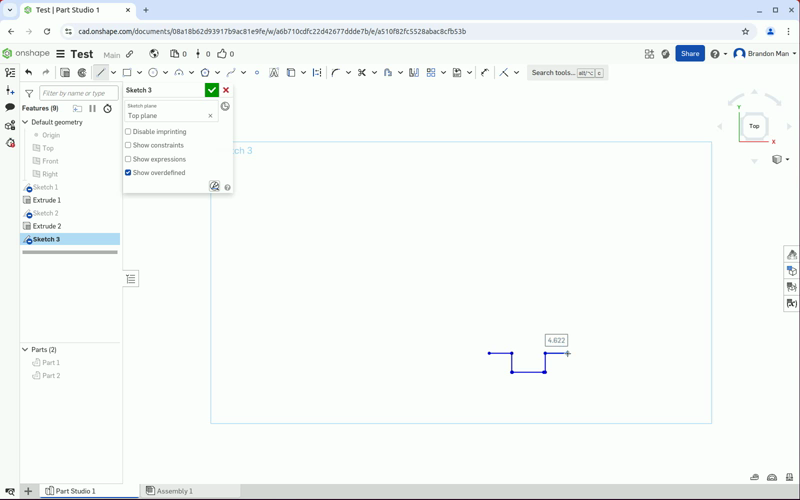
key_down(shift)
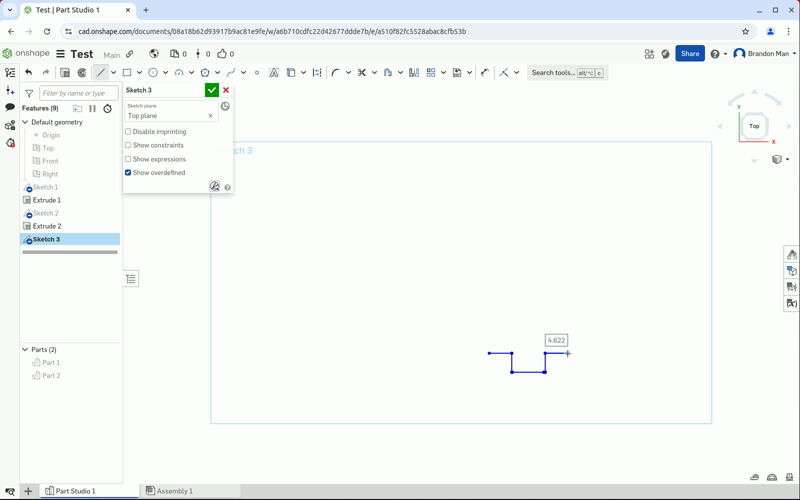
mouse_move(589, 353)
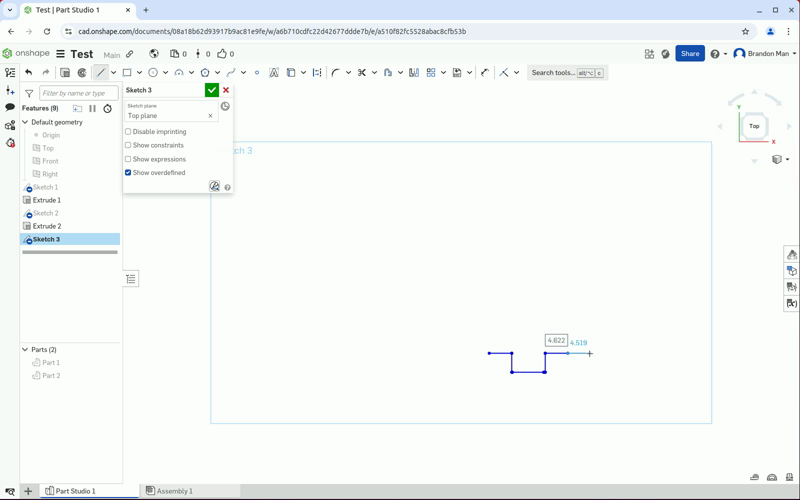
mouse_move(567, 321)
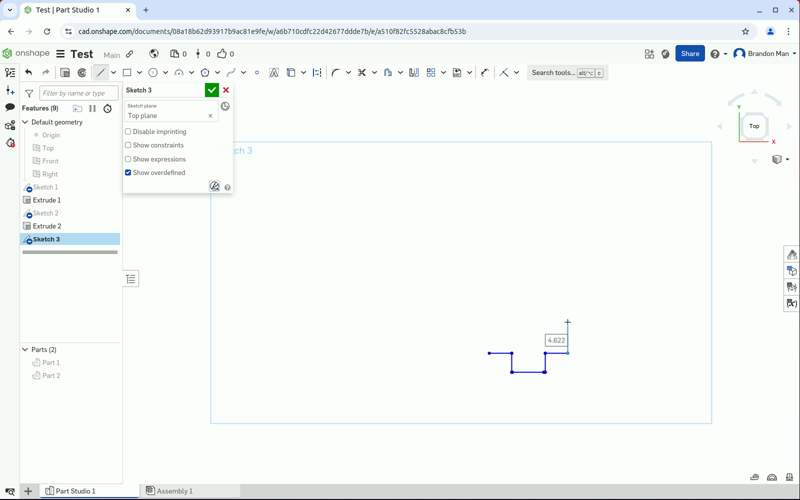
click(567, 321)
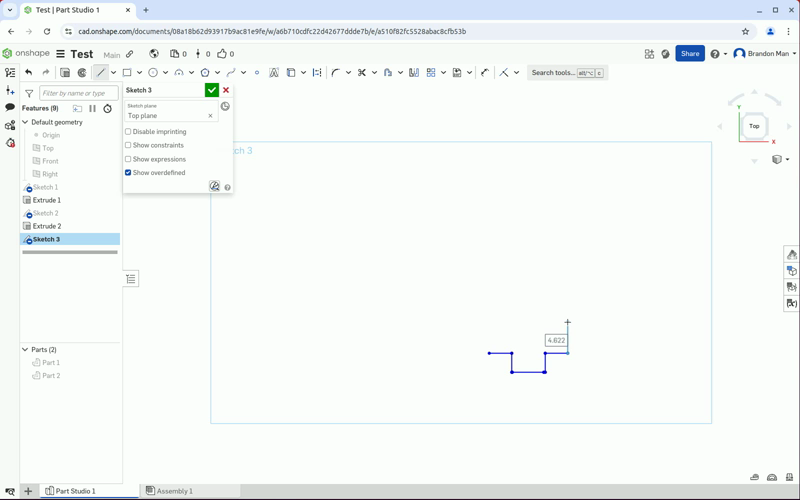
key_up(shift)
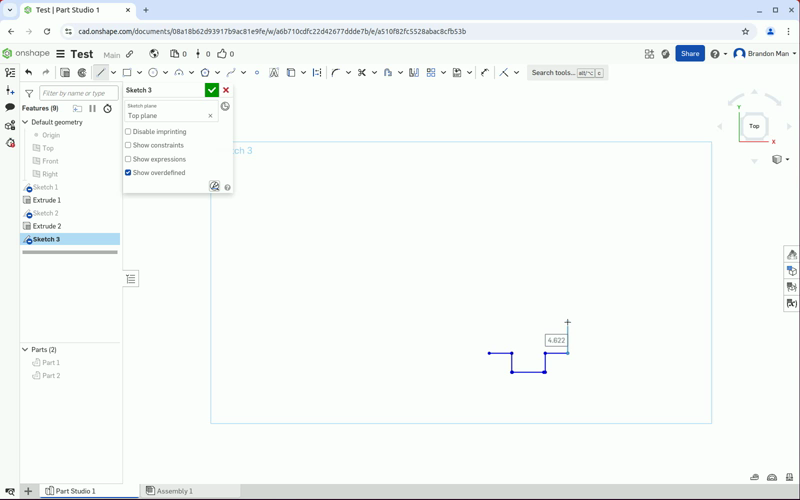
key_down(shift)
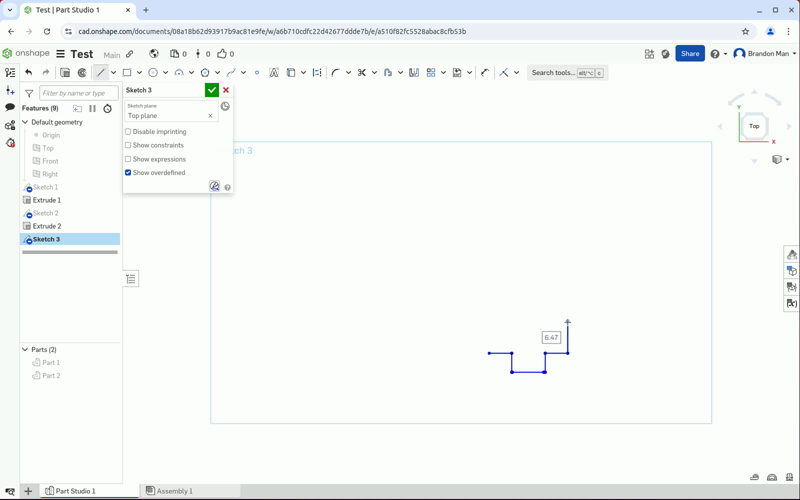
mouse_move(589, 321)
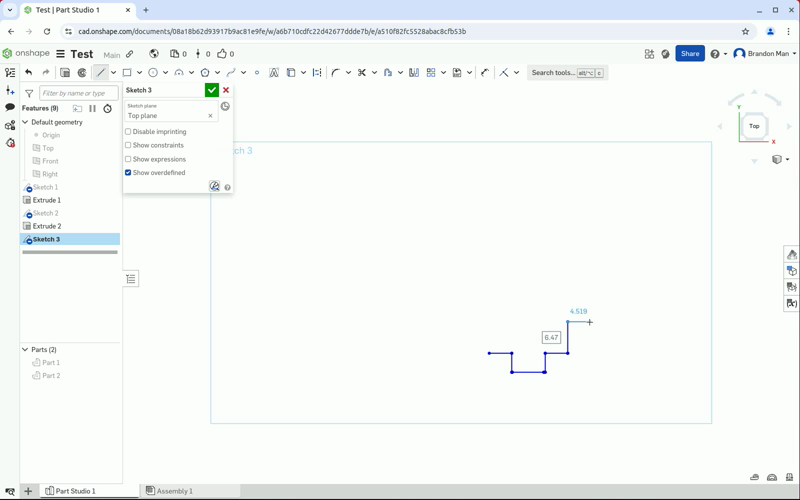
mouse_move(551, 321)
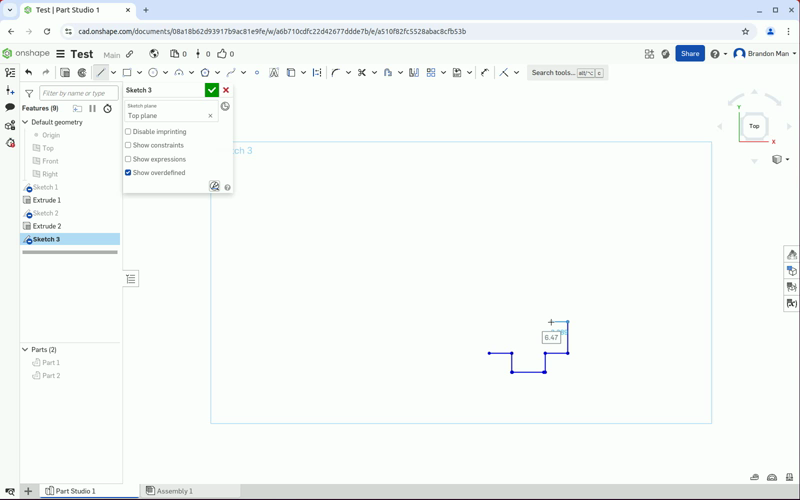
click(551, 321)
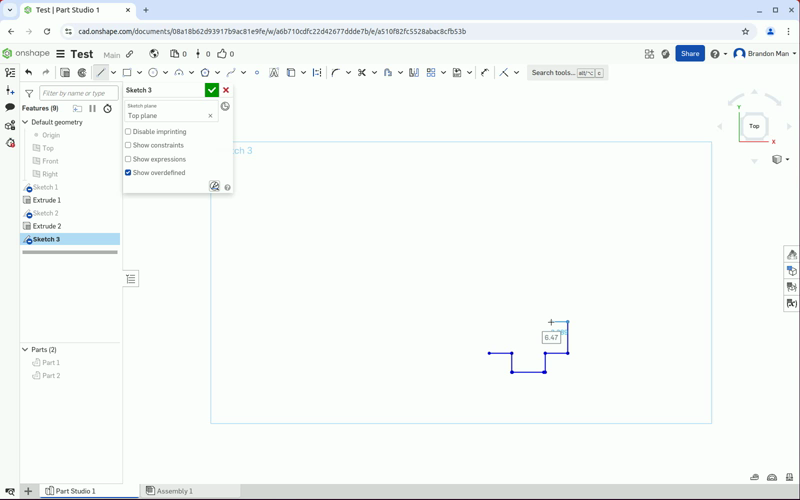
key_up(shift)
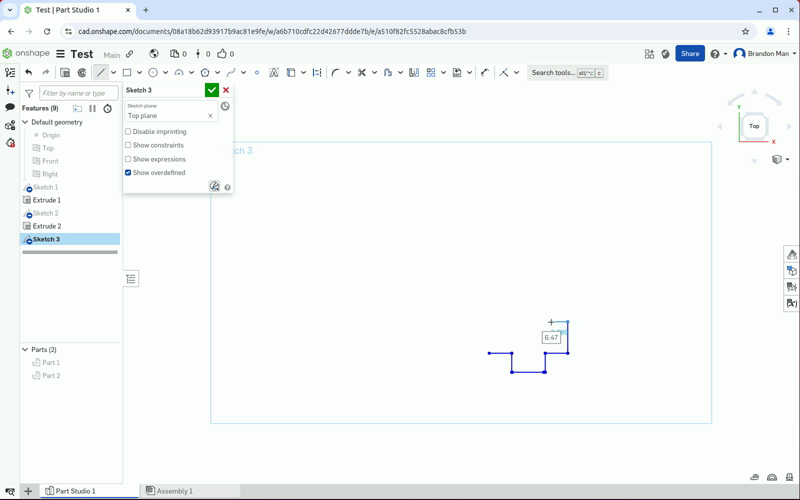
key_down(shift)
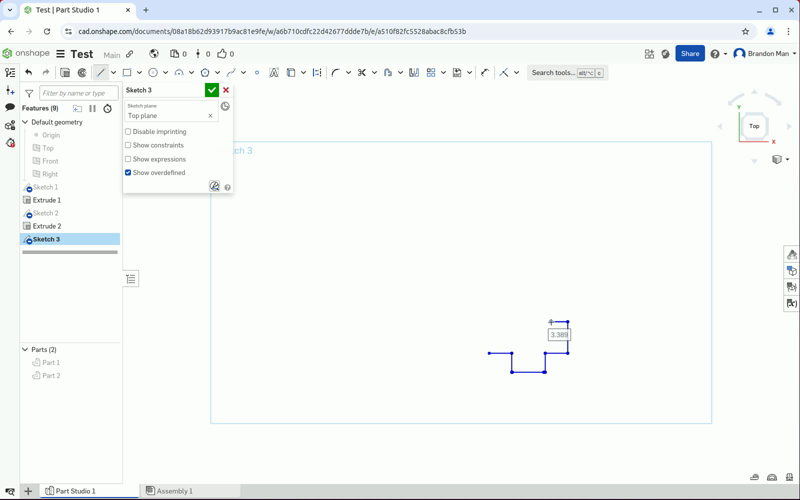
mouse_move(581, 321)
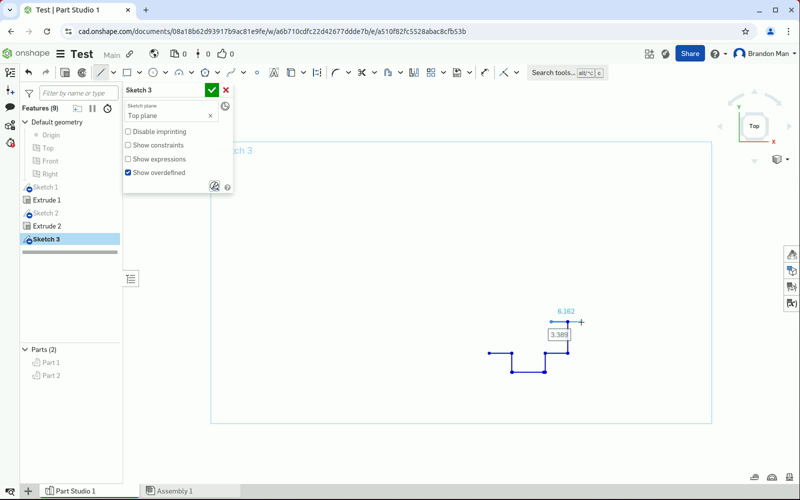
mouse_move(505, 321)
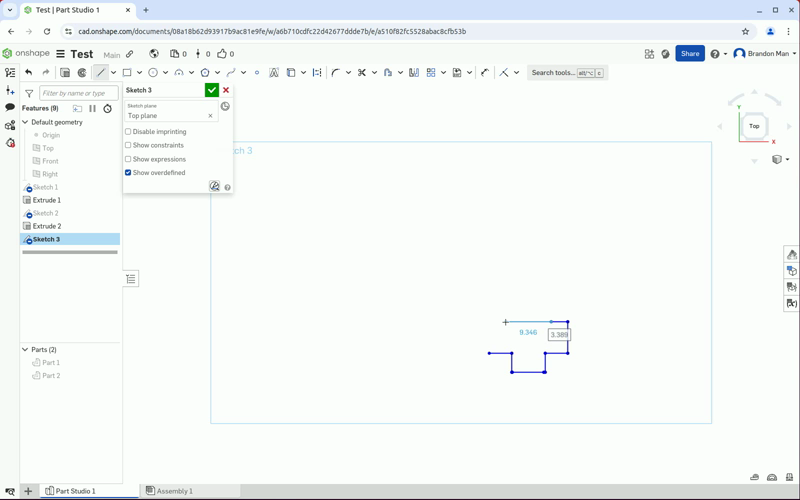
click(505, 321)
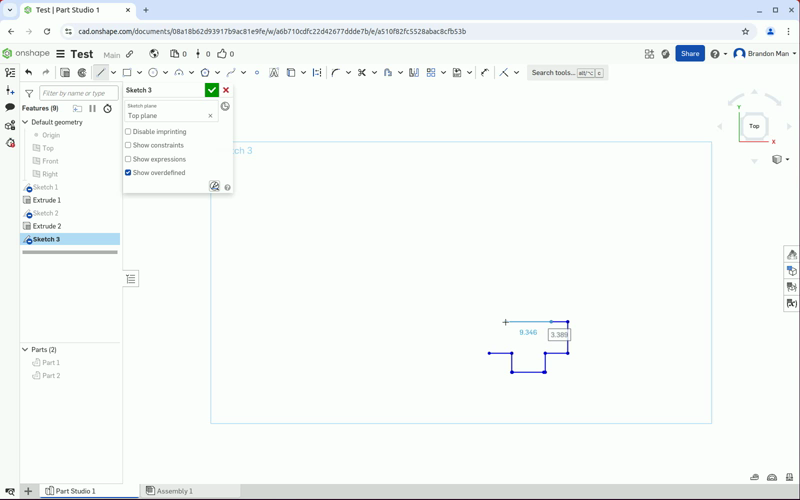
key_up(shift)
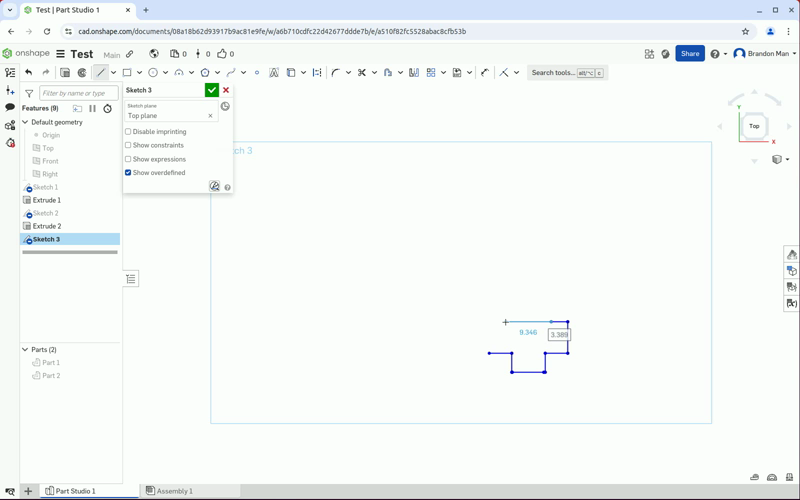
key_down(shift)
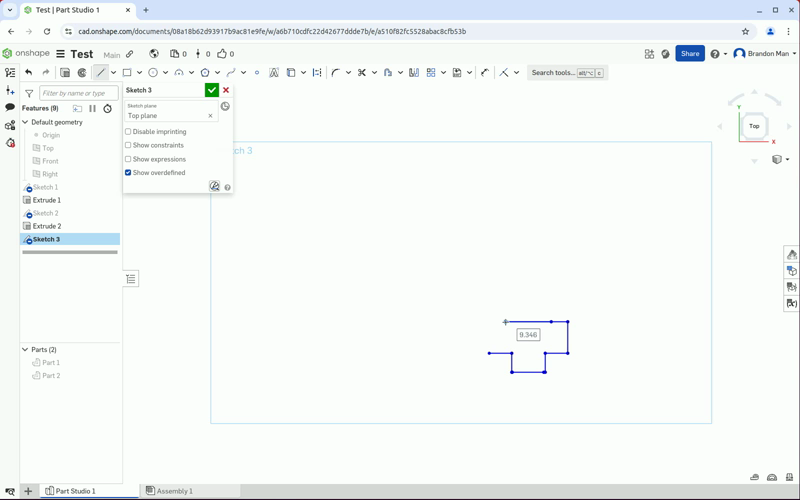
mouse_move(535, 321)
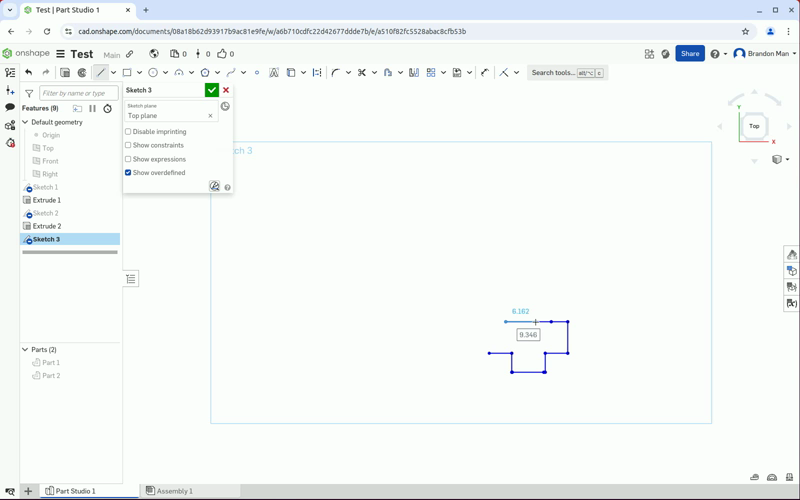
mouse_move(489, 321)
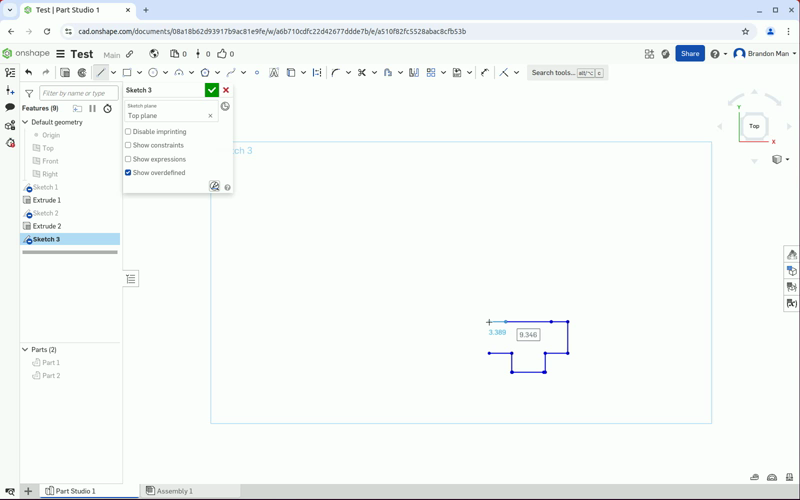
click(489, 321)
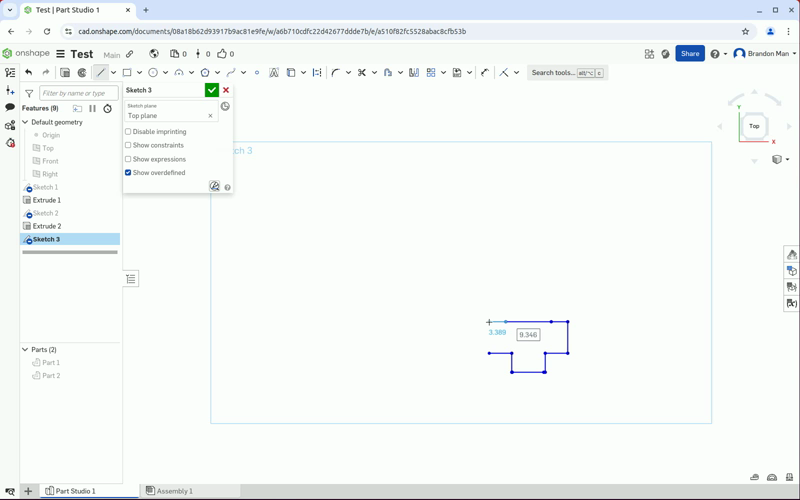
key_up(shift)
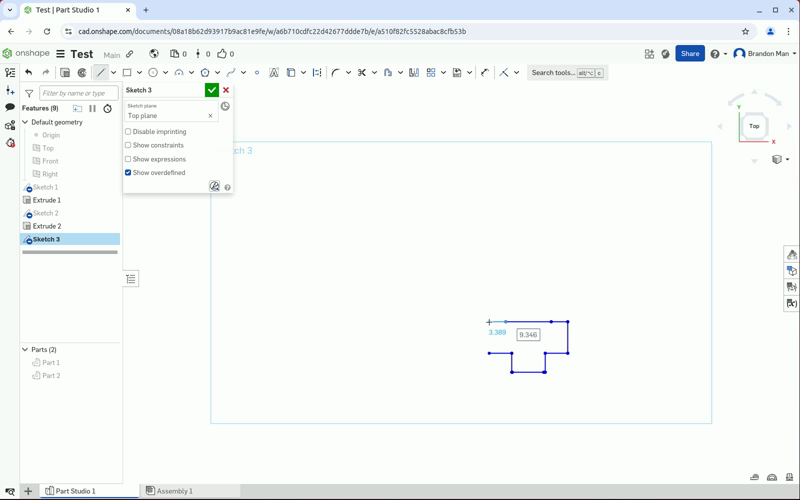
key_down(shift)
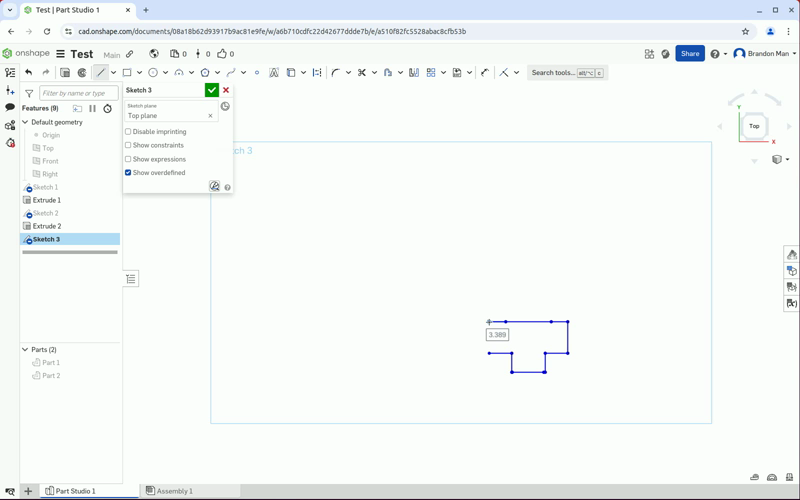
mouse_move(519, 321)
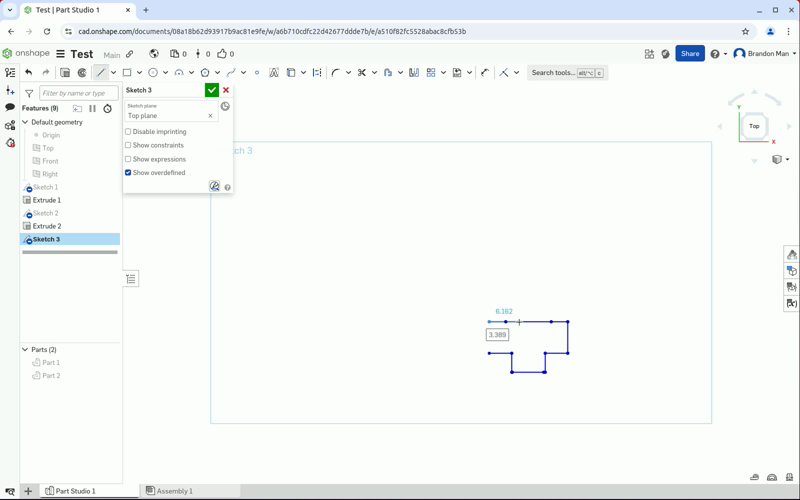
mouse_move(489, 337)
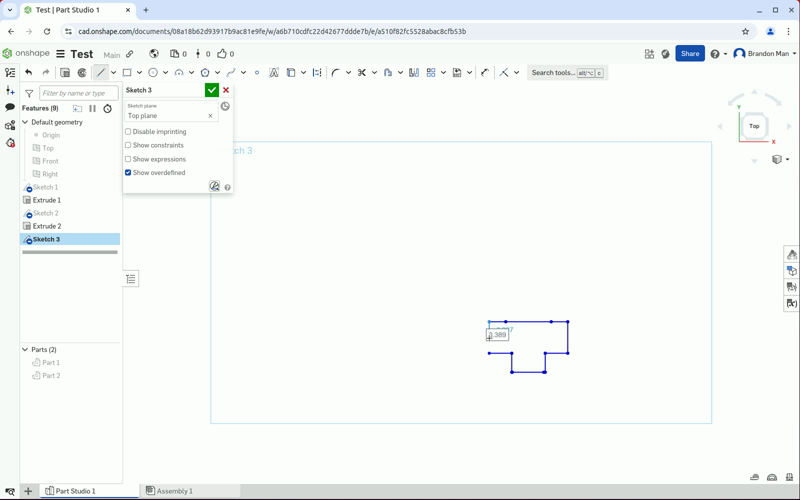
click(489, 337)
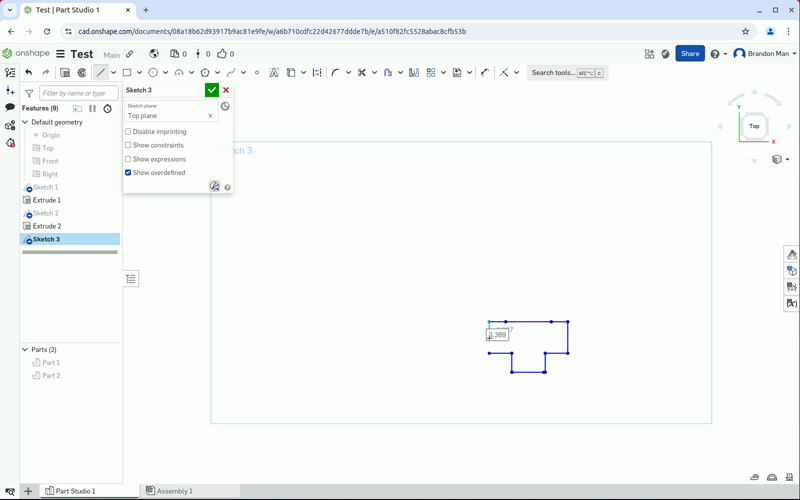
key_up(shift)
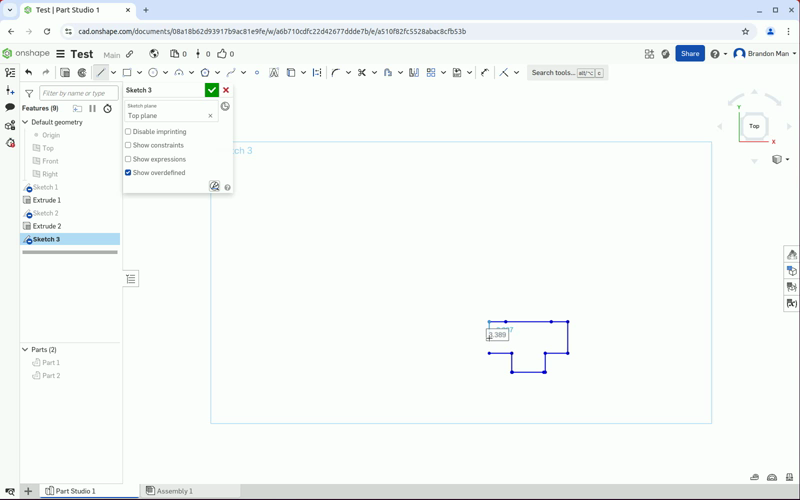
mouse_move(519, 337)
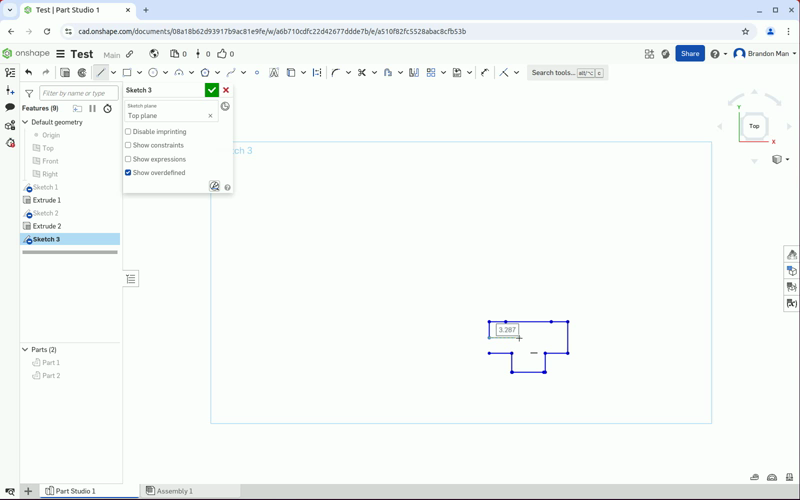
key_down(shift)
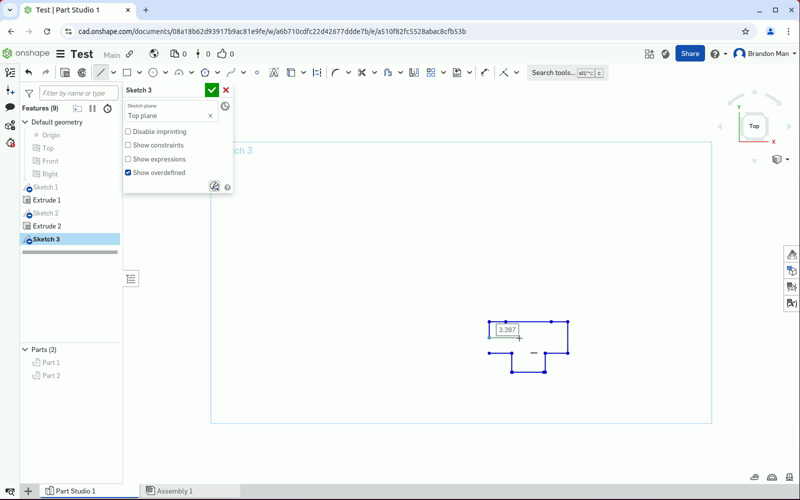
mouse_move(489, 353)
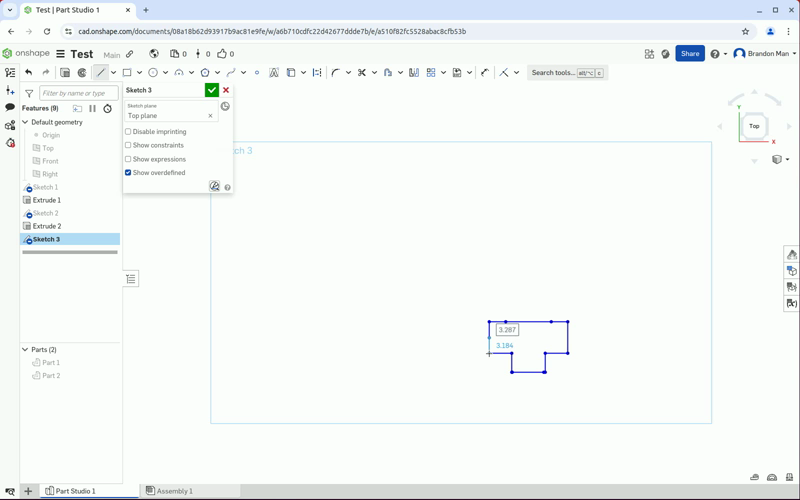
key_up(shift)
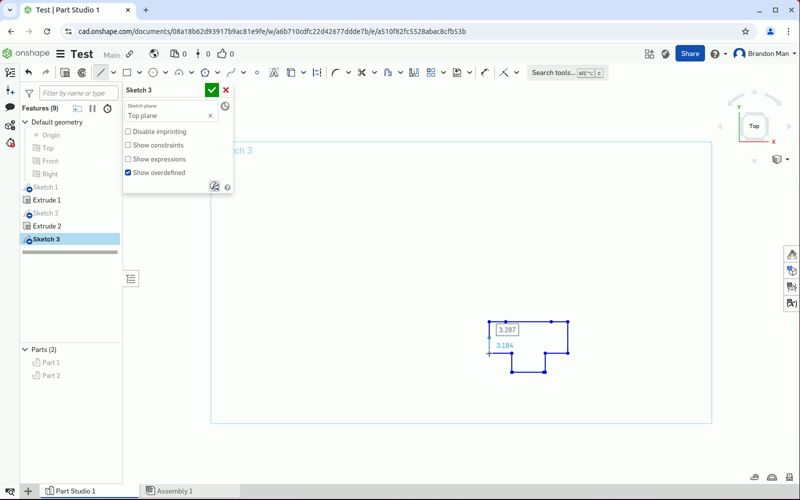
click(489, 353)
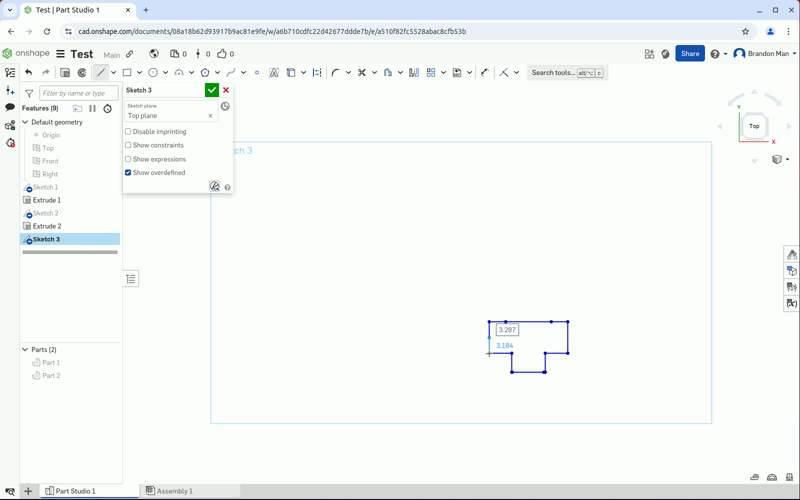
key(esc)
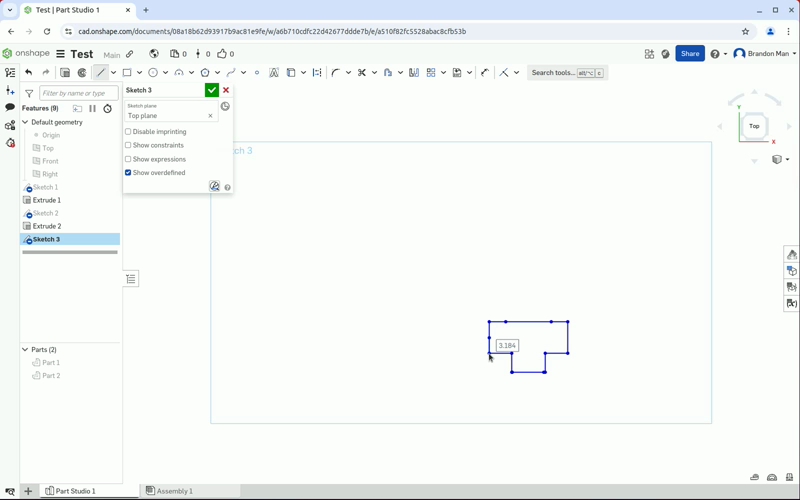
key(c)
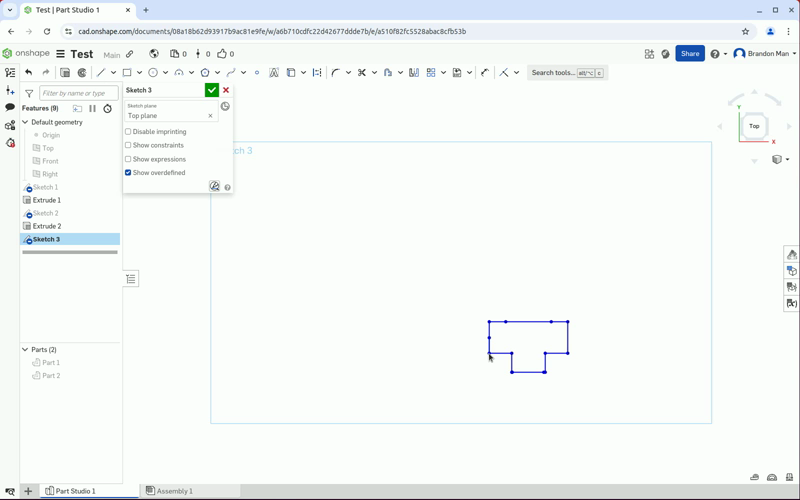
key_down(shift)
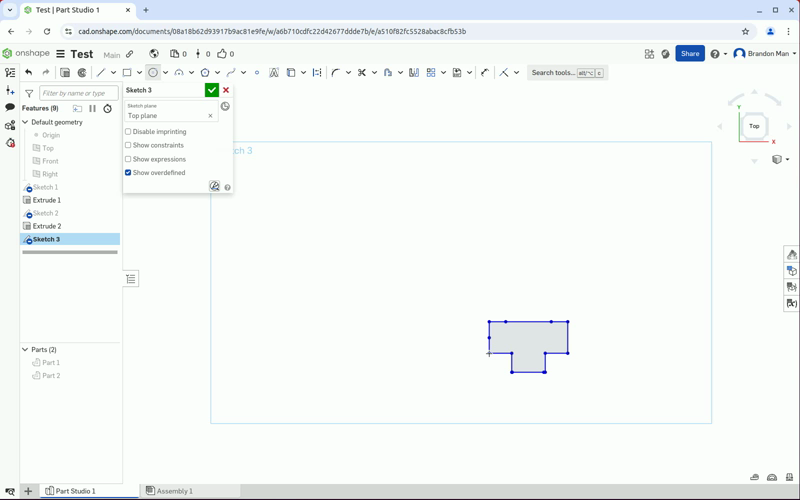
mouse_move(508, 337)
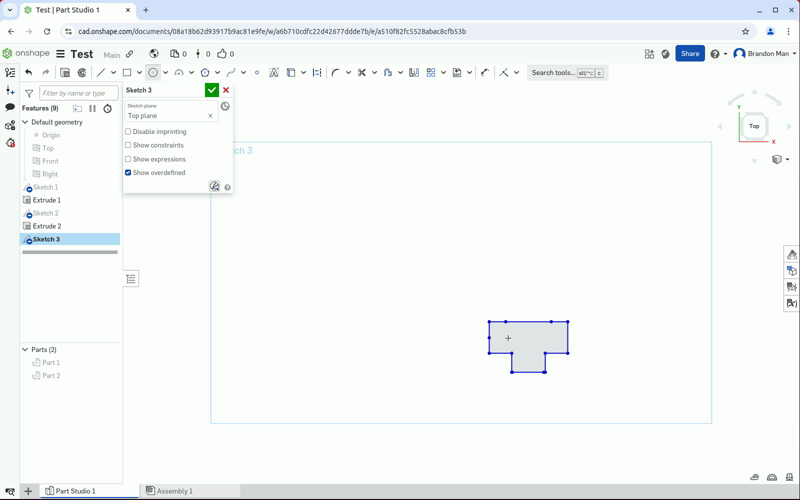
click(508, 337)
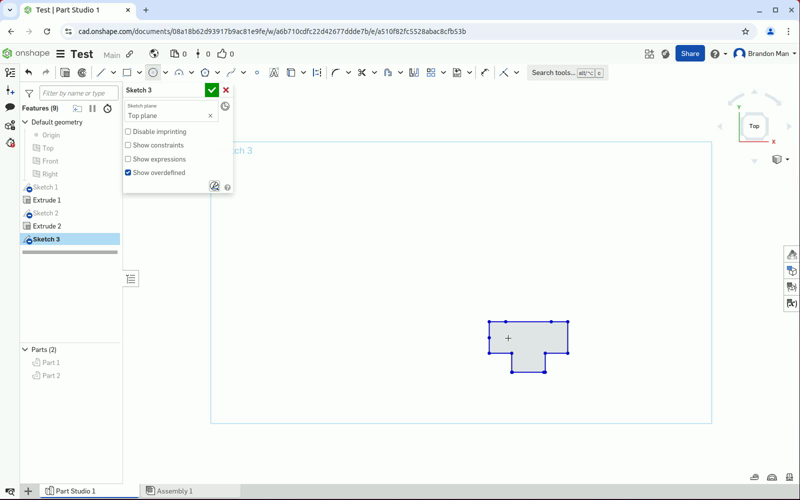
key_up(shift)
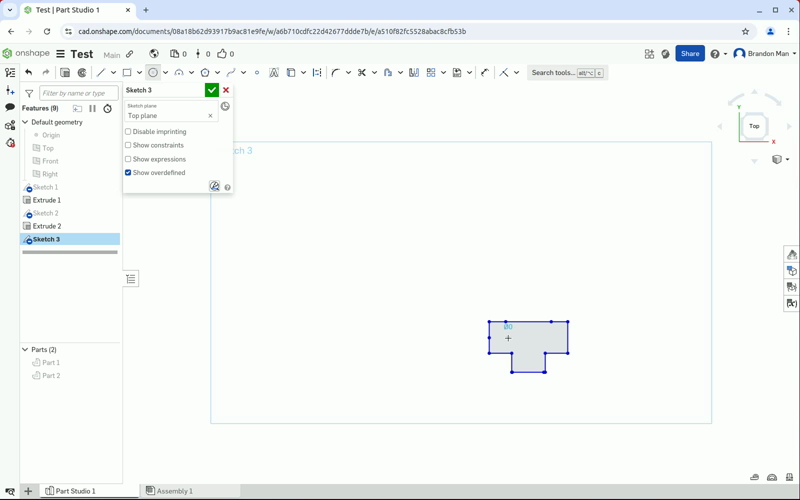
mouse_move(520, 337)
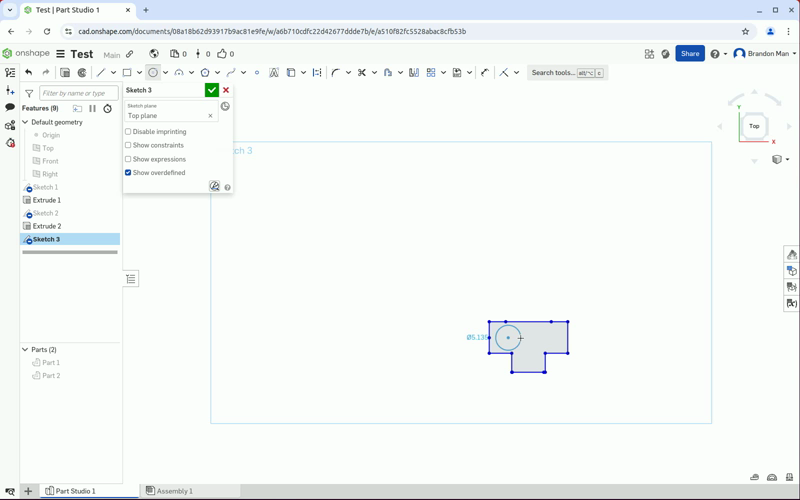
click(520, 337)
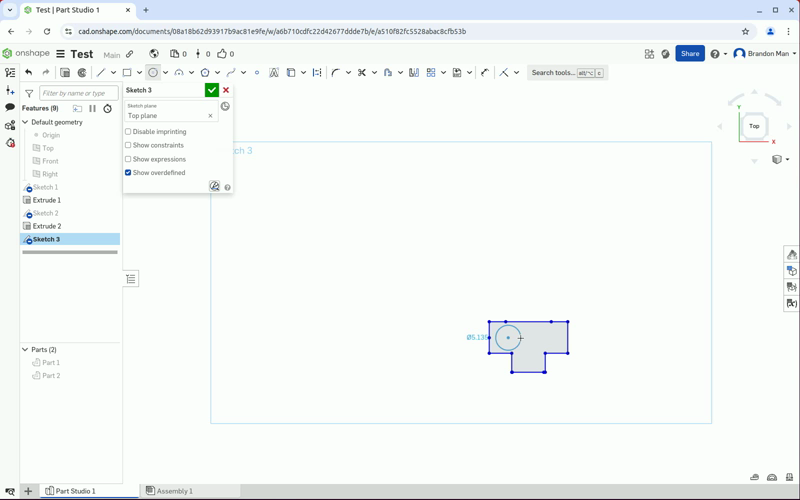
key(esc)
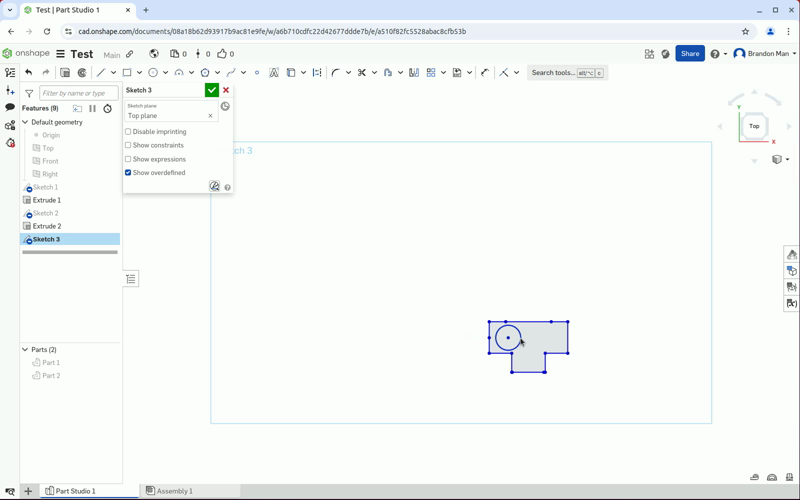
key(a)
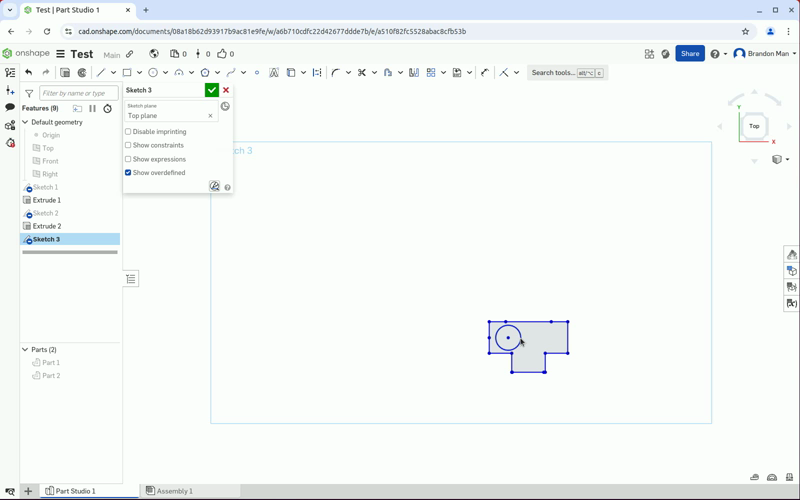
key_down(shift)
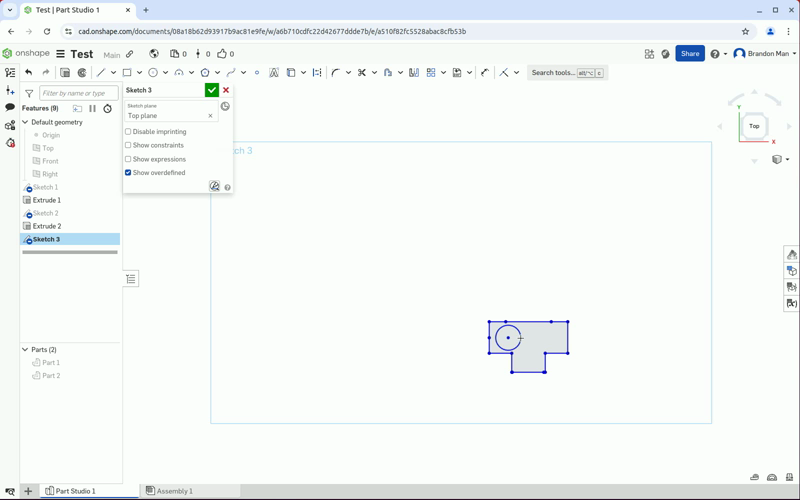
mouse_move(526, 362)
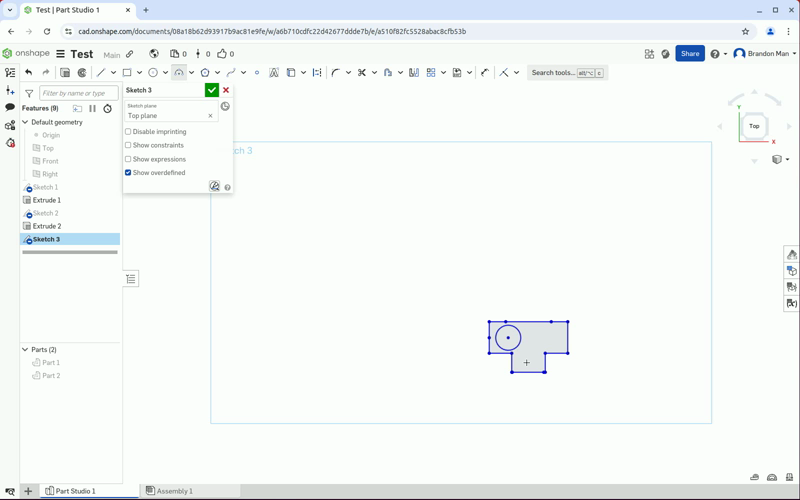
click(526, 362)
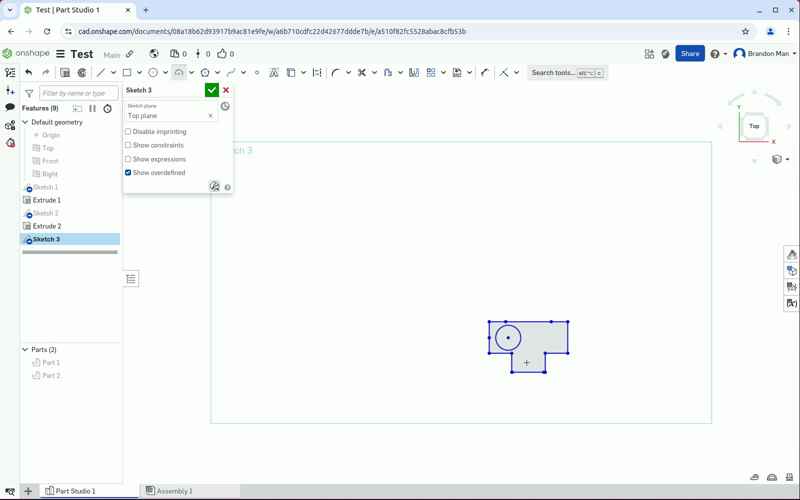
key_up(shift)
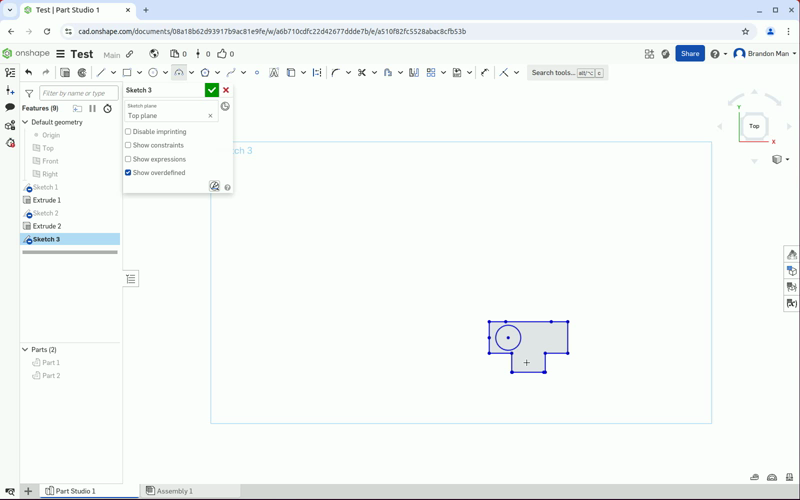
key_down(shift)
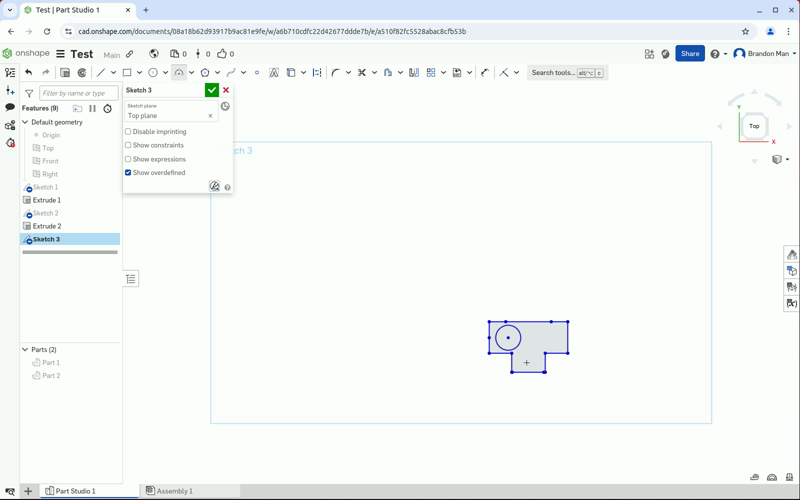
mouse_move(530, 362)
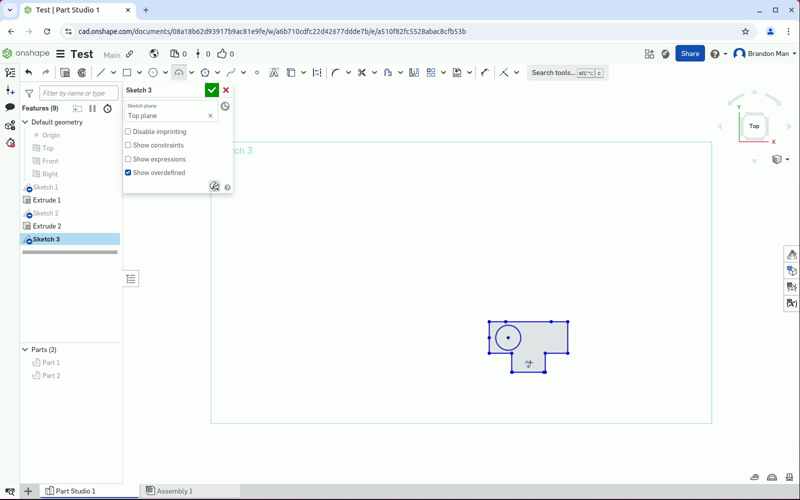
scroll(6)
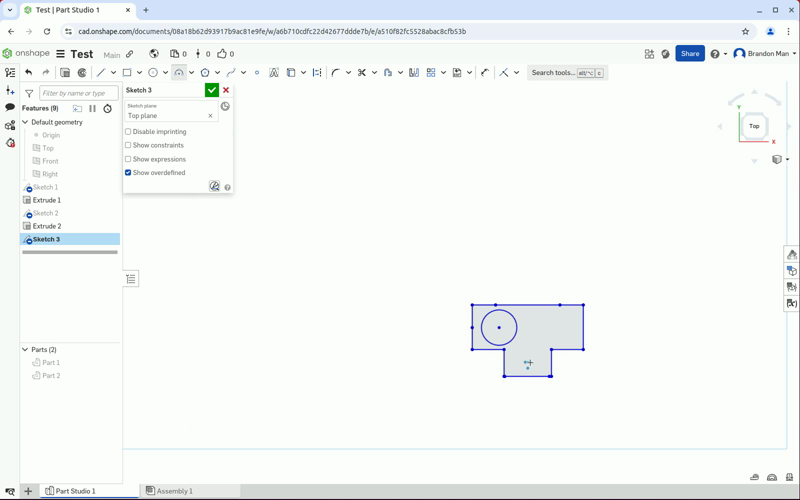
scroll(6)
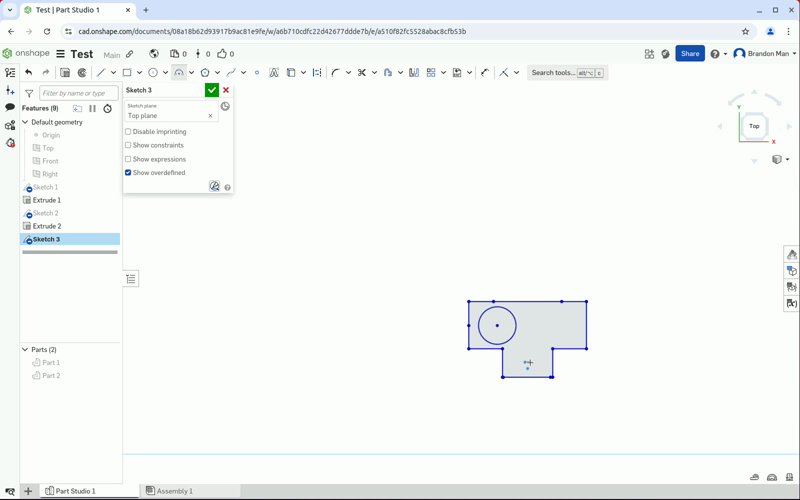
scroll(6)
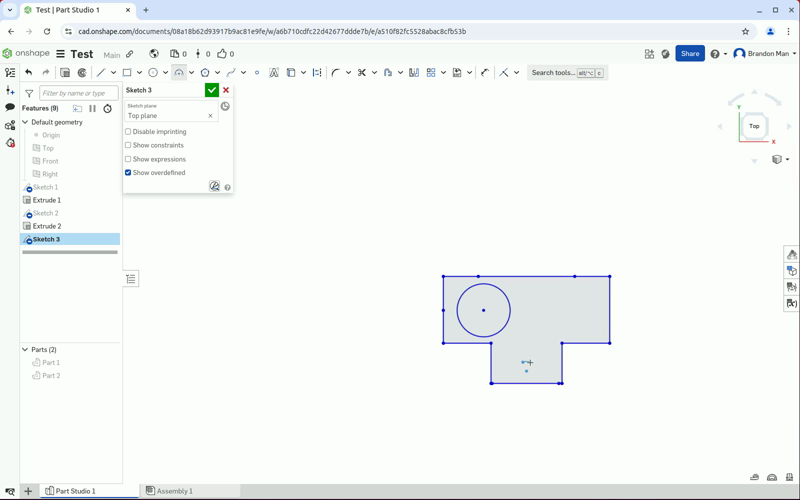
scroll(6)
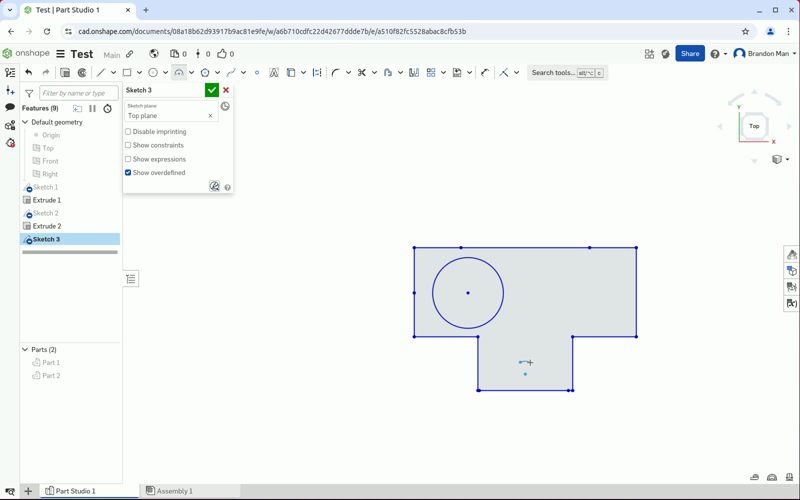
scroll(6)
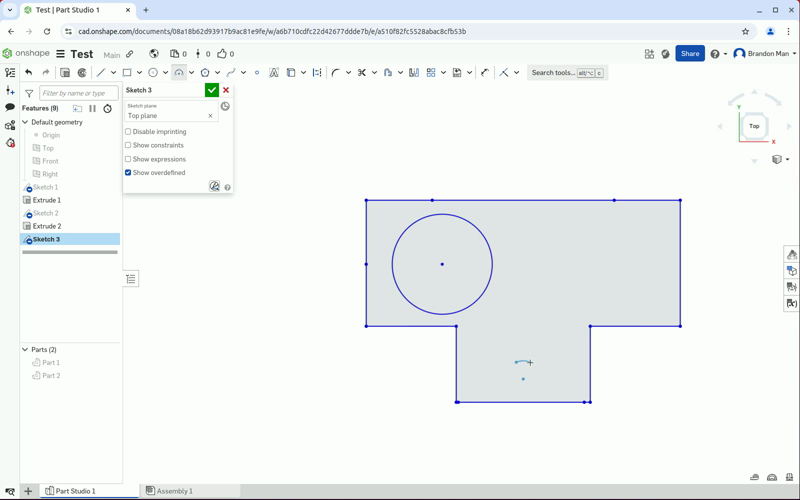
scroll(6)
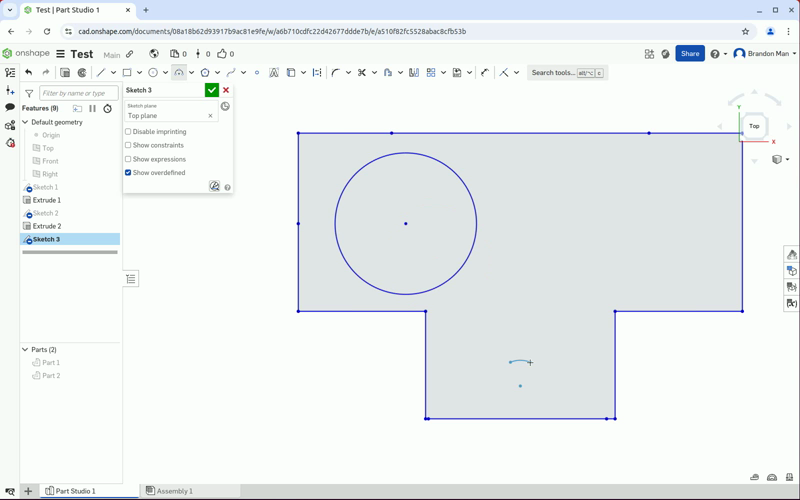
scroll(6)
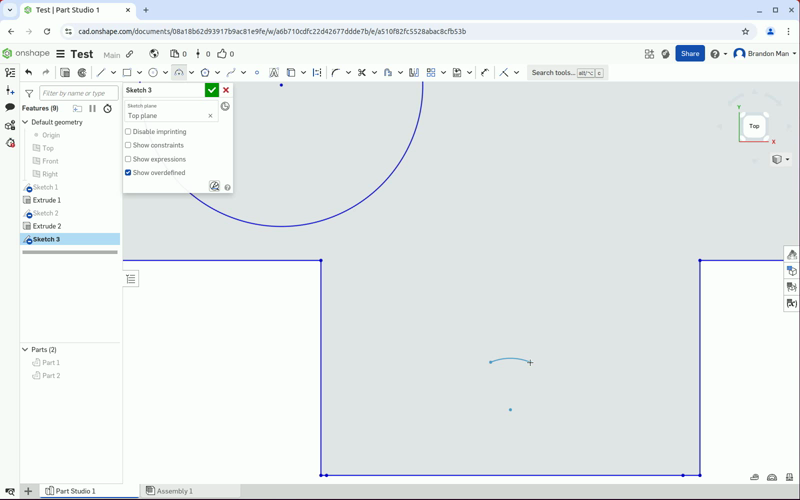
click(530, 362)
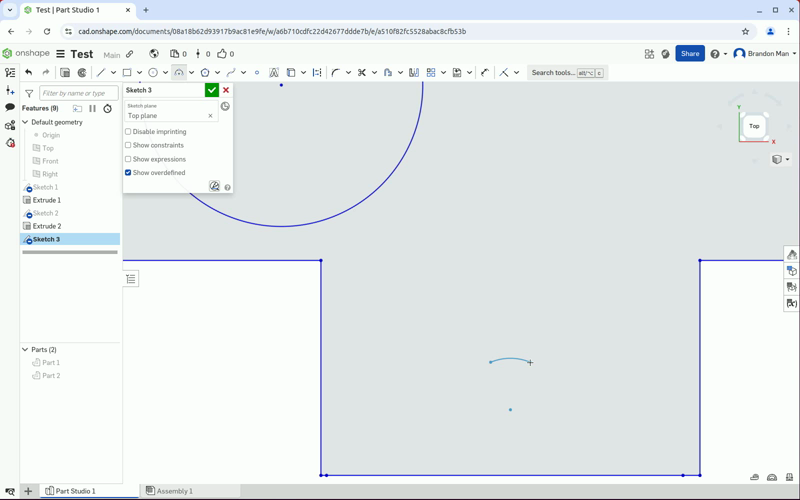
scroll(-6)
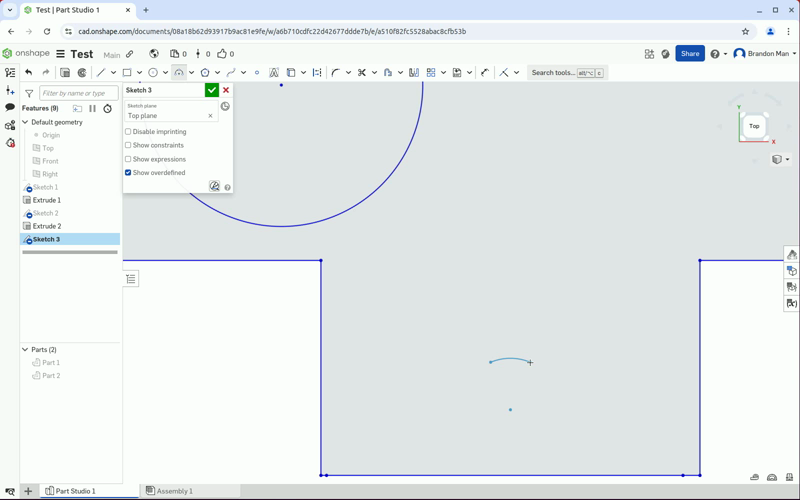
scroll(-6)
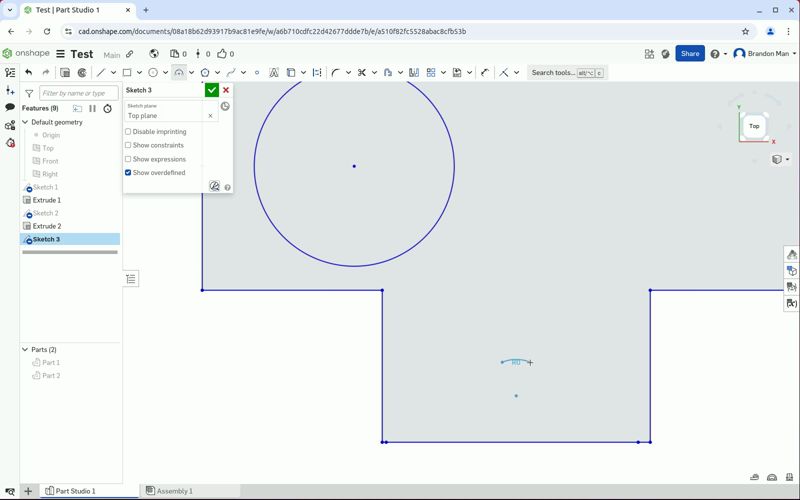
scroll(-6)
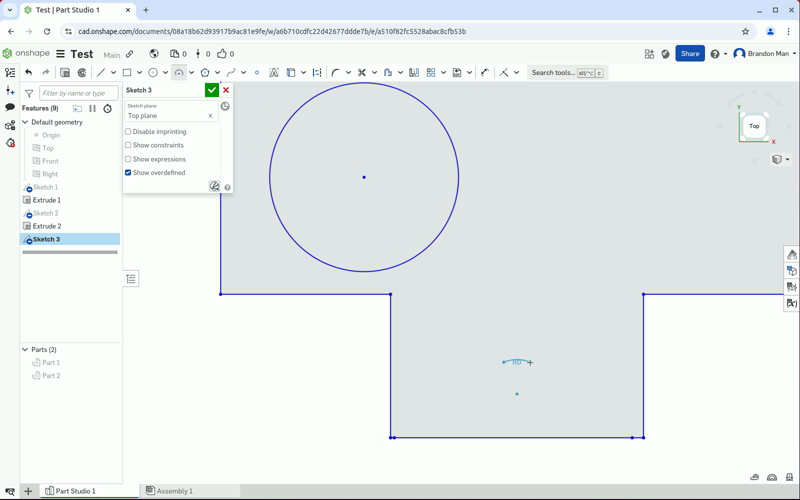
scroll(-6)
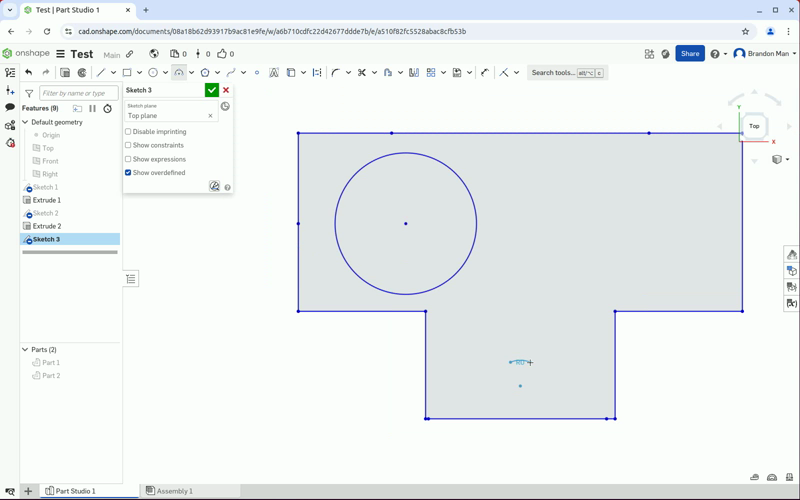
scroll(-6)
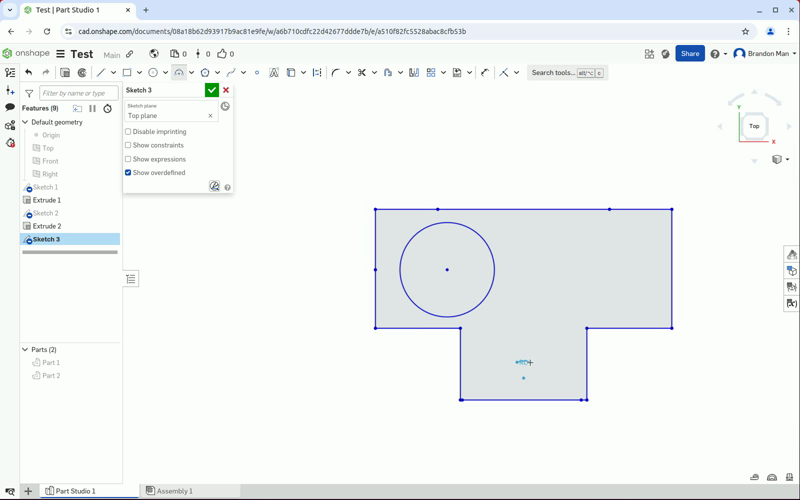
scroll(-6)
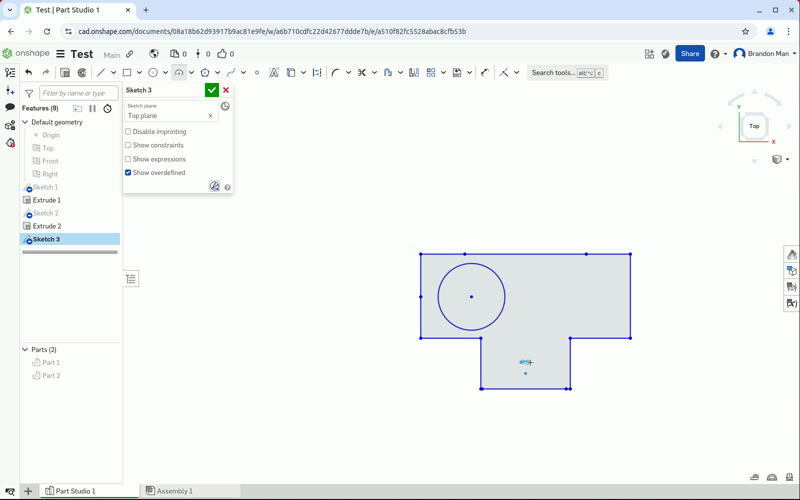
scroll(-6)
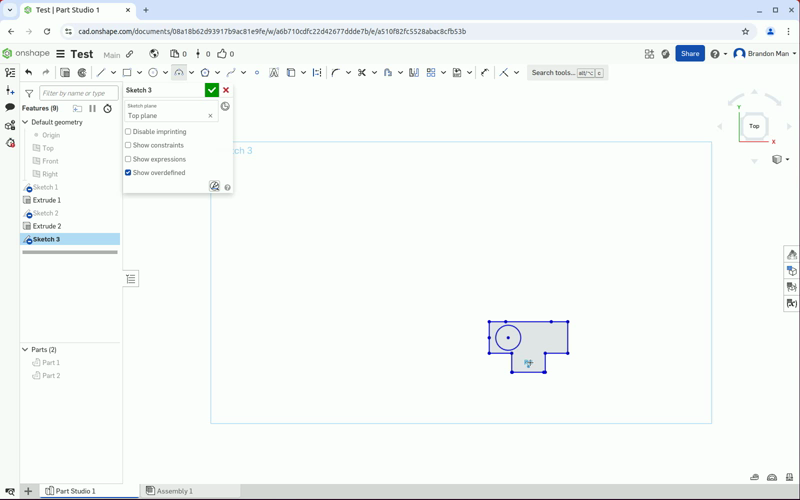
mouse_move(528, 363)
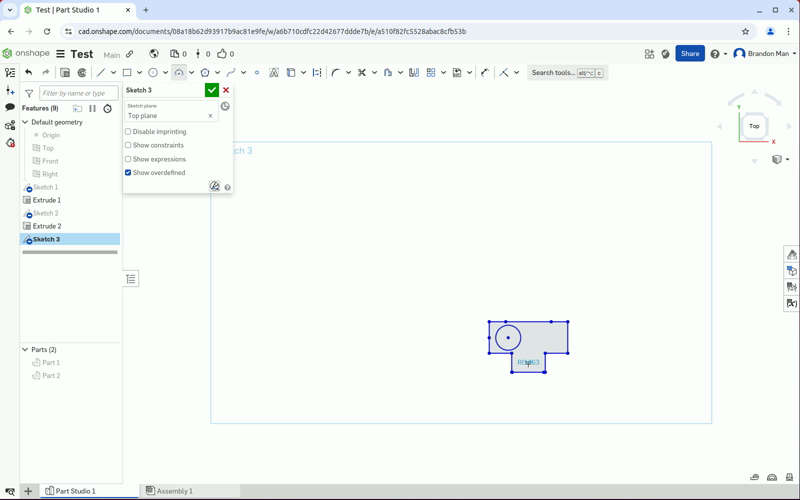
scroll(6)
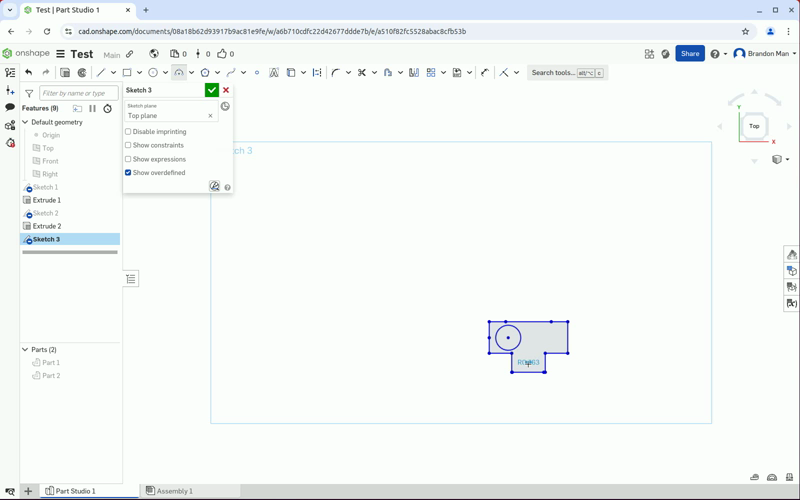
scroll(6)
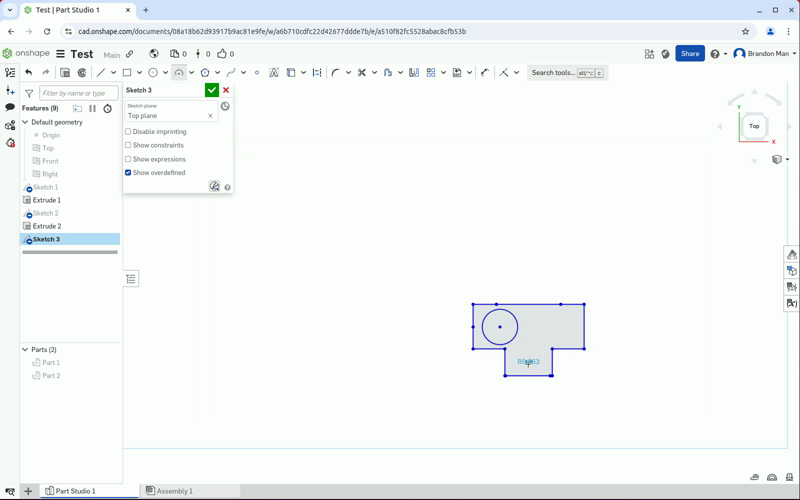
scroll(6)
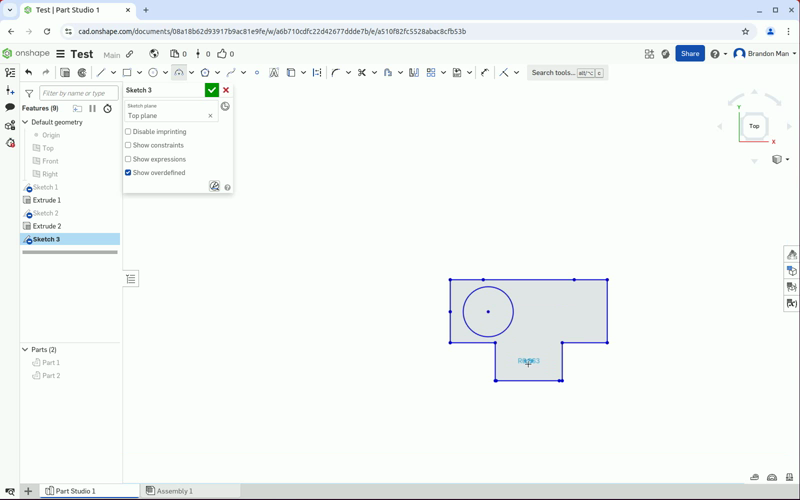
scroll(6)
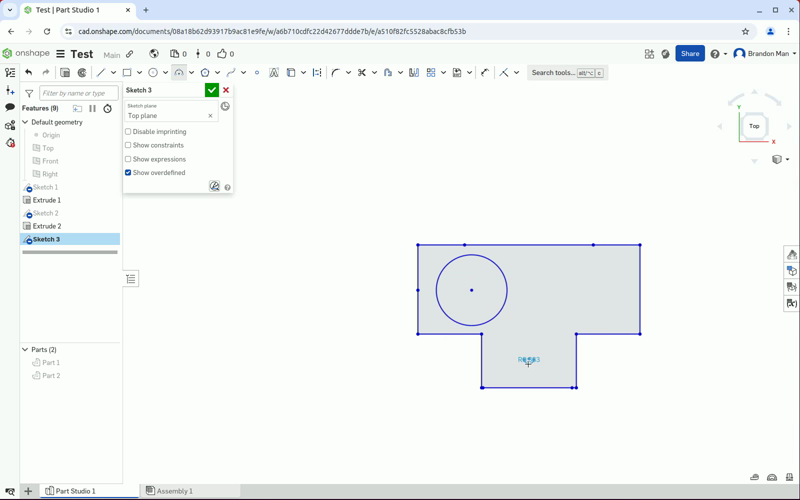
scroll(6)
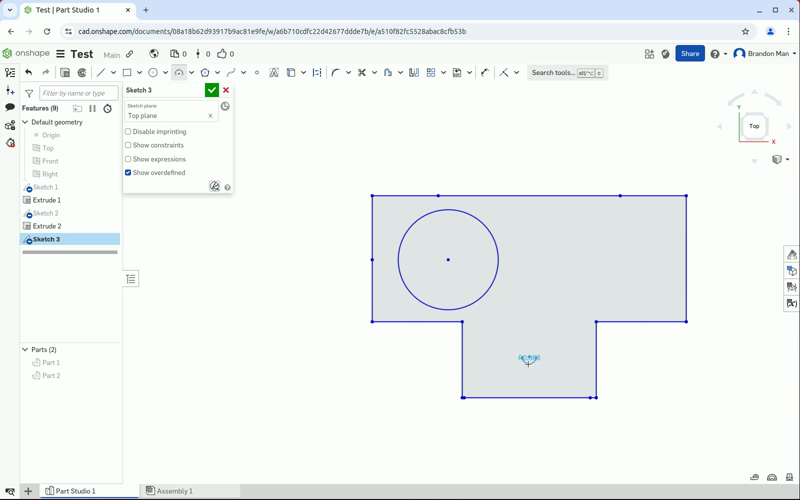
scroll(6)
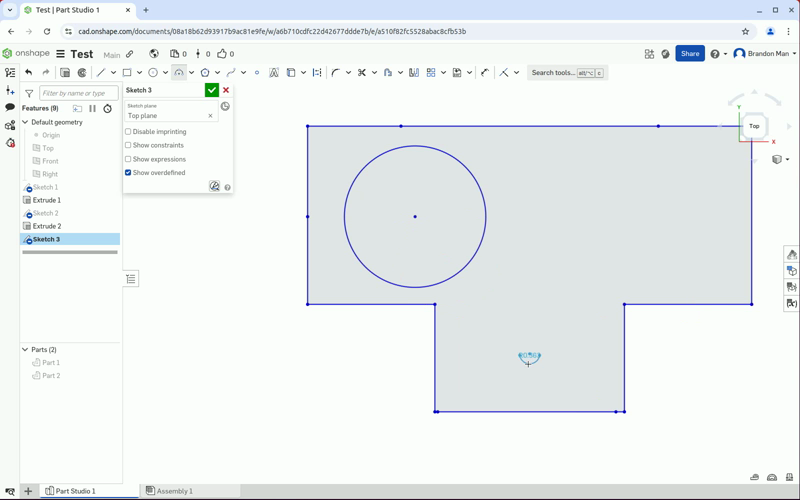
scroll(6)
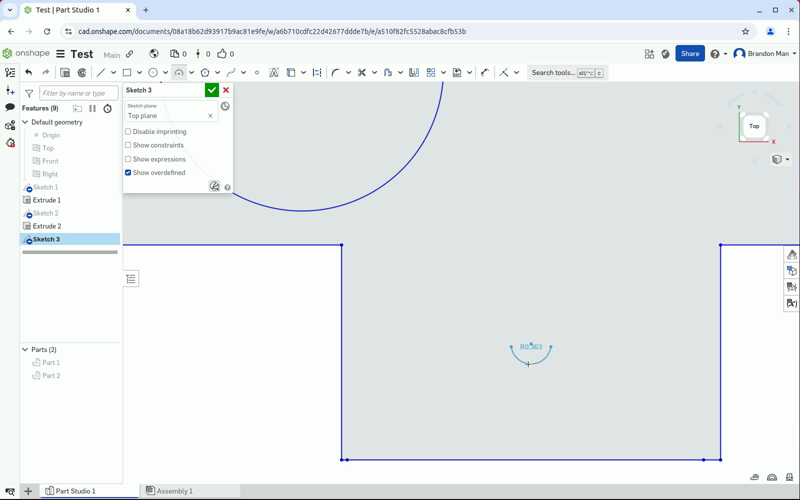
click(528, 363)
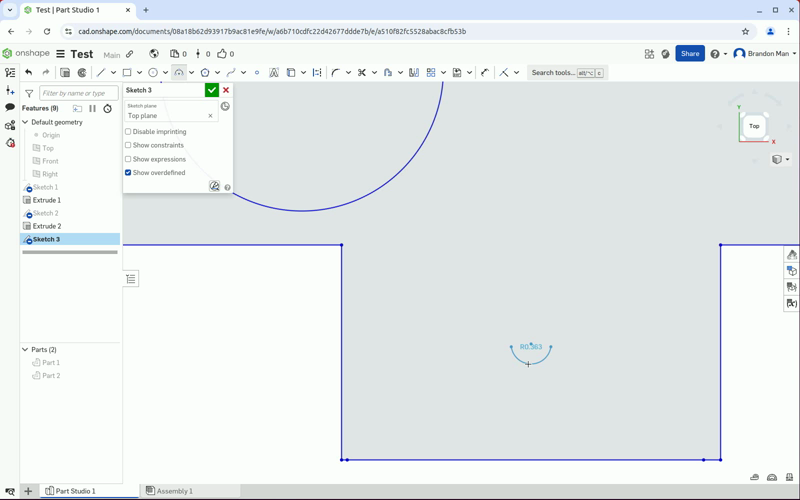
scroll(-6)
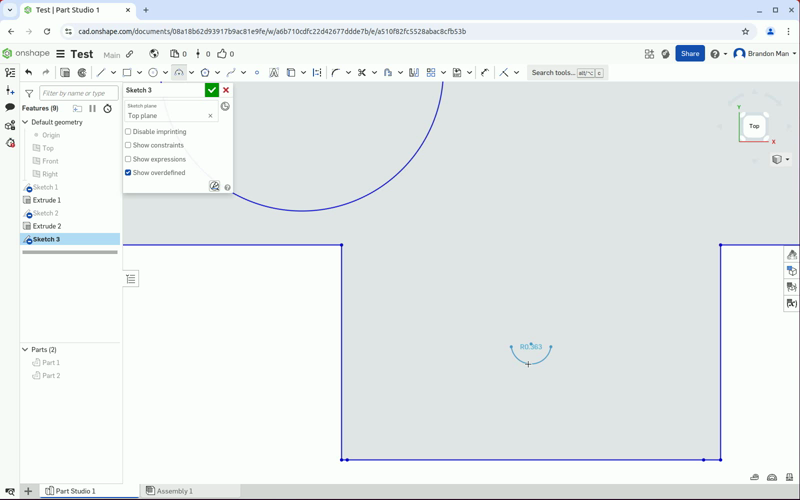
scroll(-6)
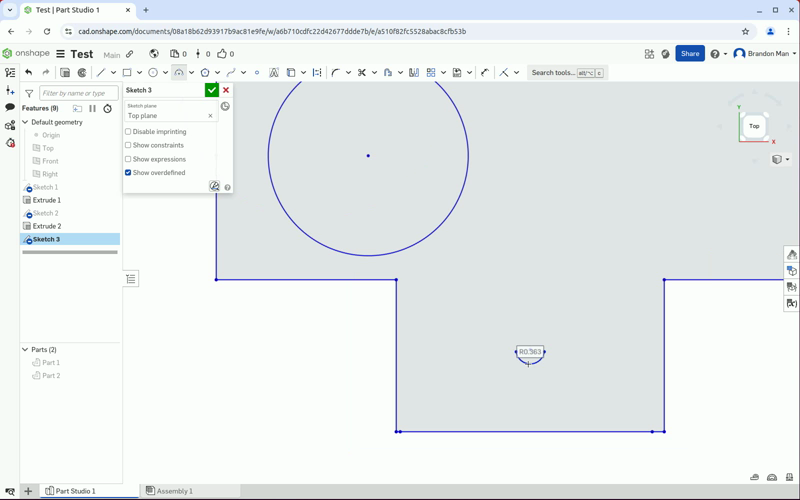
scroll(-6)
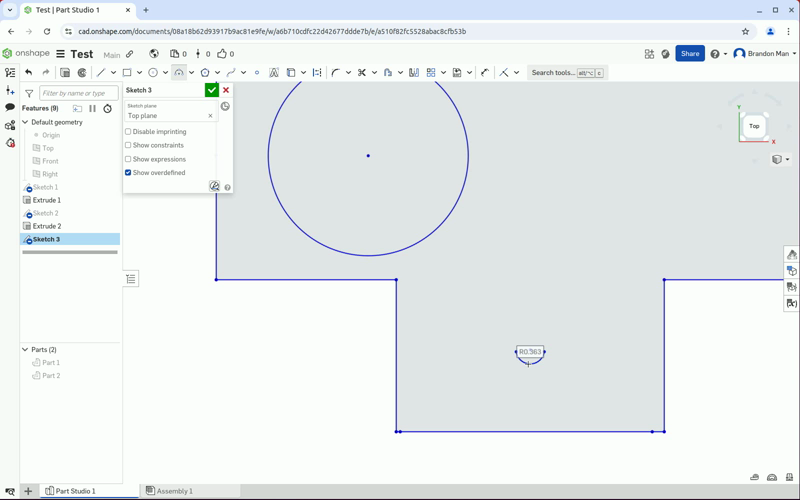
scroll(-6)
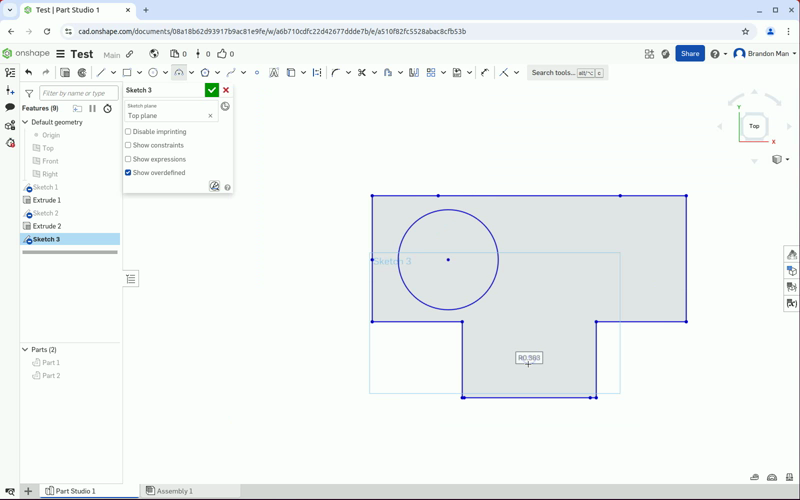
scroll(-6)
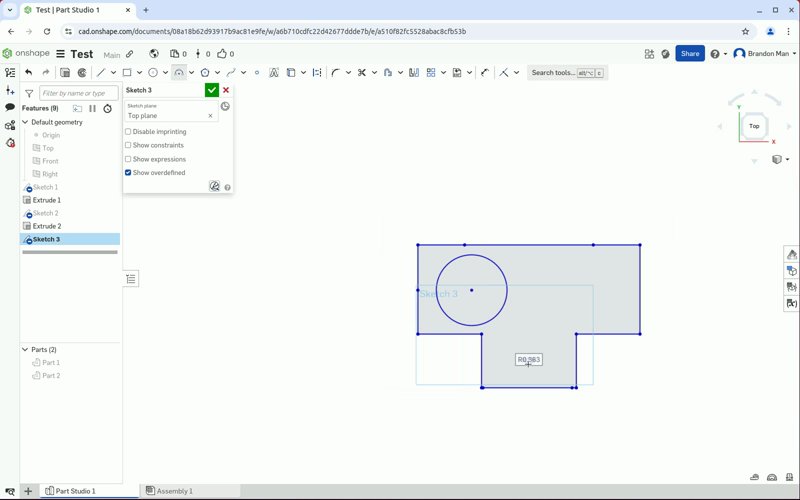
scroll(-6)
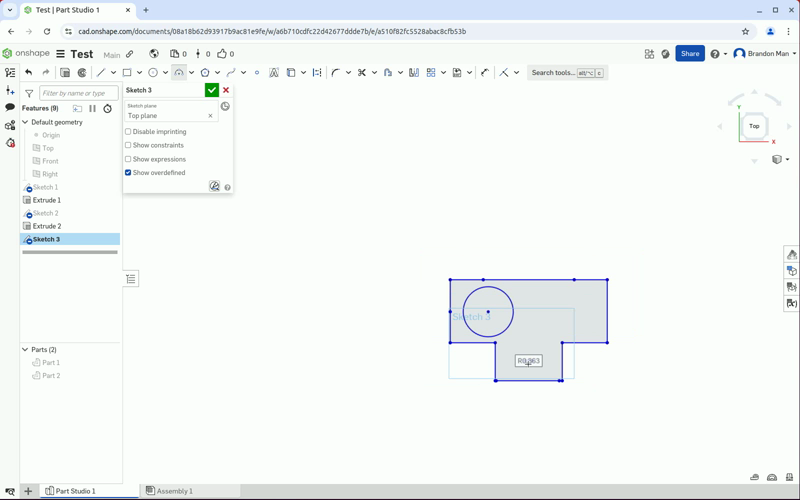
scroll(-6)
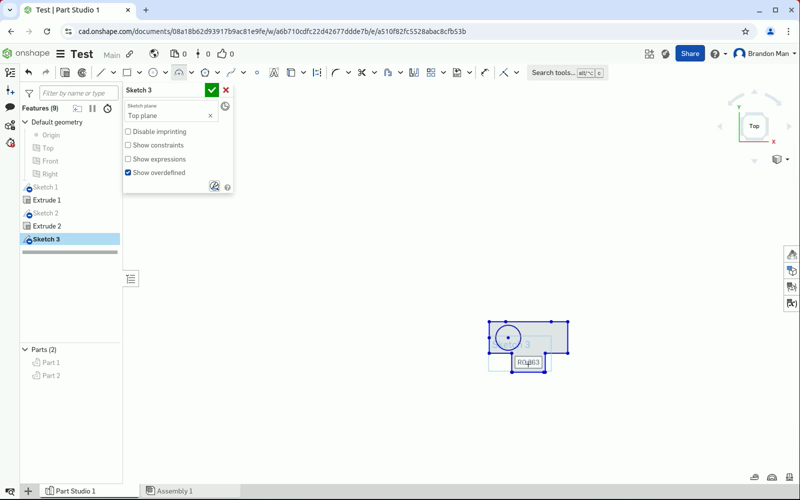
key_up(shift)
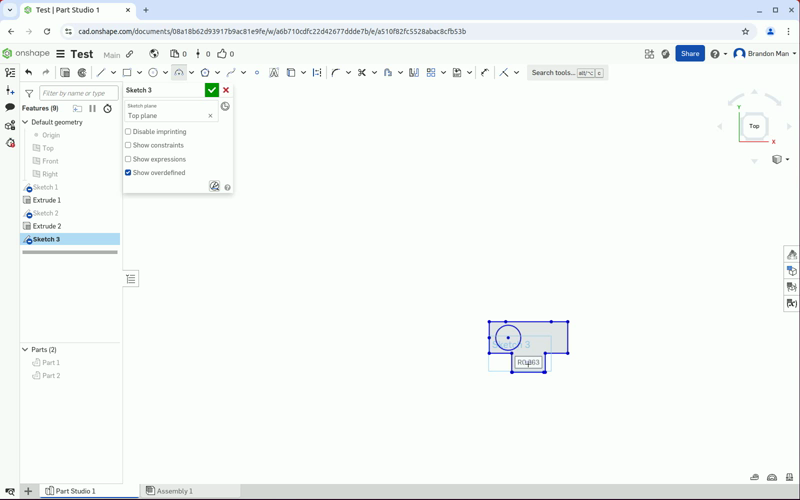
mouse_move(530, 362)
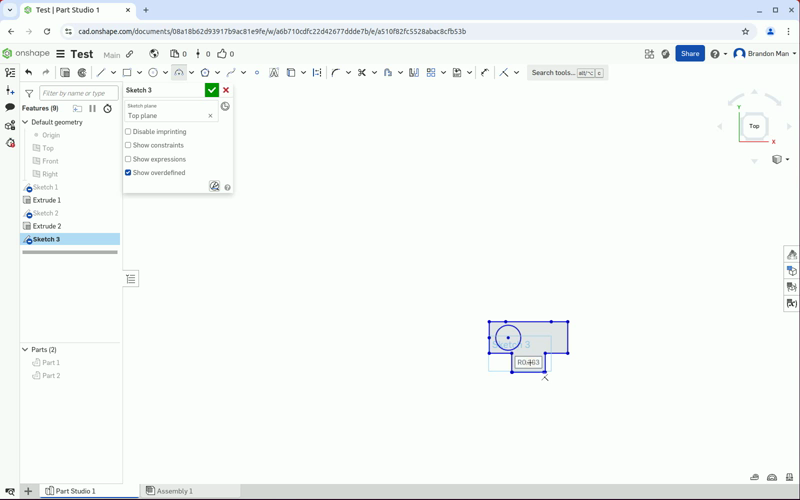
scroll(6)
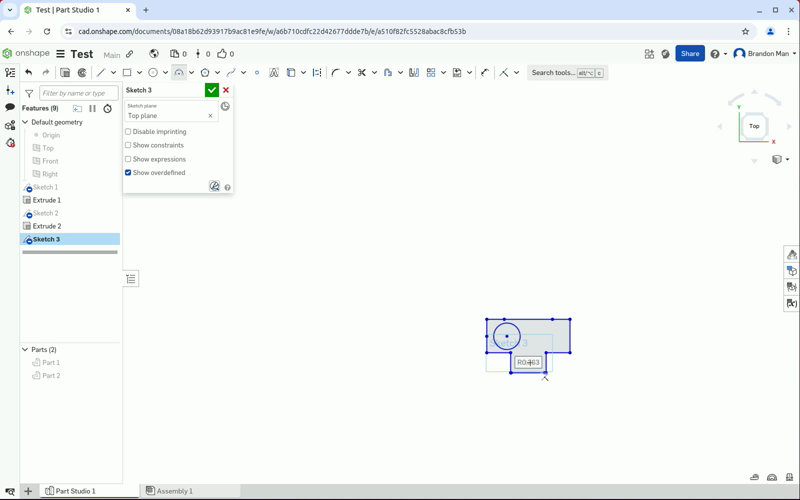
scroll(6)
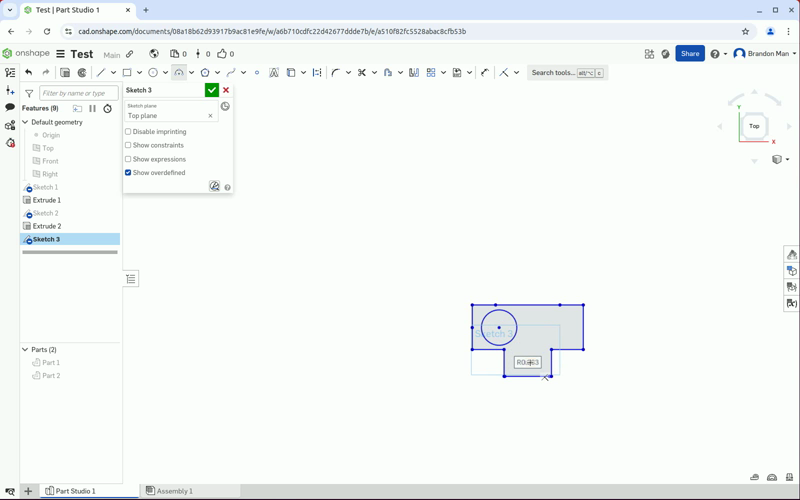
scroll(6)
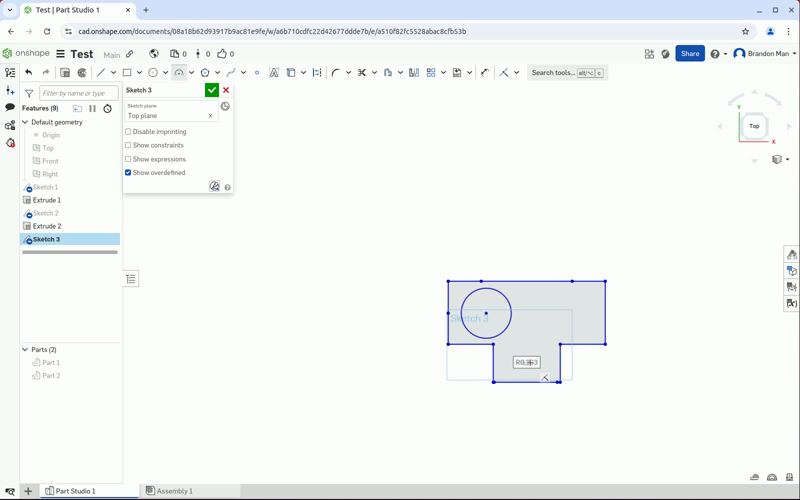
scroll(6)
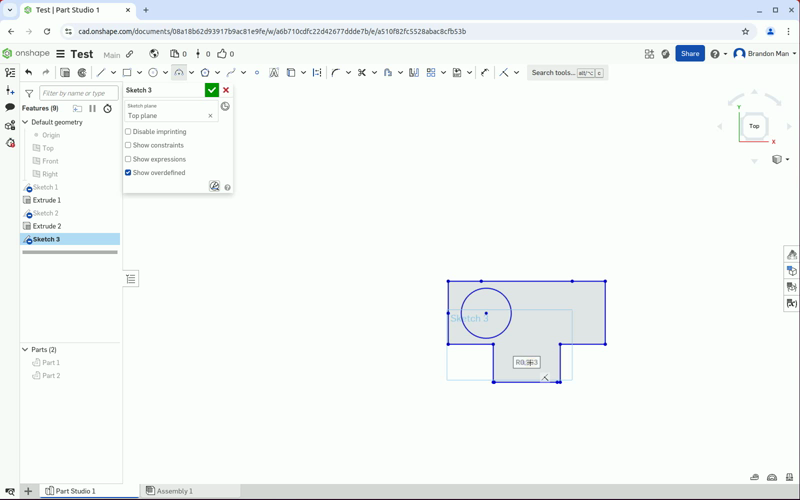
scroll(6)
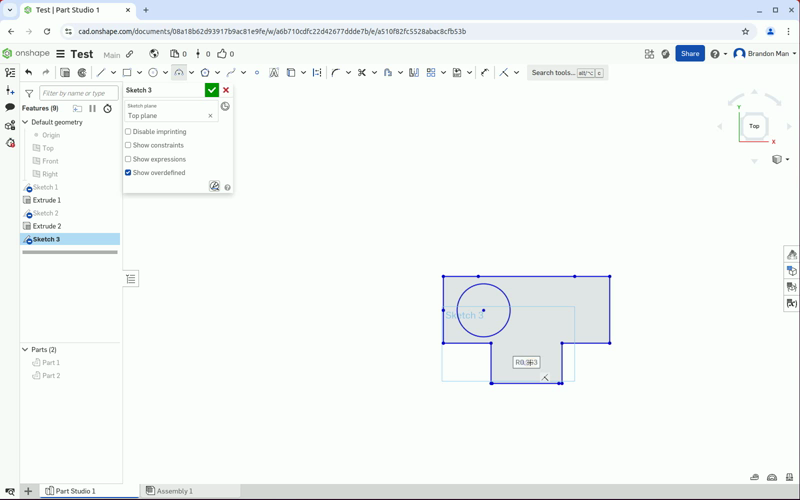
scroll(6)
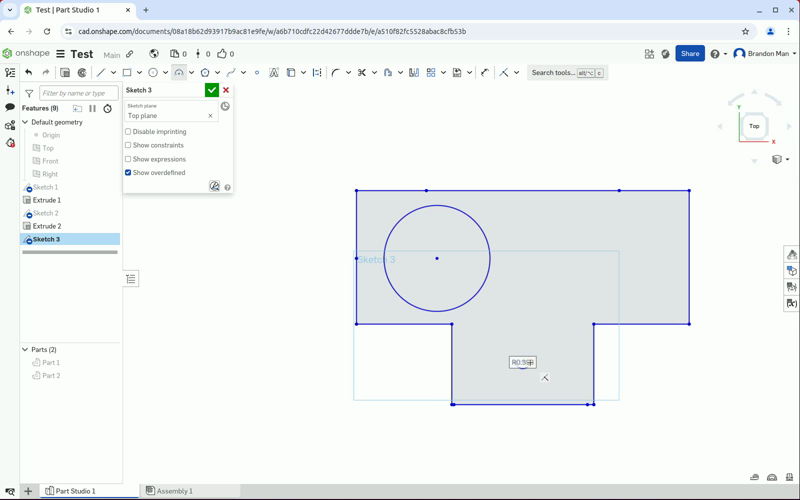
scroll(6)
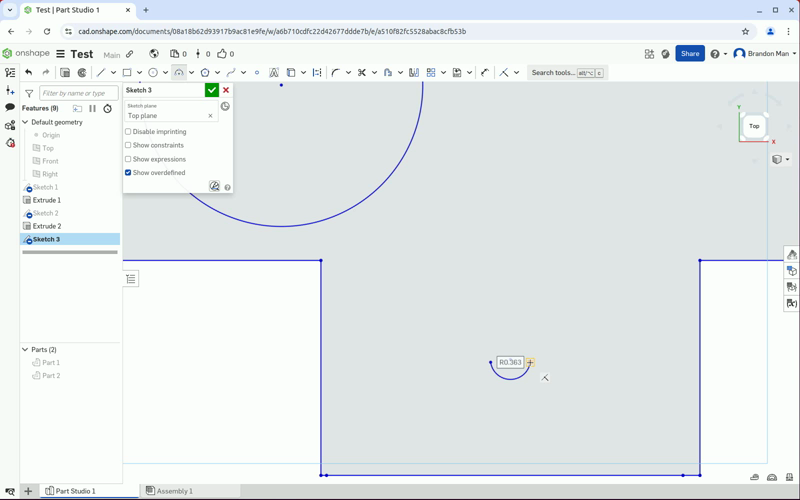
click(530, 362)
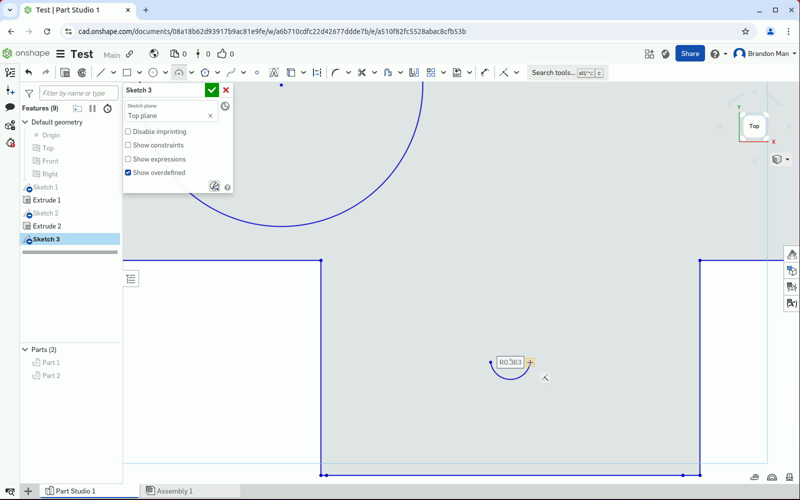
scroll(-6)
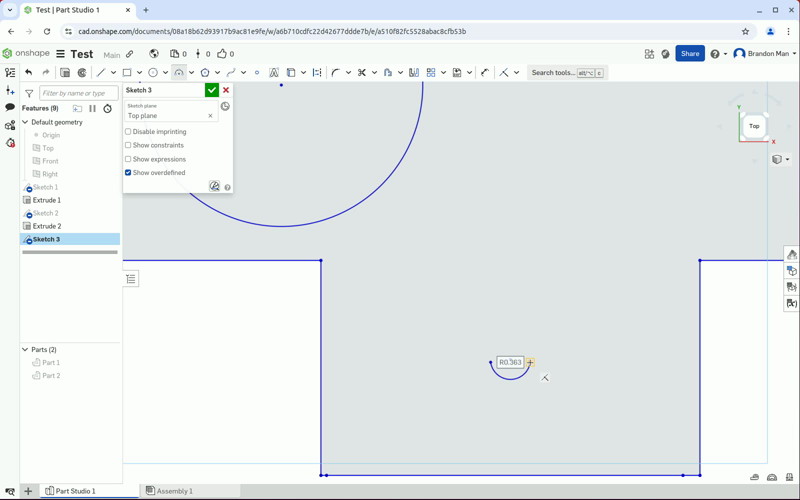
scroll(-6)
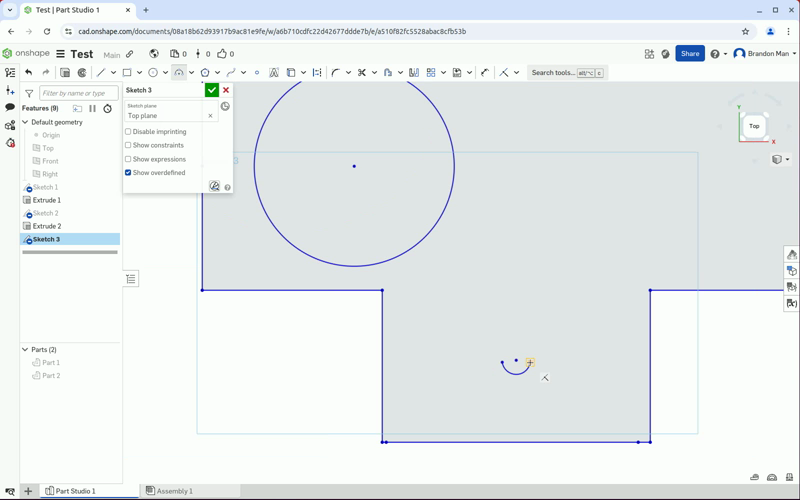
scroll(-6)
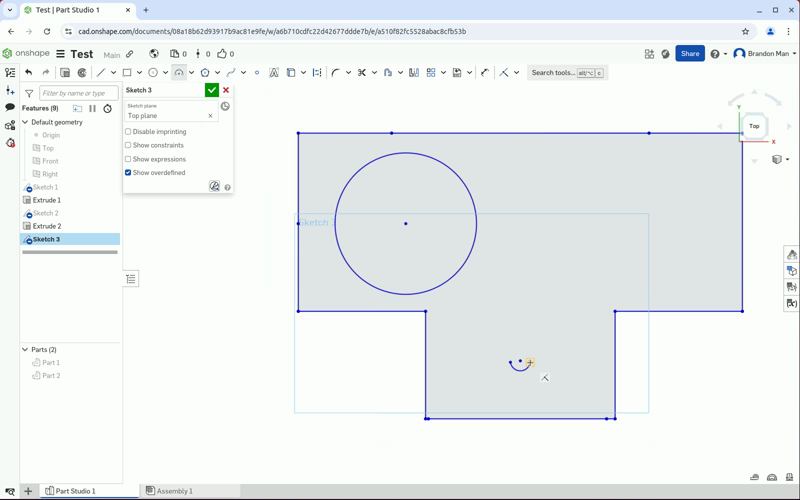
scroll(-6)
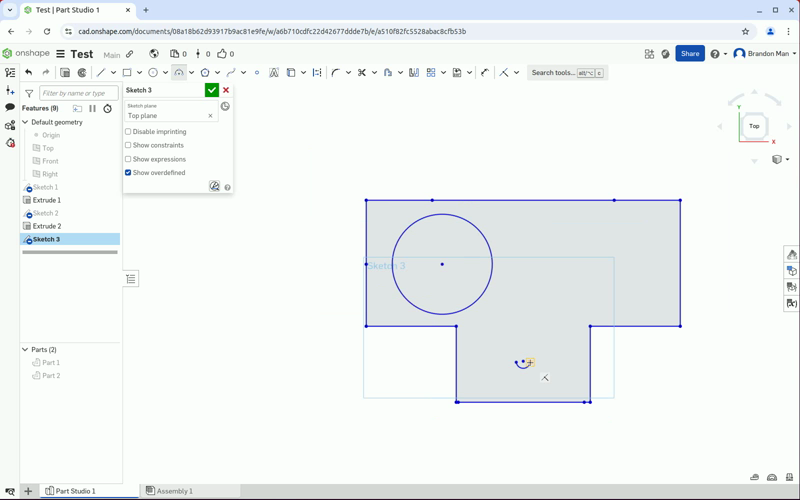
scroll(-6)
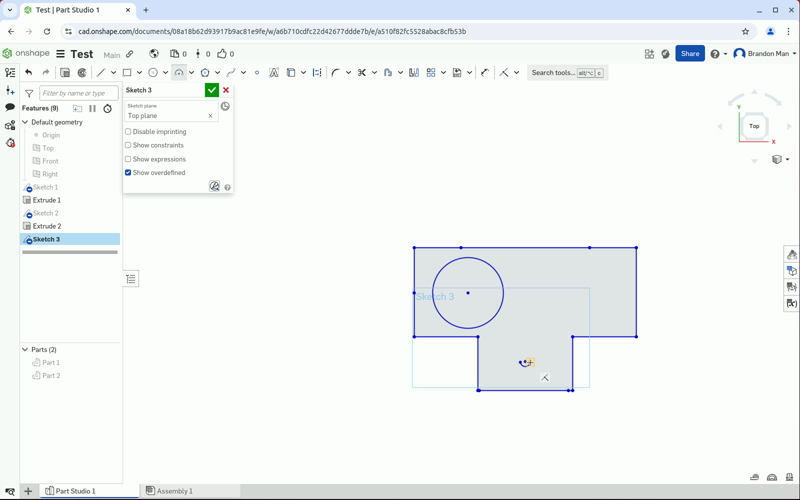
scroll(-6)
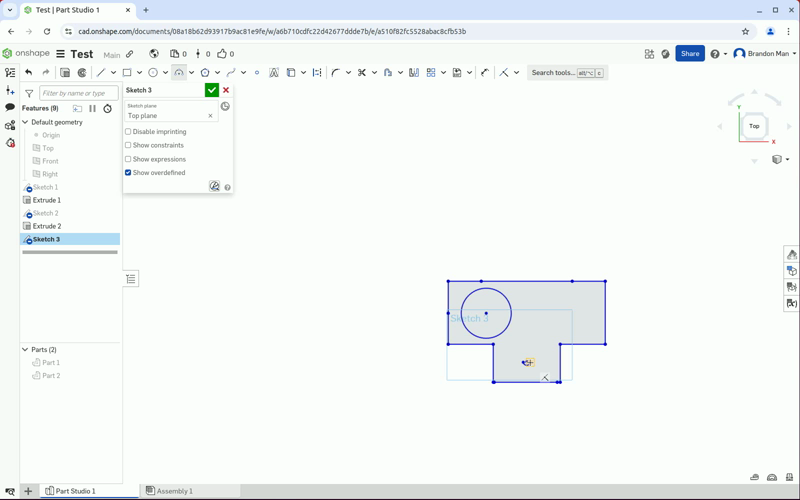
scroll(-6)
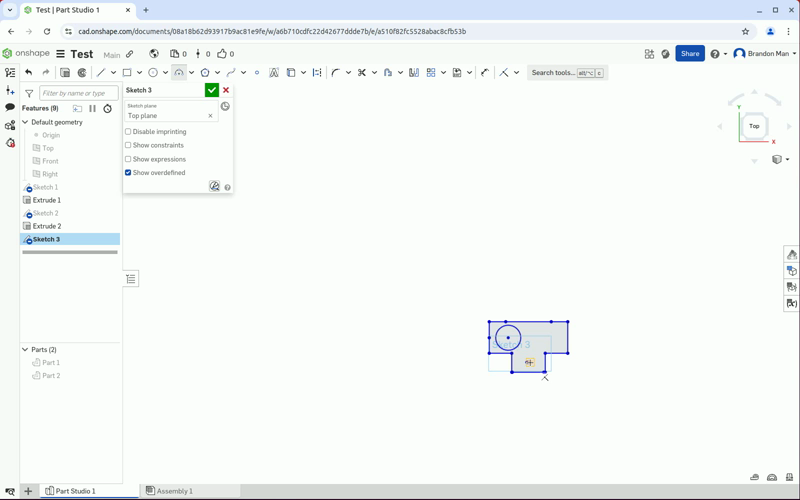
mouse_move(526, 362)
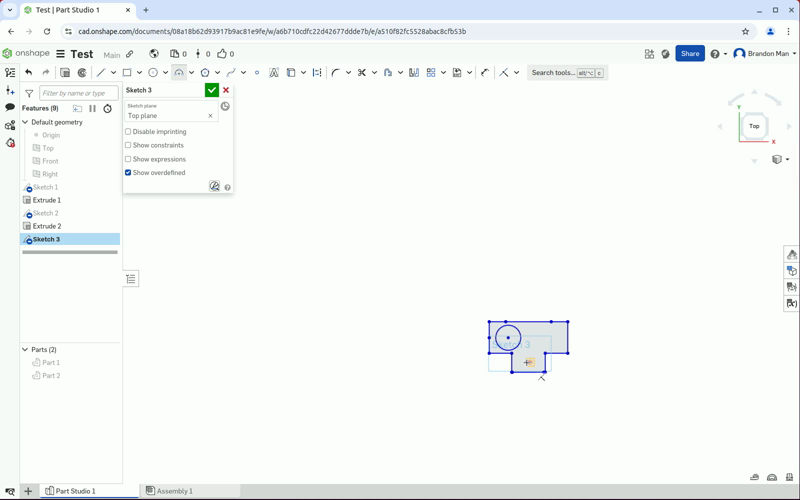
scroll(6)
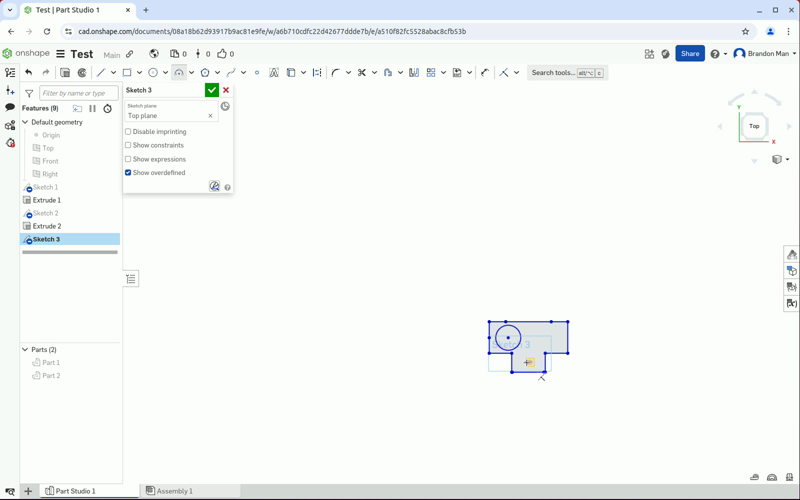
scroll(6)
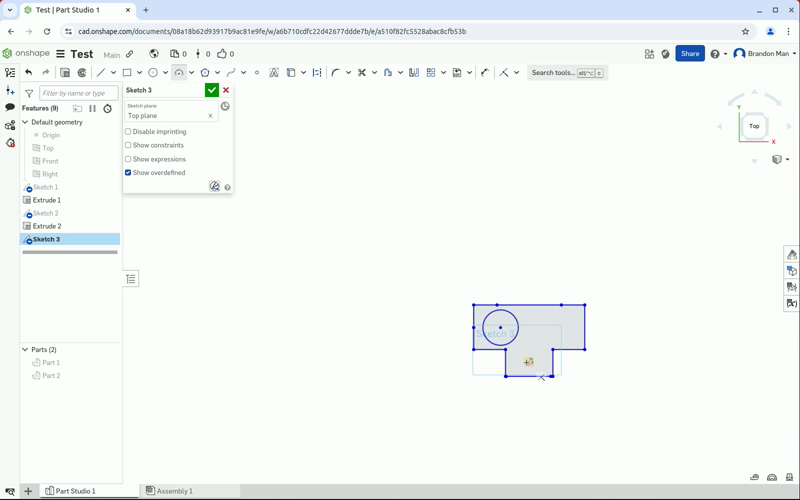
scroll(6)
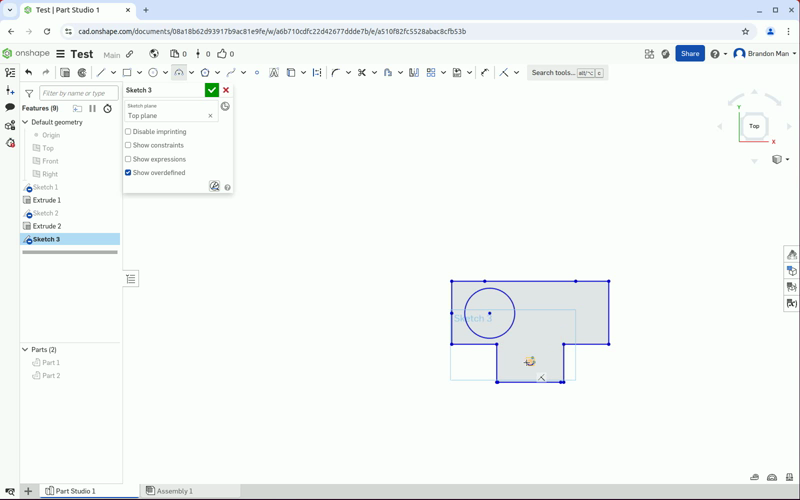
scroll(6)
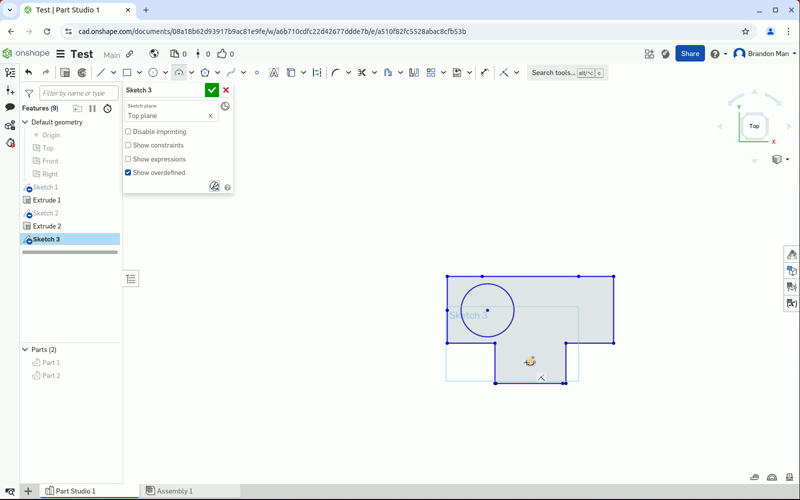
scroll(6)
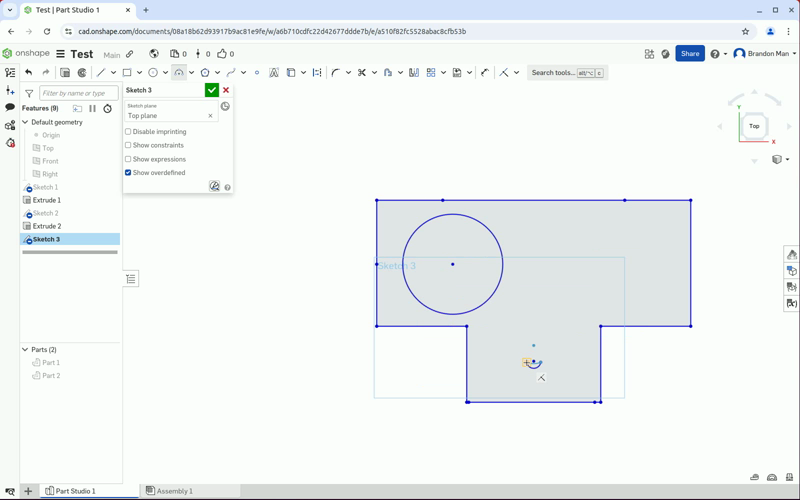
scroll(6)
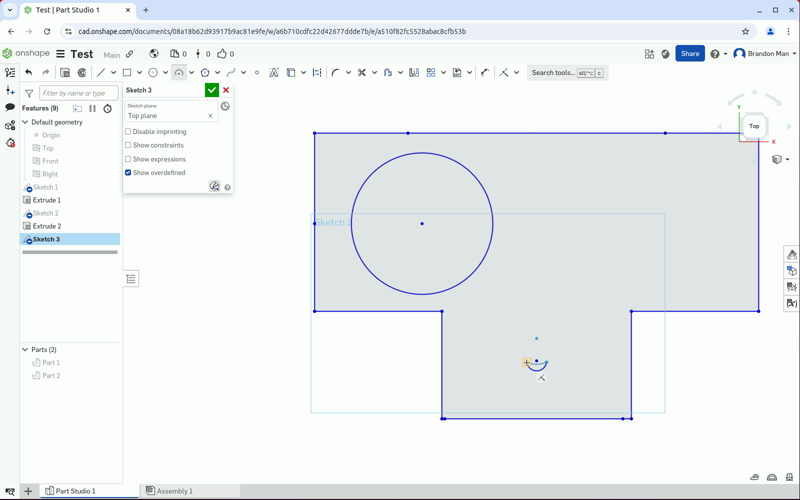
scroll(6)
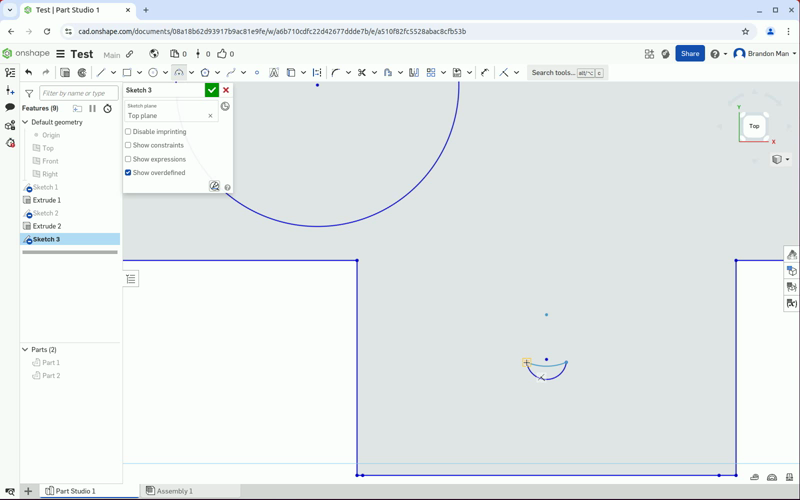
click(526, 362)
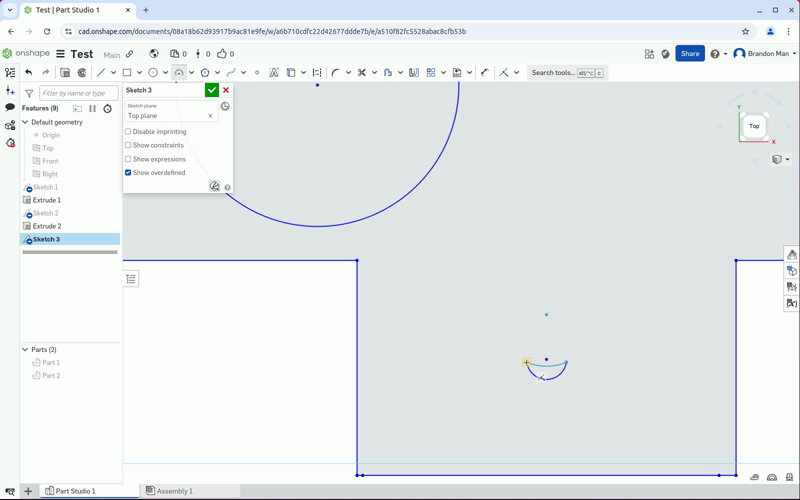
scroll(-6)
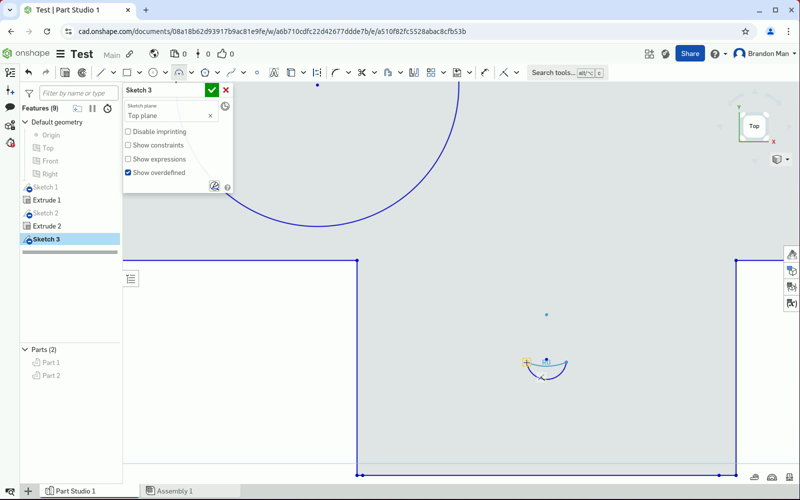
scroll(-6)
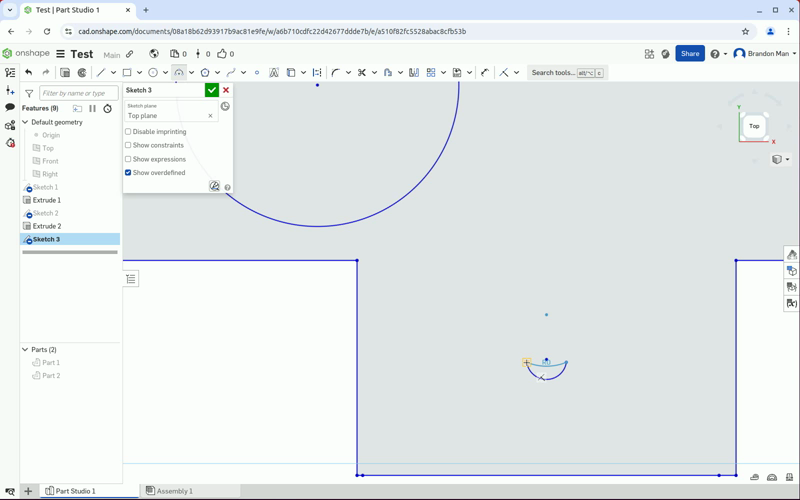
scroll(-6)
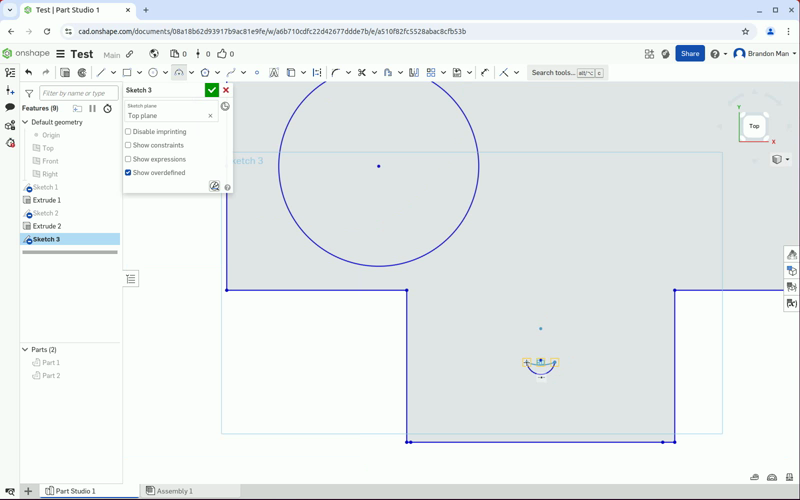
scroll(-6)
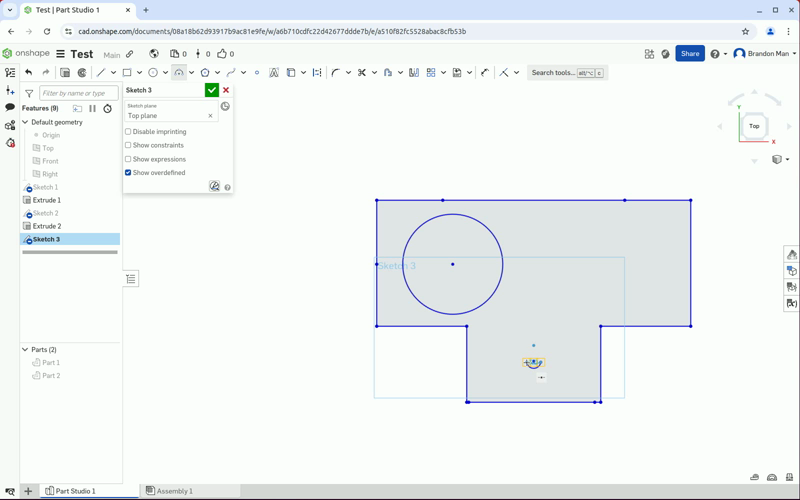
scroll(-6)
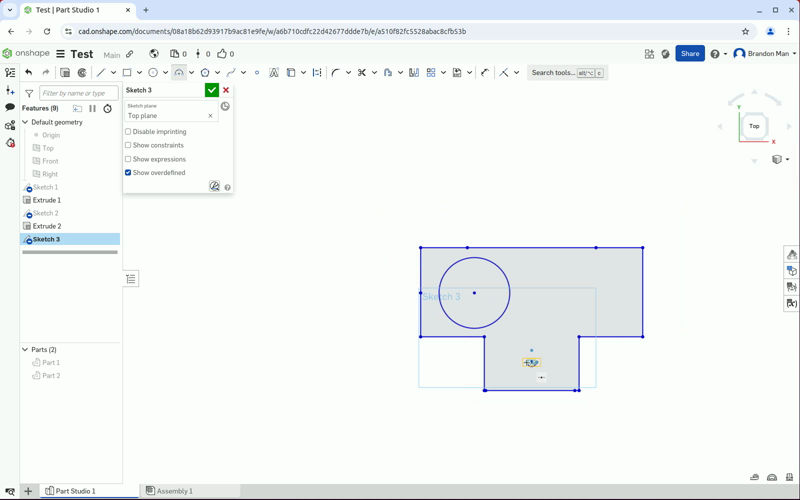
scroll(-6)
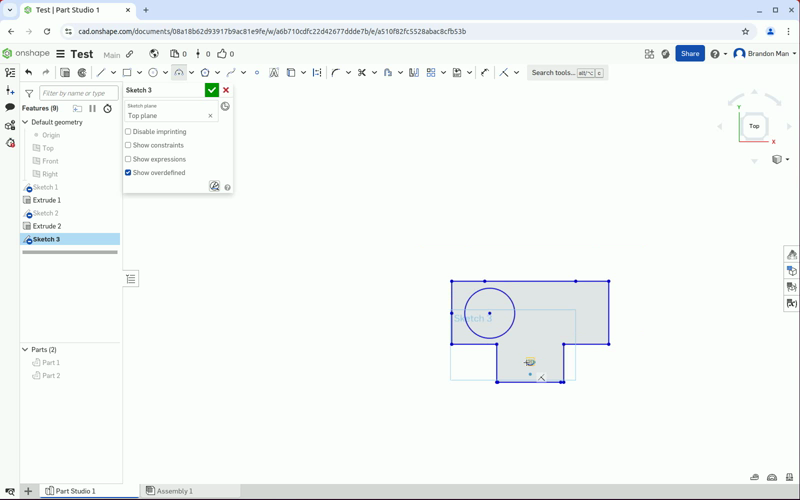
scroll(-6)
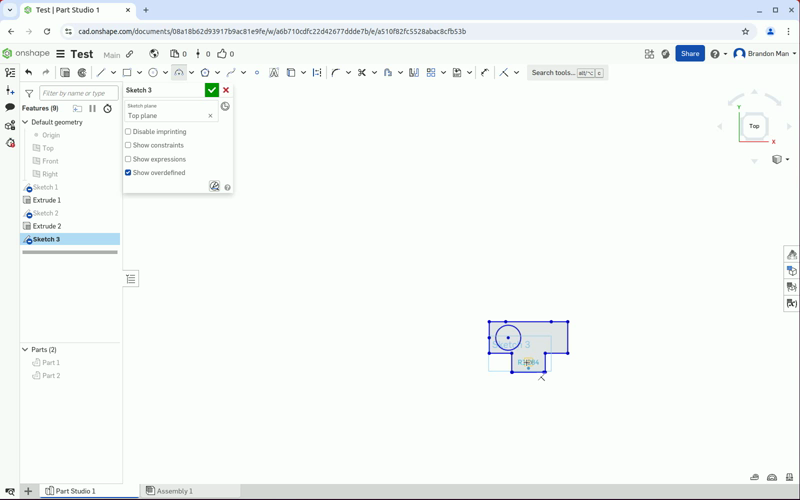
key_down(shift)
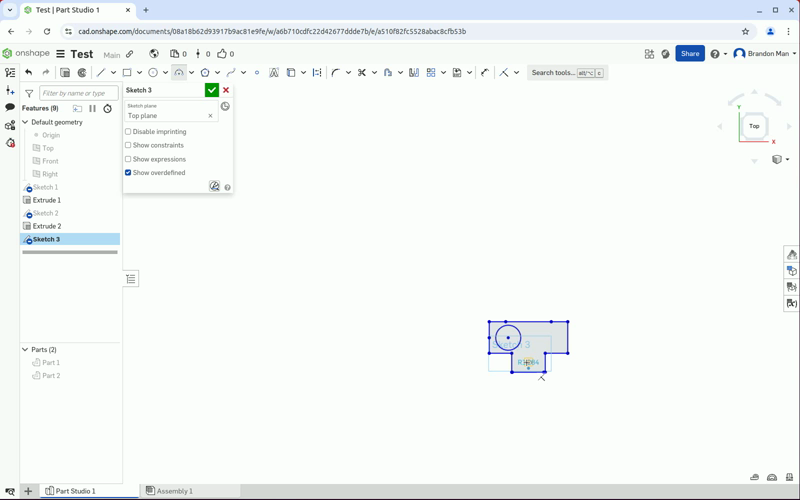
mouse_move(528, 361)
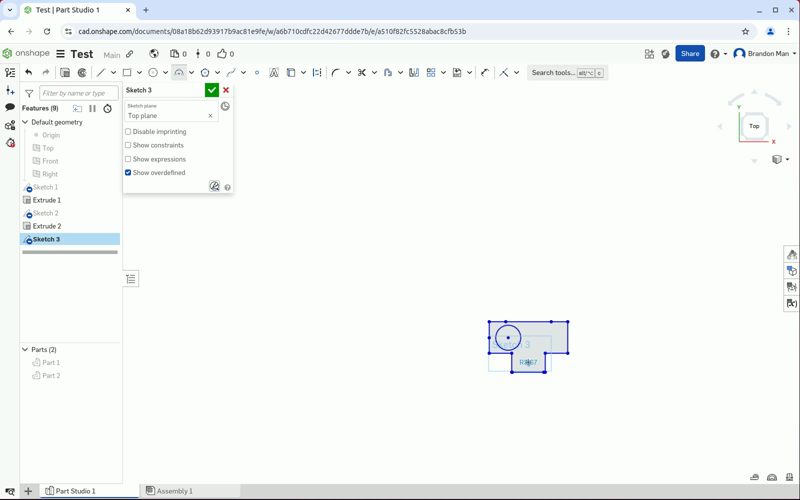
scroll(6)
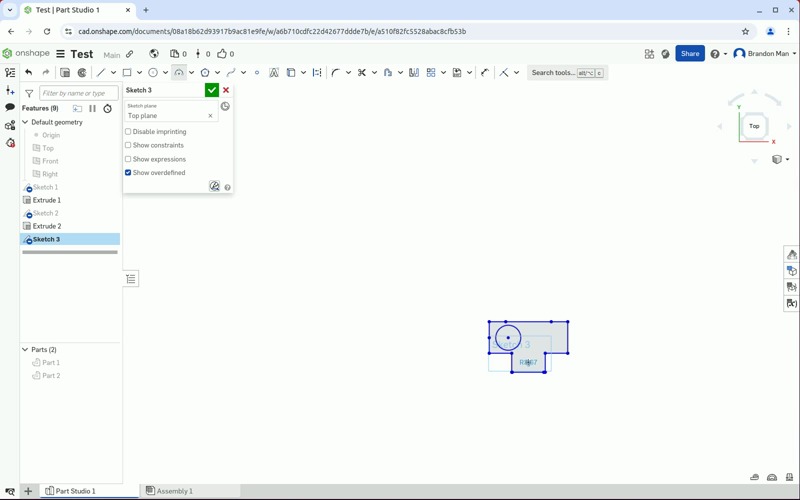
scroll(6)
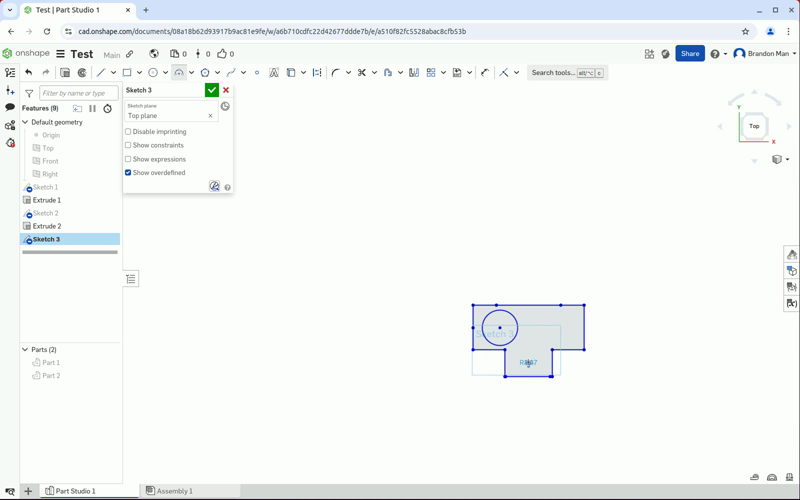
scroll(6)
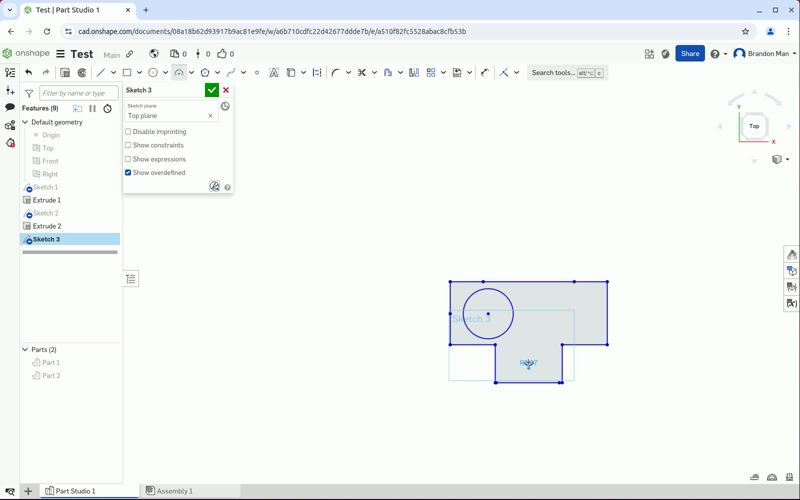
scroll(6)
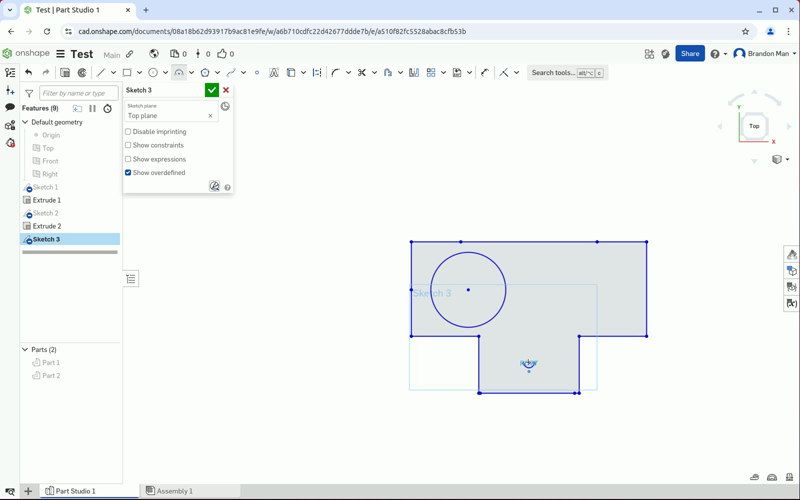
scroll(6)
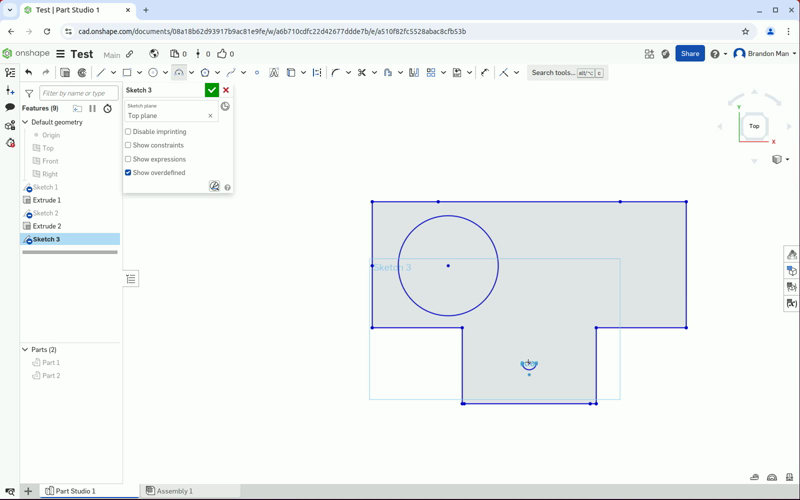
scroll(6)
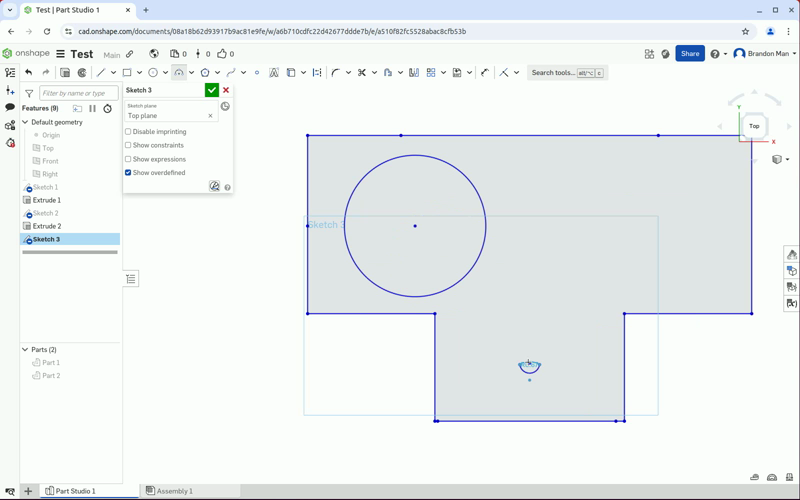
scroll(6)
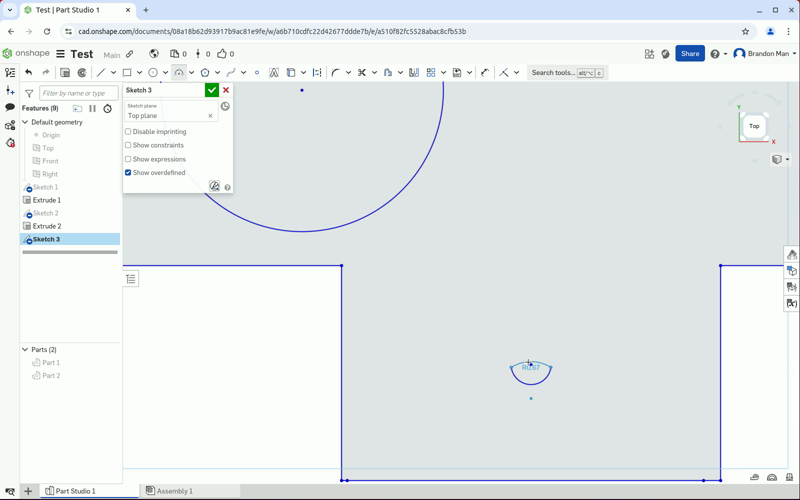
click(528, 361)
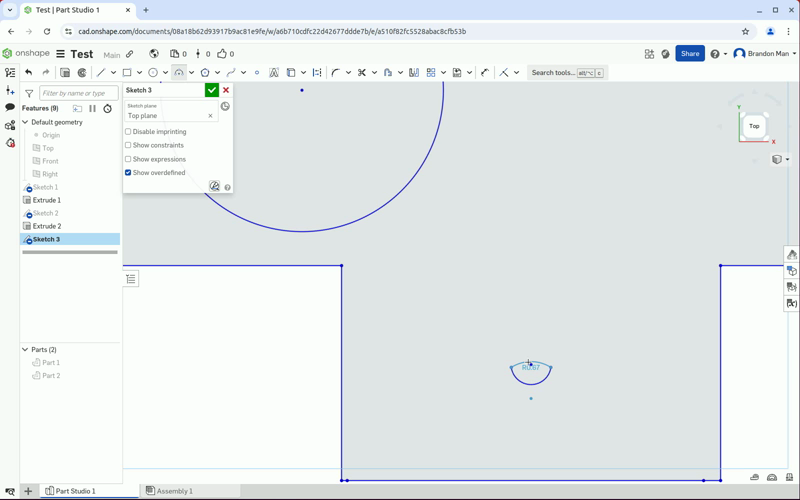
scroll(-6)
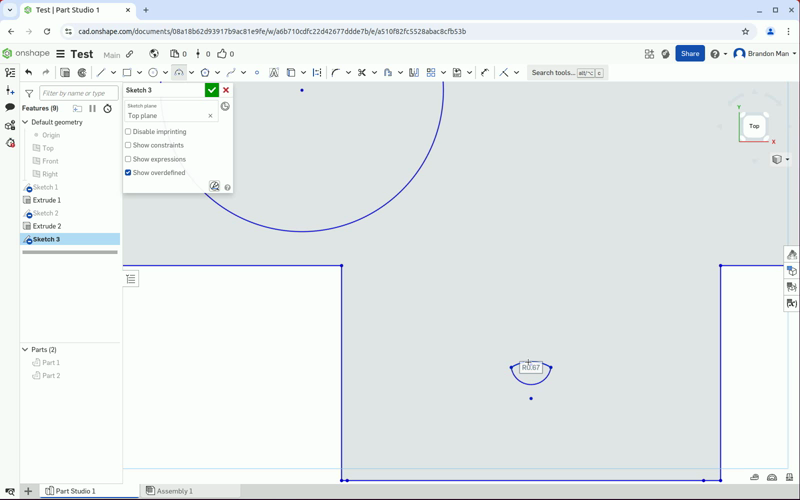
scroll(-6)
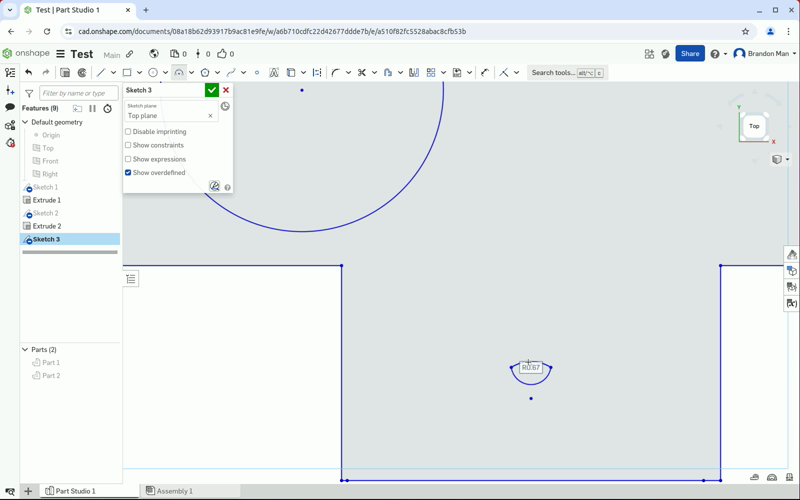
scroll(-6)
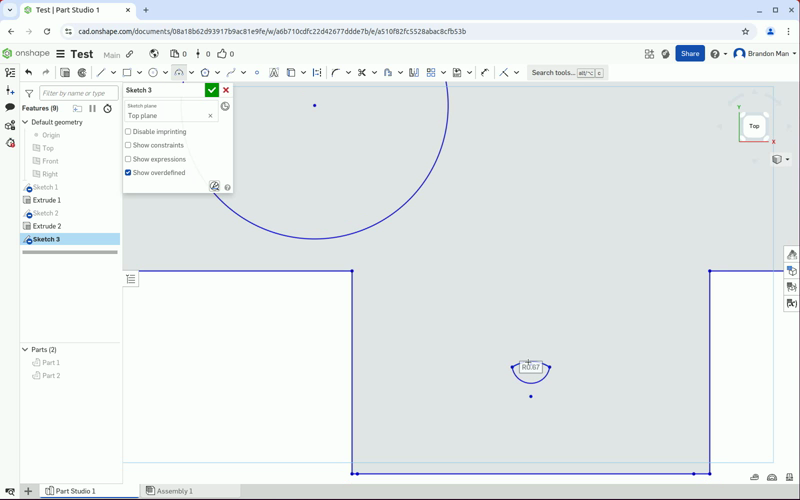
scroll(-6)
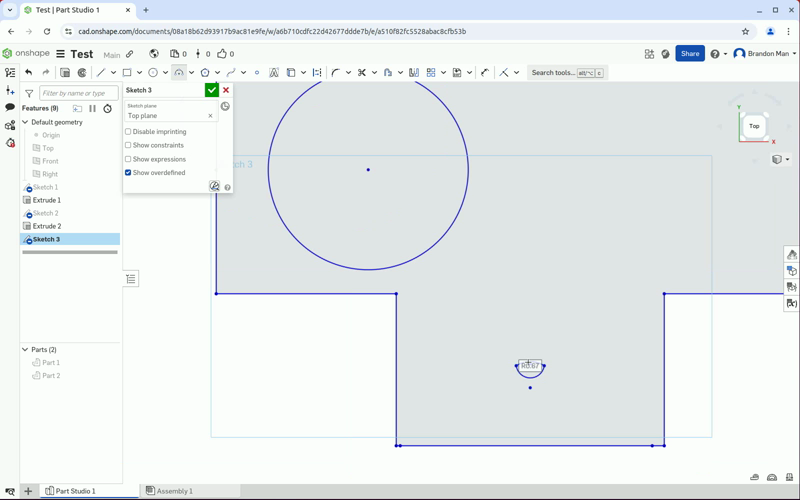
scroll(-6)
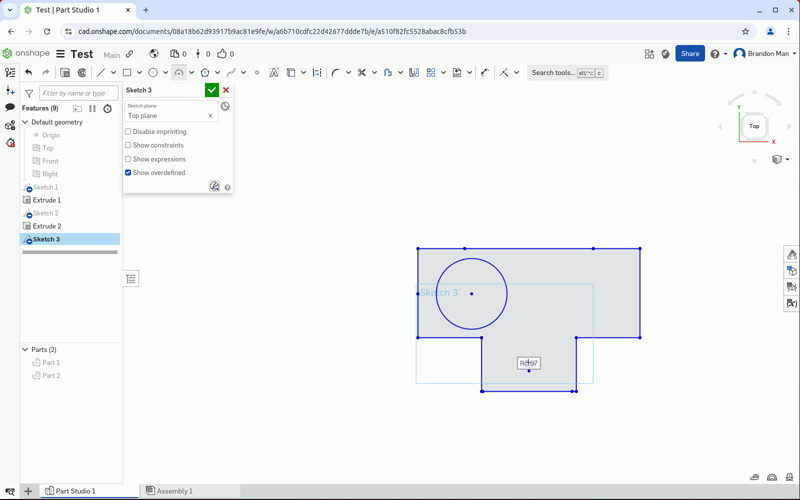
scroll(-6)
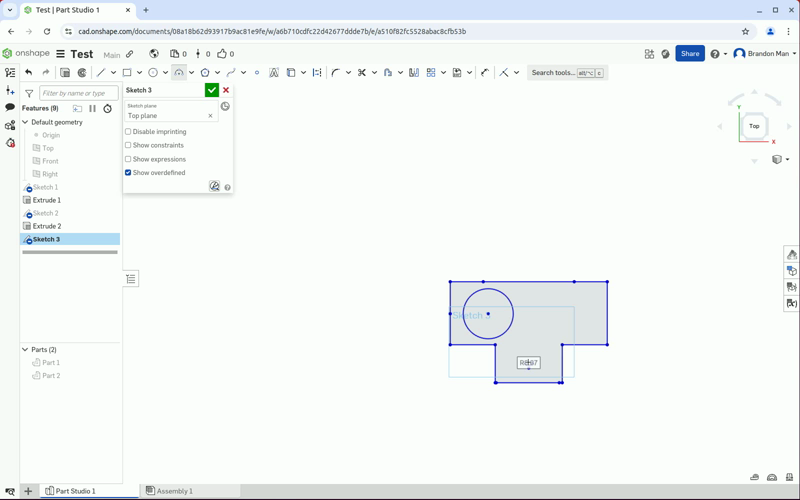
scroll(-6)
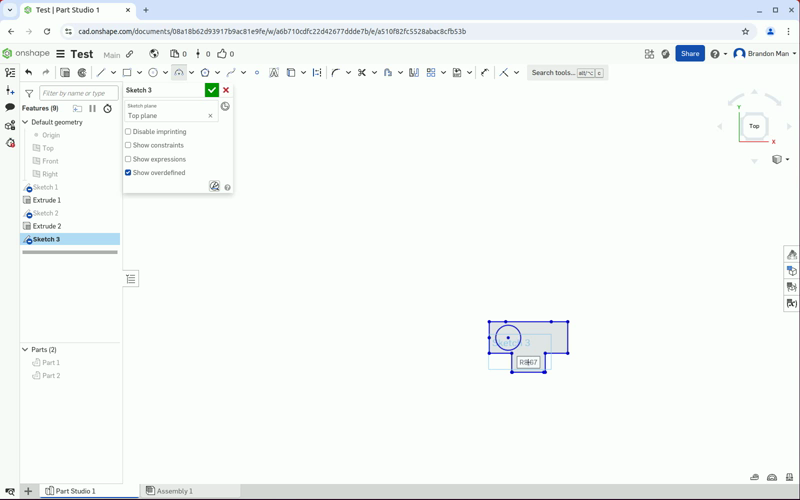
key_up(shift)
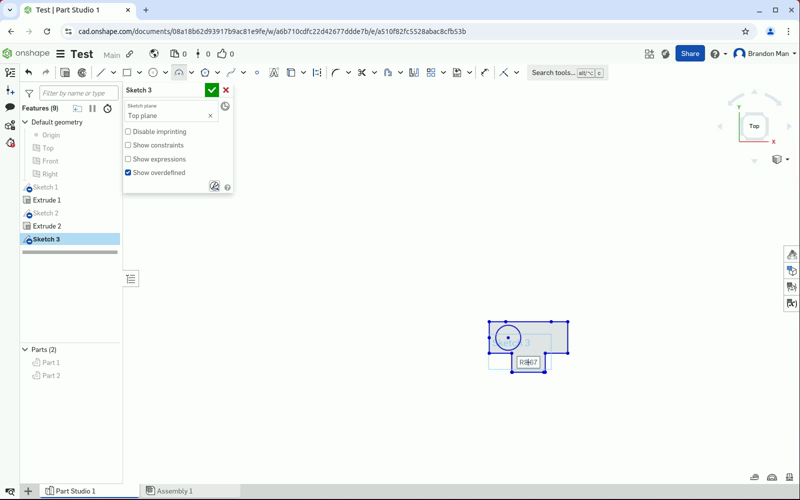
key(esc)
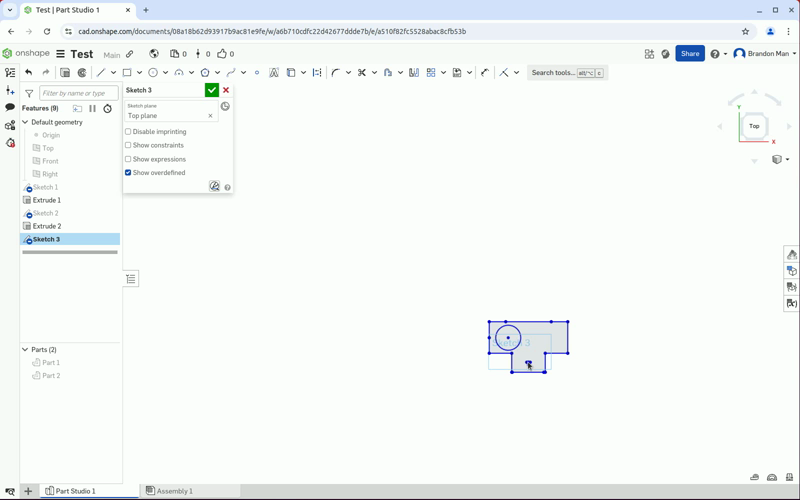
key(a)
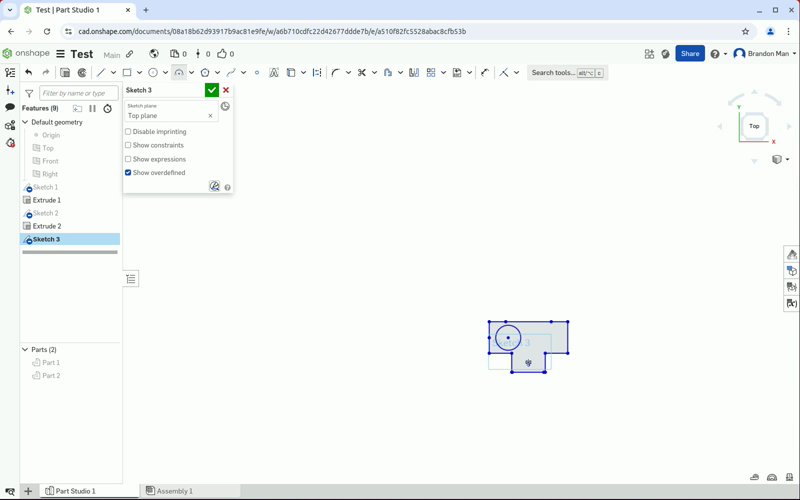
key_down(shift)
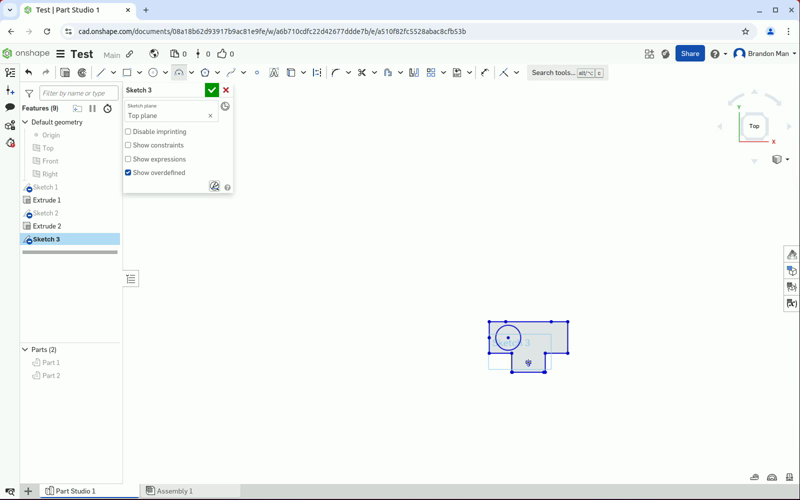
mouse_move(528, 358)
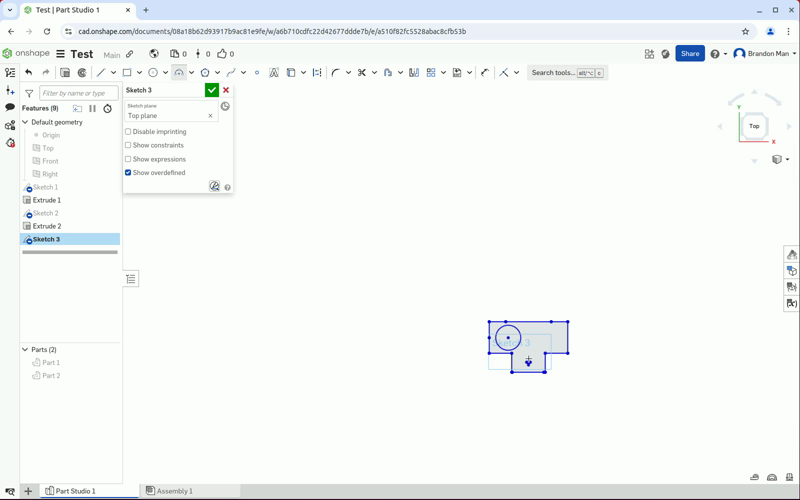
scroll(6)
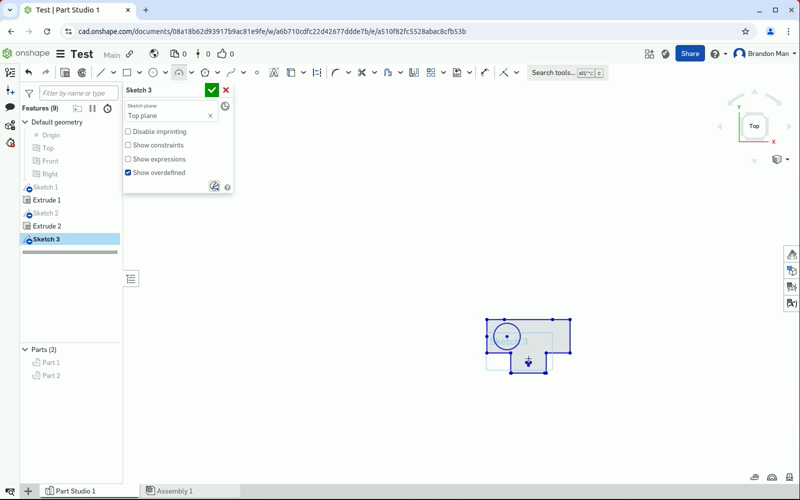
scroll(6)
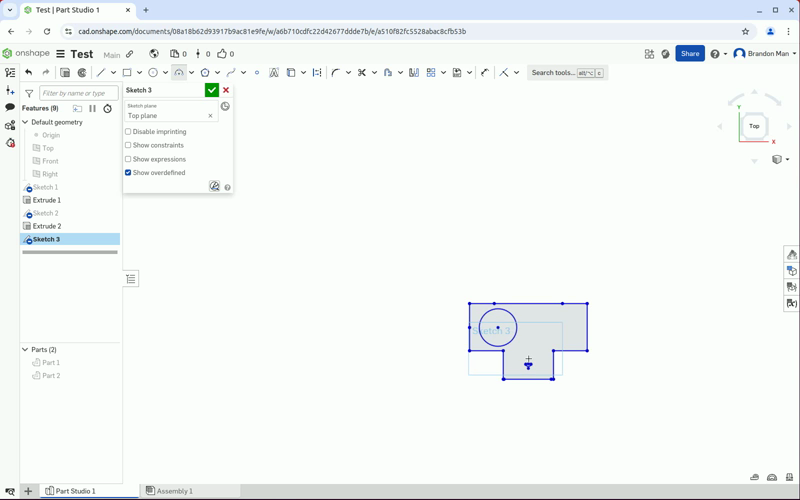
scroll(6)
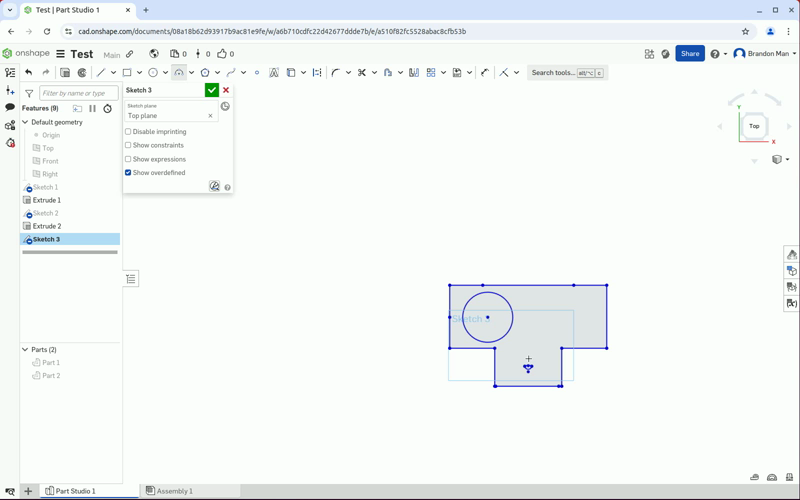
scroll(6)
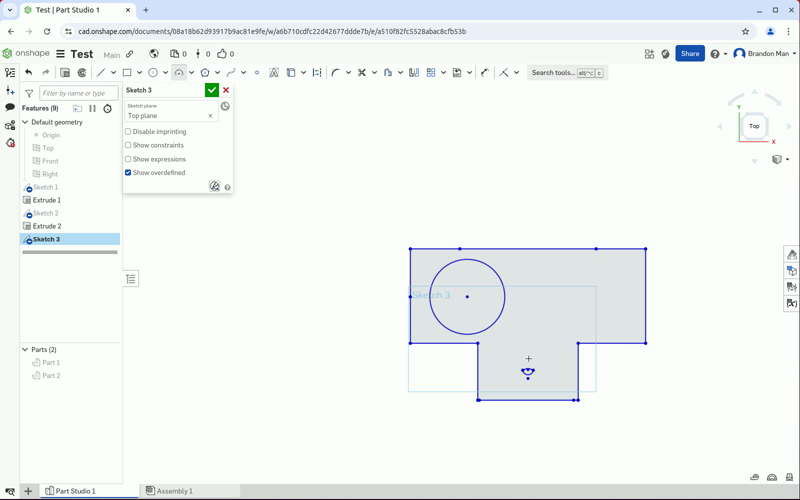
scroll(6)
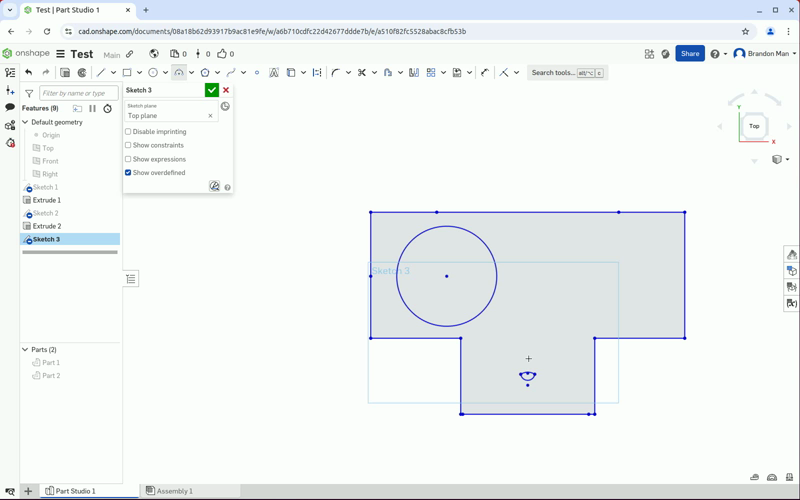
scroll(6)
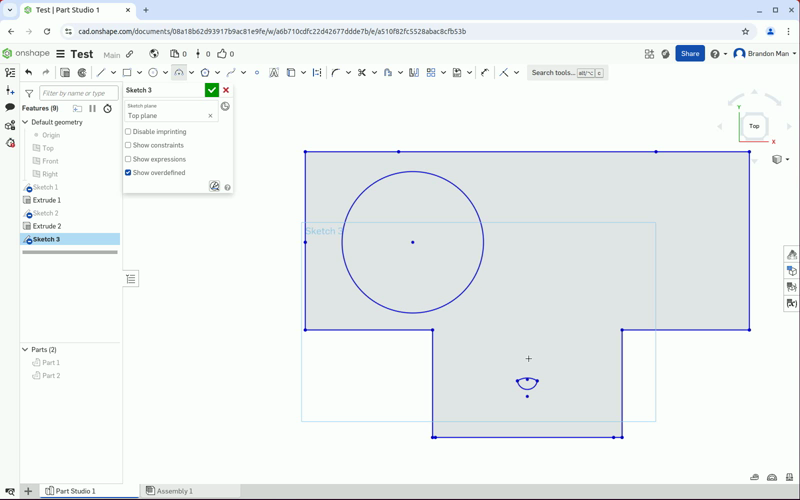
scroll(6)
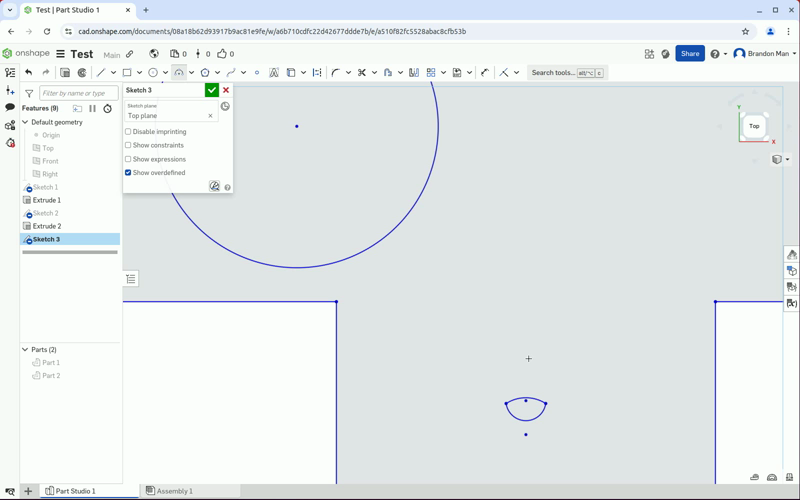
click(528, 358)
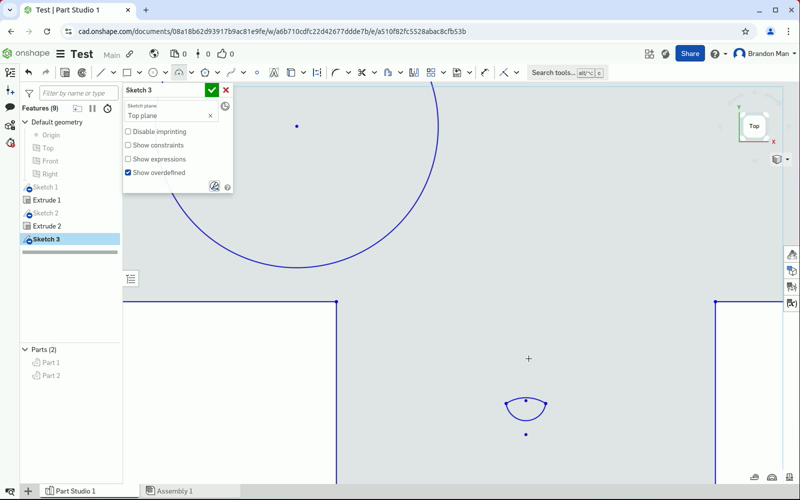
scroll(-6)
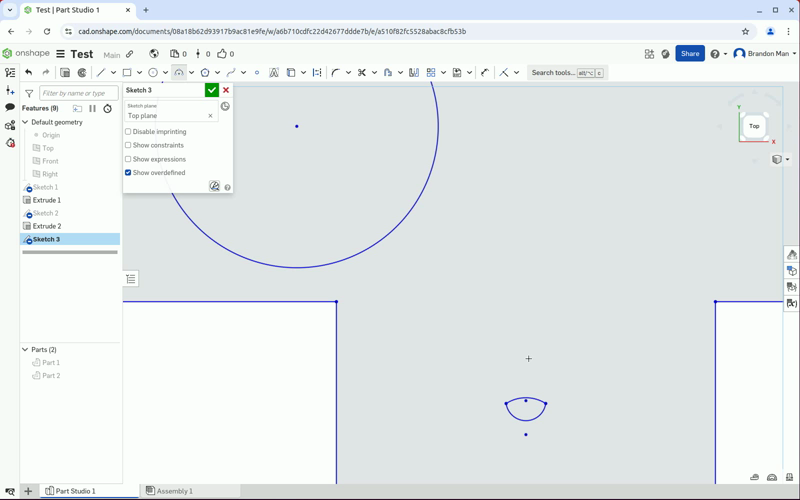
scroll(-6)
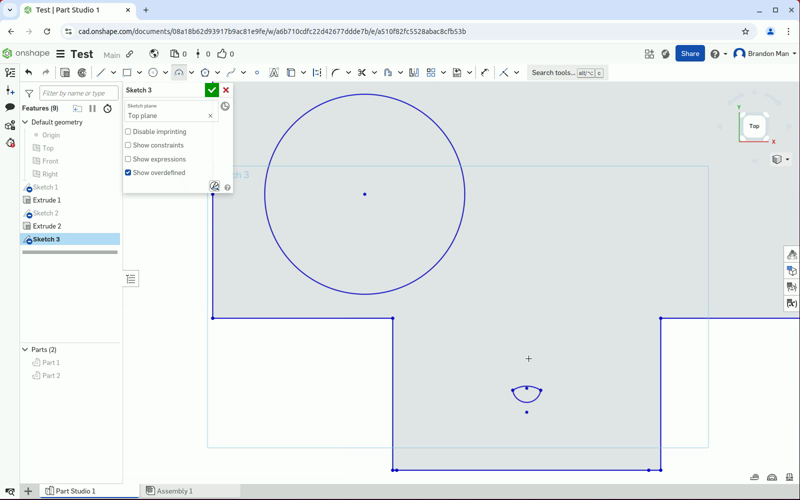
scroll(-6)
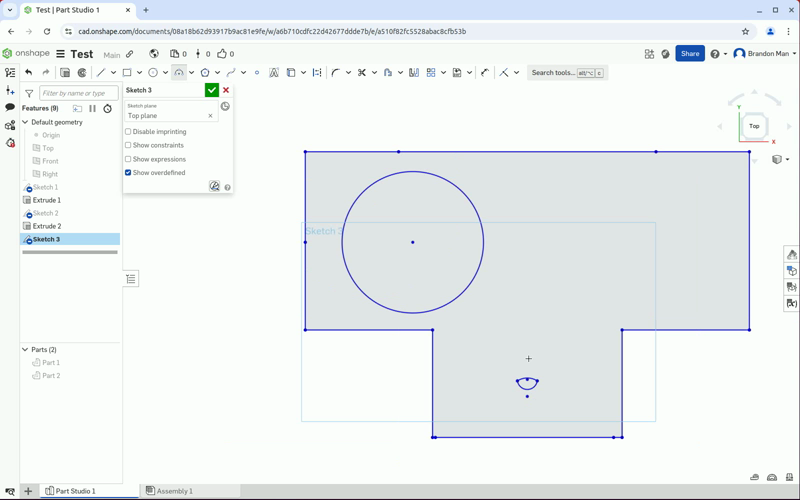
scroll(-6)
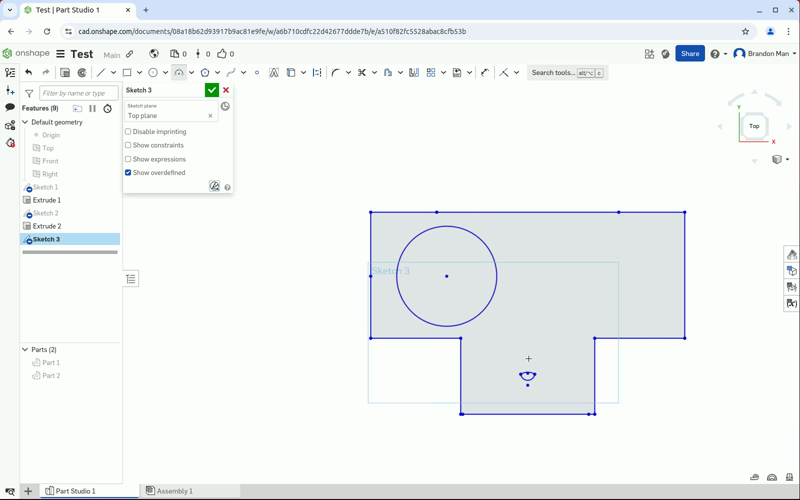
scroll(-6)
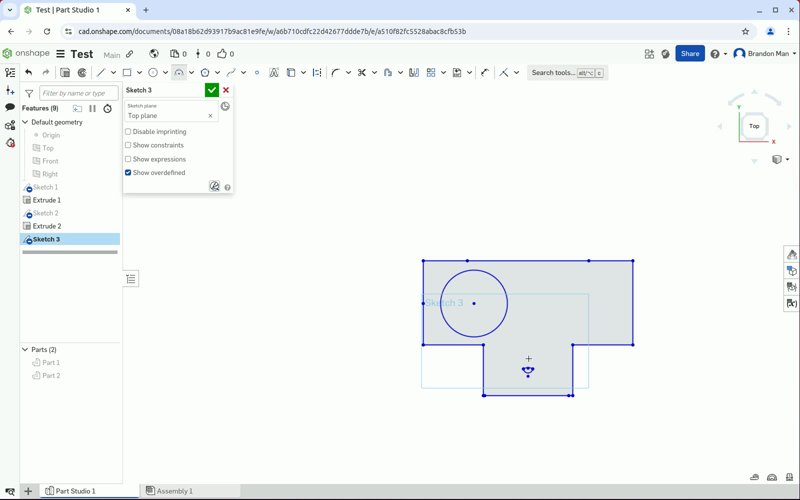
scroll(-6)
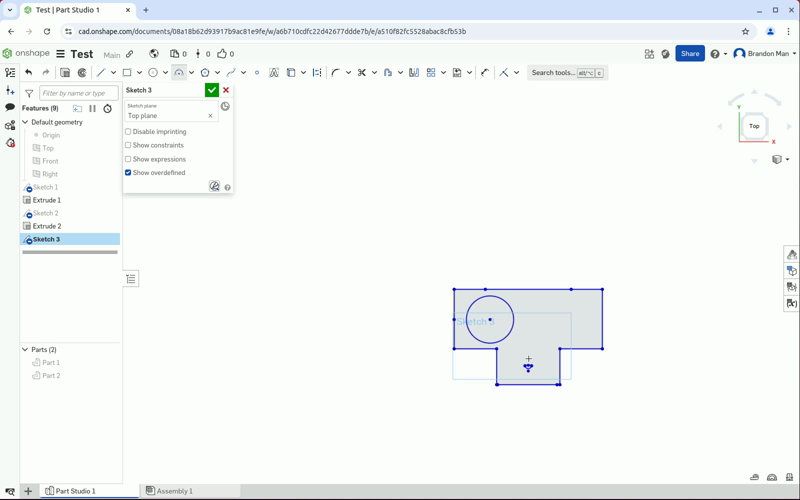
scroll(-6)
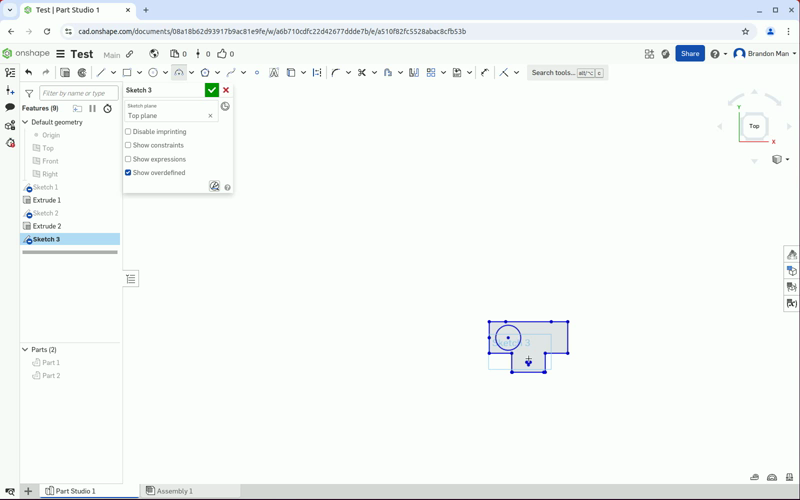
key_up(shift)
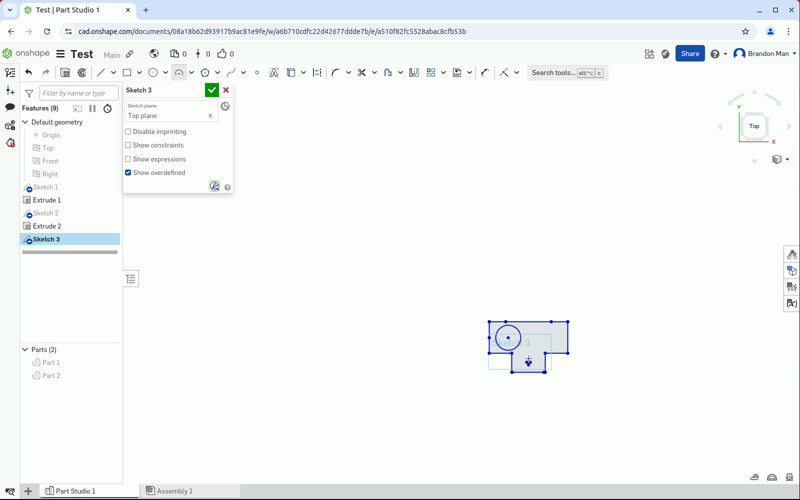
key_down(shift)
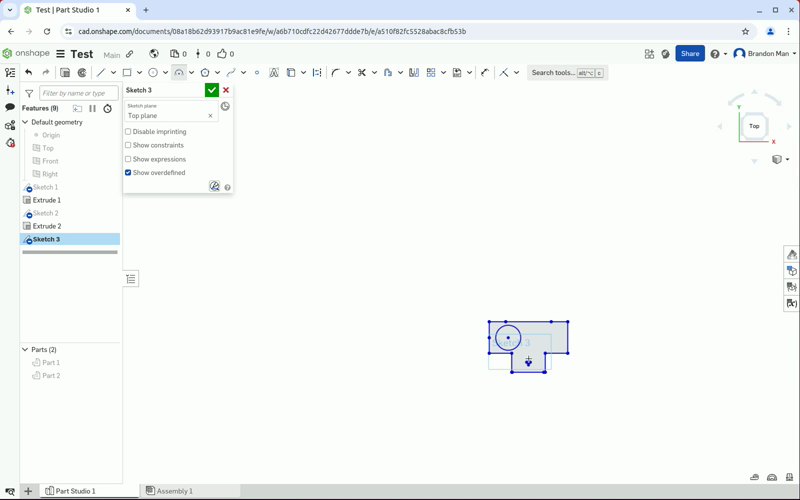
mouse_move(528, 347)
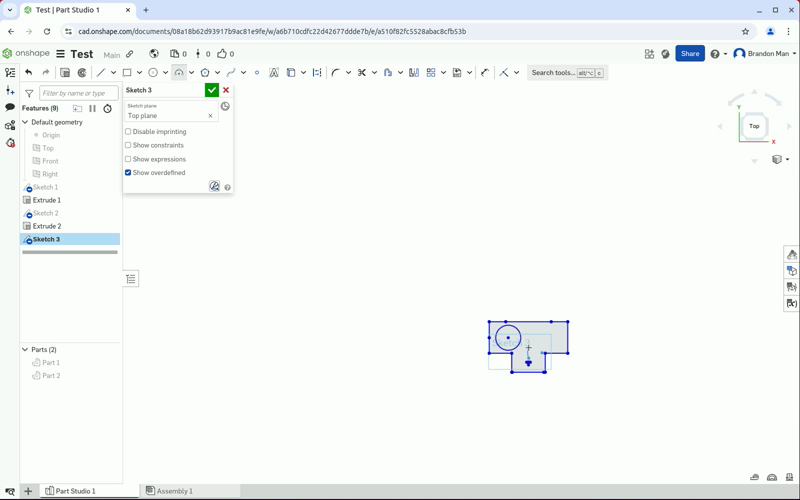
click(528, 347)
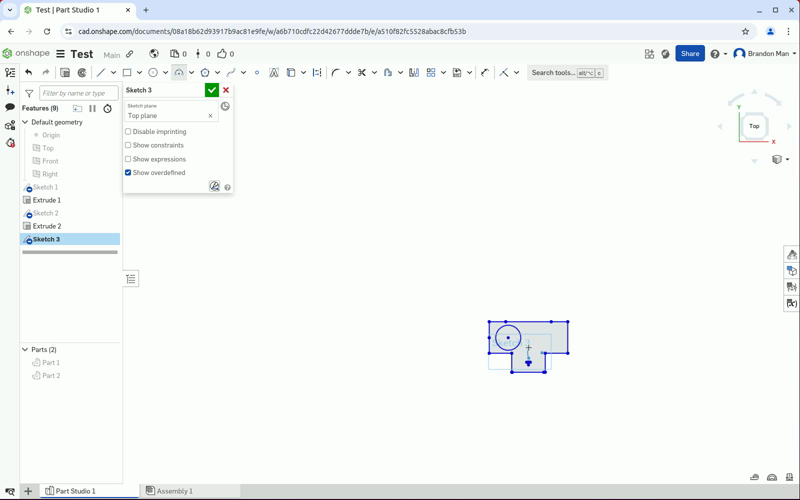
mouse_move(530, 352)
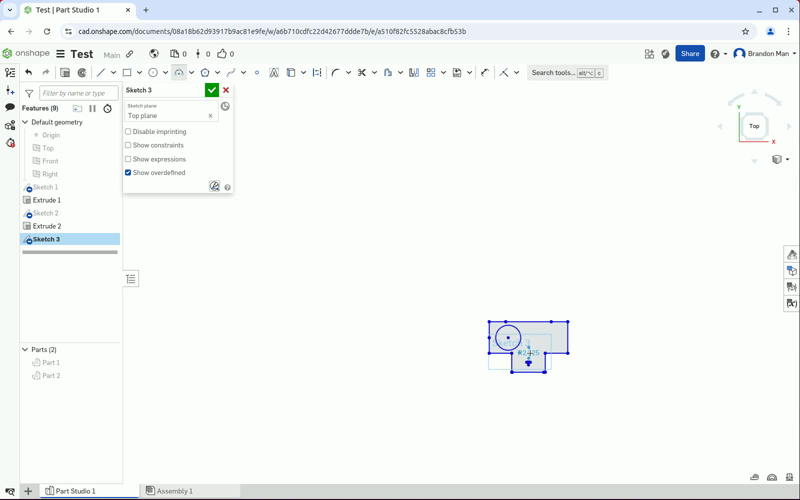
click(530, 352)
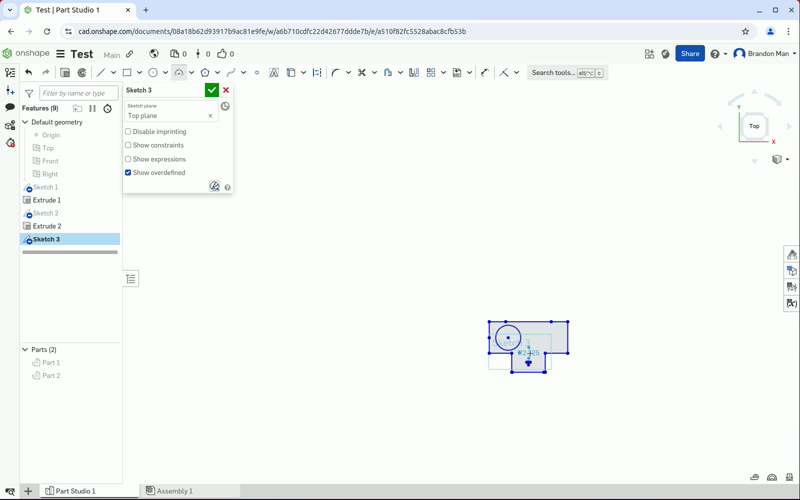
key_up(shift)
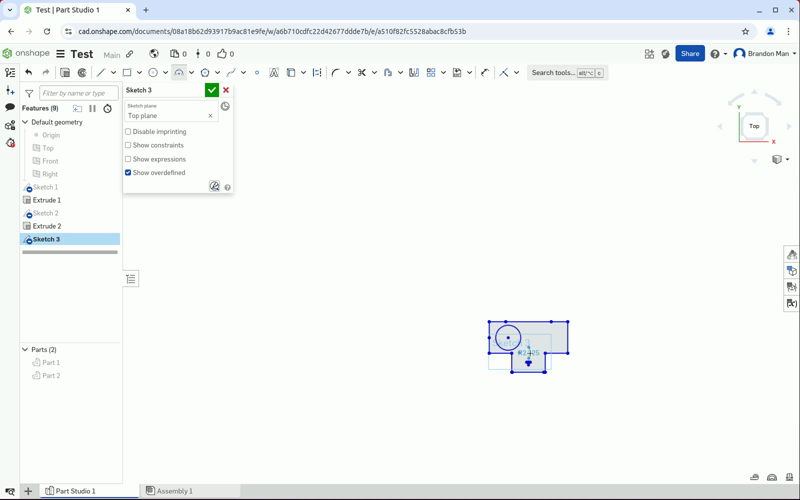
mouse_move(528, 347)
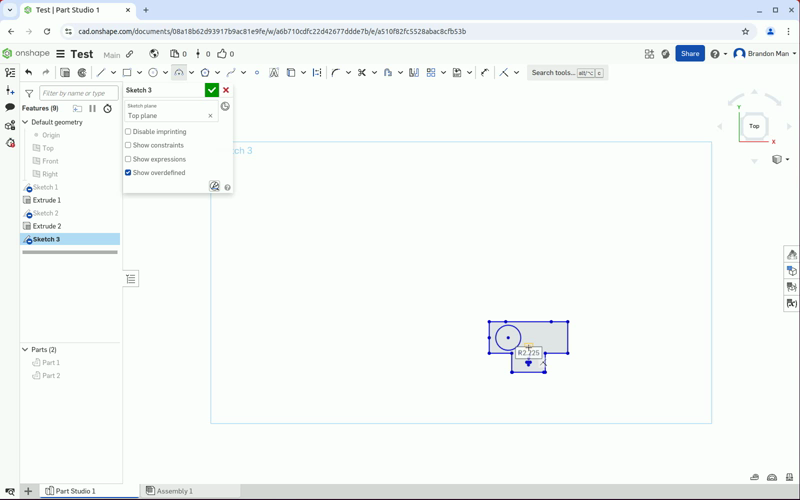
click(528, 347)
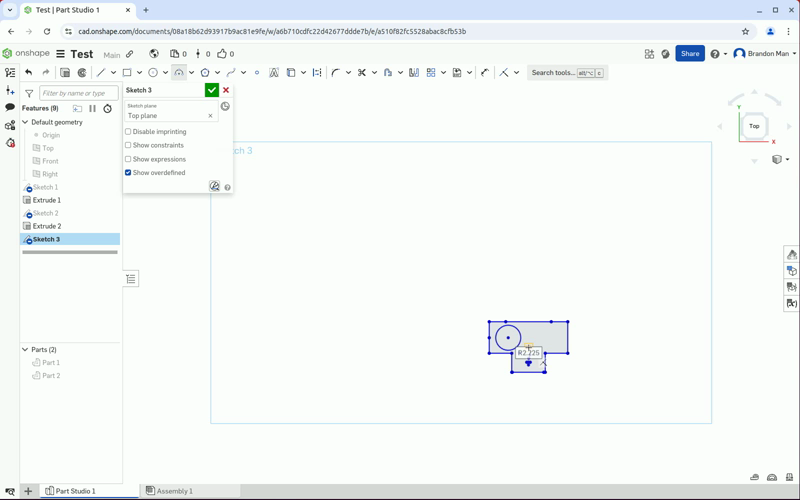
mouse_move(528, 358)
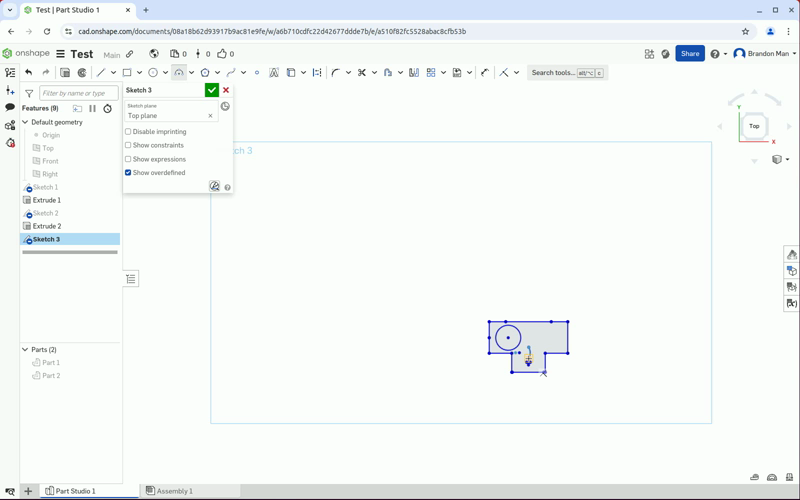
scroll(6)
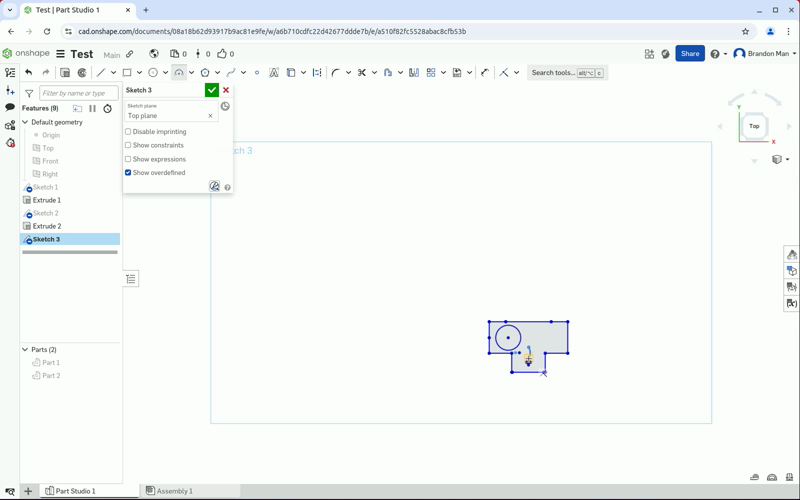
scroll(6)
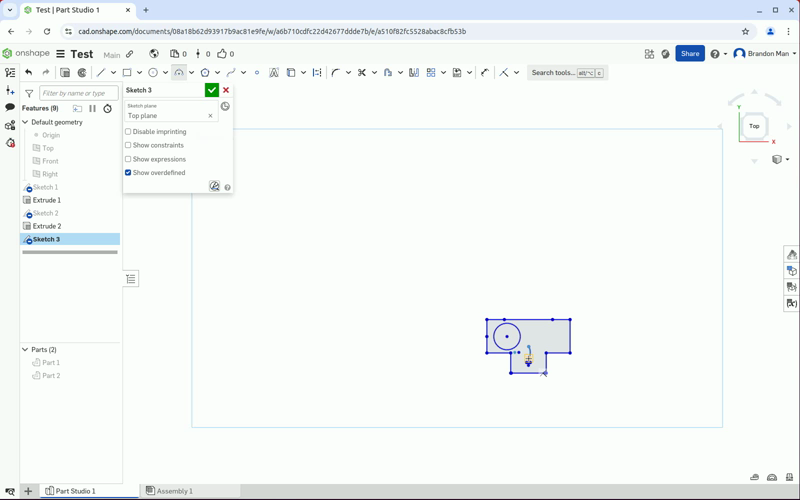
scroll(6)
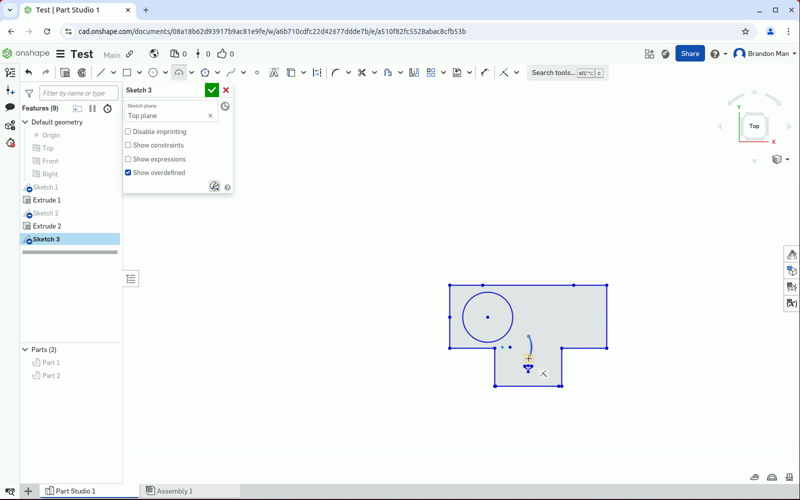
scroll(6)
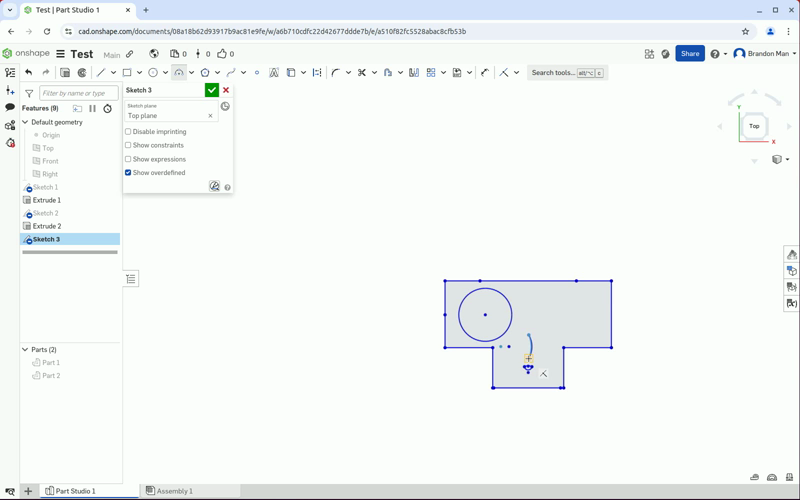
scroll(6)
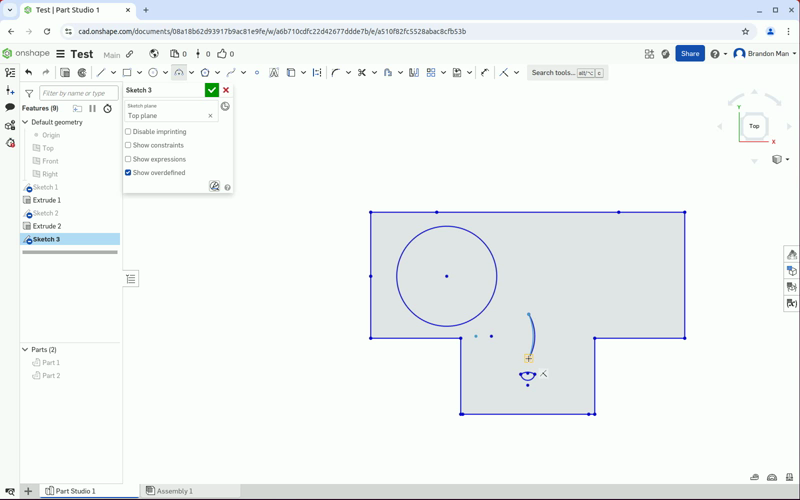
scroll(6)
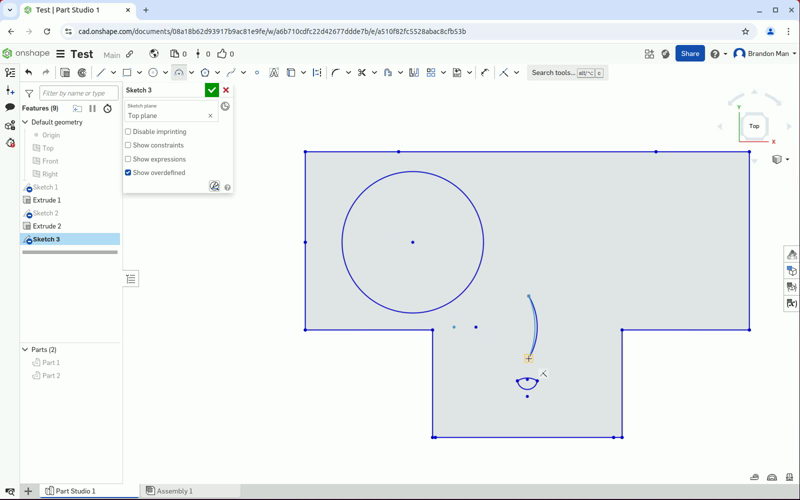
scroll(6)
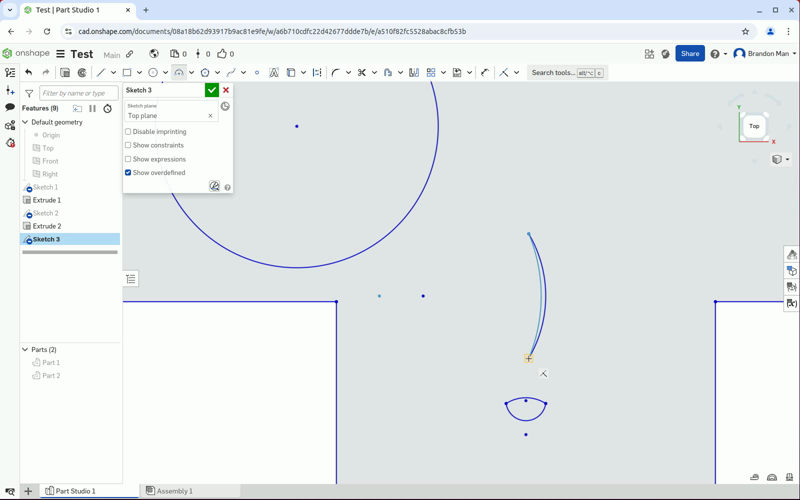
click(528, 358)
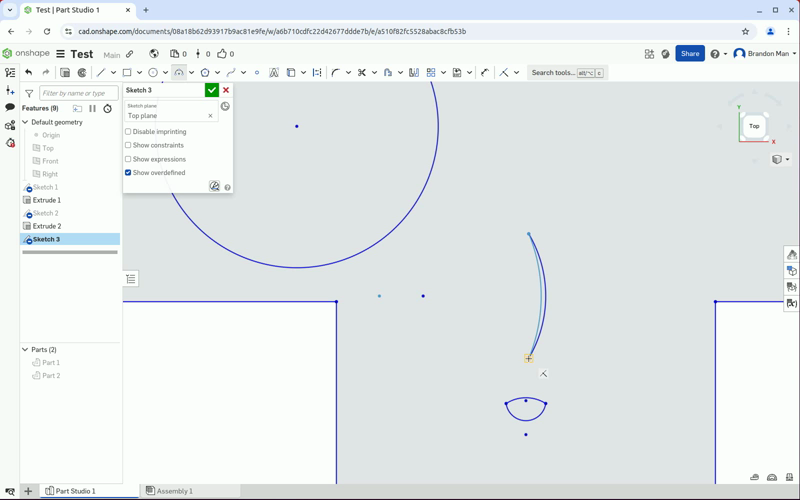
scroll(-6)
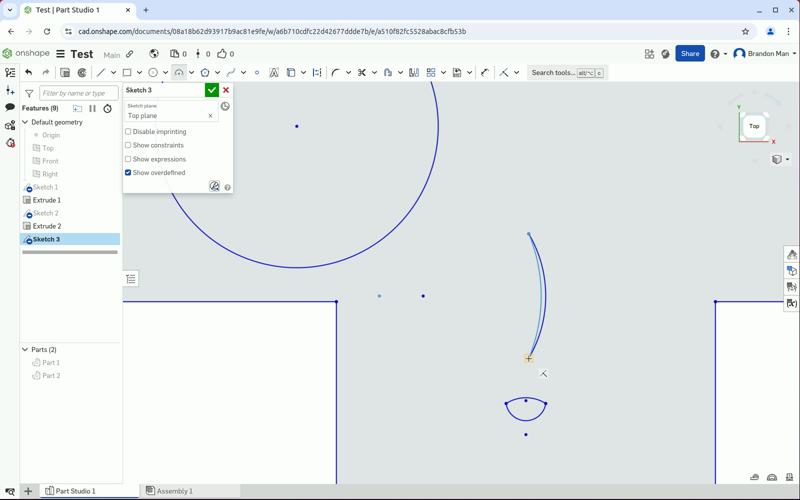
scroll(-6)
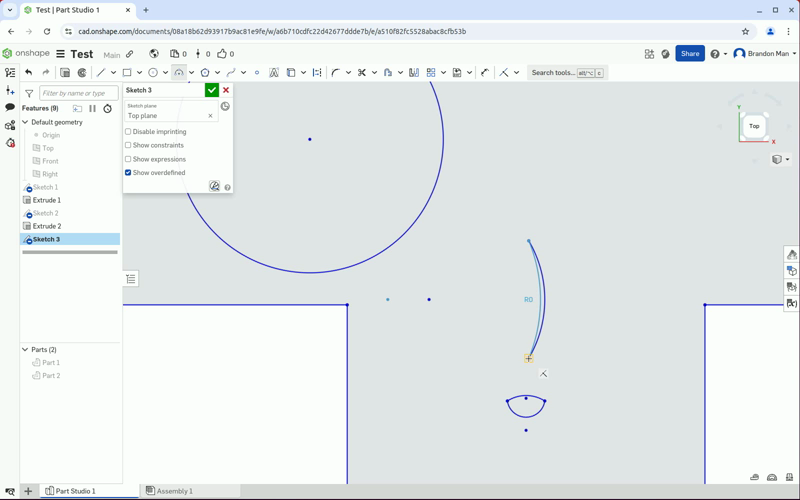
scroll(-6)
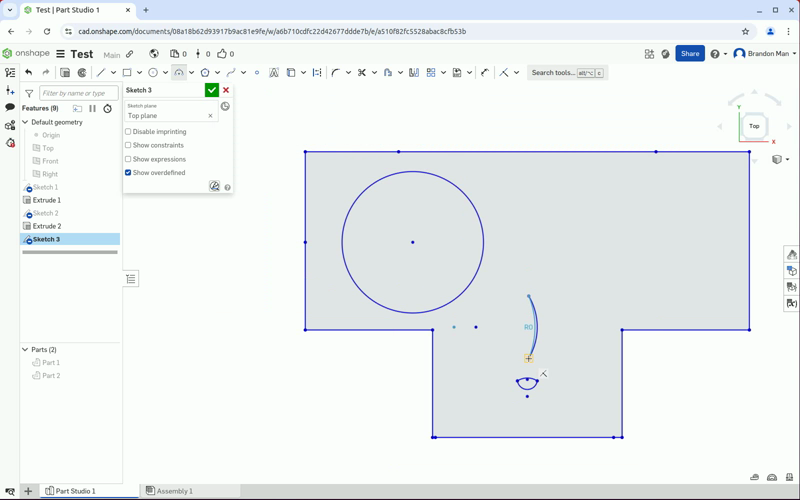
scroll(-6)
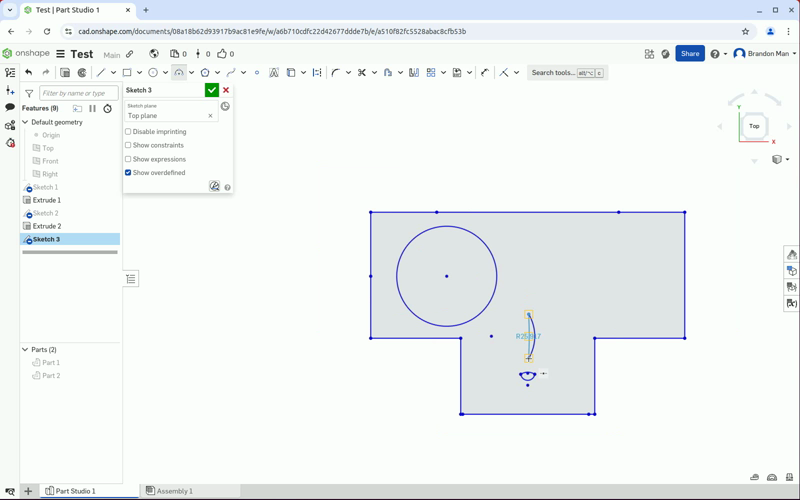
scroll(-6)
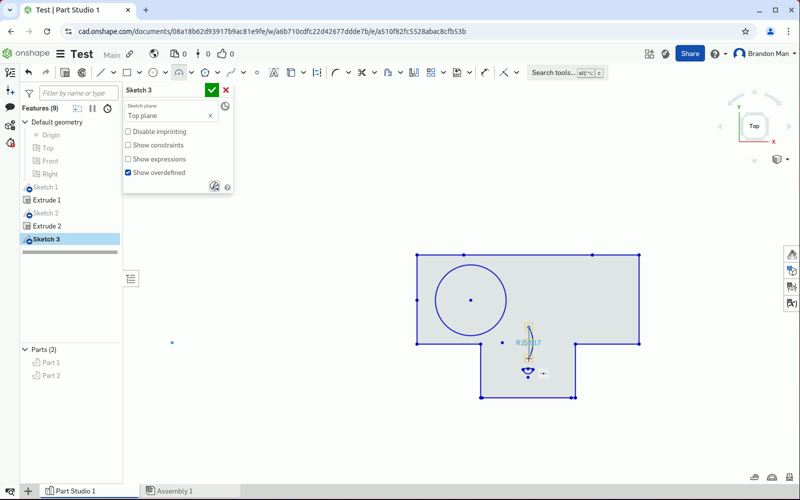
scroll(-6)
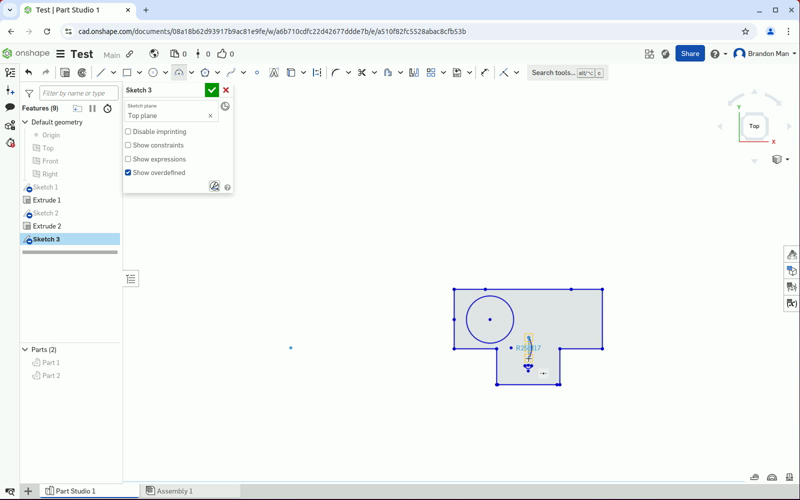
scroll(-6)
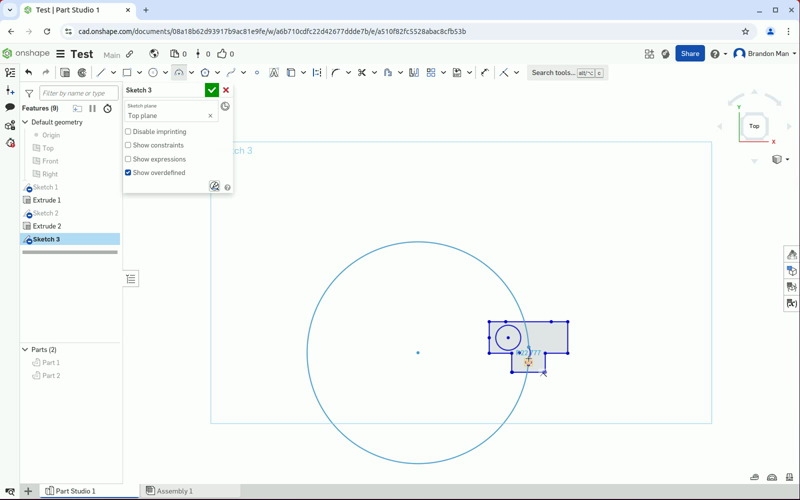
key_down(shift)
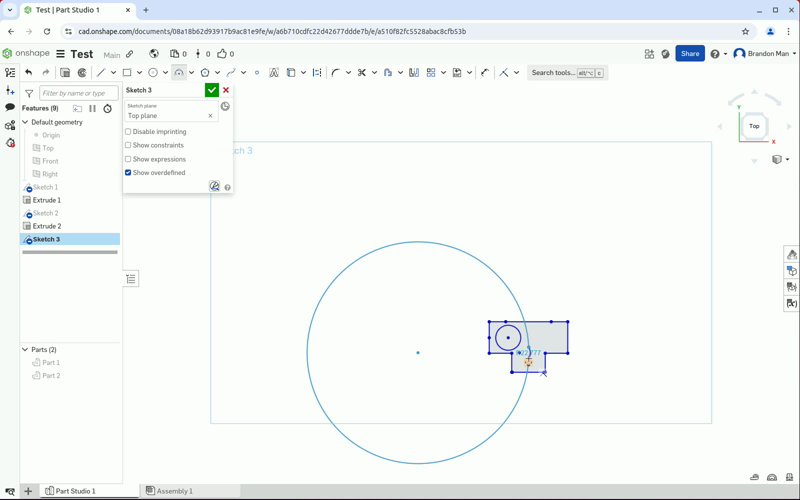
mouse_move(527, 352)
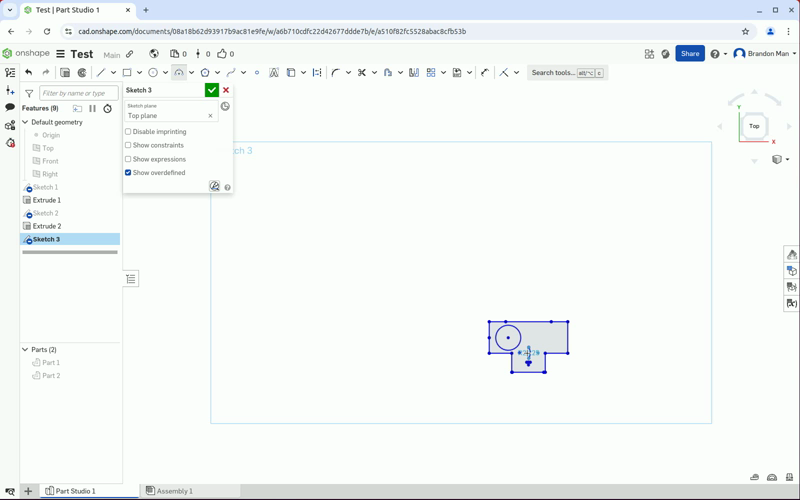
scroll(6)
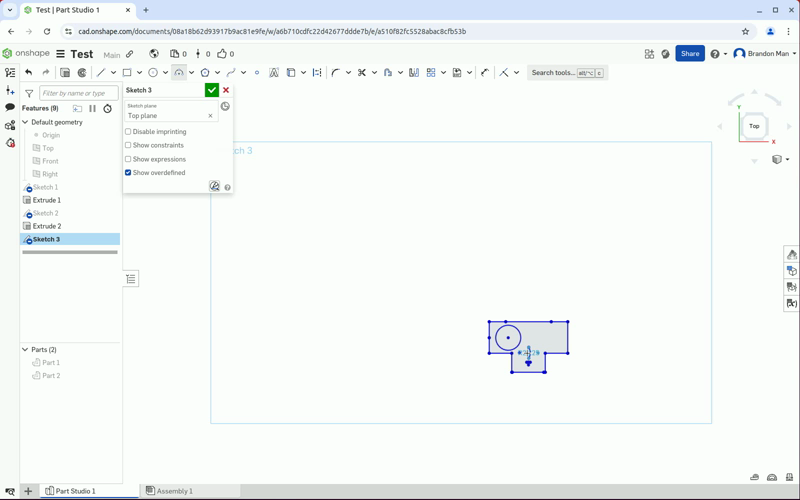
scroll(6)
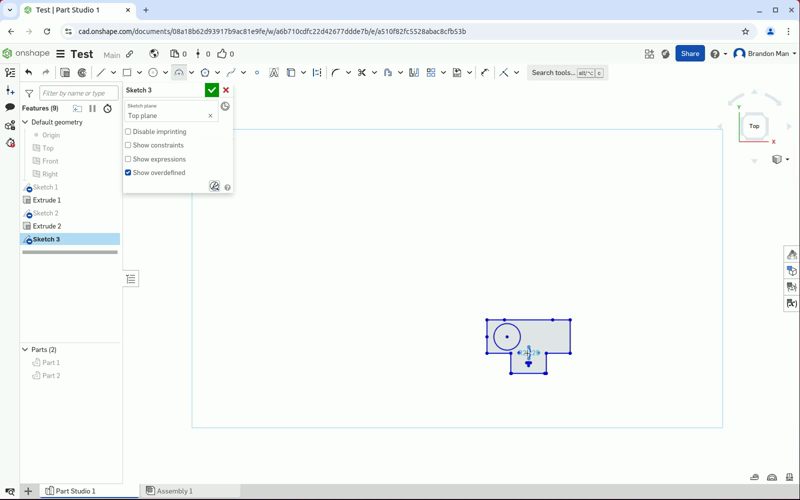
scroll(6)
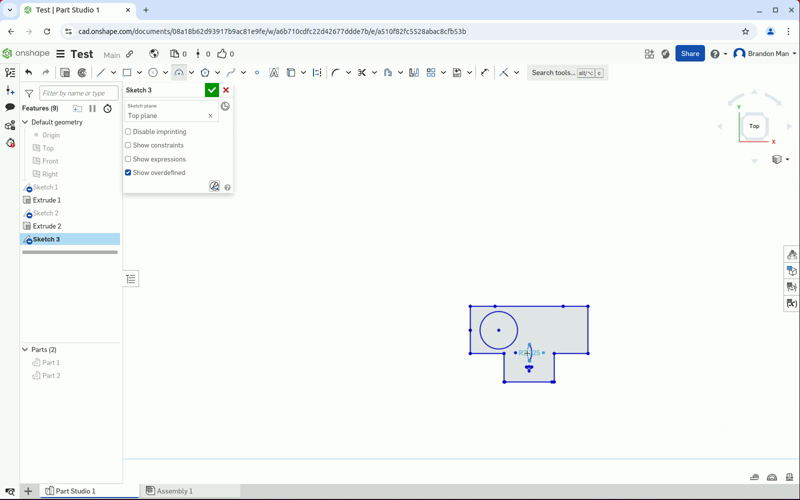
scroll(6)
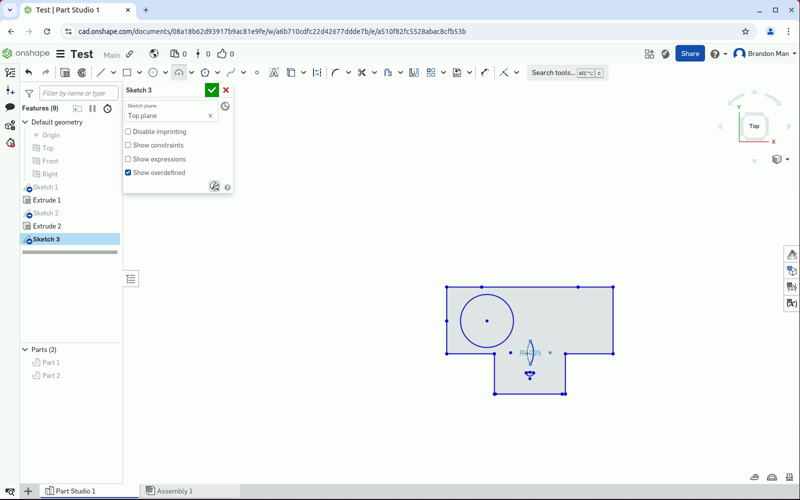
scroll(6)
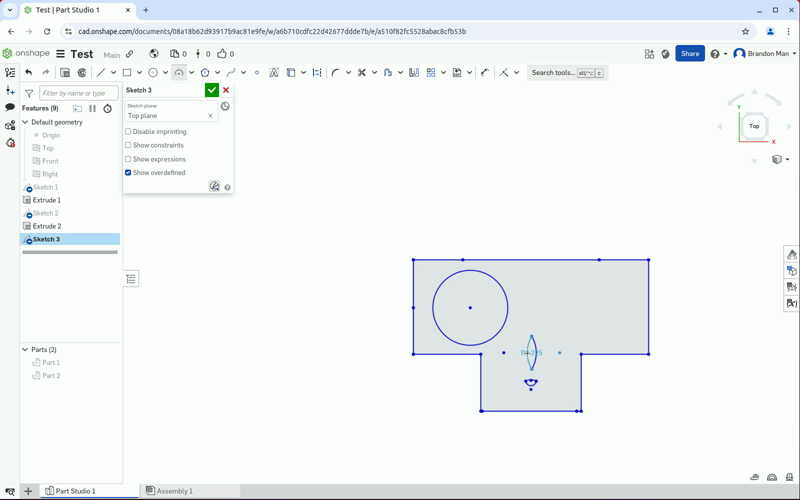
scroll(6)
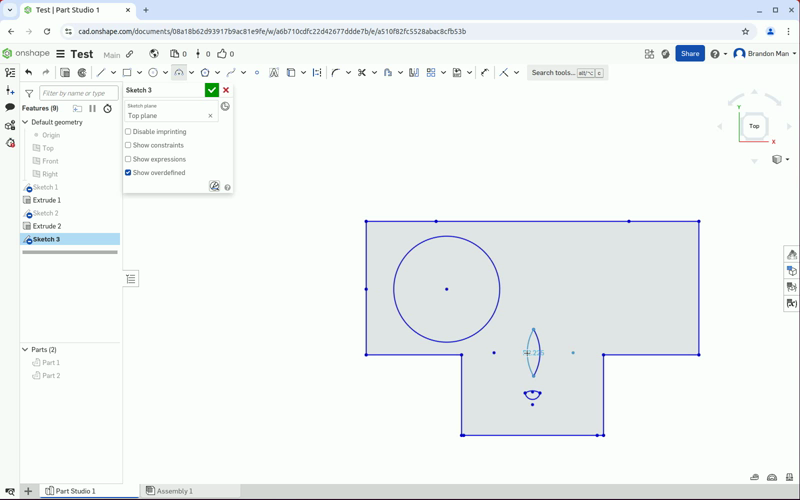
scroll(6)
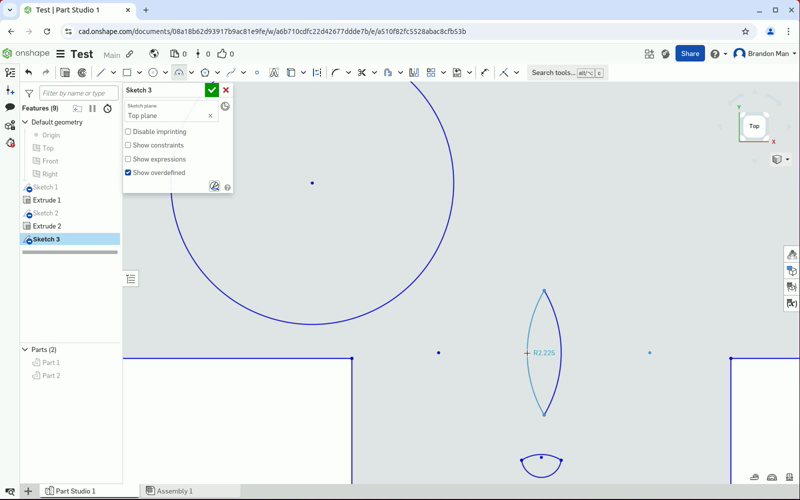
click(527, 352)
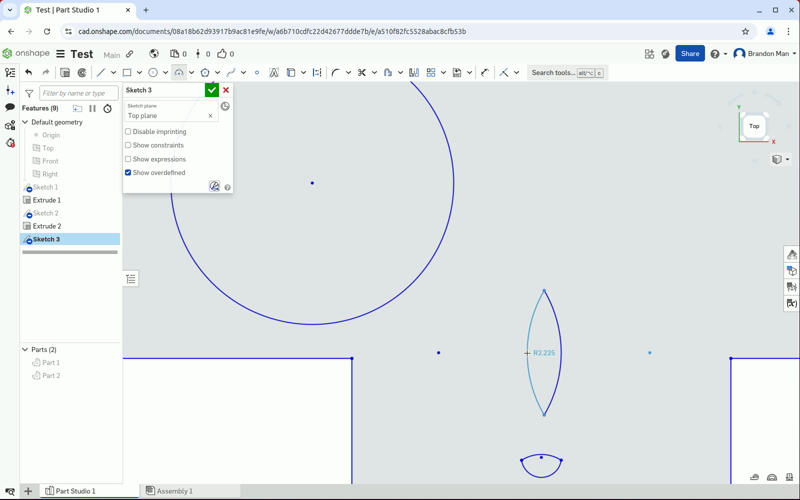
scroll(-6)
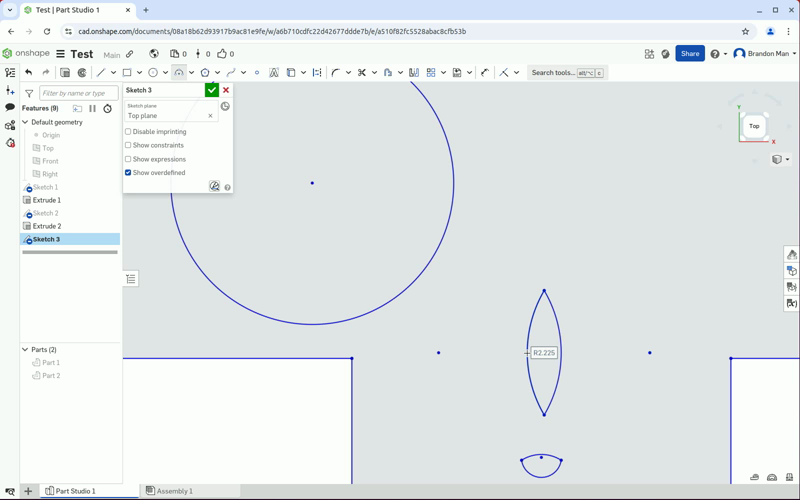
scroll(-6)
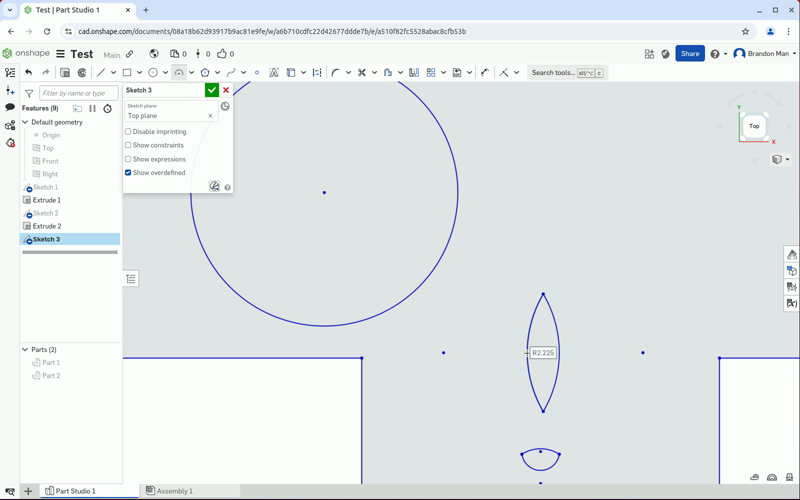
scroll(-6)
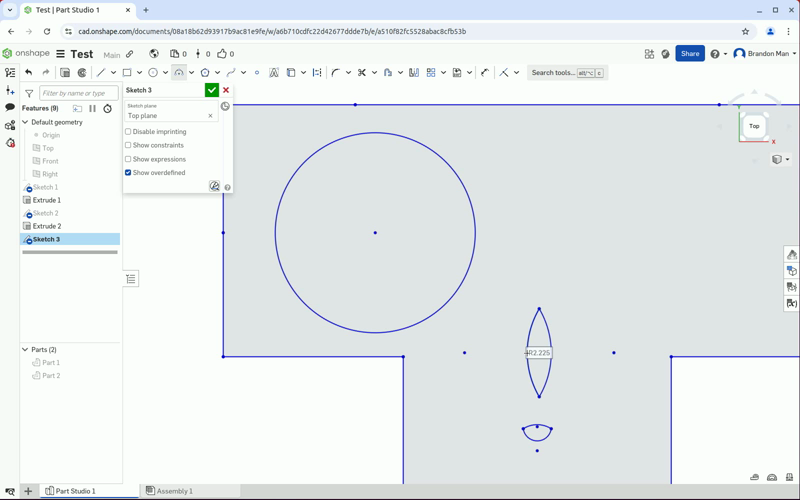
scroll(-6)
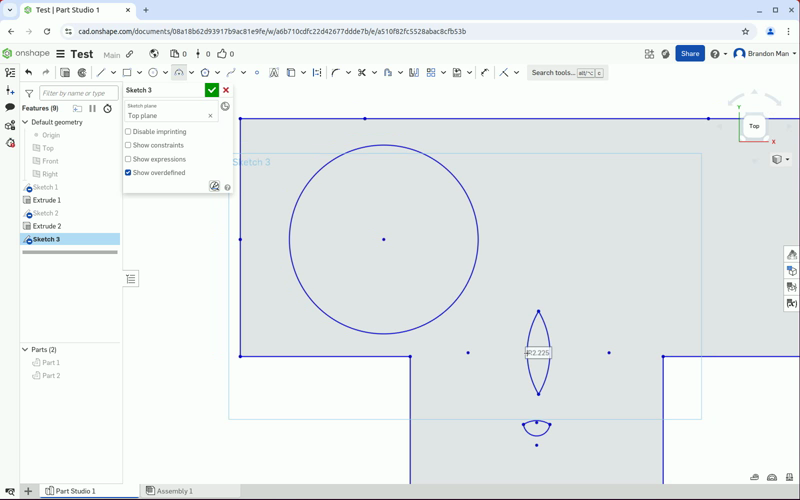
scroll(-6)
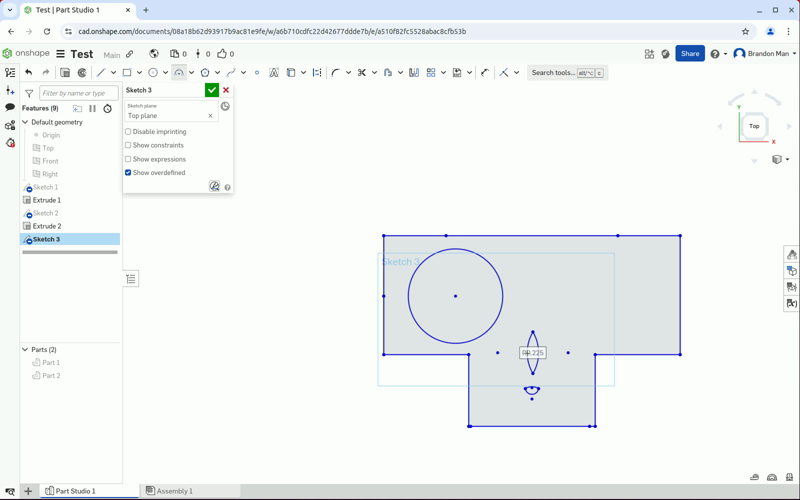
scroll(-6)
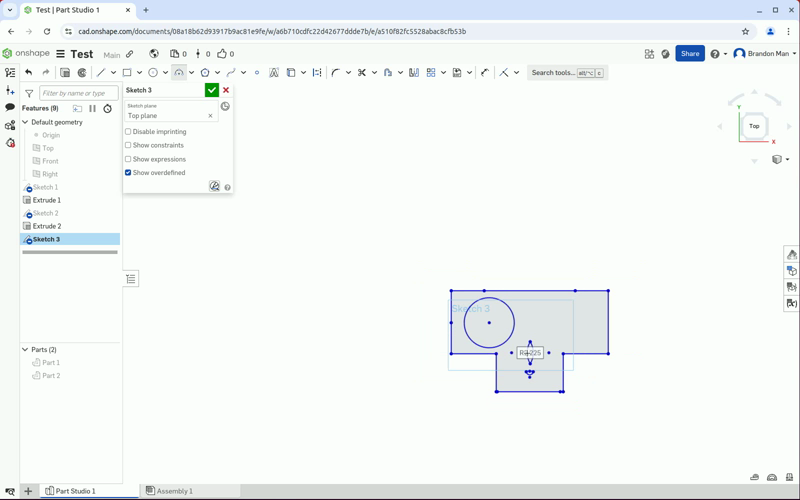
scroll(-6)
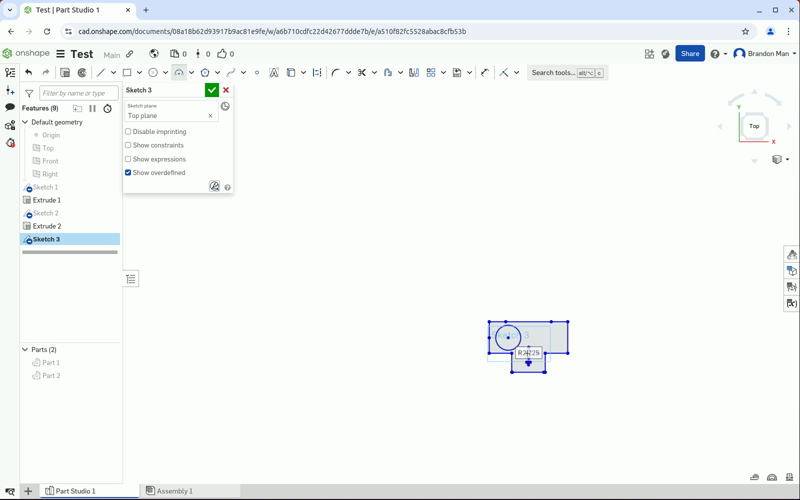
key_up(shift)
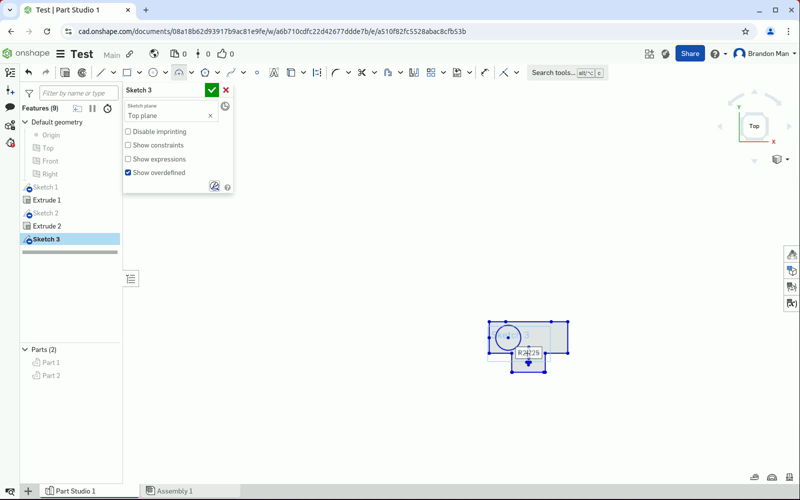
key(esc)
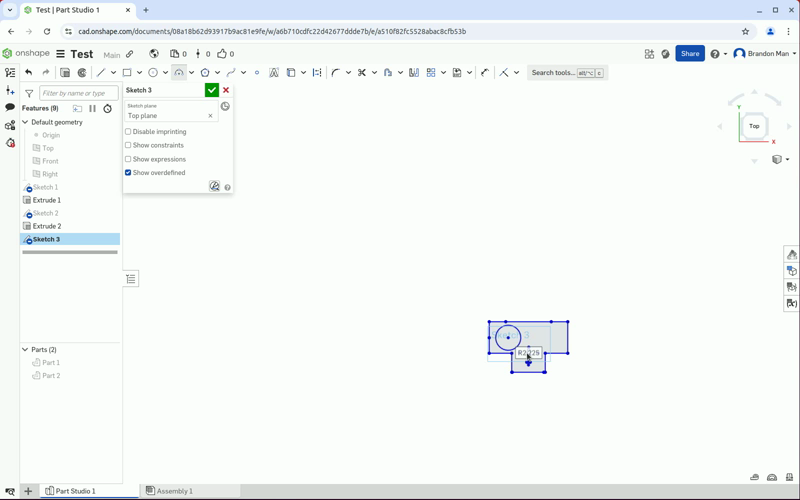
key(c)
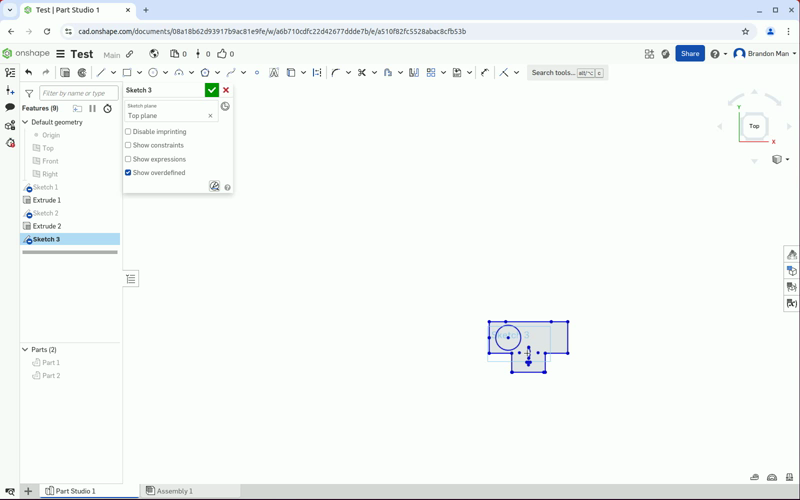
key_down(shift)
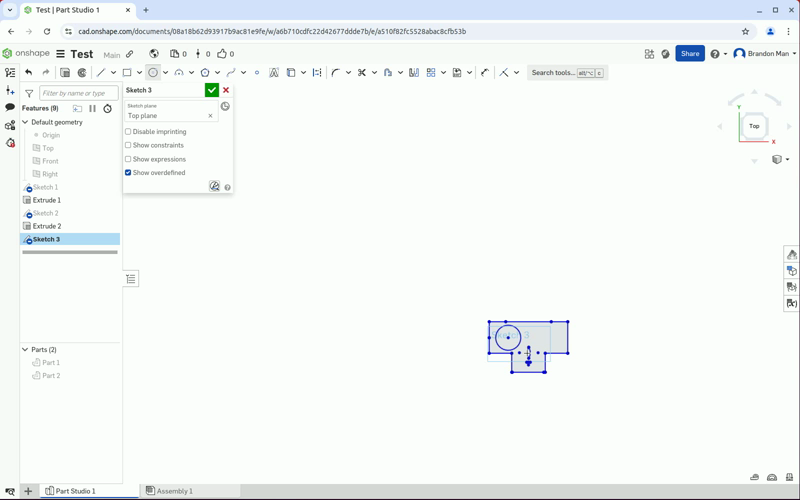
mouse_move(548, 337)
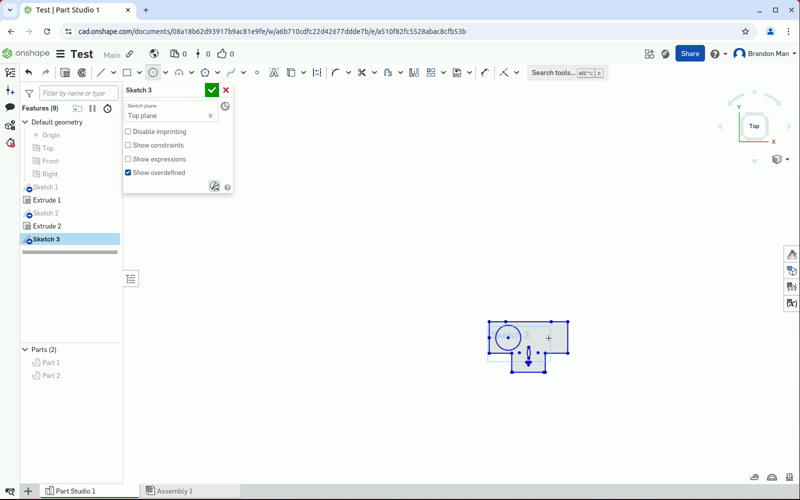
click(548, 337)
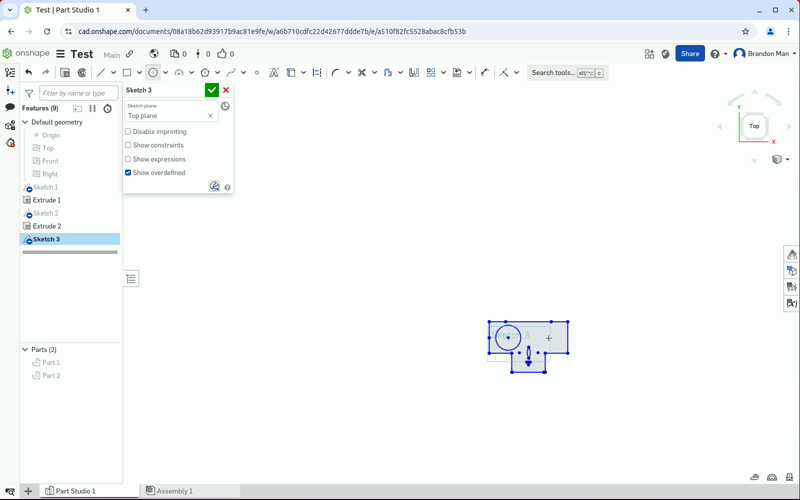
key_up(shift)
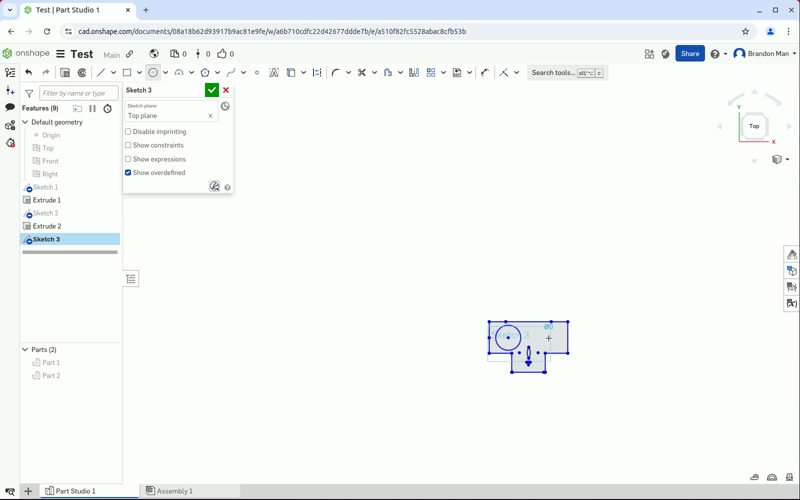
mouse_move(561, 337)
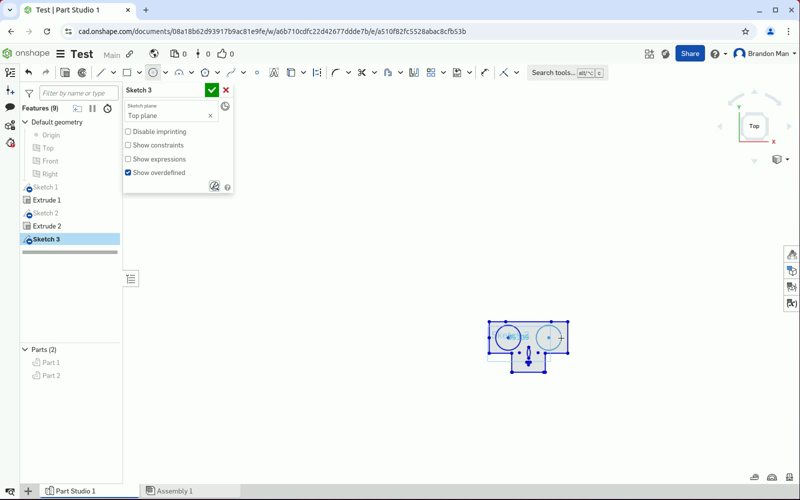
click(561, 337)
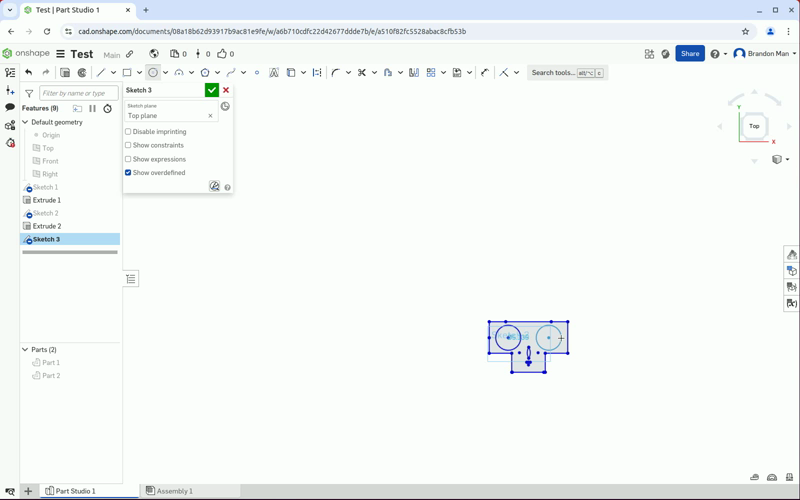
key(esc)
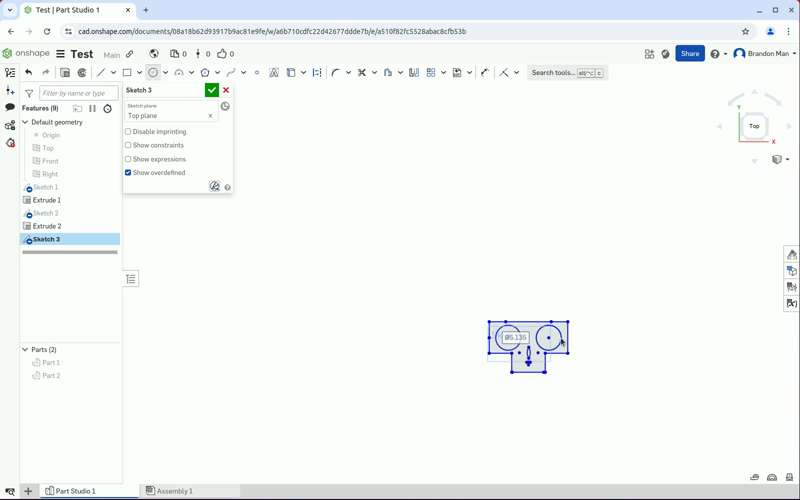
mouse_move(521, 330)
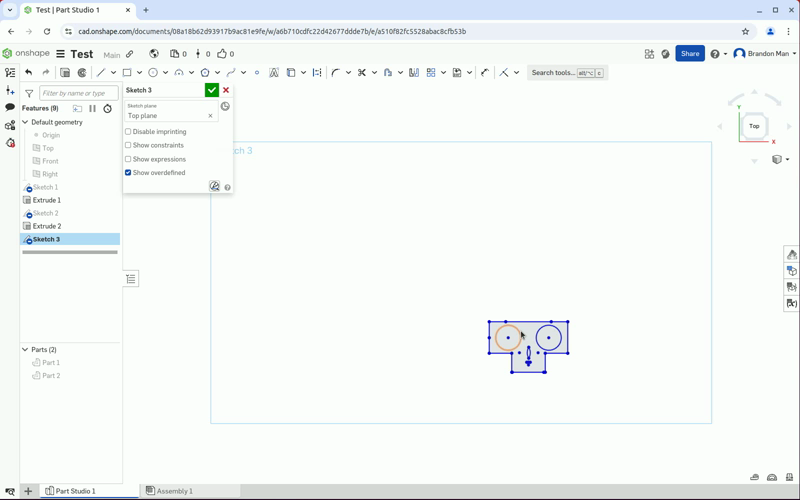
click(521, 330)
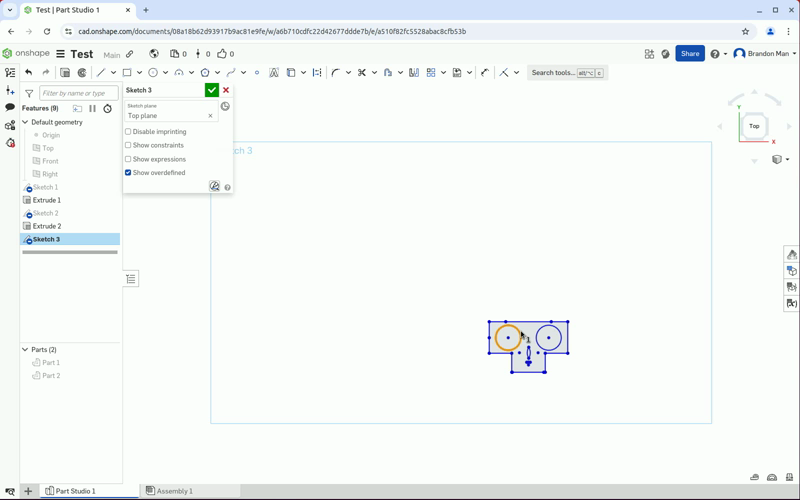
mouse_move(73, 352)
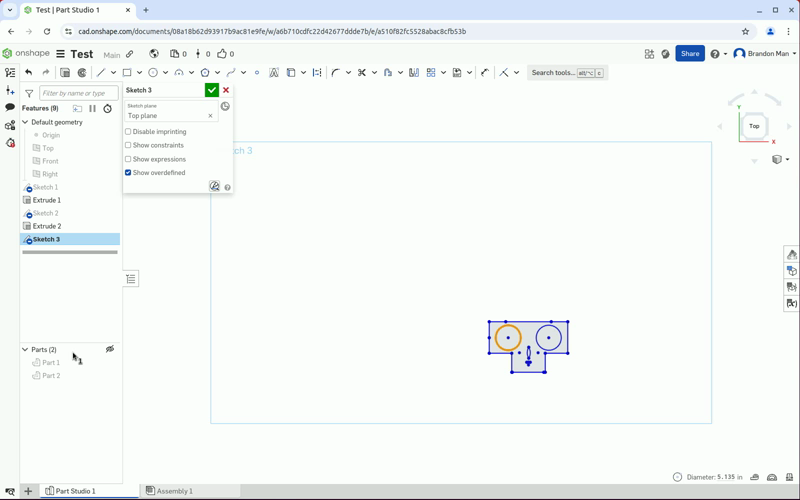
key(shift+y)
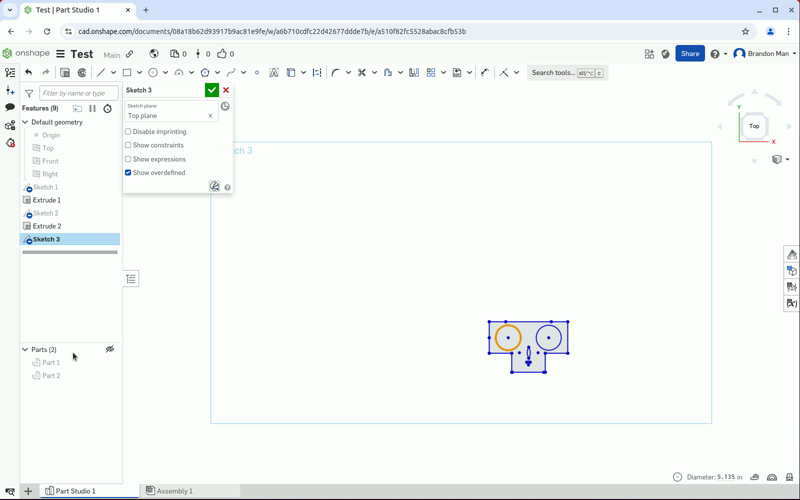
key(shift+e)
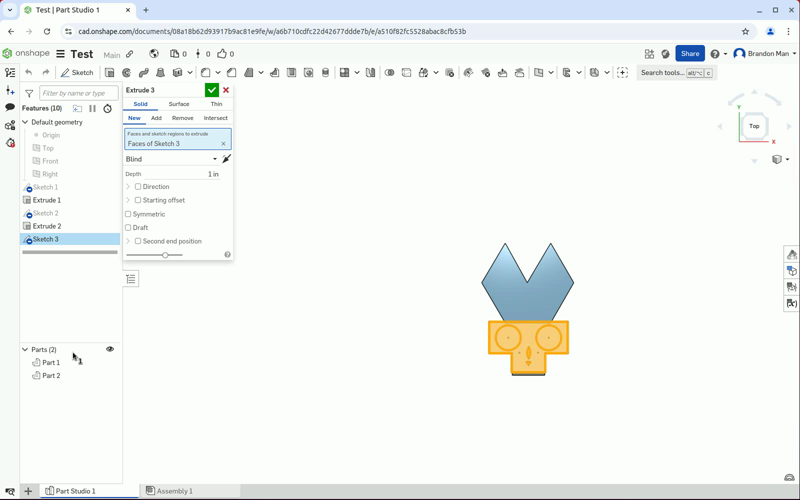
mouse_move(143, 106)
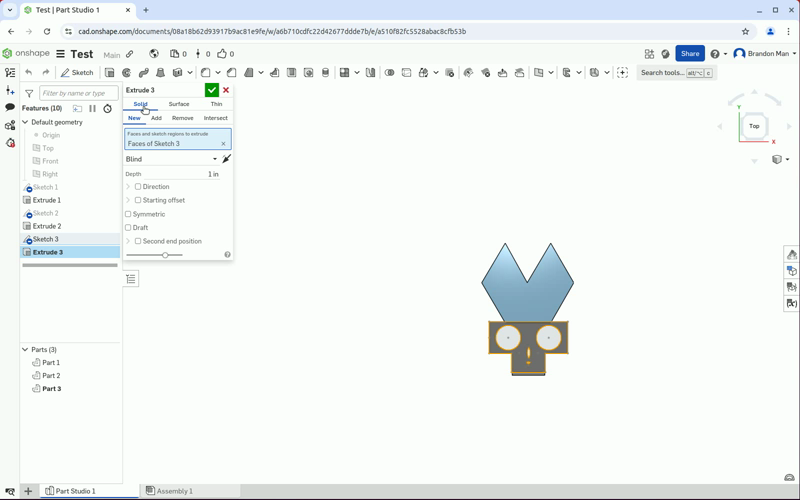
click(143, 106)
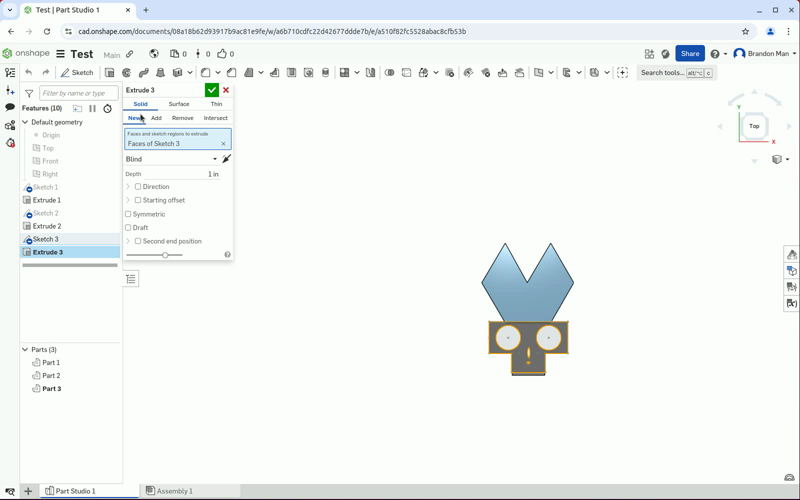
mouse_move(137, 120)
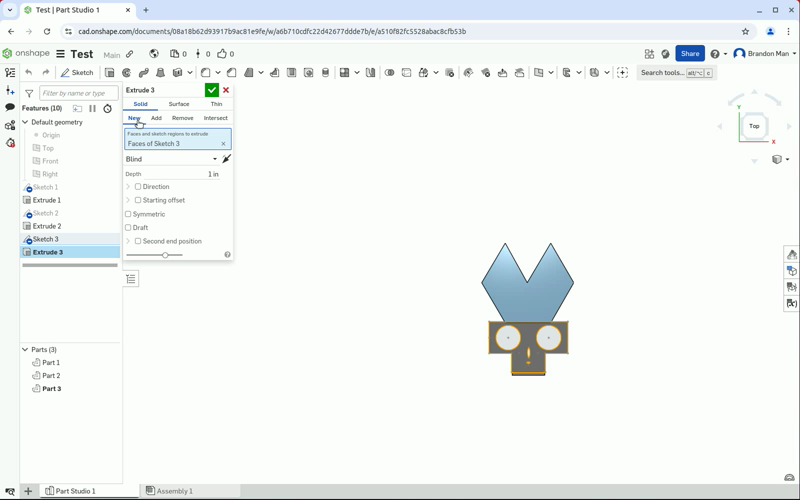
click(137, 120)
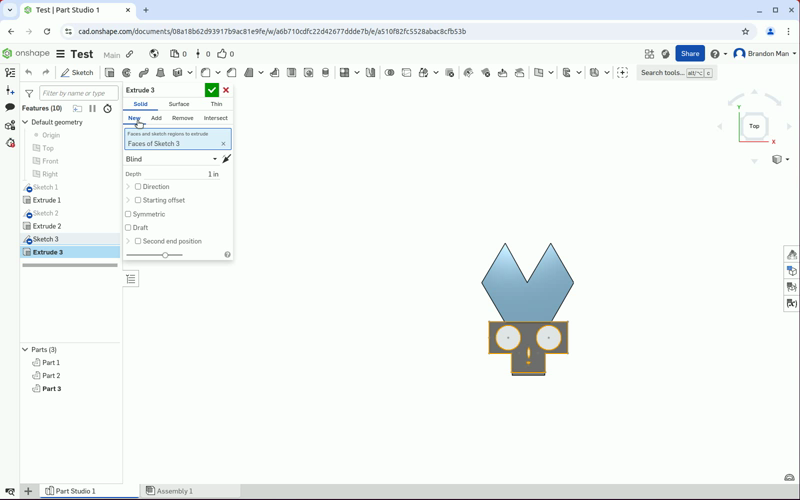
key(tab, 4)
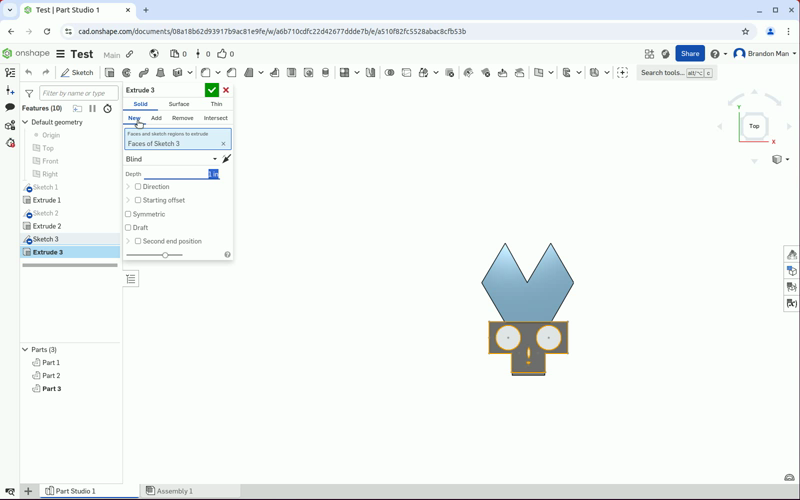
text(1.685)
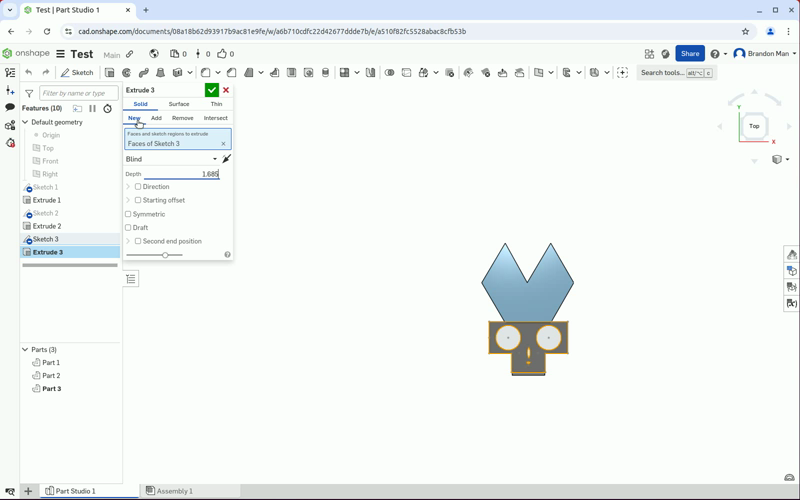
key(enter)
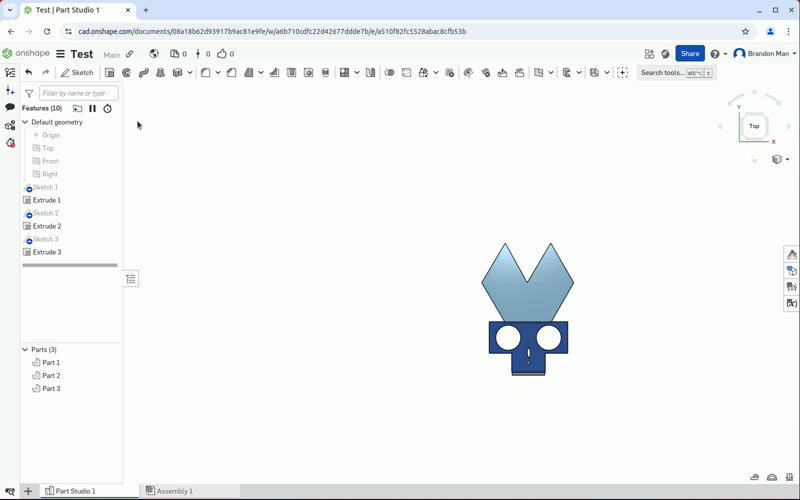
key(shift+h)
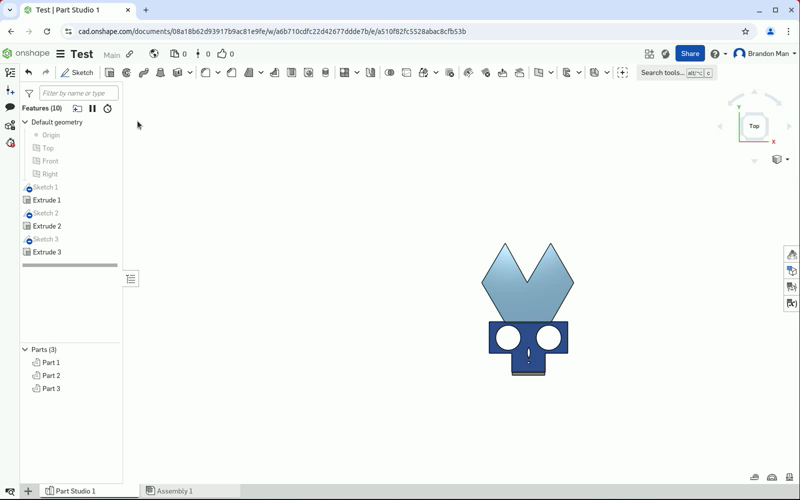
key(shift+h)
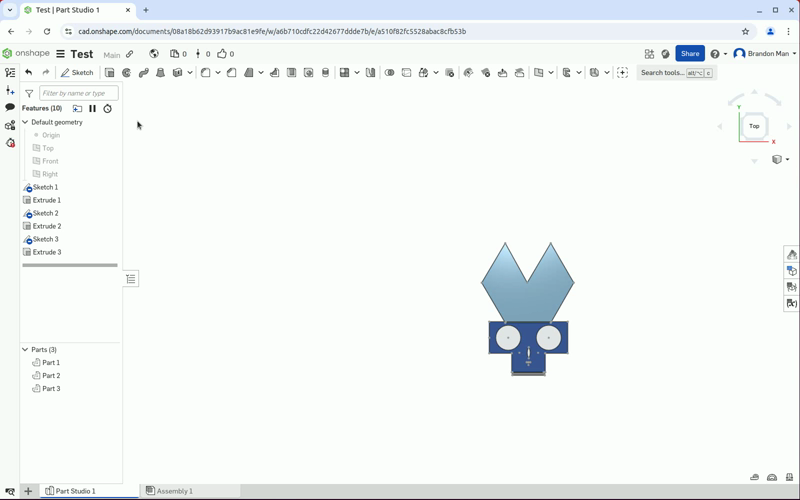
key(shift+7)
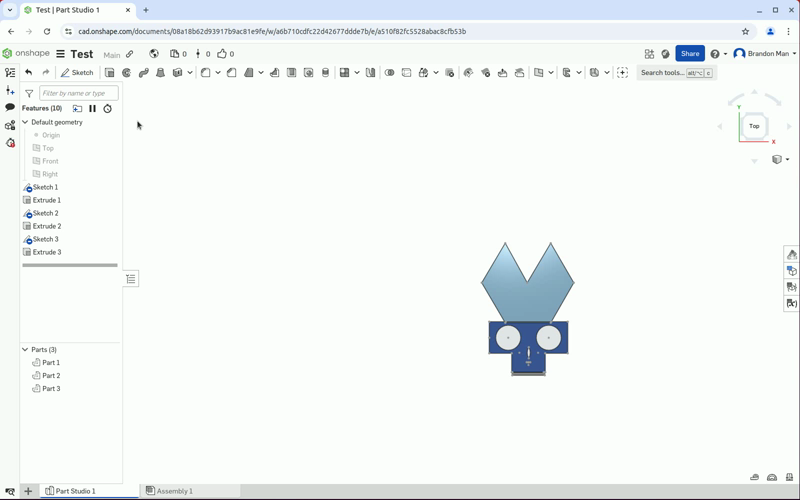
key(up, 3)
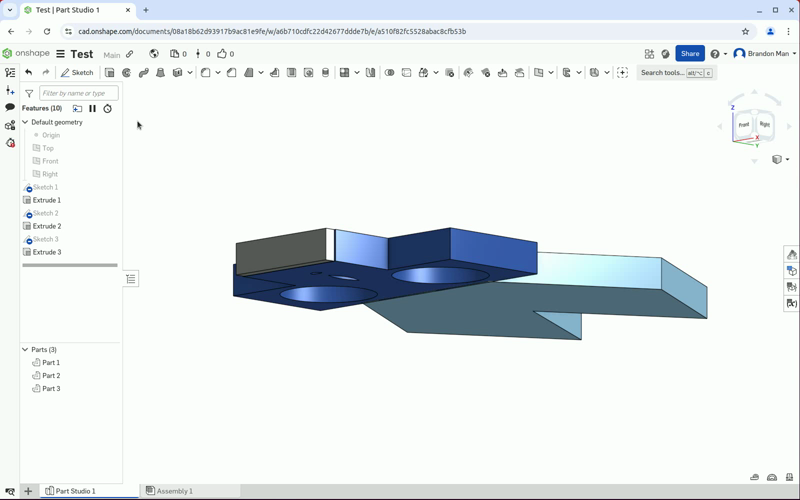
key(left, 3)
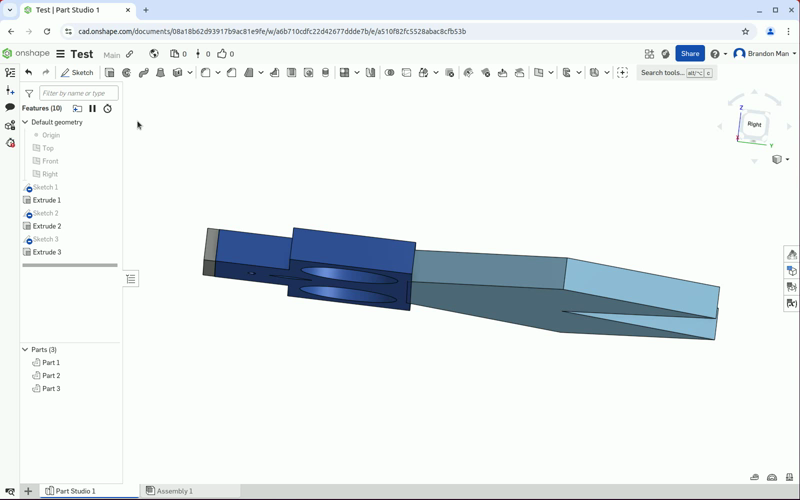
key(right, 3)
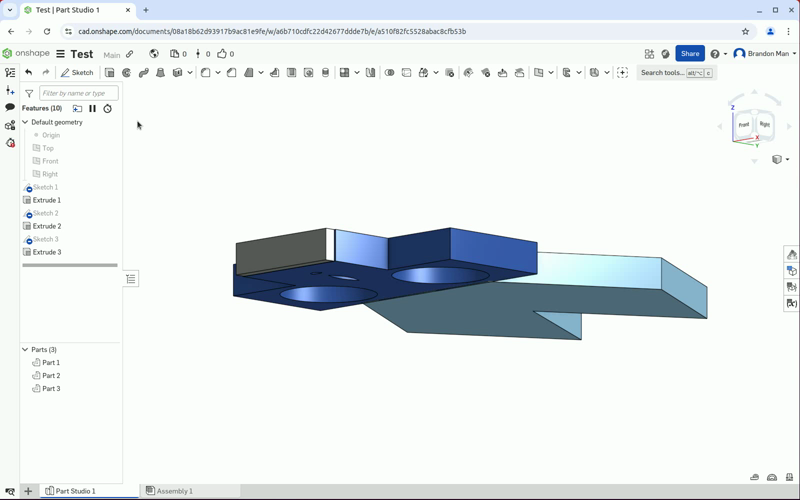
key(down, 3)
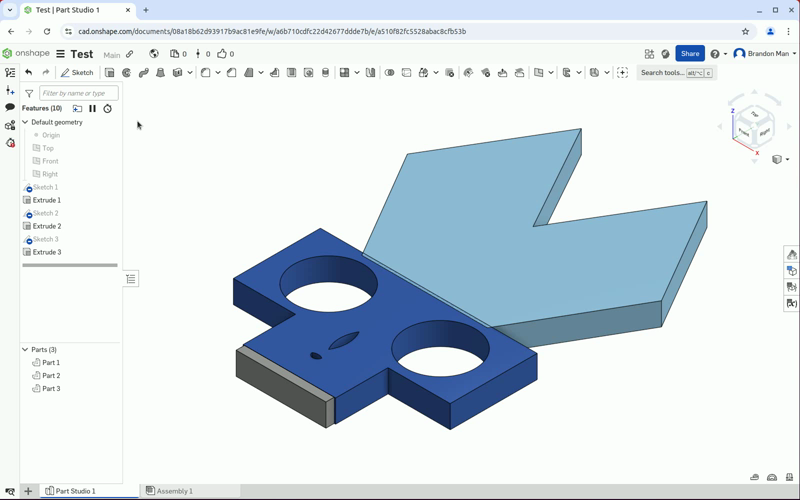
mouse_move(73, 189)
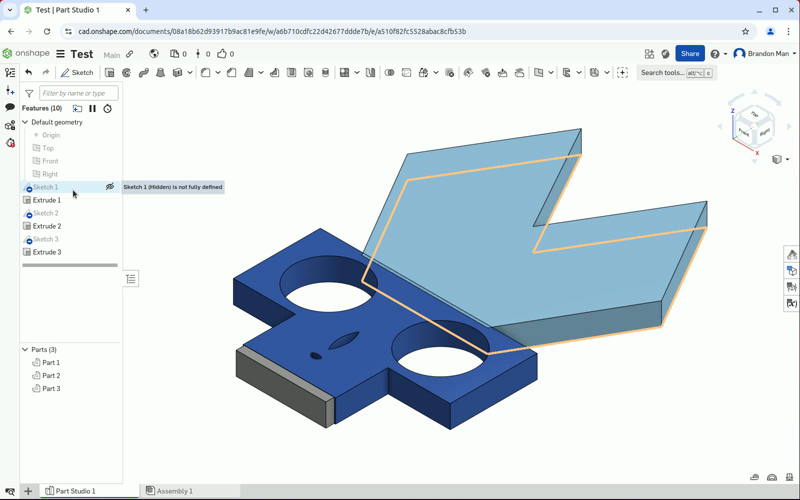
click(73, 189)